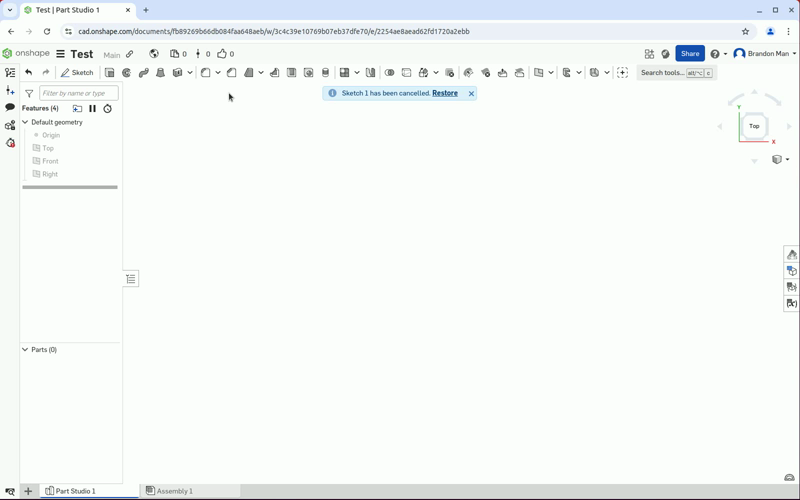
key(shift+h)
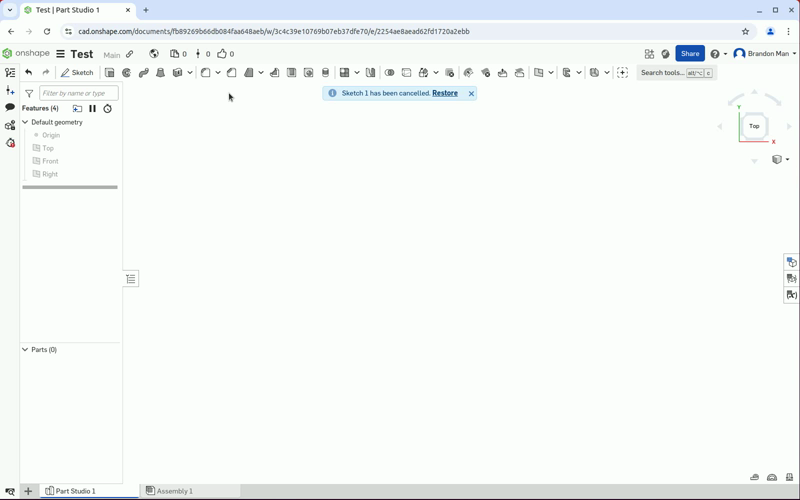
mouse_move(73, 352)
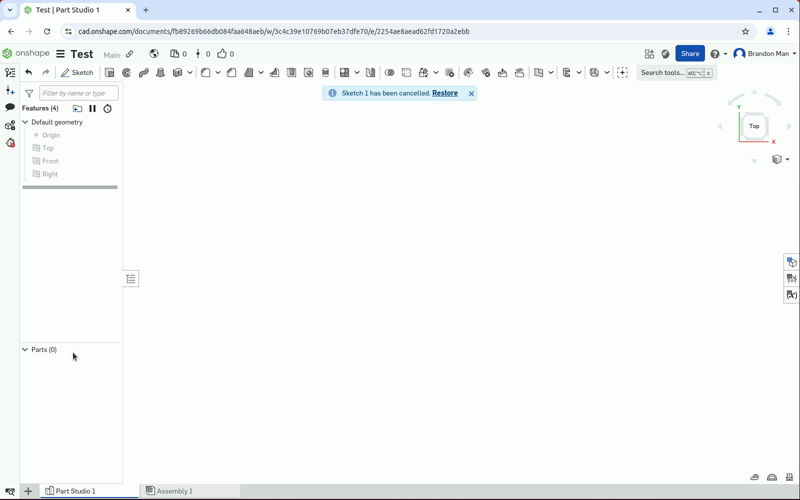
key(y)
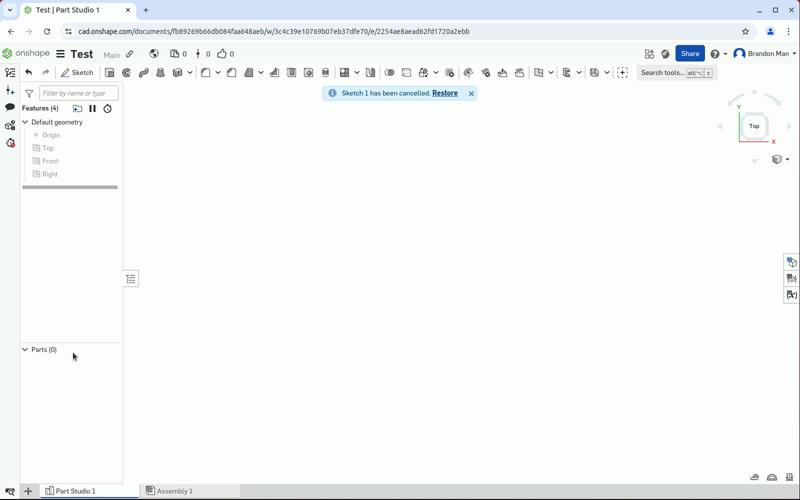
key(shift+p)
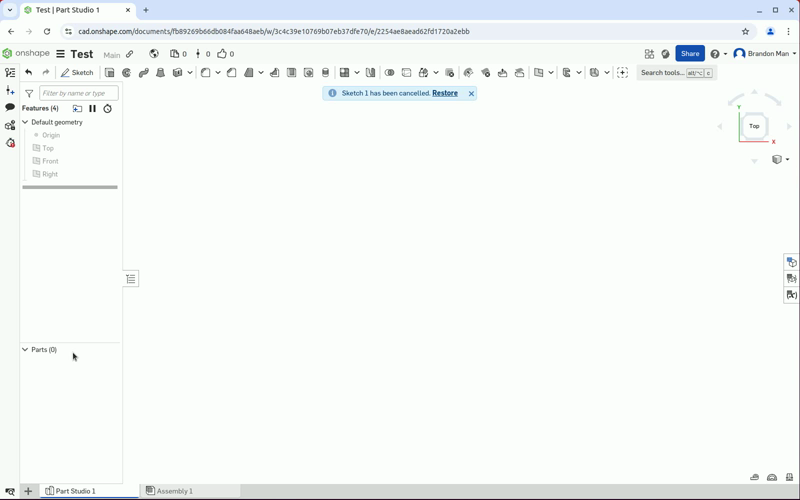
key(space)
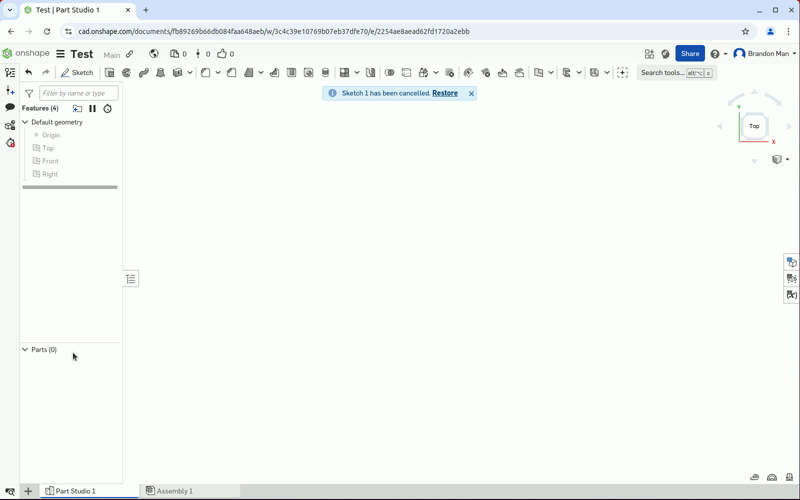
key_down(shift)
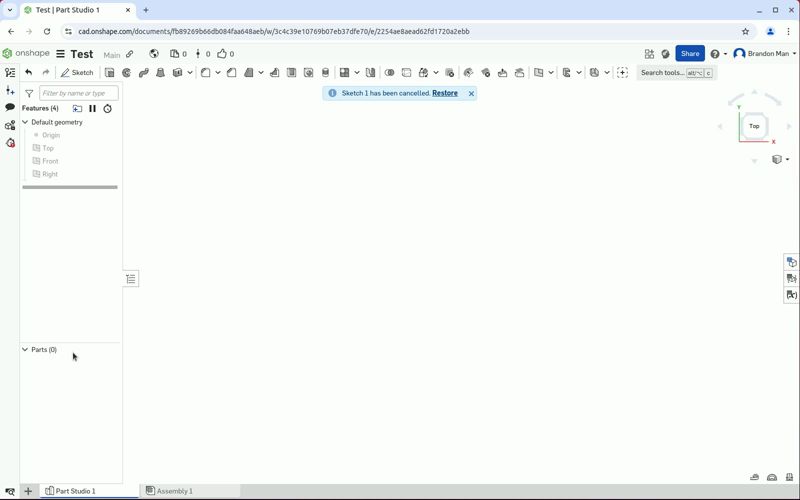
key(up)
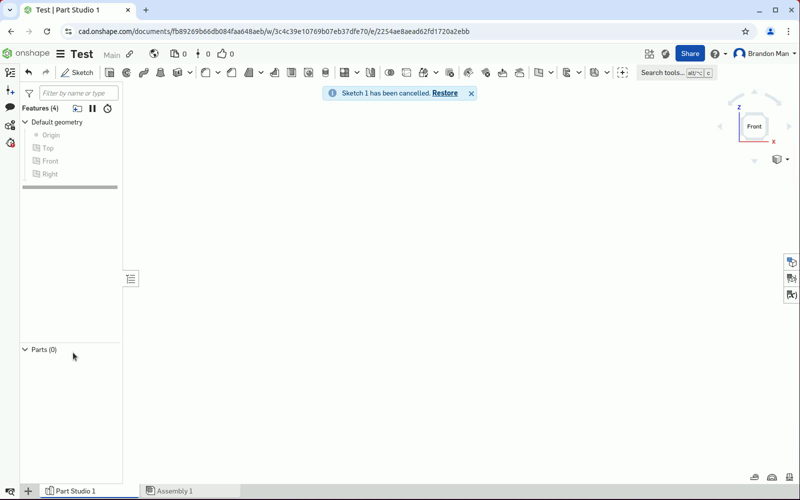
key_up(shift)
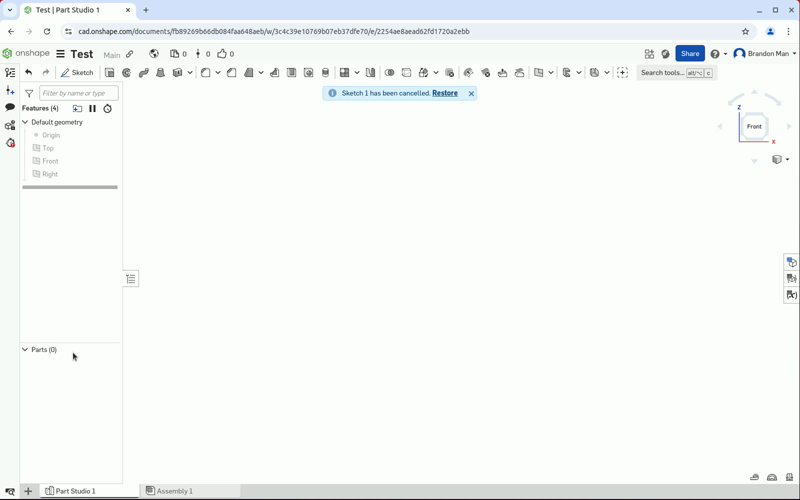
key(space)
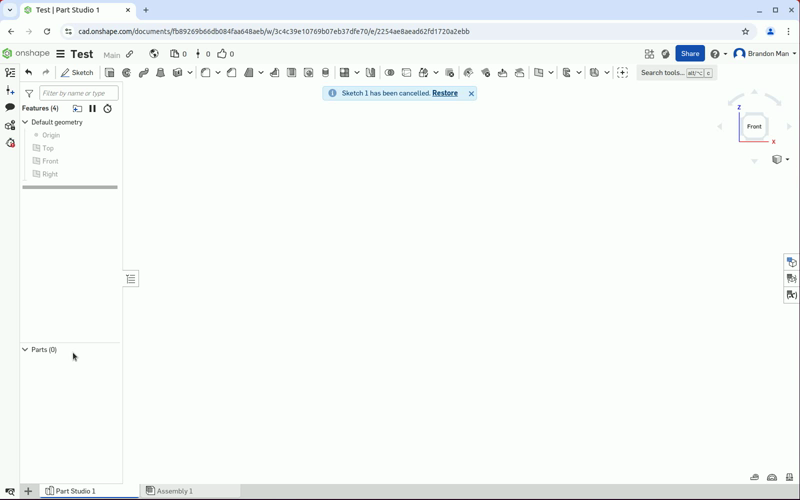
key_down(shift)
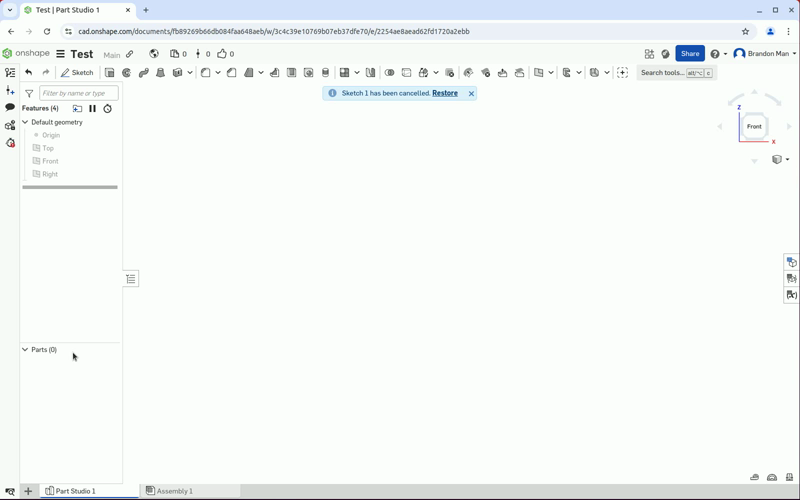
key(left)
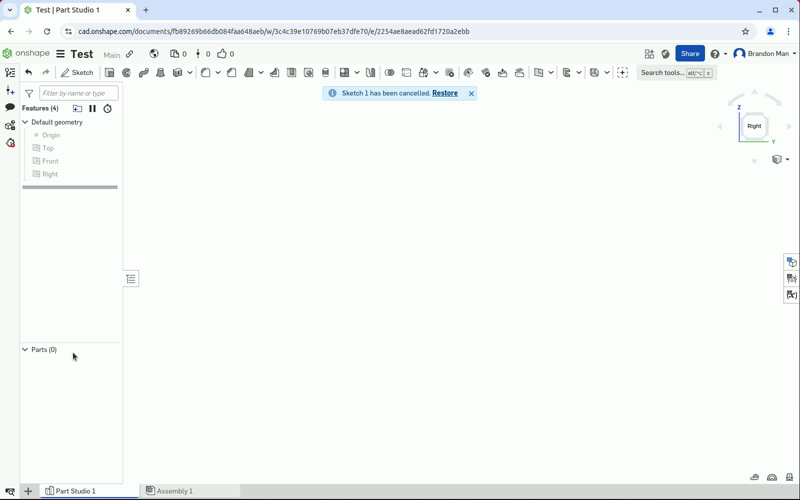
key_up(shift)
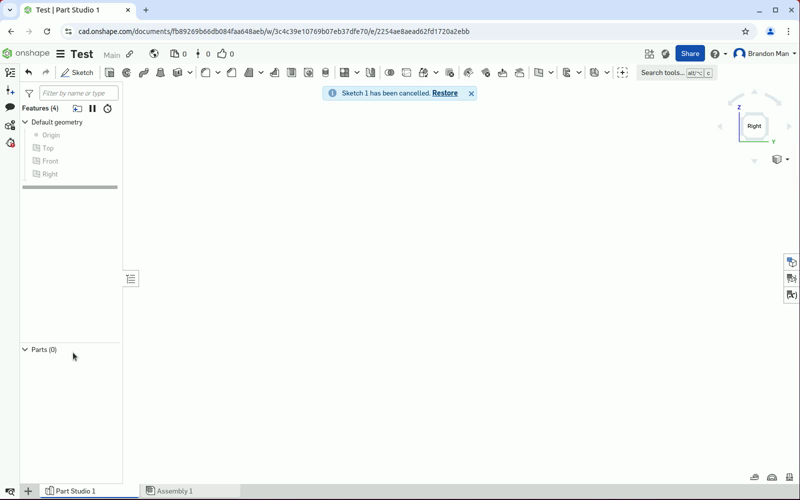
mouse_move(73, 352)
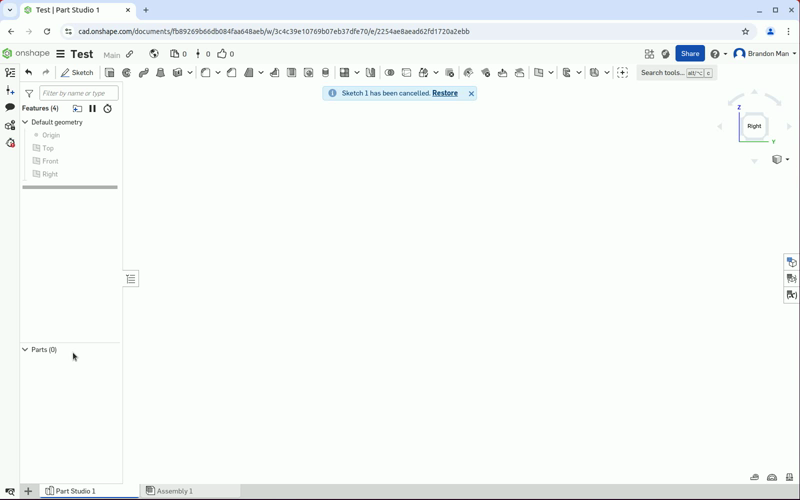
key(shift+y)
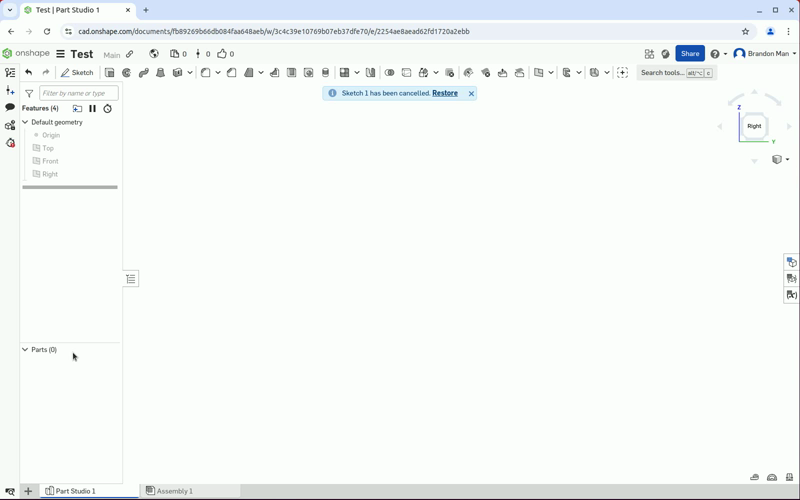
key(shift+s)
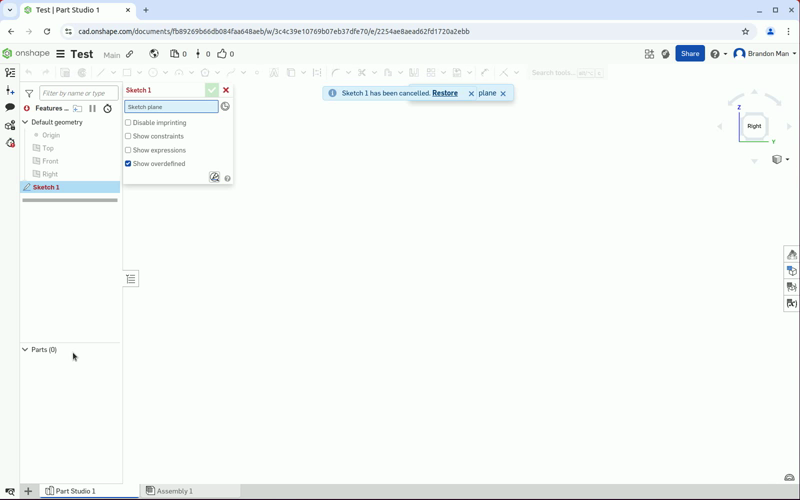
mouse_move(73, 176)
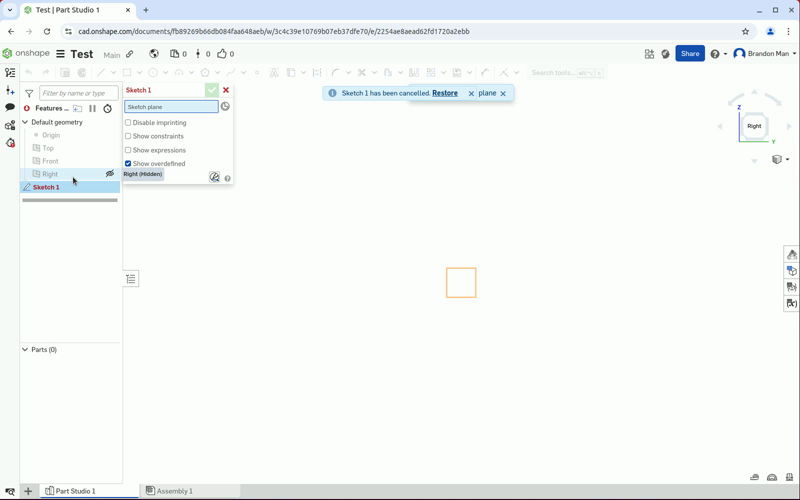
click(73, 176)
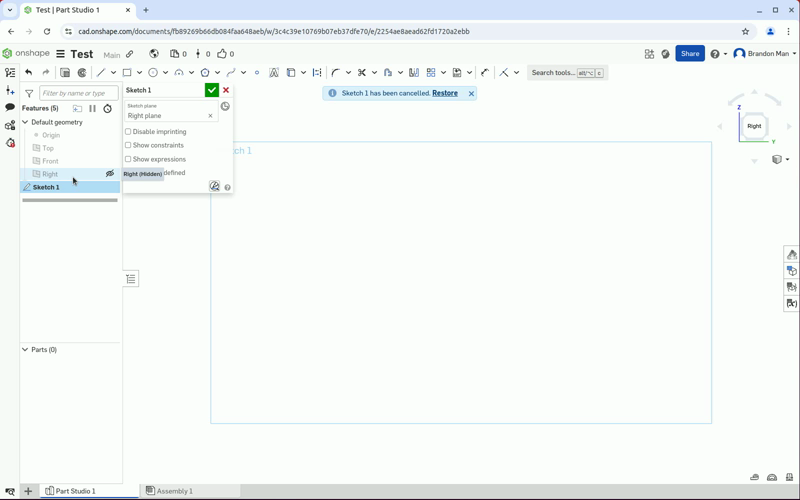
mouse_move(73, 352)
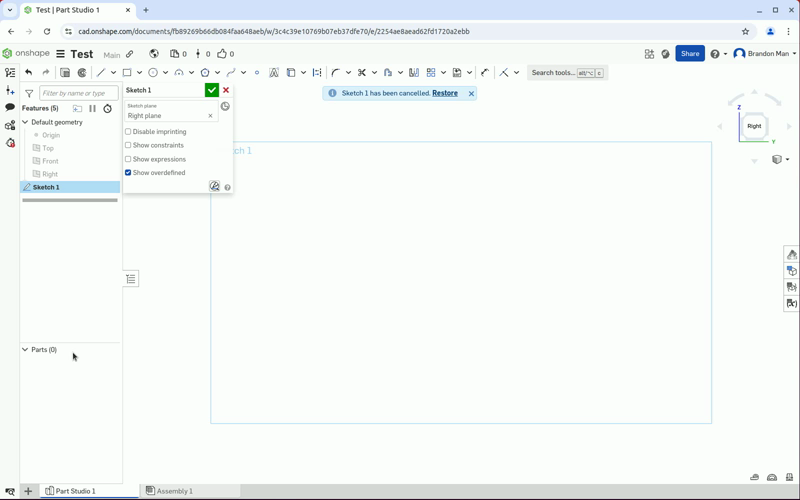
key(y)
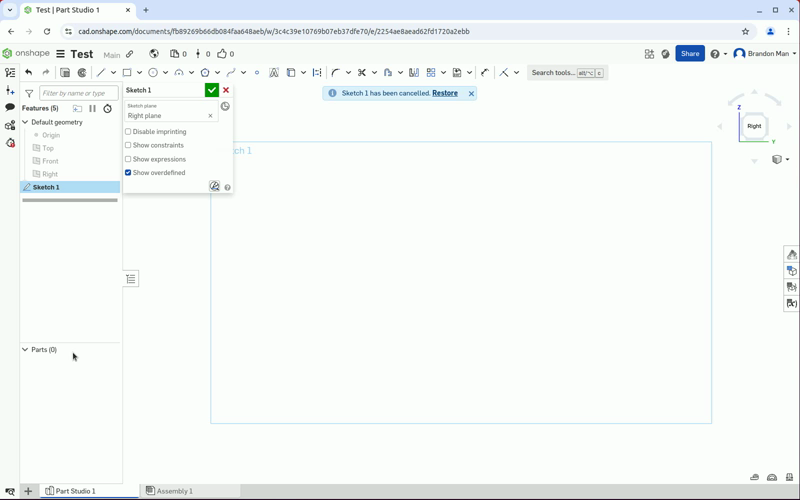
key(l)
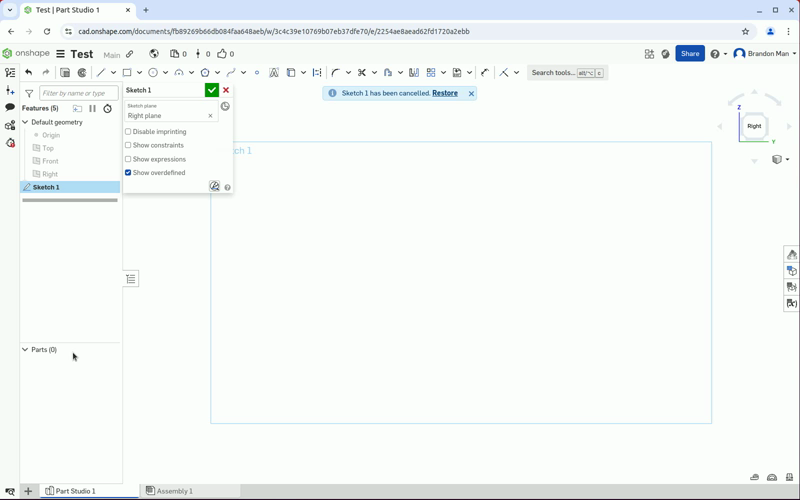
key_down(shift)
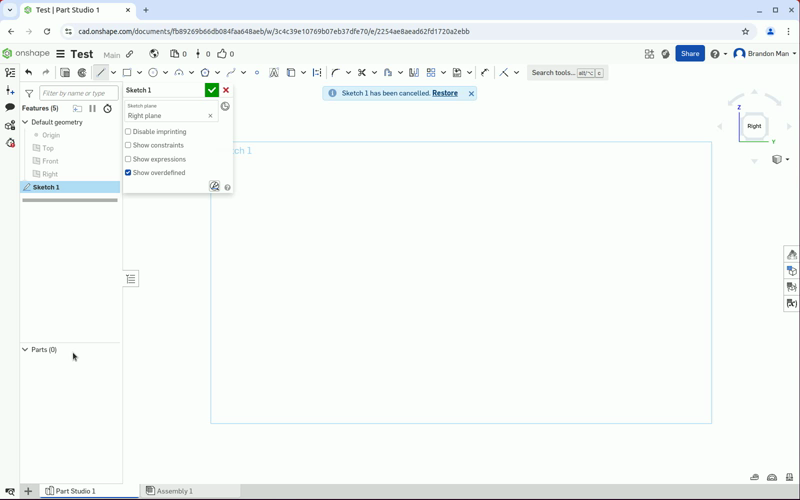
mouse_move(412, 266)
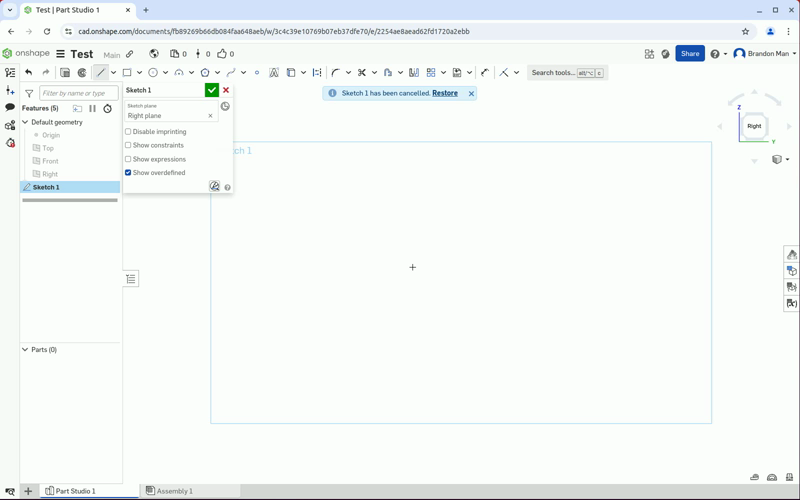
click(412, 266)
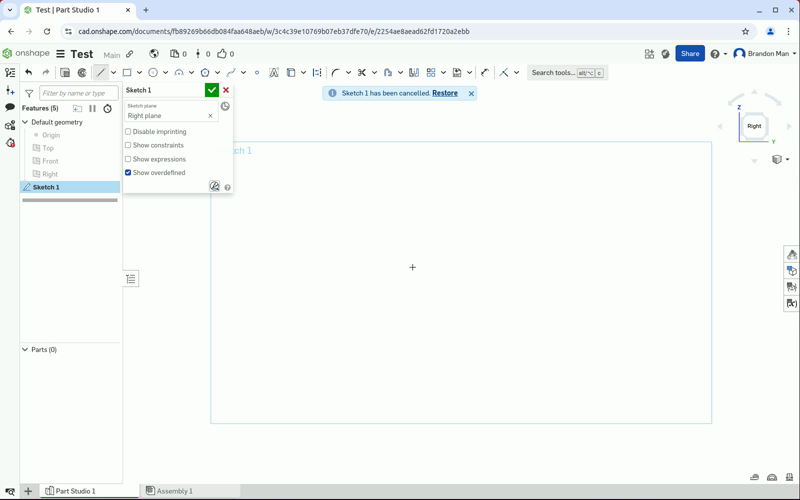
key_up(shift)
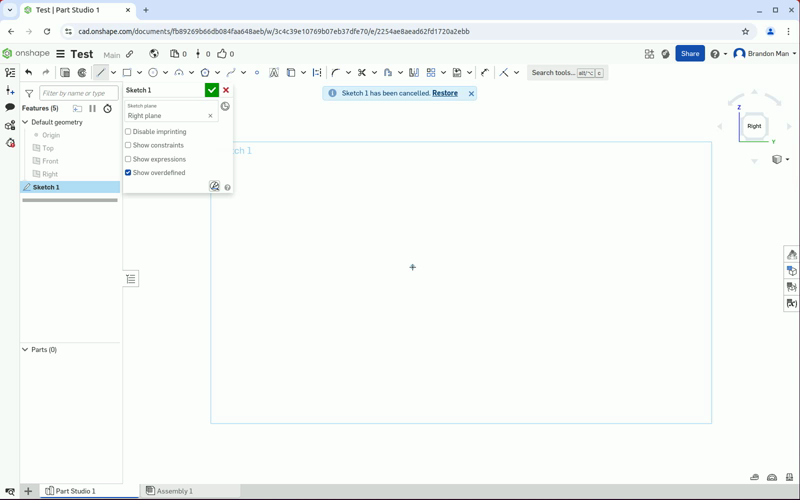
key_down(shift)
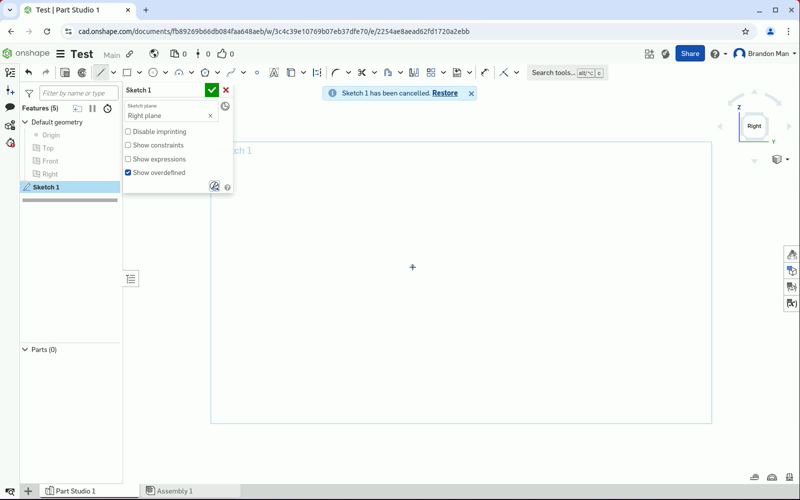
mouse_move(509, 266)
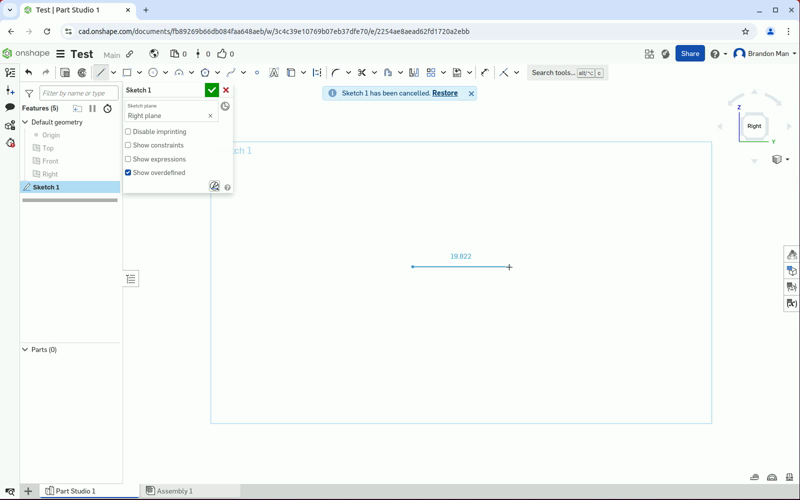
click(509, 266)
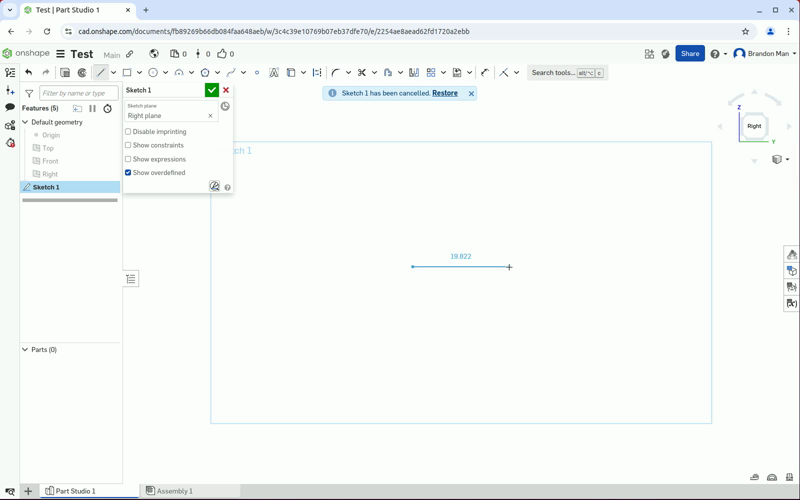
key_up(shift)
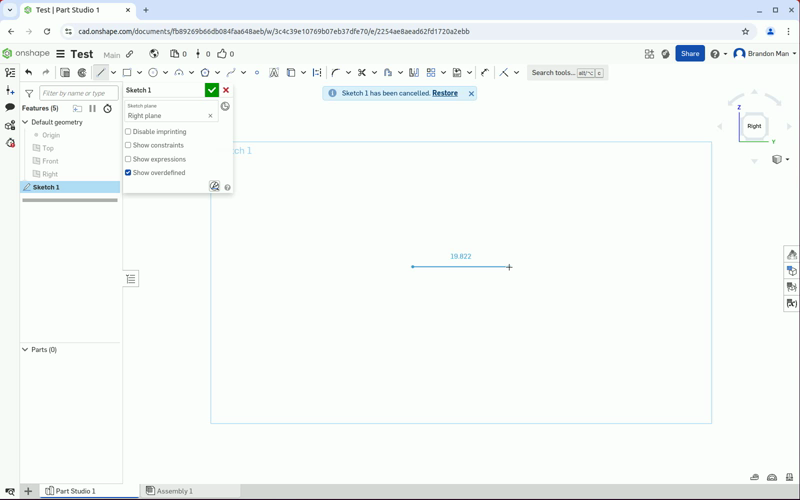
key_down(shift)
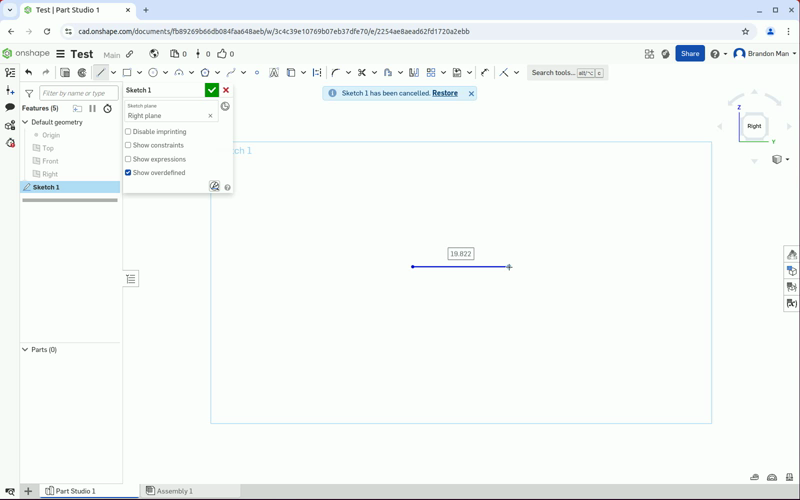
mouse_move(509, 170)
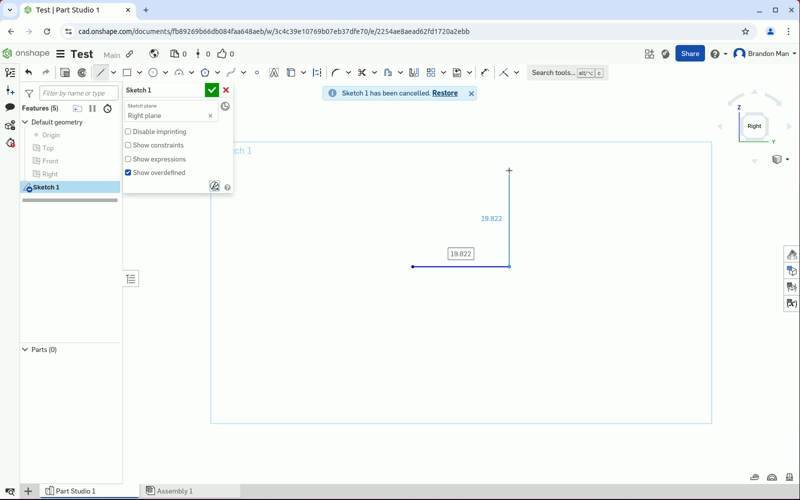
click(509, 170)
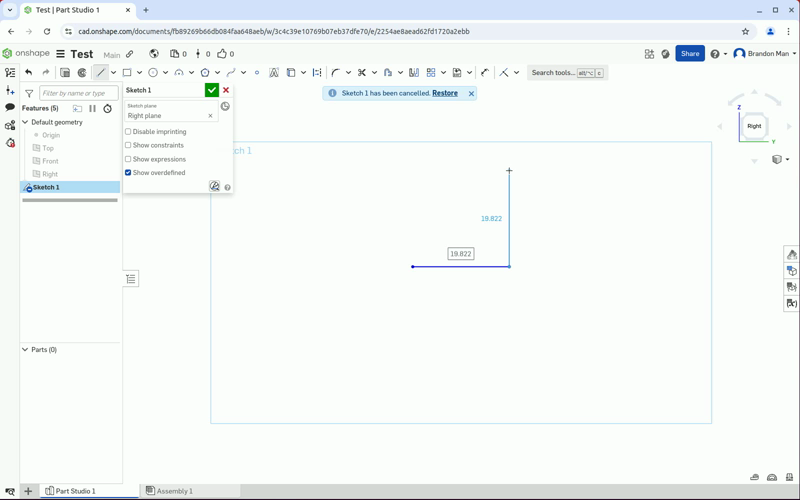
key_up(shift)
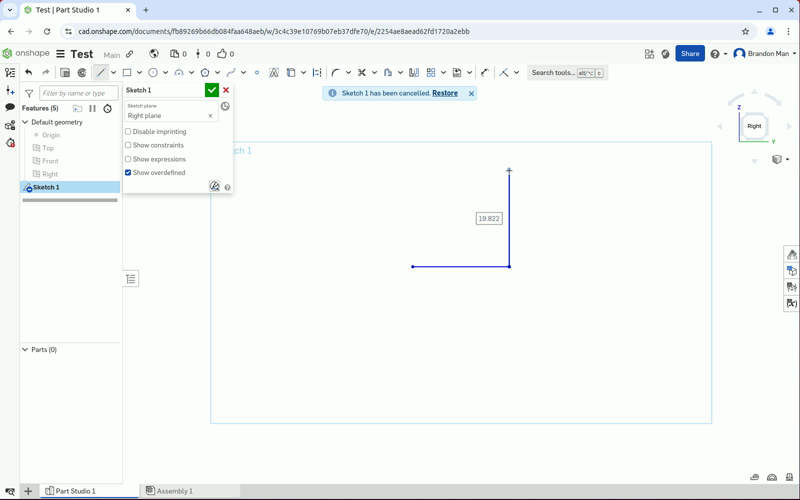
key_down(shift)
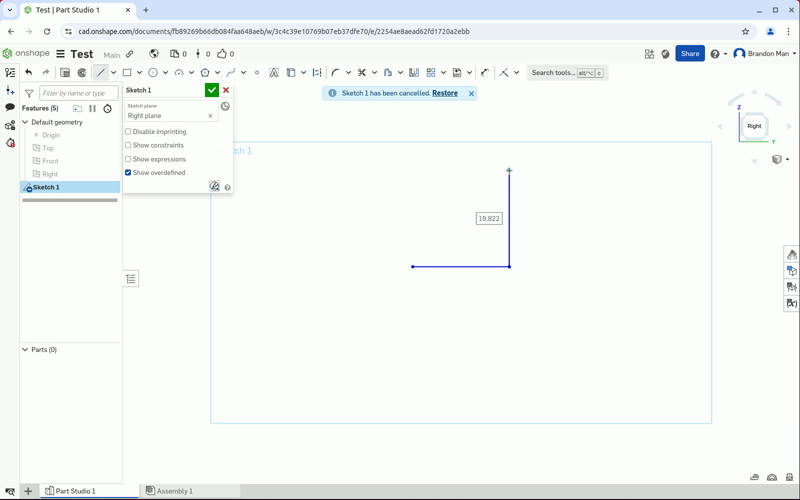
mouse_move(539, 170)
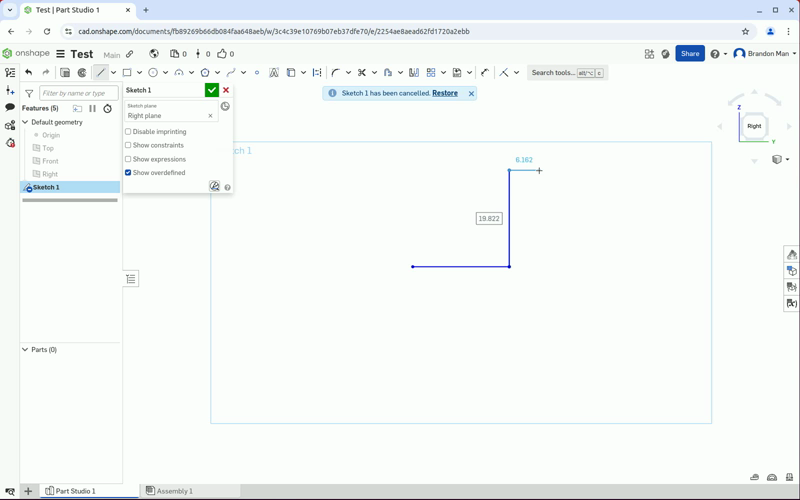
mouse_move(492, 170)
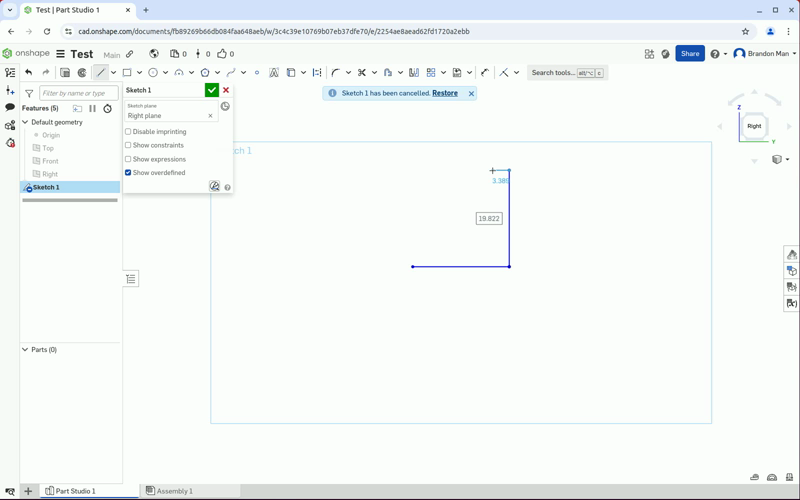
click(492, 170)
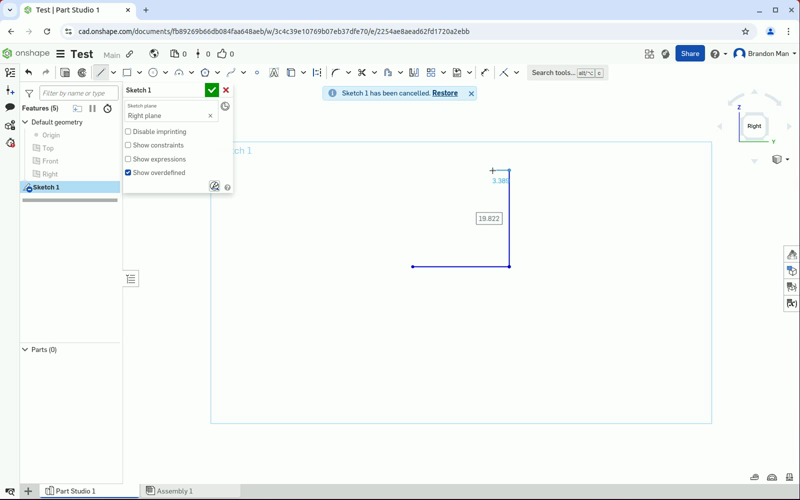
key_up(shift)
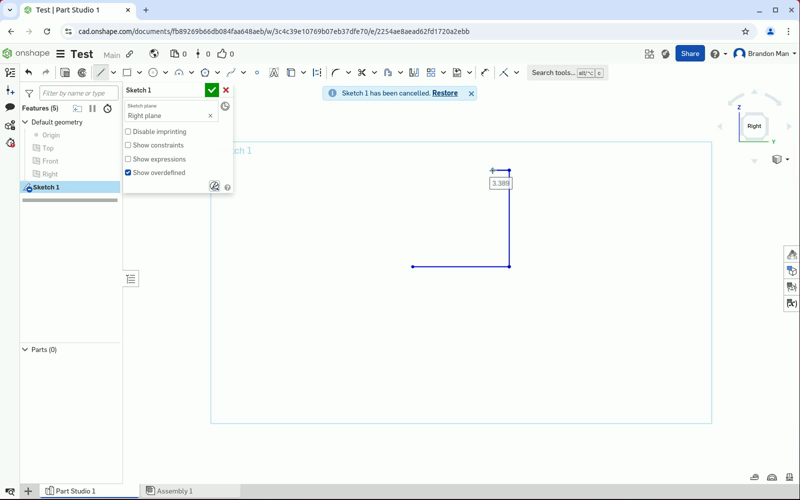
key_down(shift)
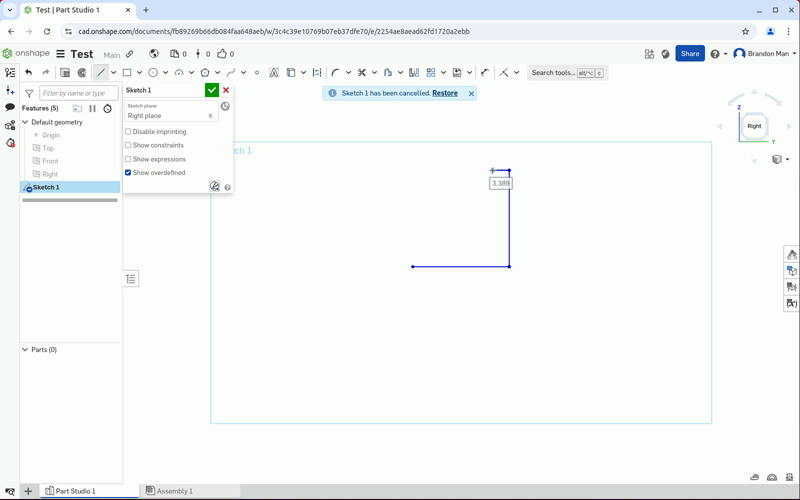
mouse_move(492, 234)
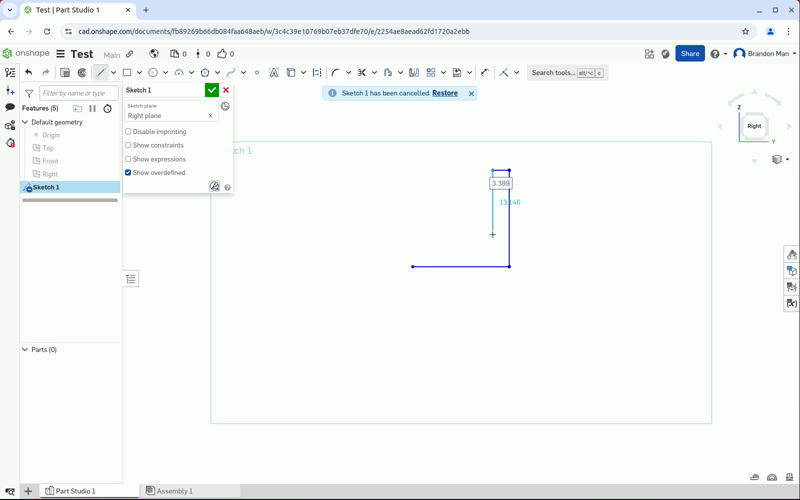
click(492, 234)
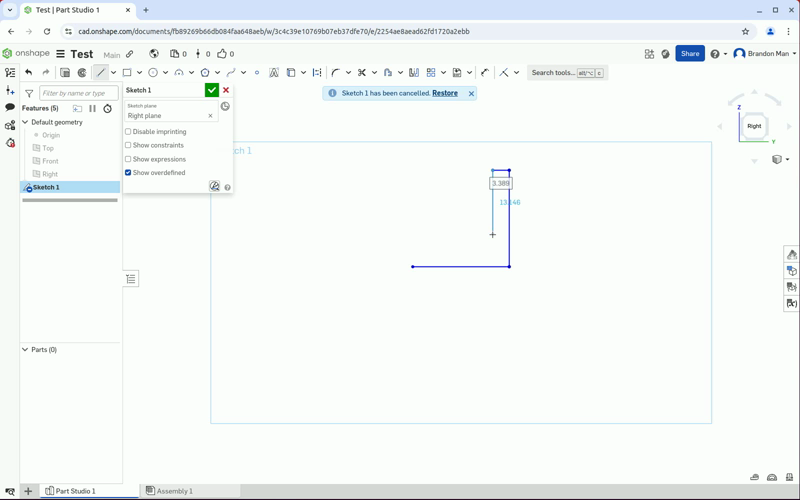
key_up(shift)
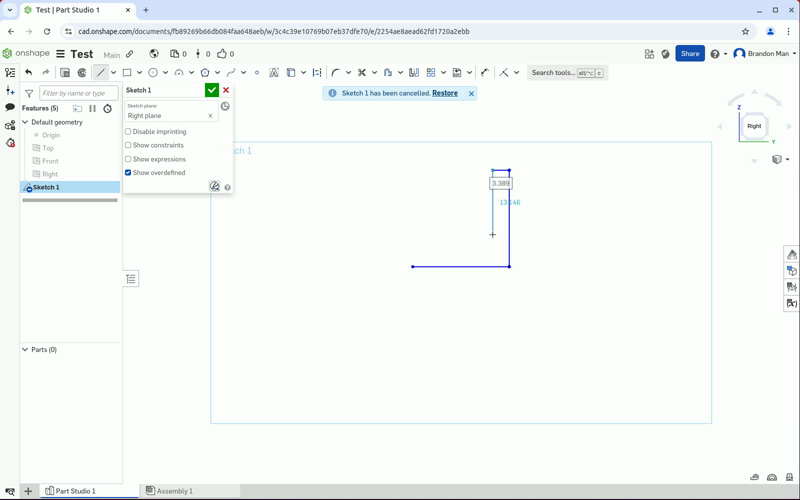
key_down(shift)
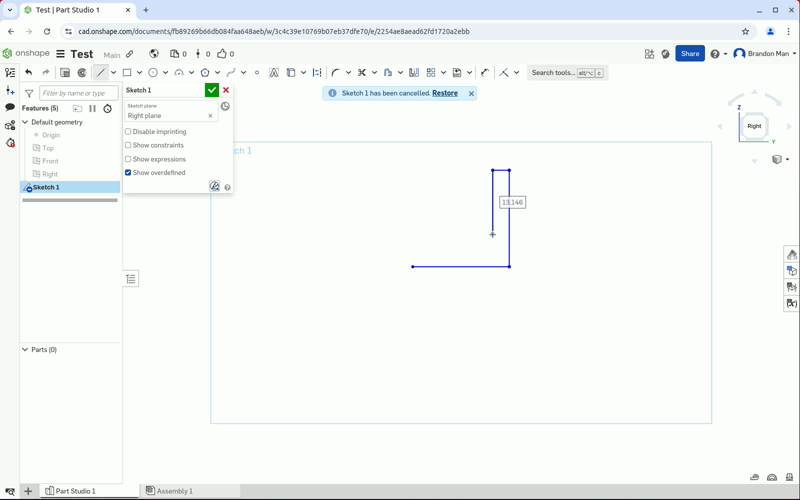
mouse_move(429, 234)
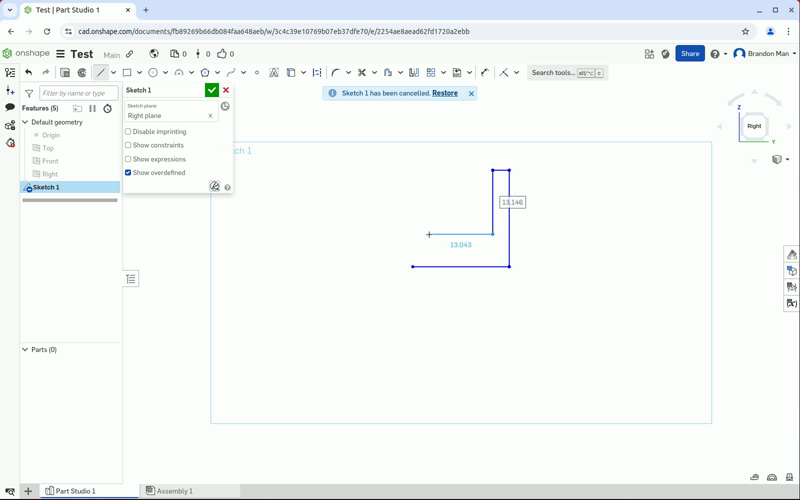
click(429, 234)
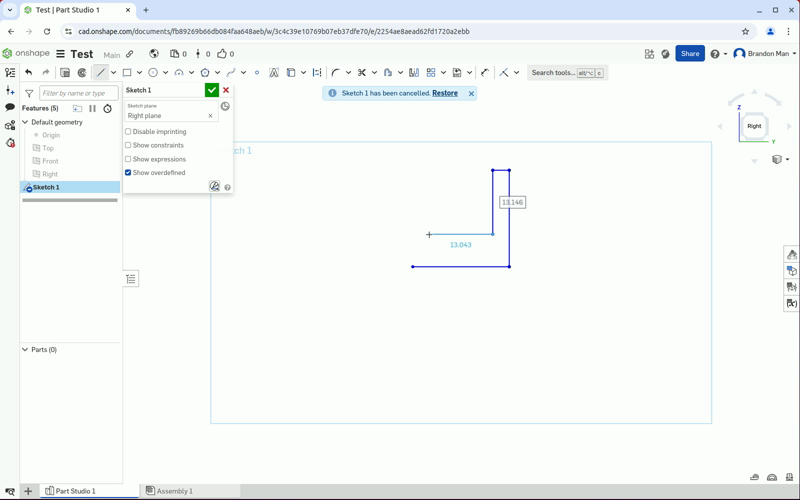
key_up(shift)
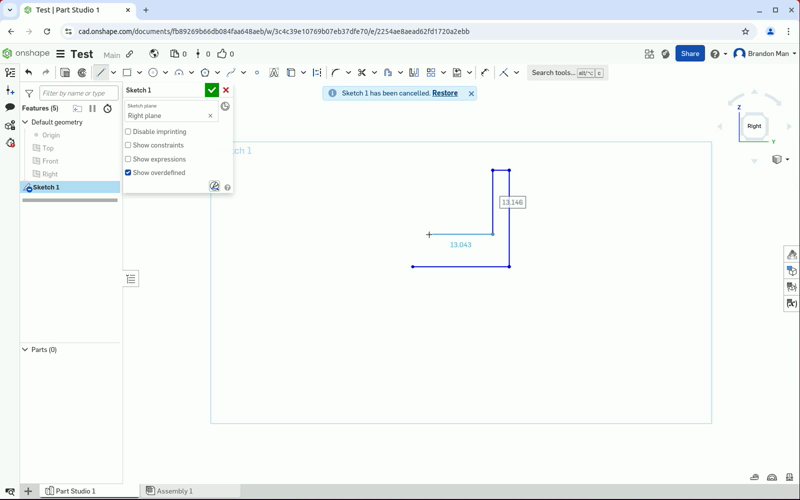
key_down(shift)
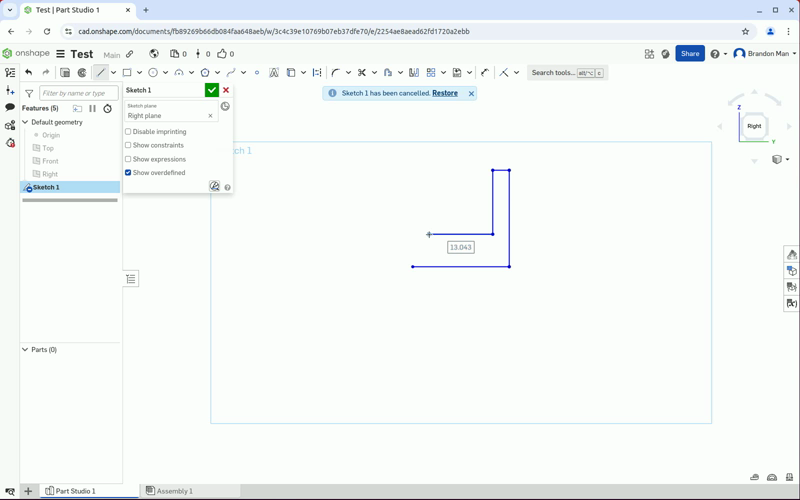
mouse_move(429, 170)
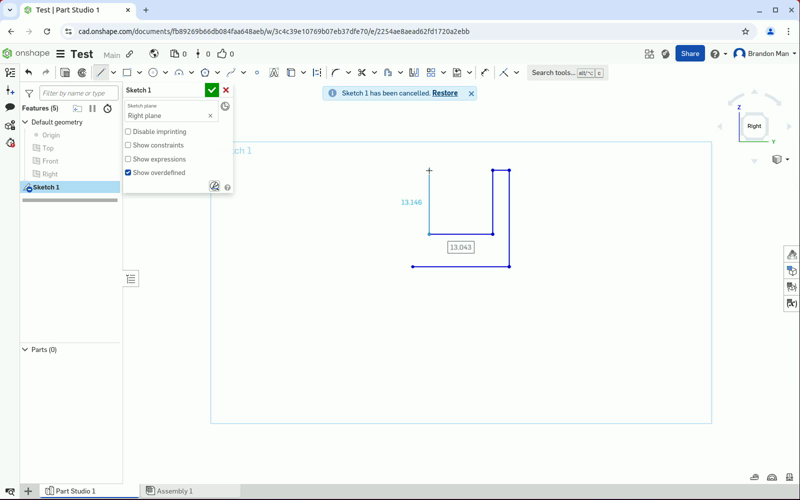
click(429, 170)
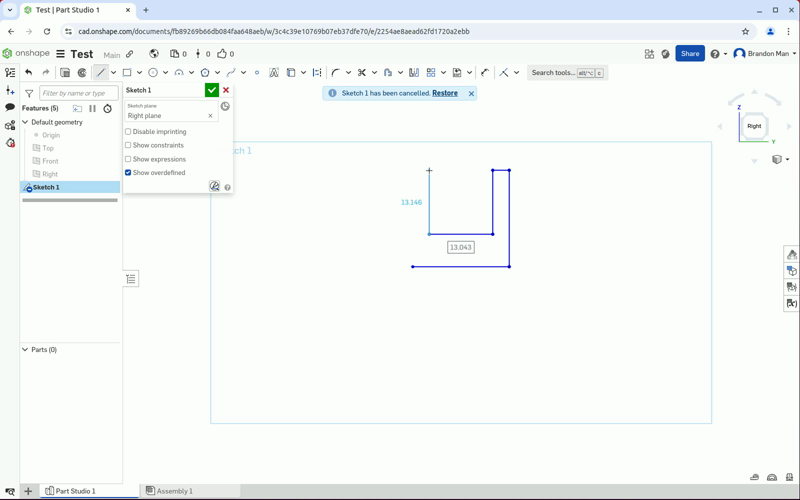
key_up(shift)
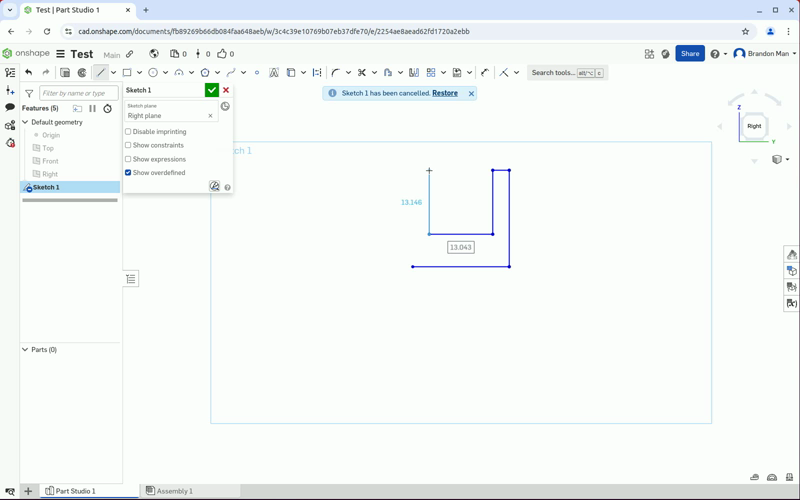
key_down(shift)
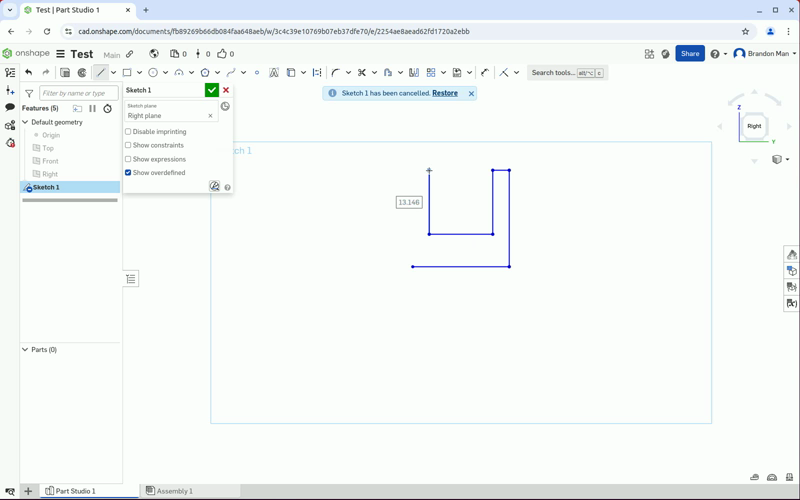
mouse_move(459, 170)
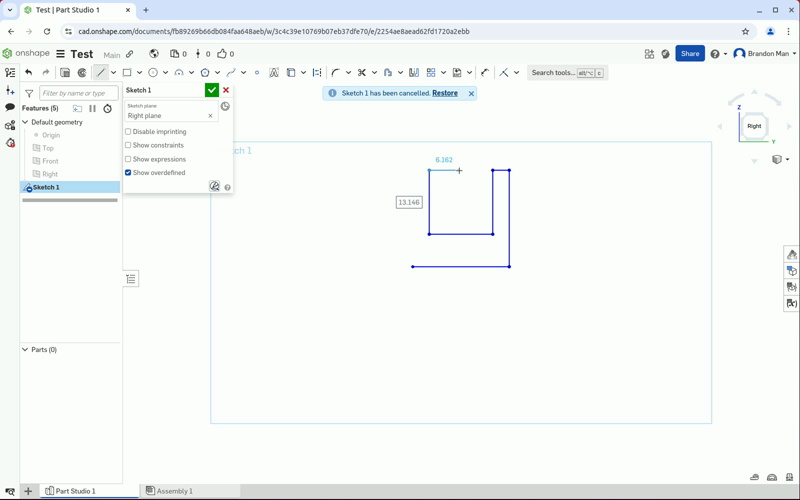
mouse_move(412, 170)
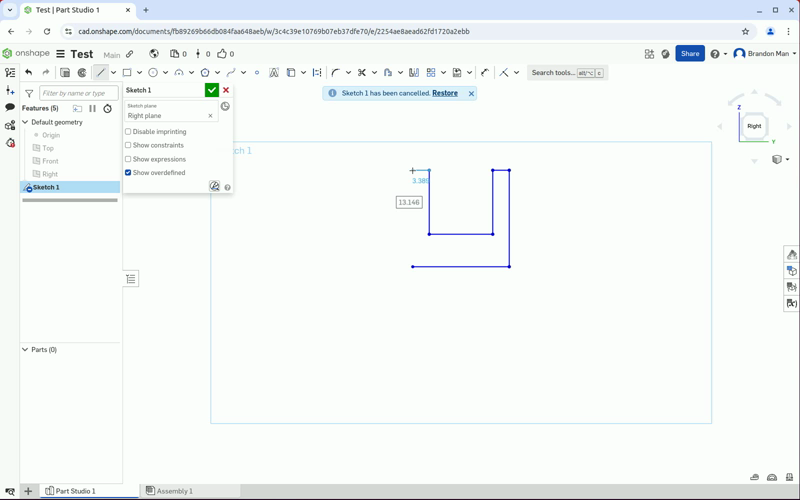
click(412, 170)
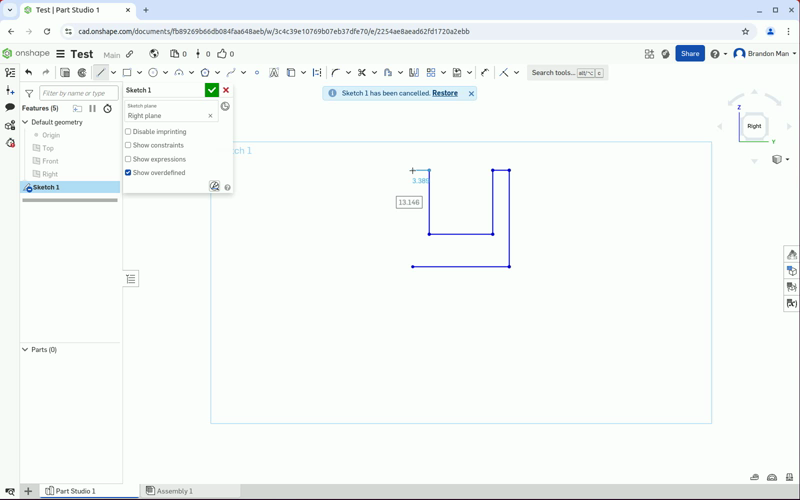
key_up(shift)
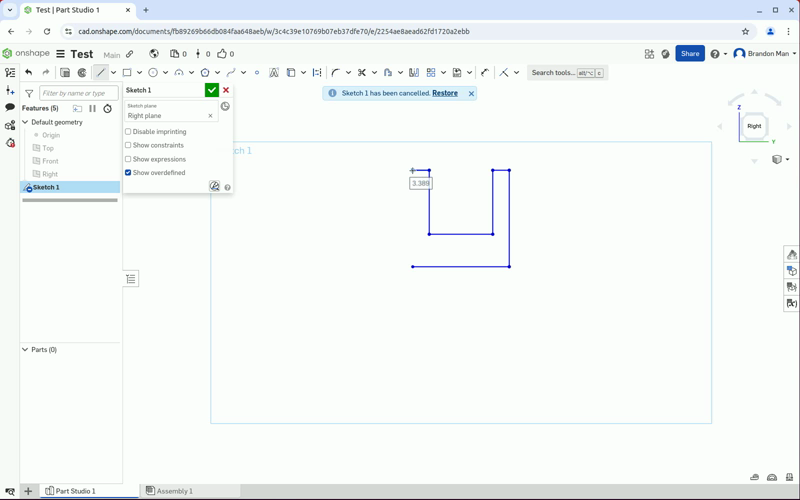
key_down(shift)
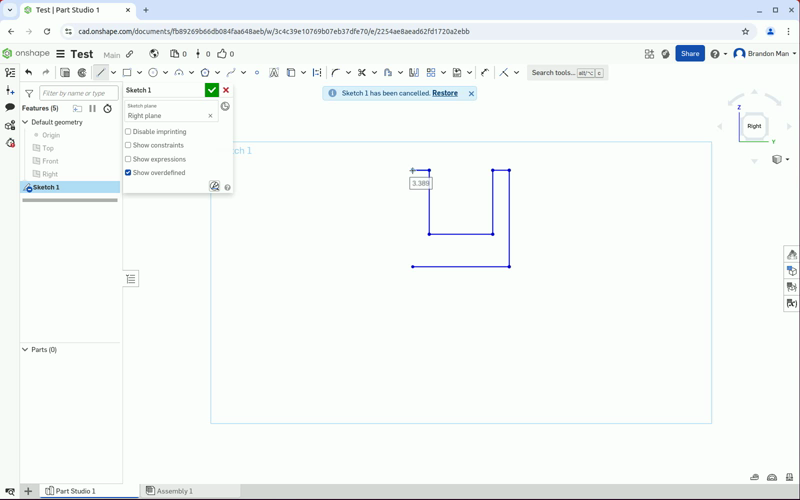
mouse_move(412, 266)
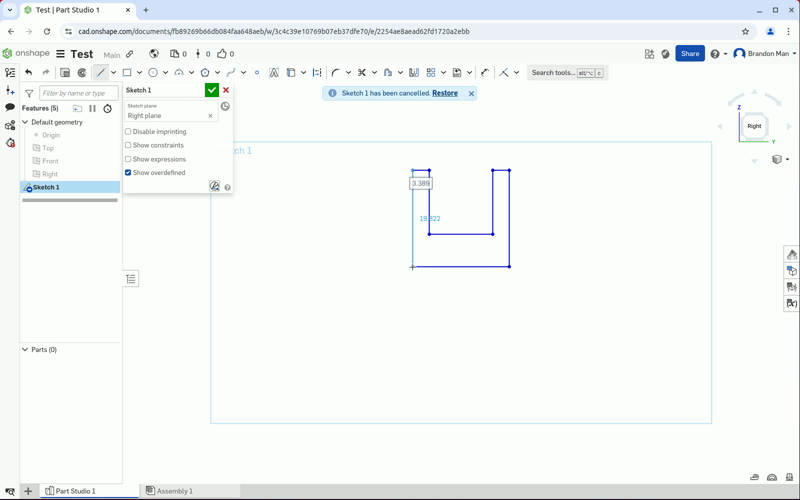
key_up(shift)
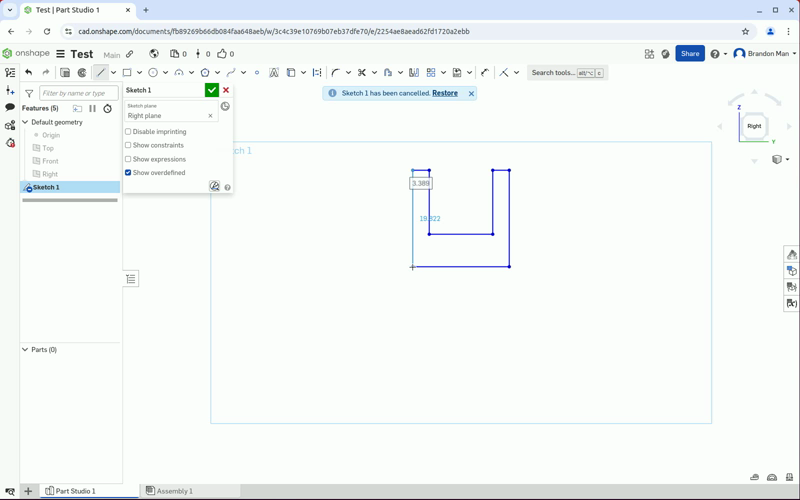
click(412, 266)
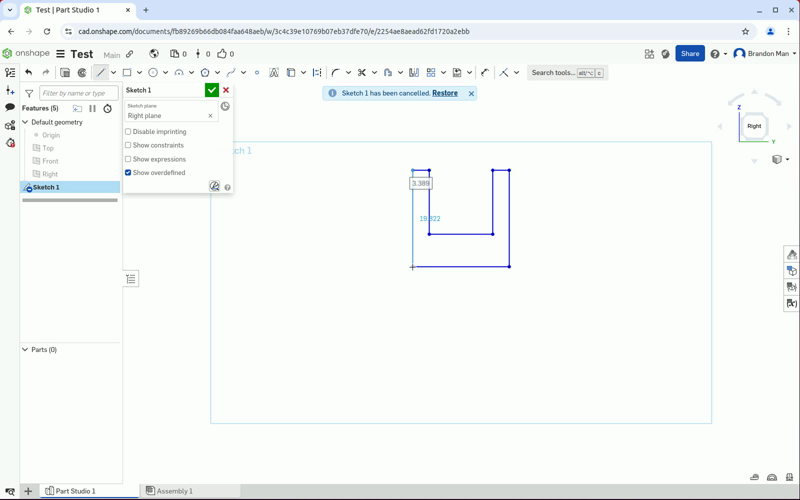
key(esc)
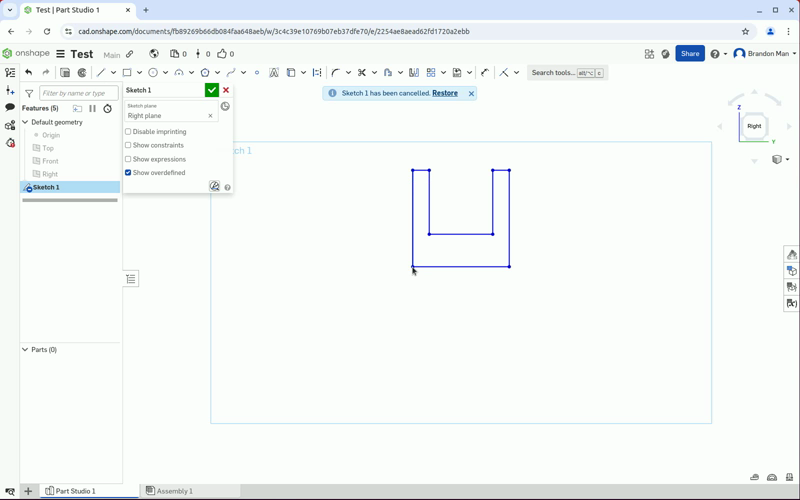
mouse_move(501, 253)
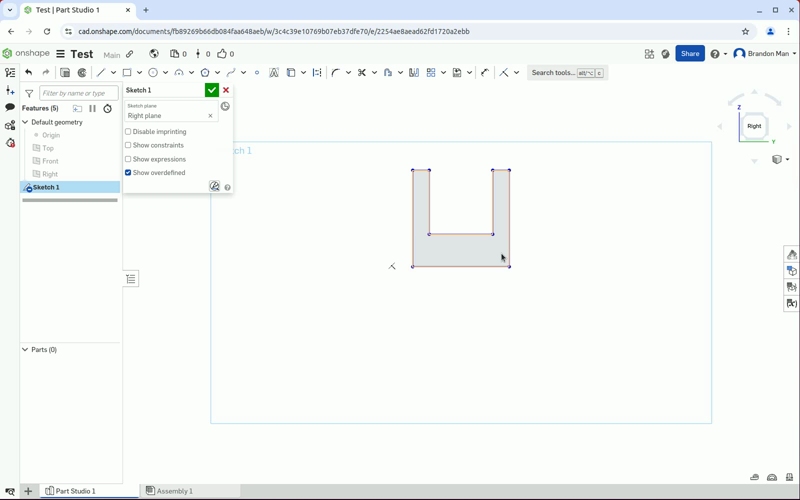
click(501, 253)
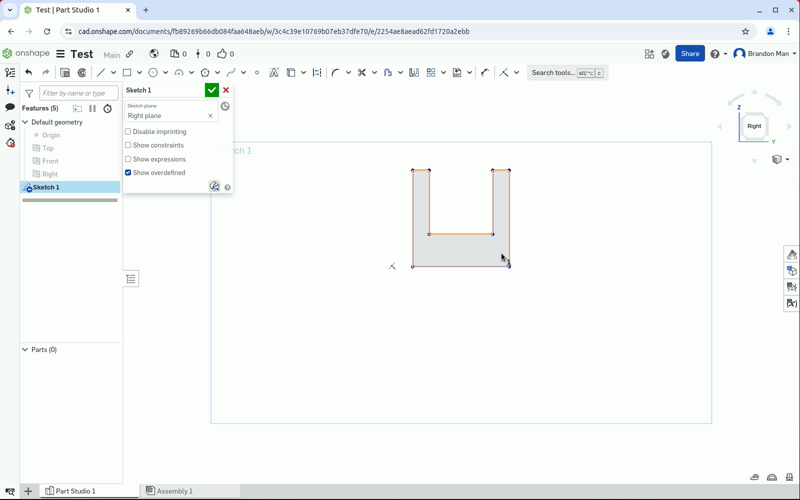
mouse_move(73, 352)
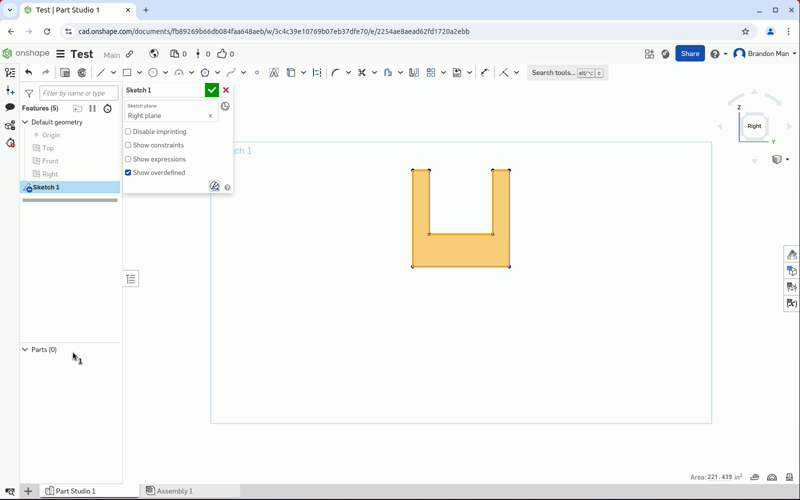
key(shift+y)
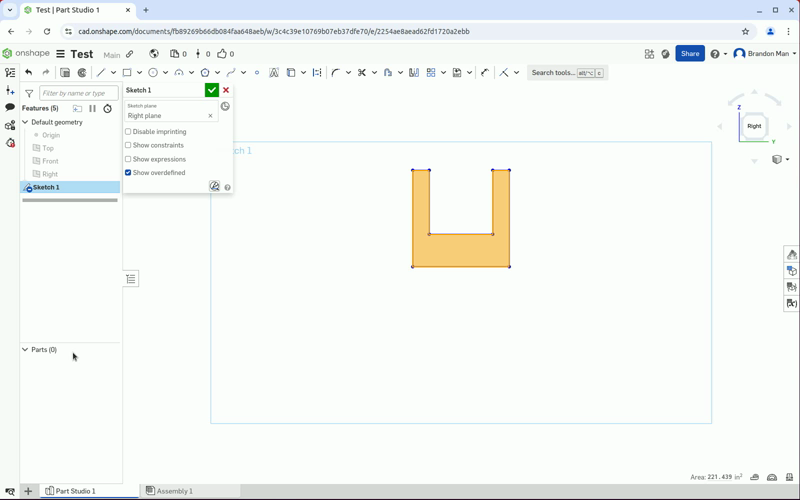
key(shift+e)
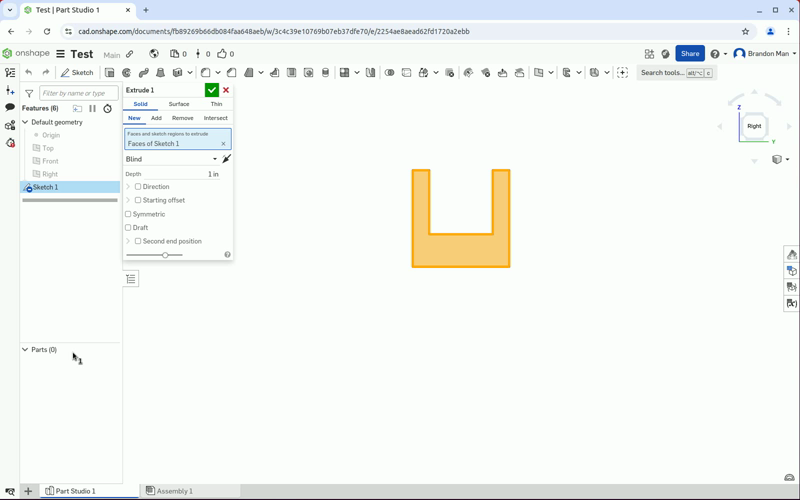
mouse_move(143, 106)
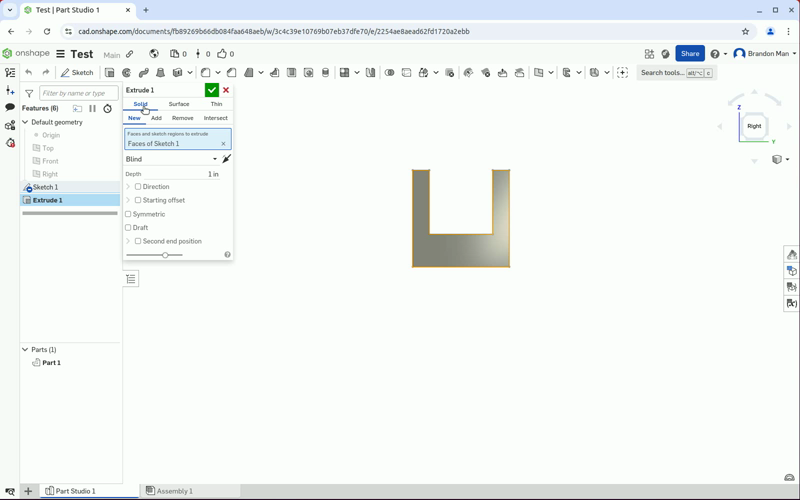
click(143, 106)
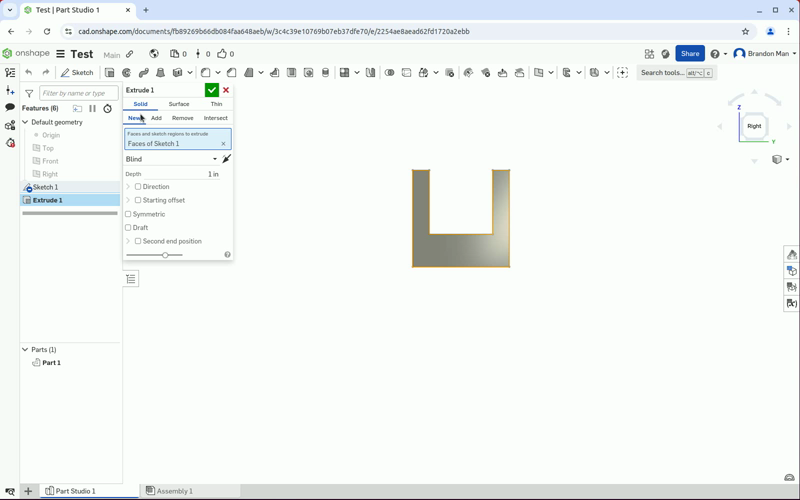
mouse_move(137, 120)
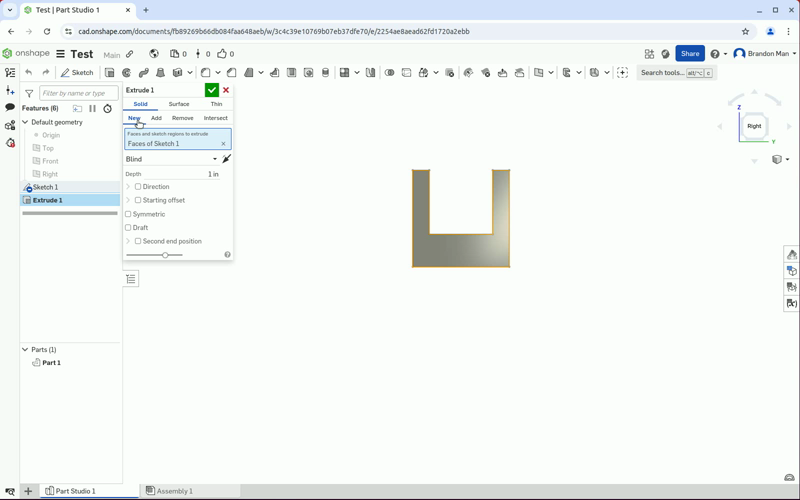
click(137, 120)
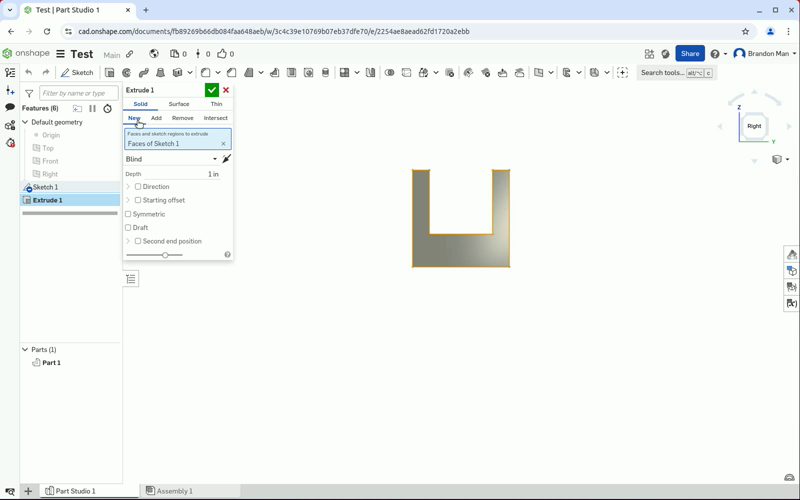
key(tab, 4)
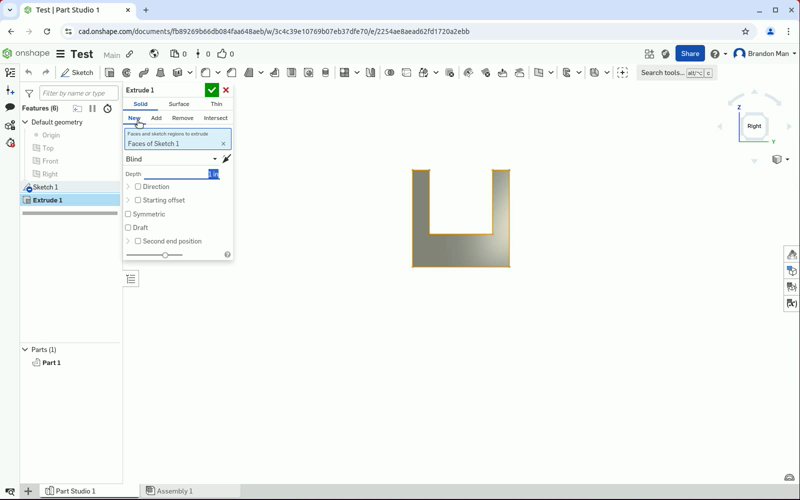
text(-2.648)
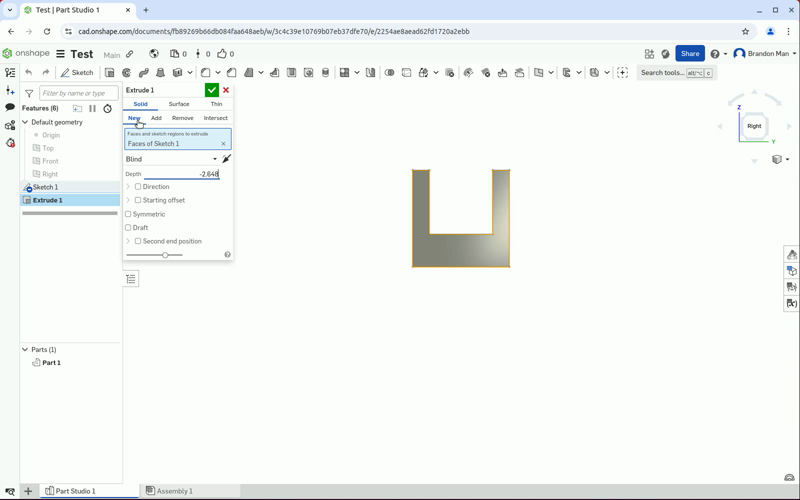
key(enter)
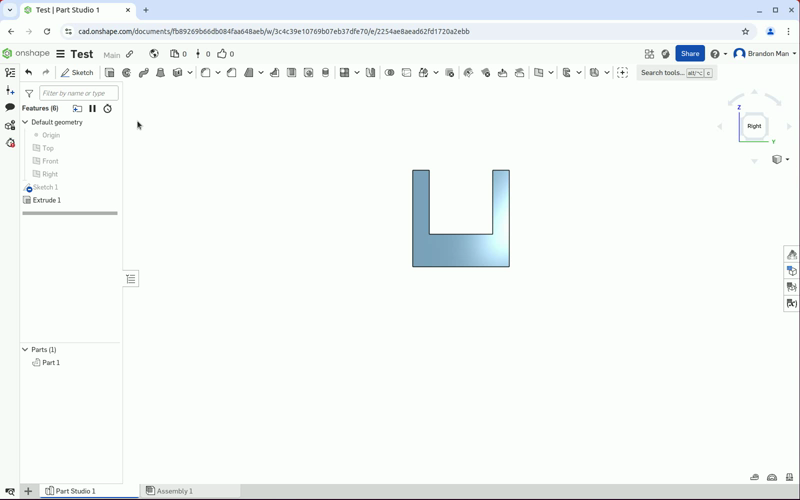
key(shift+h)
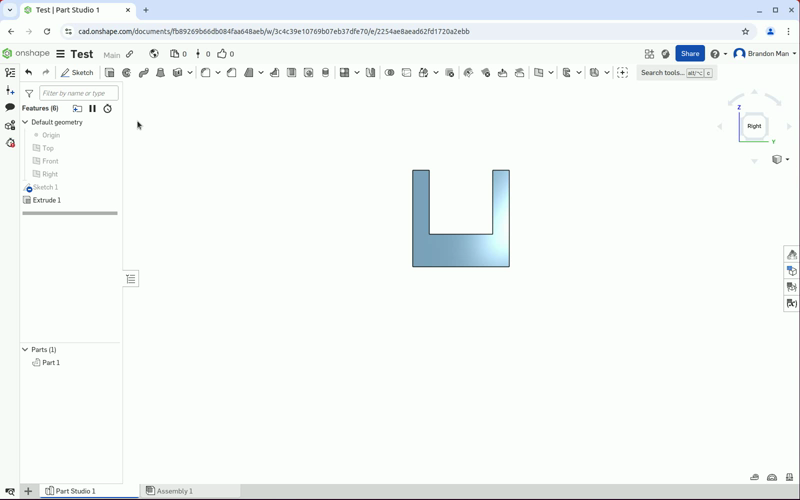
key(shift+h)
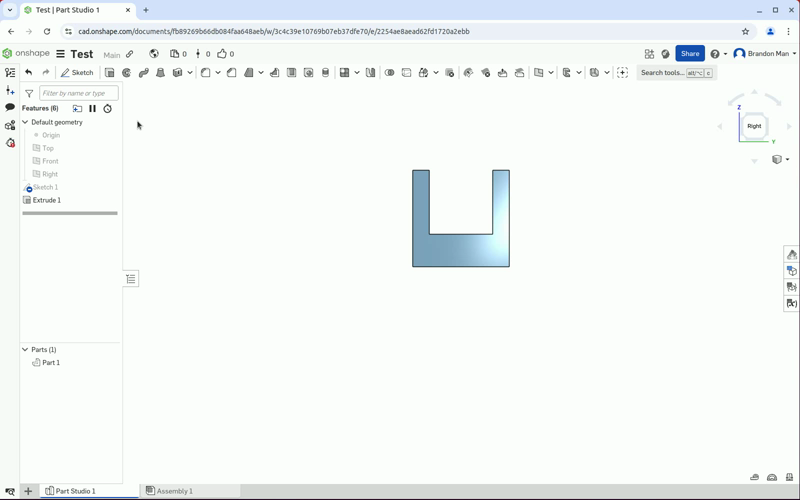
mouse_move(73, 189)
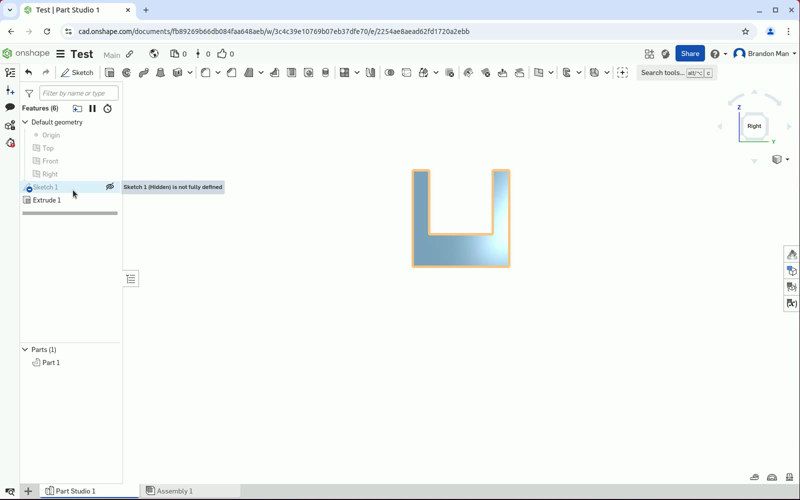
click(73, 189)
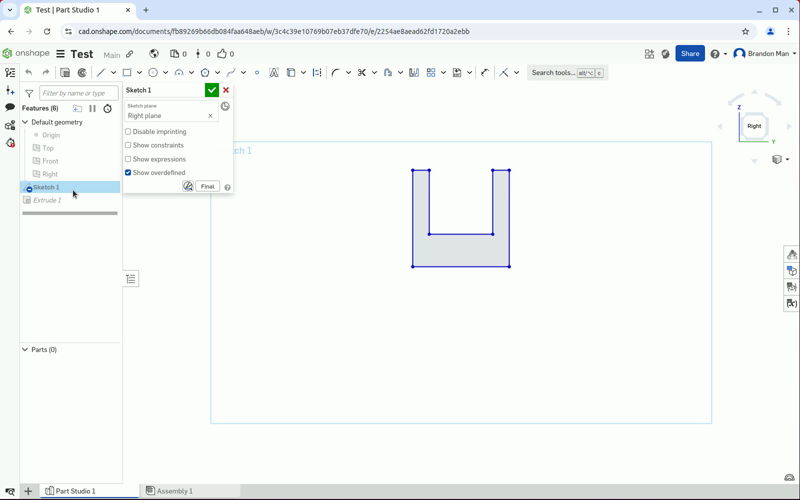
mouse_move(229, 92)
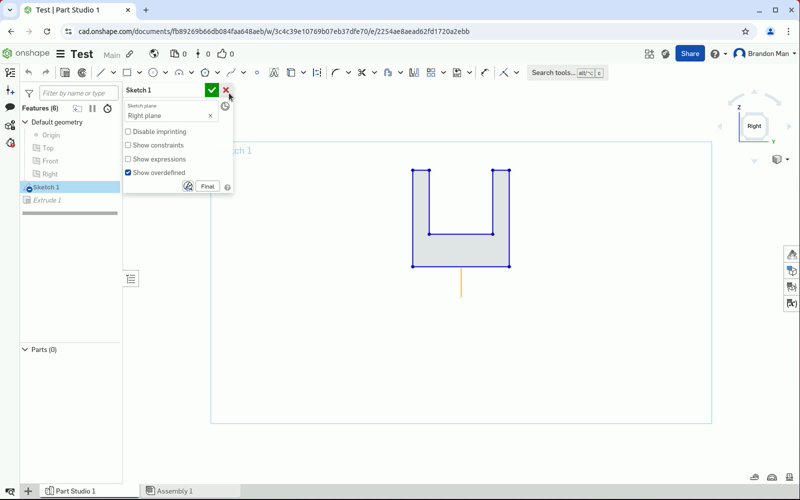
click(229, 92)
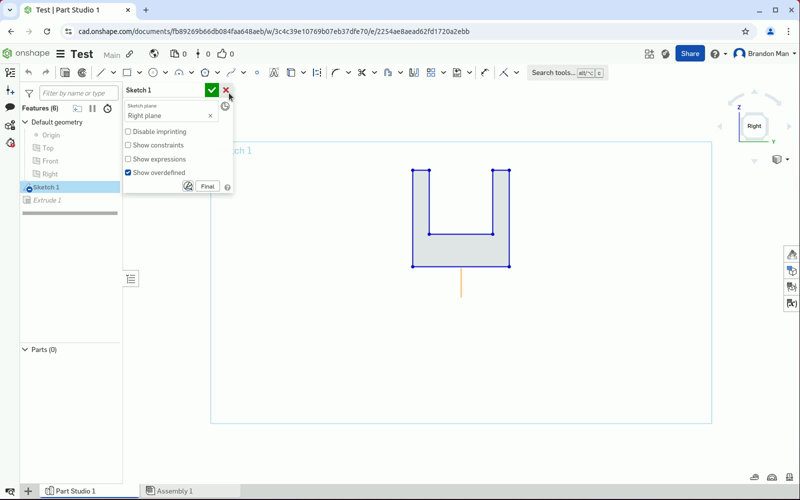
key(shift+s)
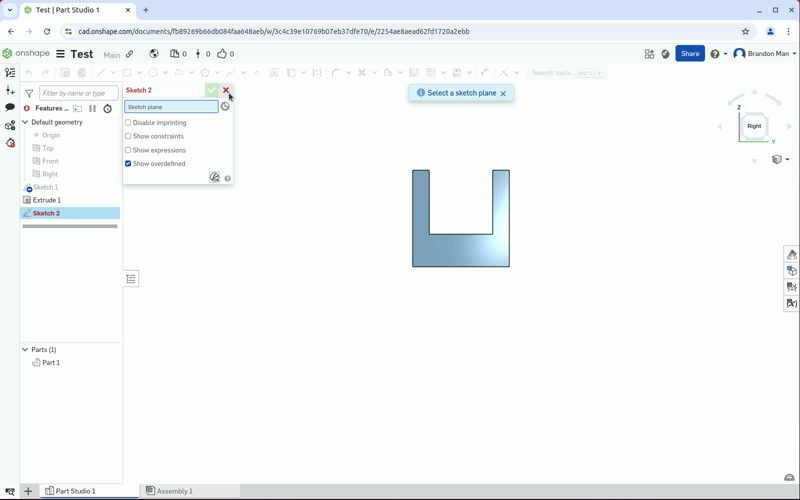
mouse_move(73, 176)
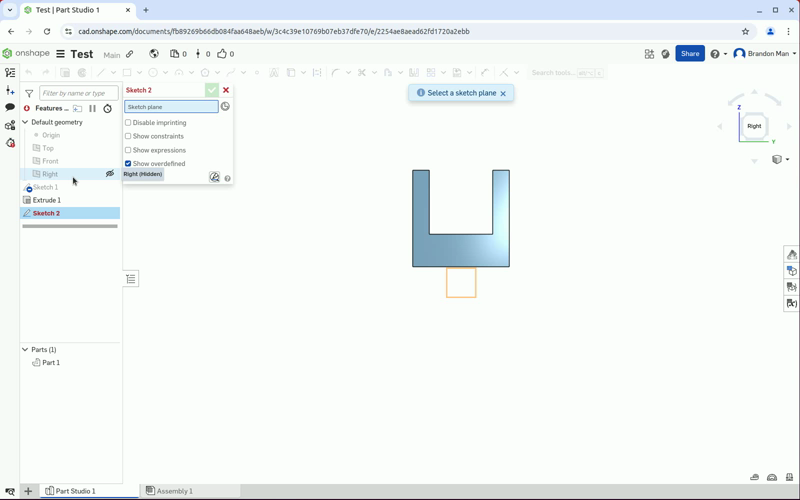
click(73, 176)
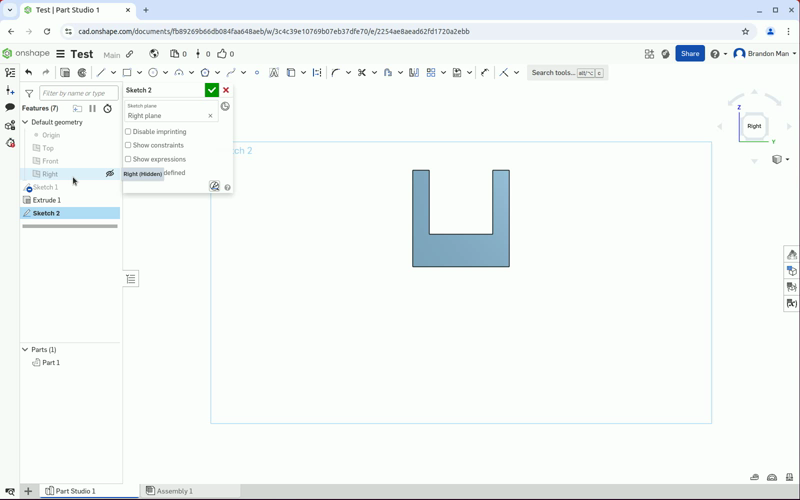
mouse_move(73, 352)
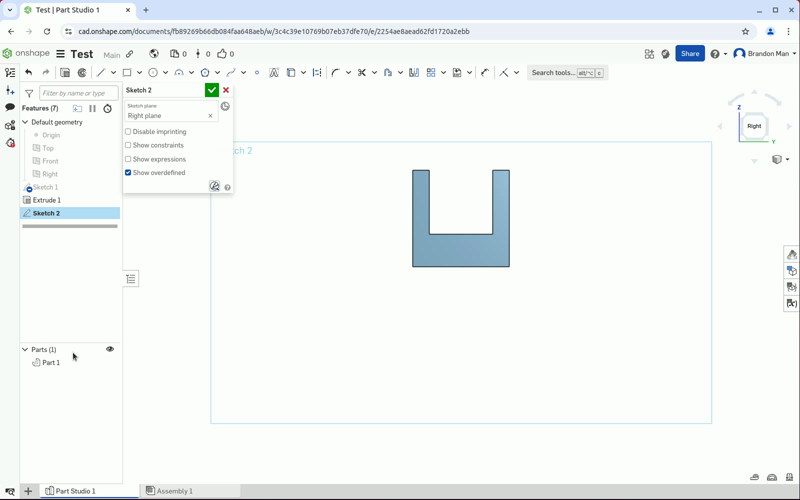
key(y)
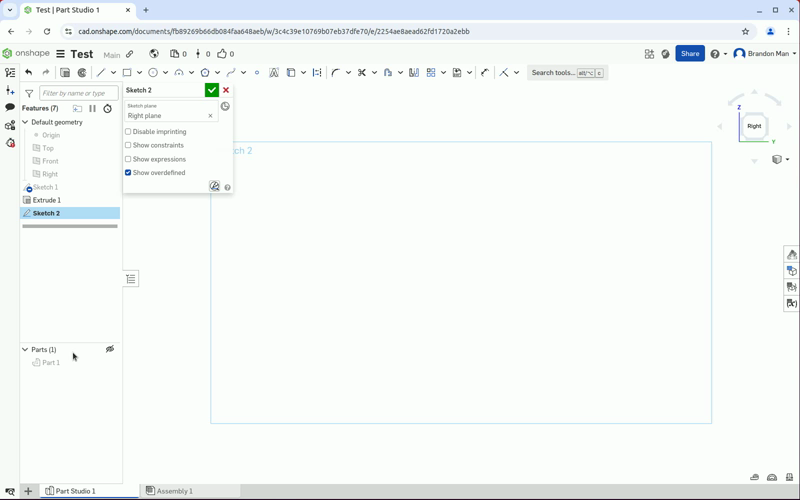
key(l)
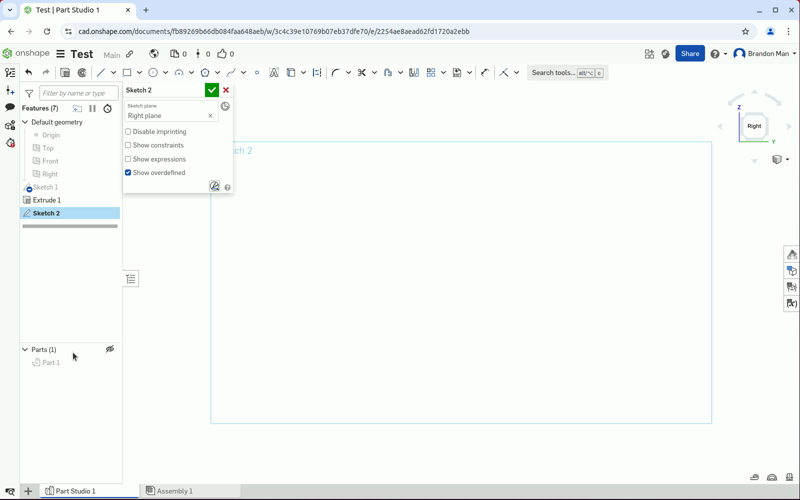
key_down(shift)
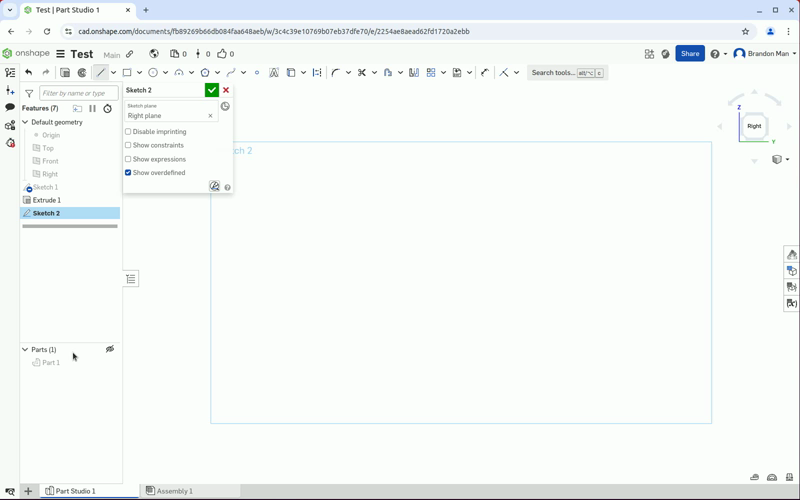
mouse_move(412, 282)
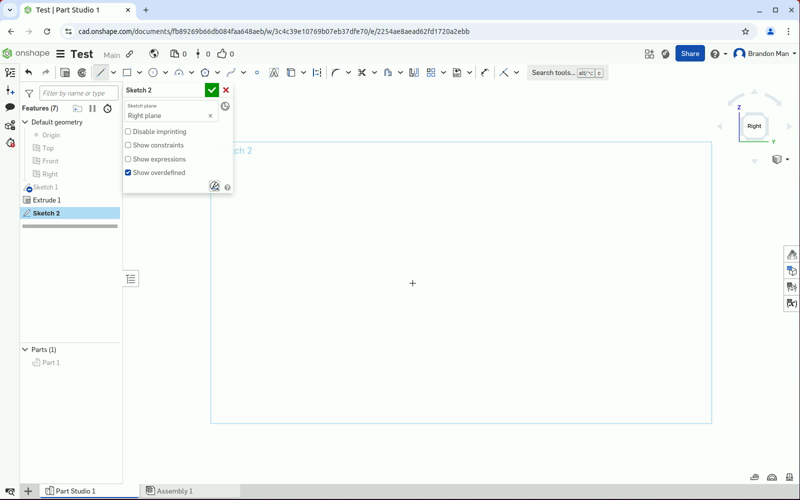
click(412, 282)
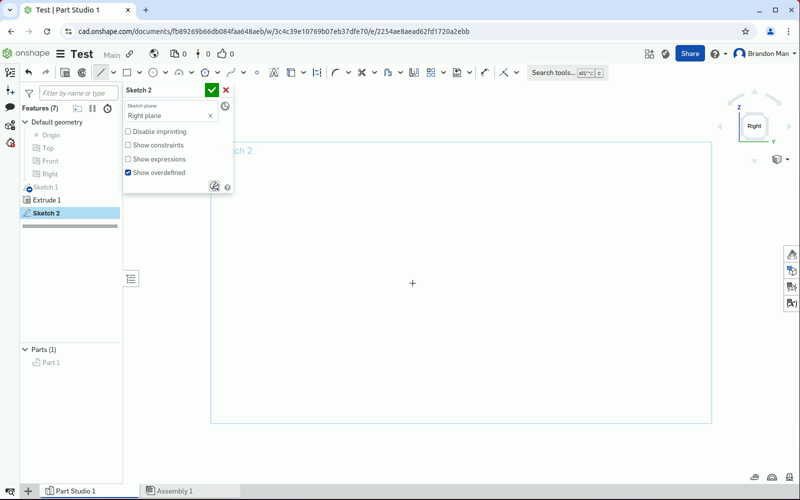
key_up(shift)
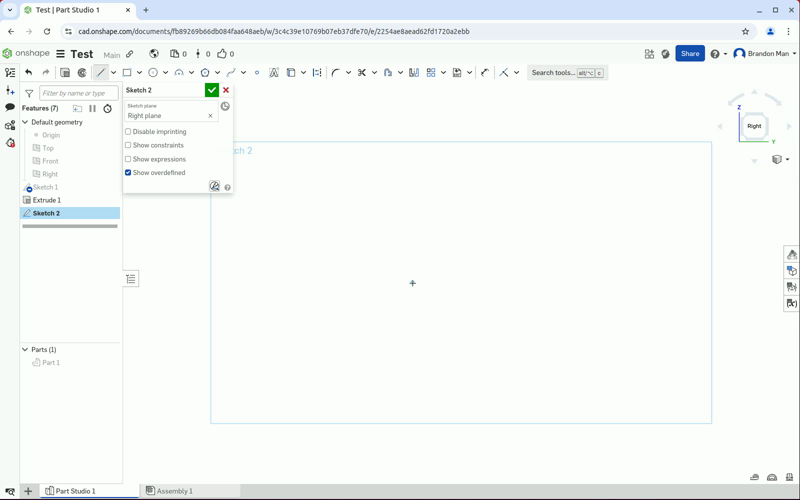
key_down(shift)
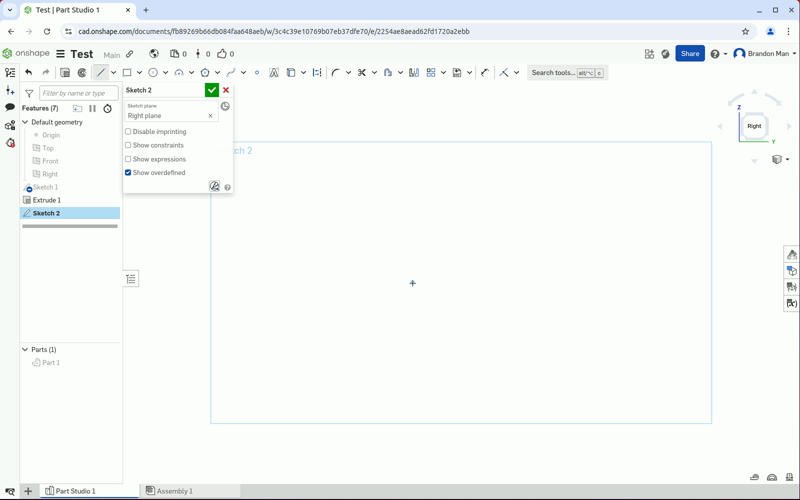
mouse_move(509, 282)
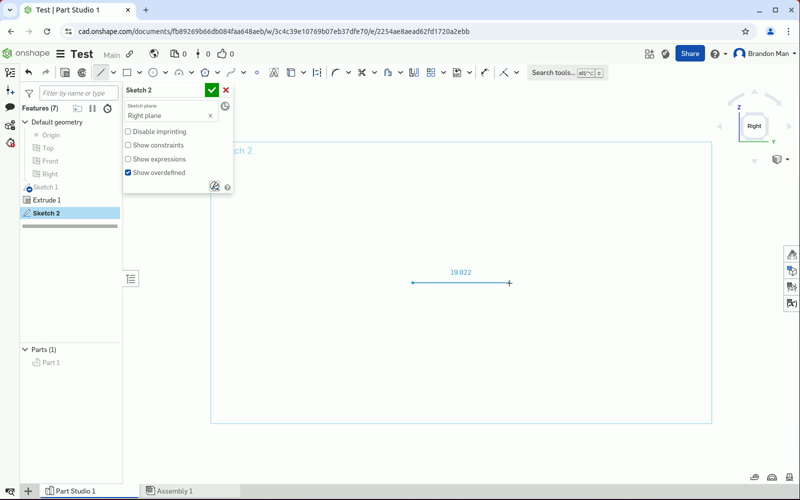
click(509, 282)
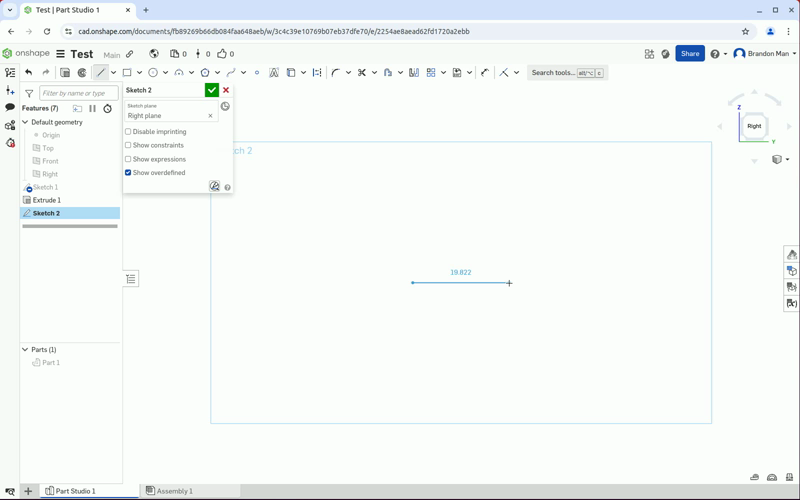
key_up(shift)
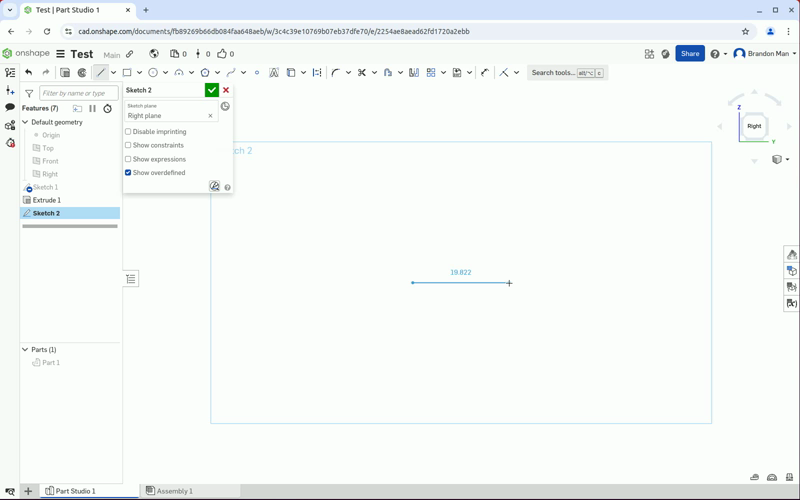
key_down(shift)
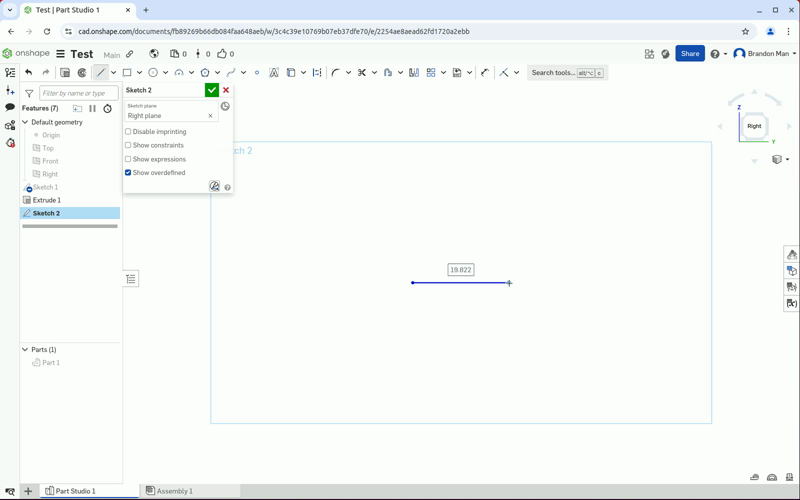
mouse_move(539, 282)
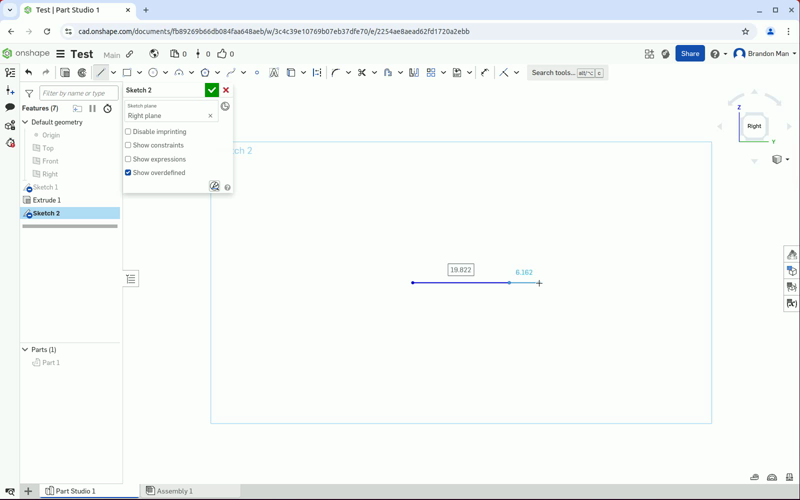
mouse_move(509, 266)
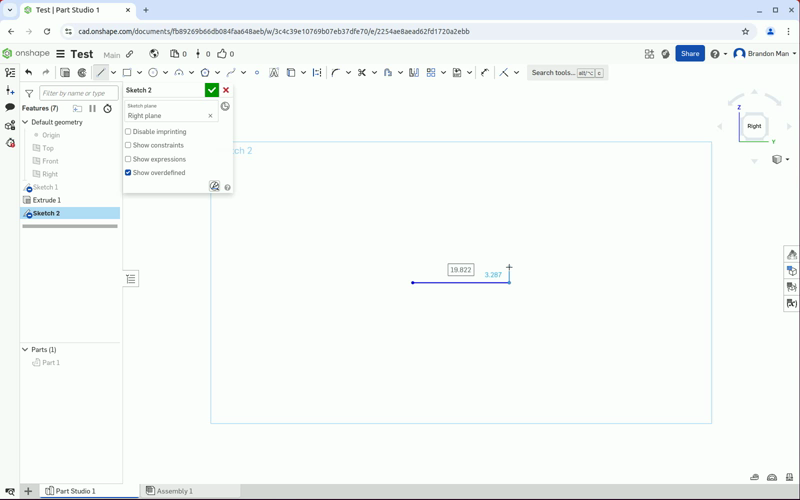
click(509, 266)
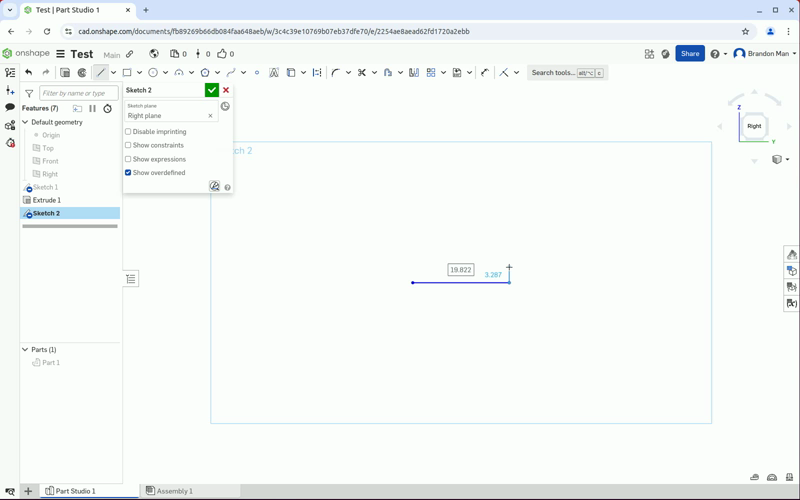
key_up(shift)
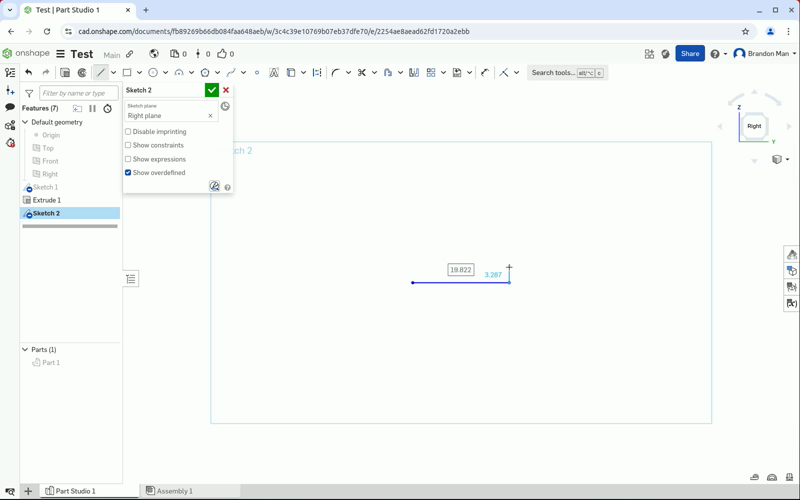
key_down(shift)
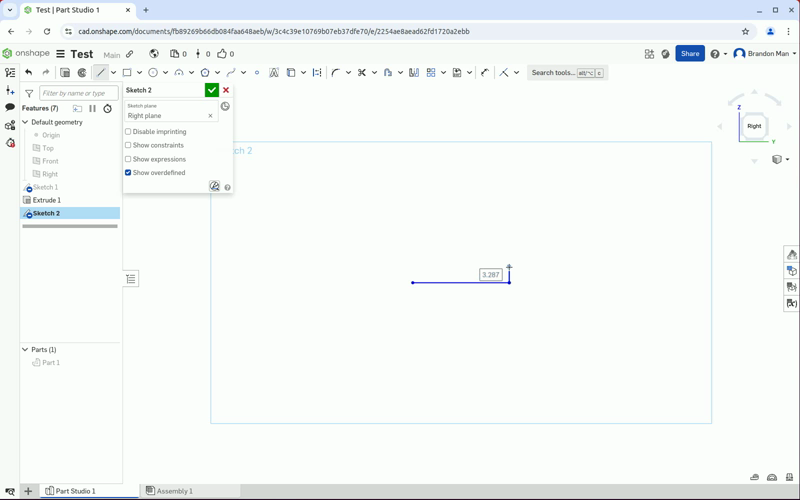
mouse_move(412, 266)
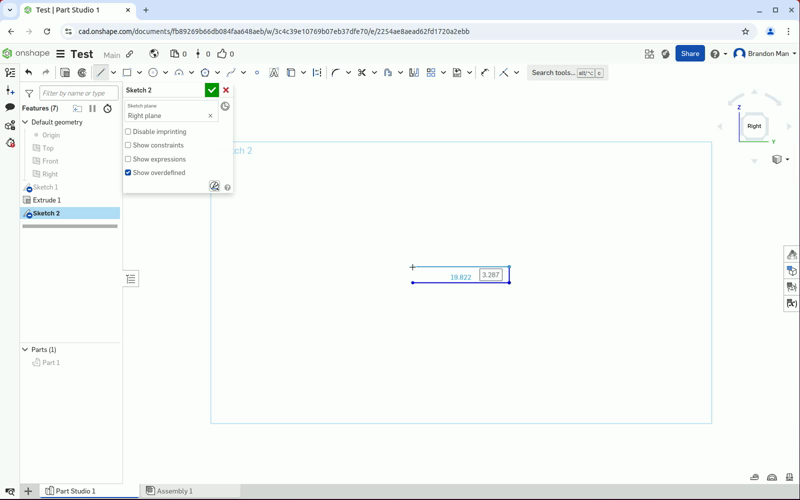
click(412, 266)
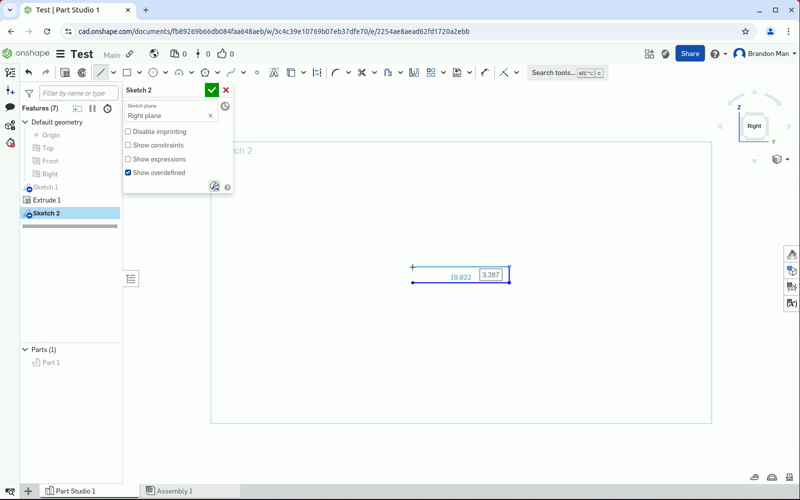
key_up(shift)
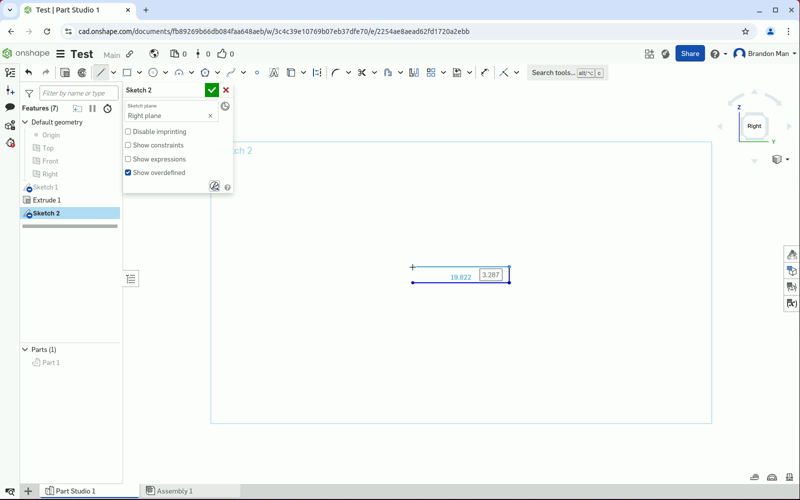
mouse_move(442, 266)
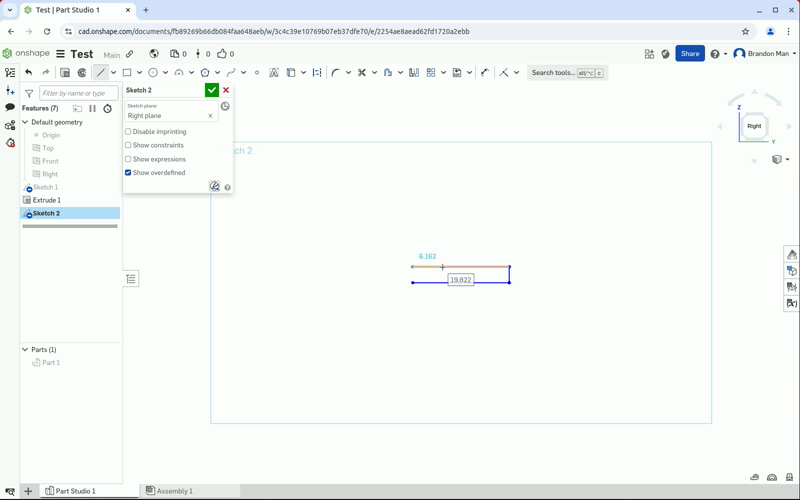
key_down(shift)
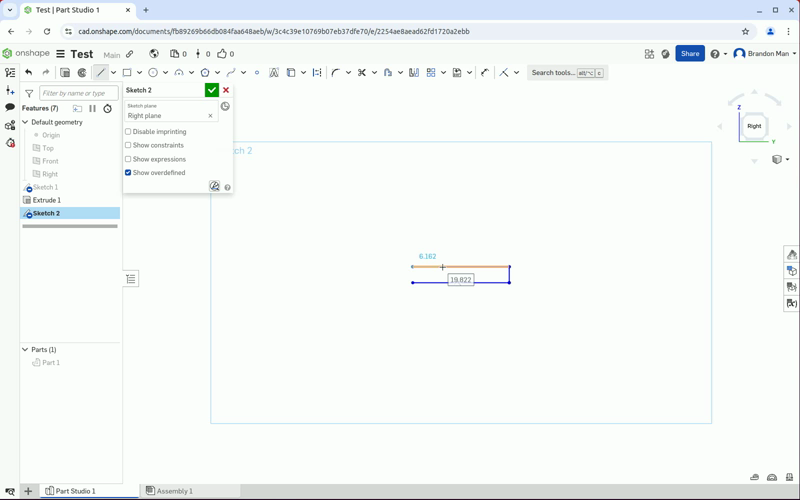
mouse_move(412, 282)
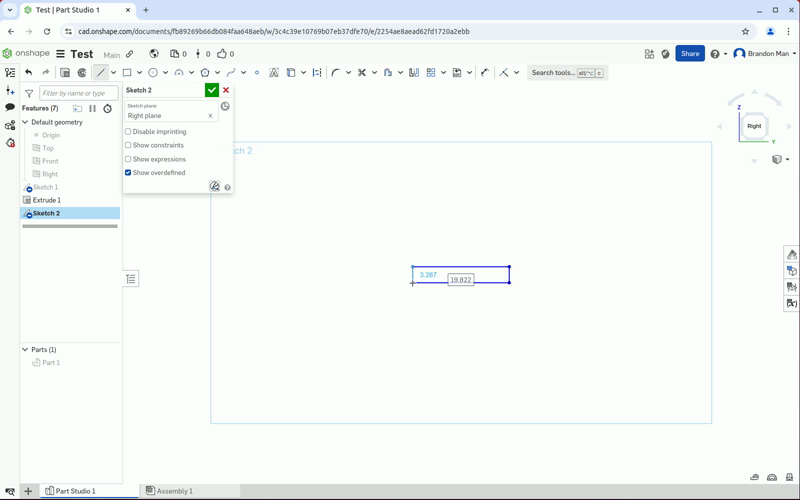
key_up(shift)
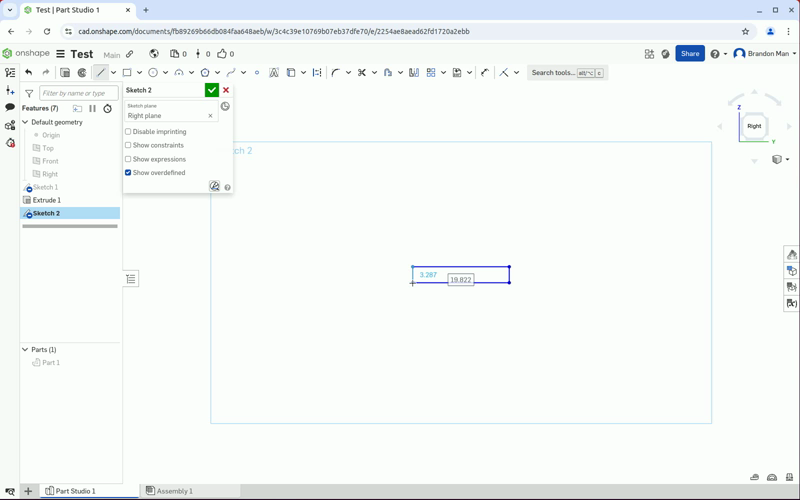
click(412, 282)
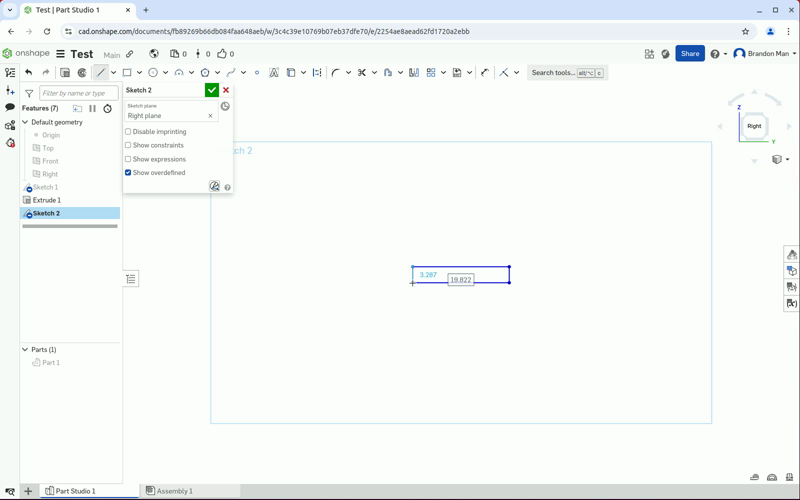
key(esc)
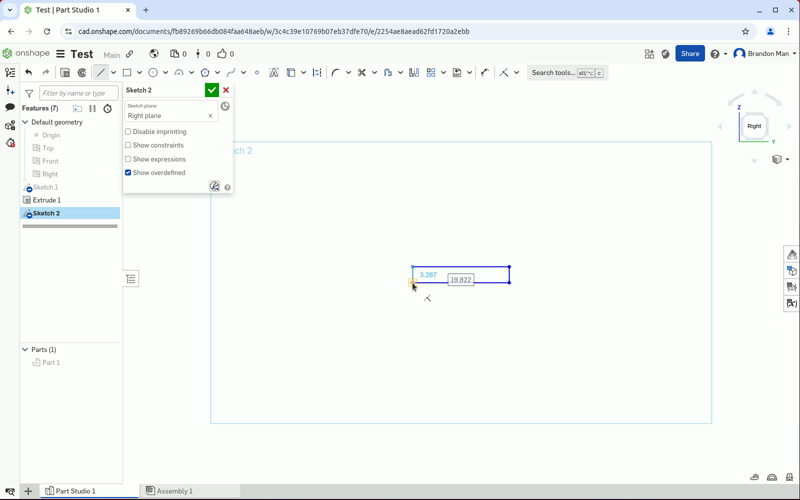
mouse_move(463, 276)
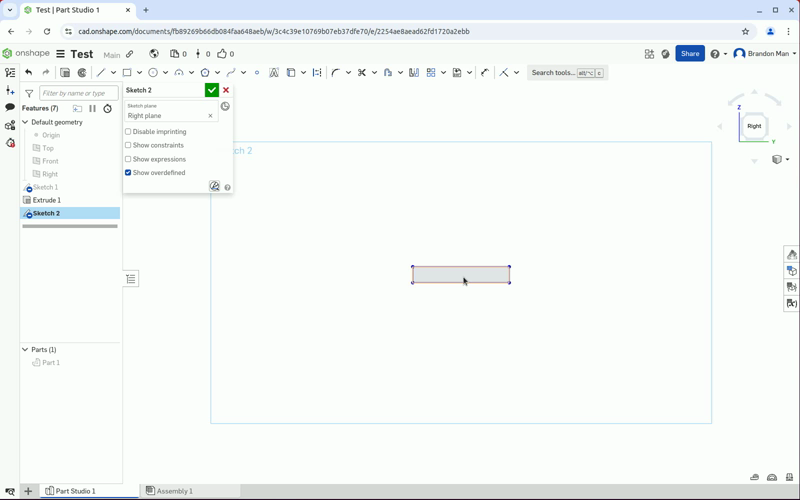
scroll(6)
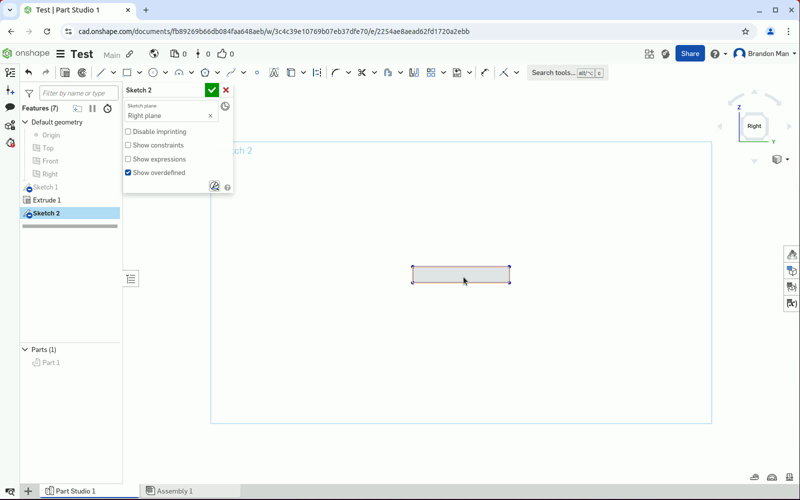
scroll(6)
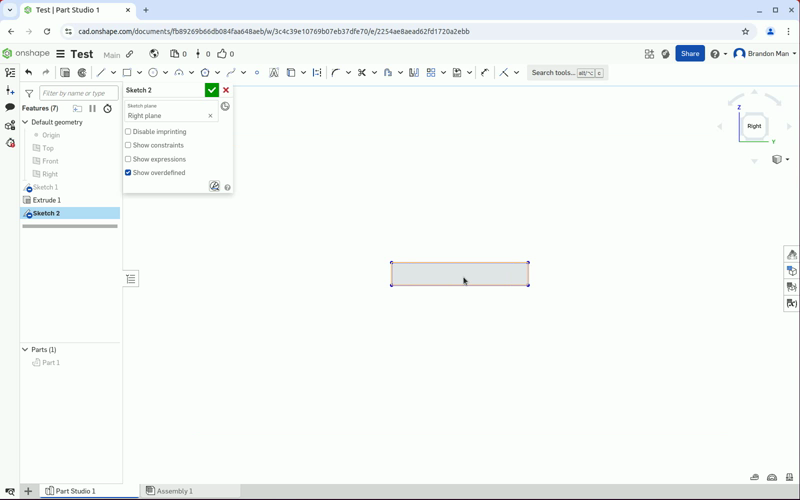
scroll(6)
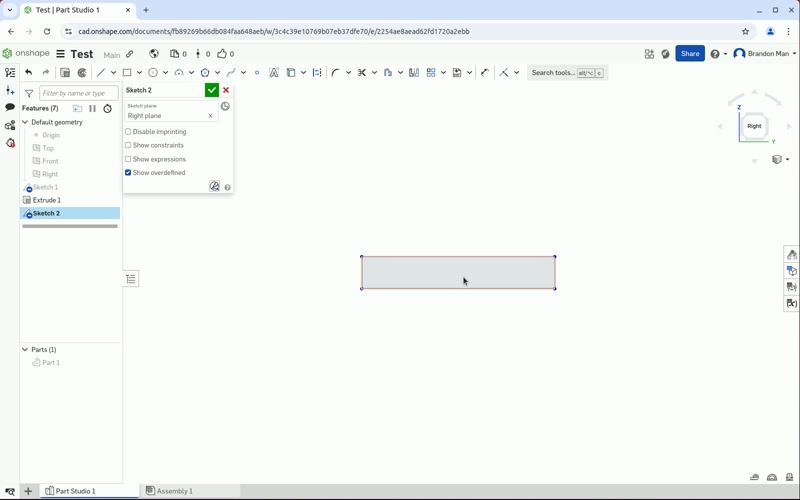
scroll(6)
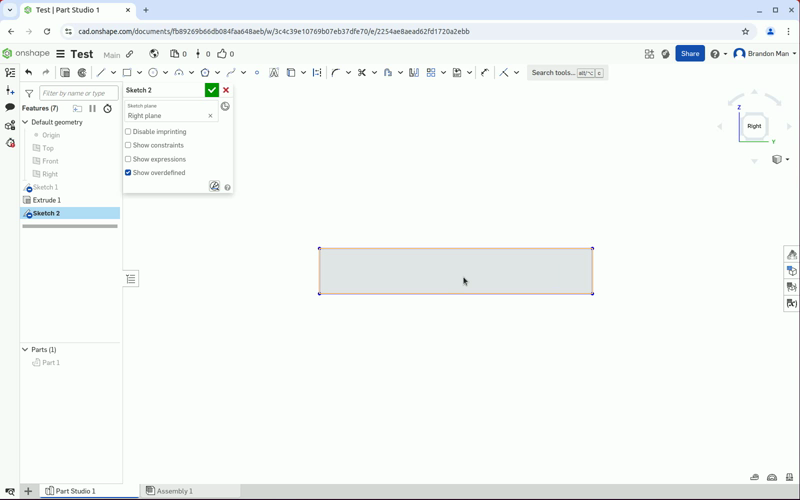
scroll(6)
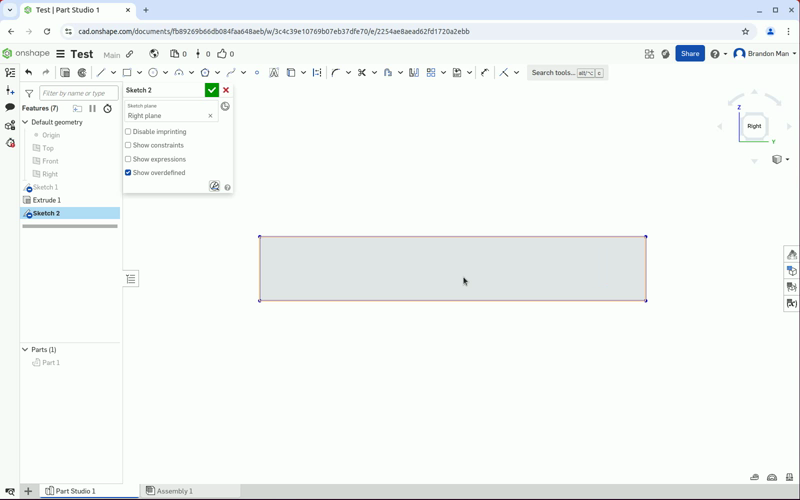
scroll(6)
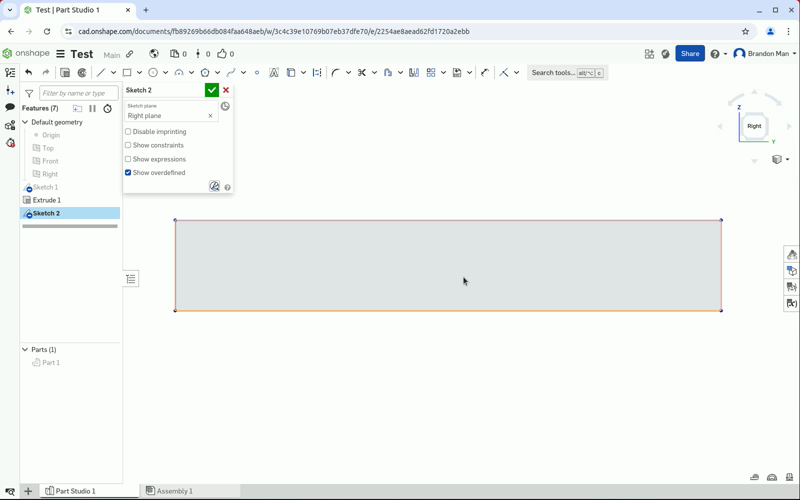
scroll(6)
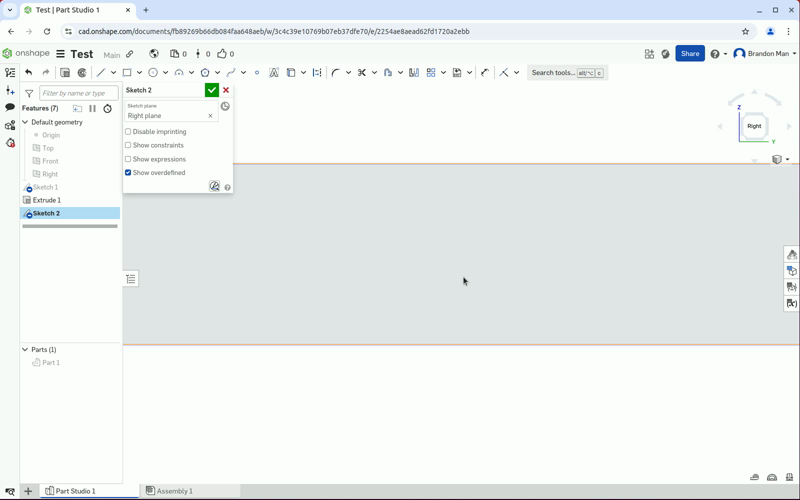
click(463, 276)
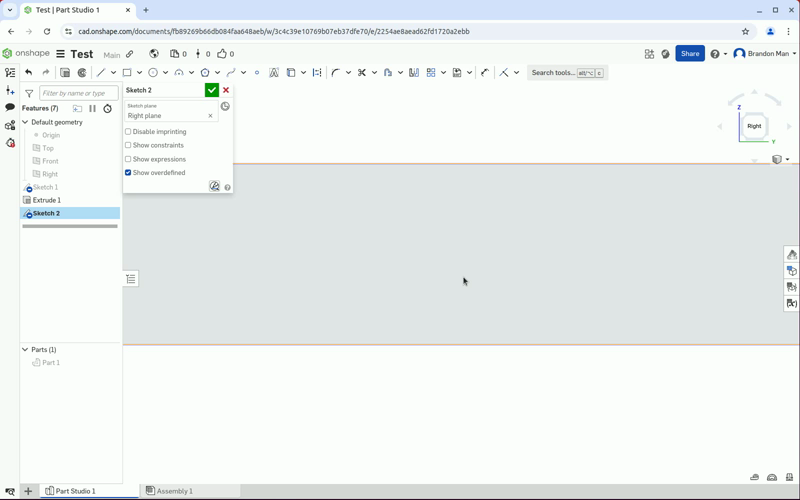
scroll(-6)
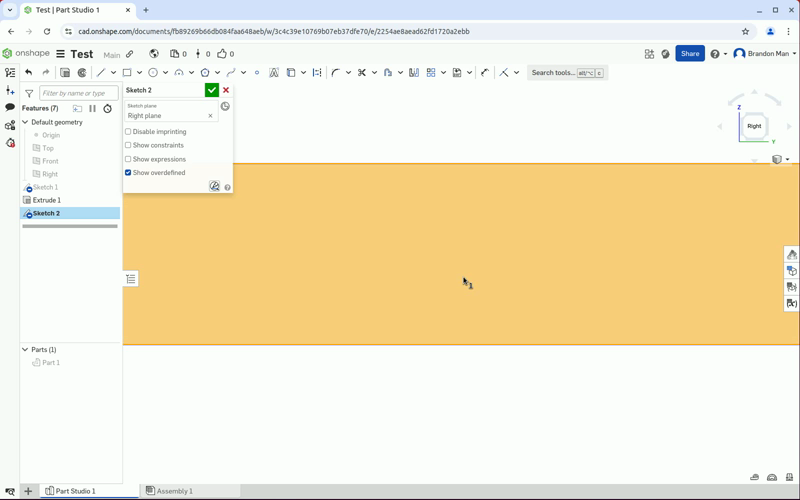
scroll(-6)
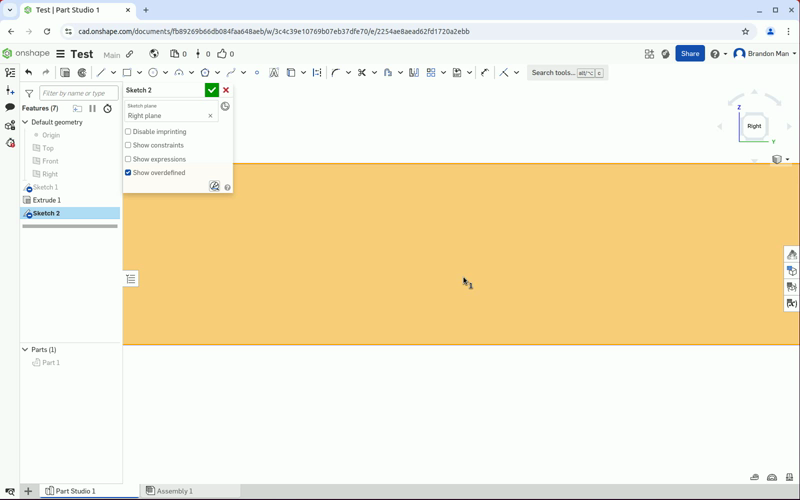
scroll(-6)
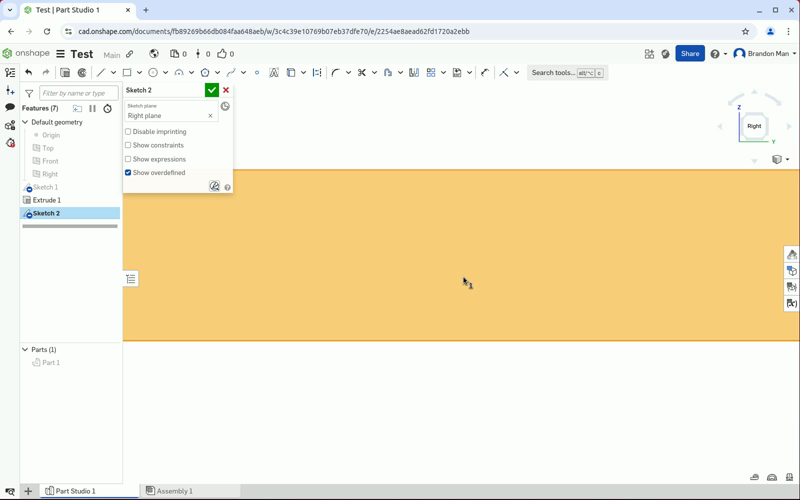
scroll(-6)
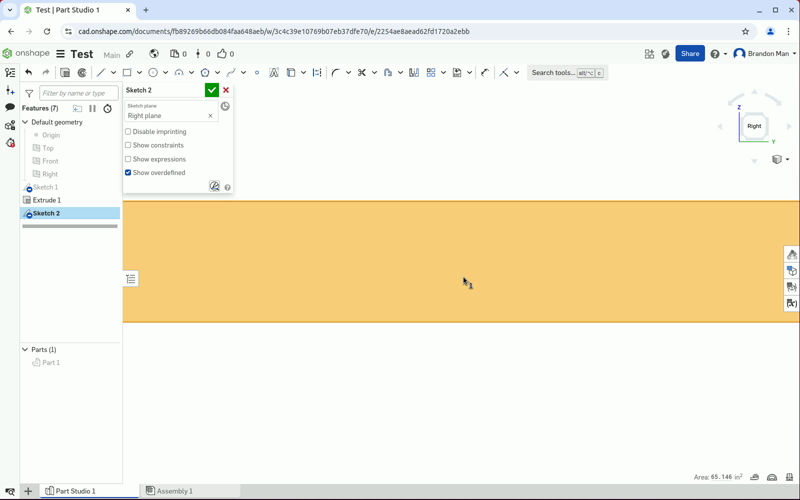
scroll(-6)
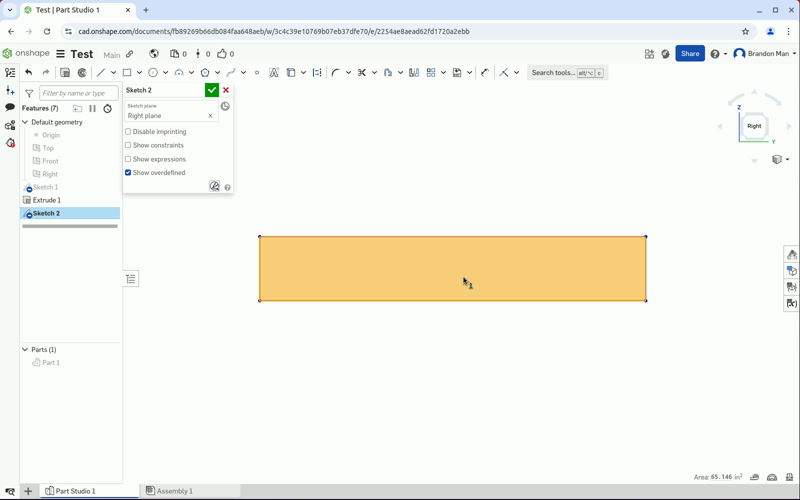
scroll(-6)
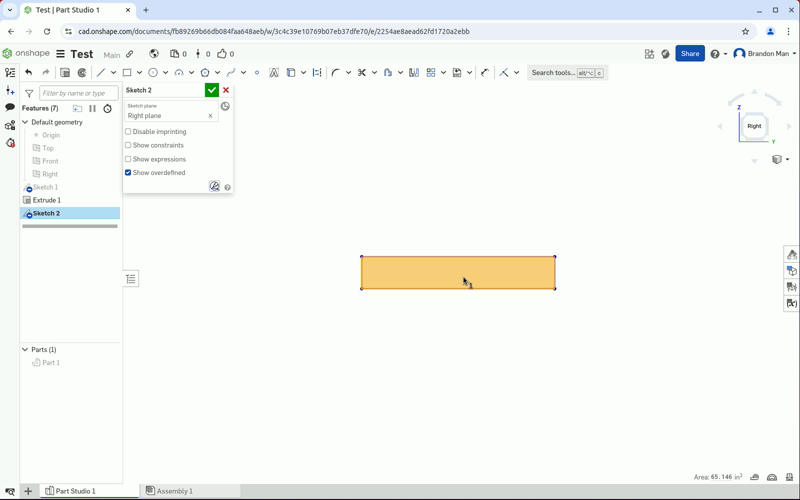
scroll(-6)
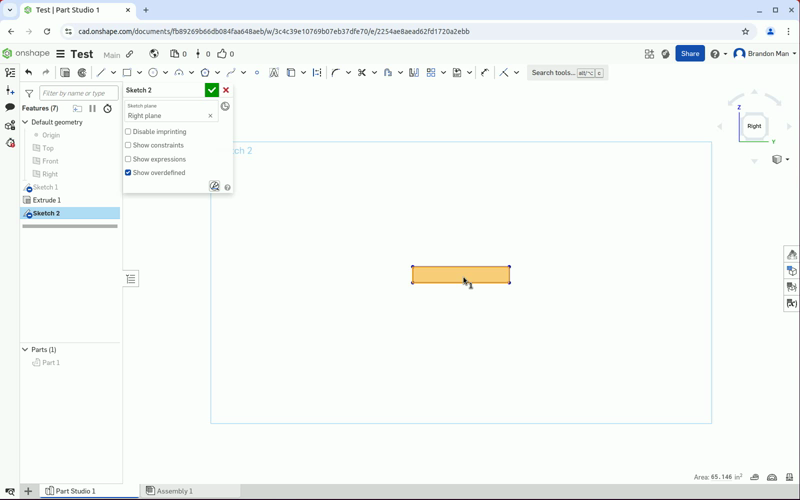
mouse_move(73, 352)
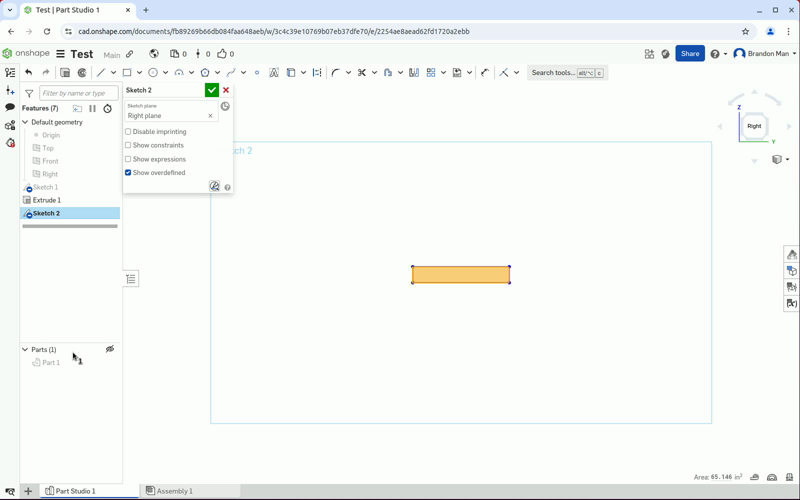
key(shift+y)
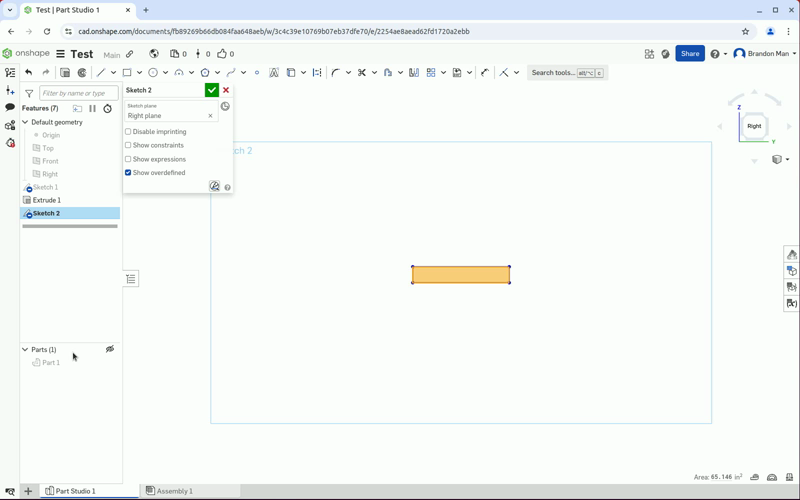
key(shift+e)
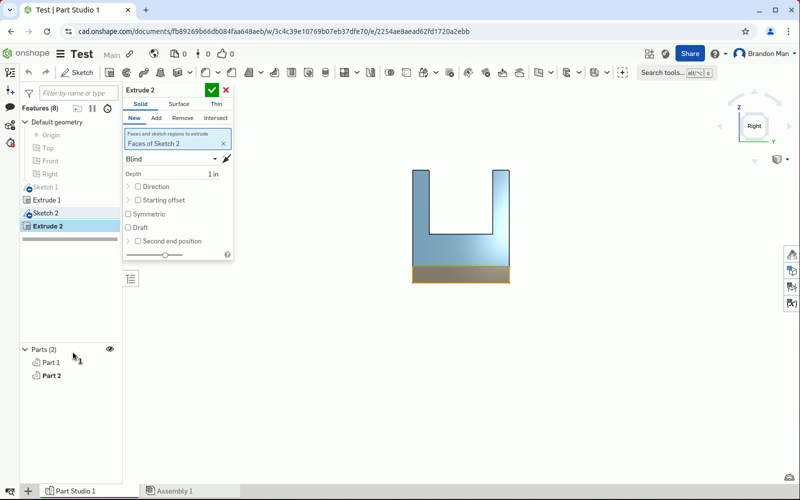
mouse_move(143, 106)
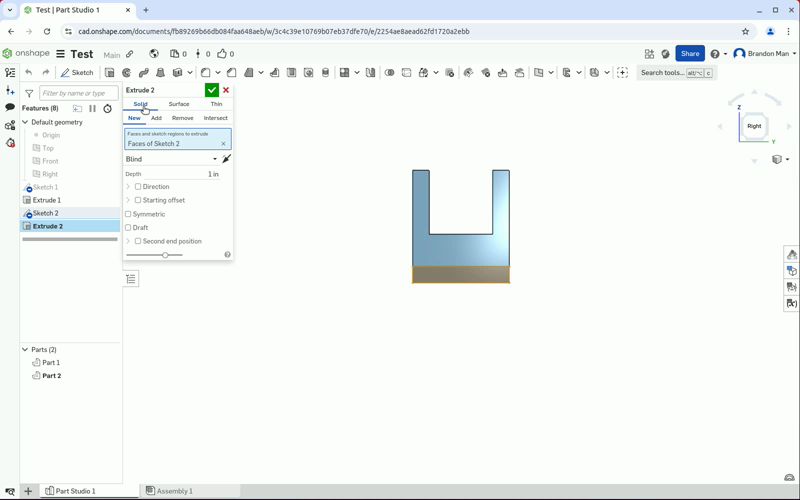
click(143, 106)
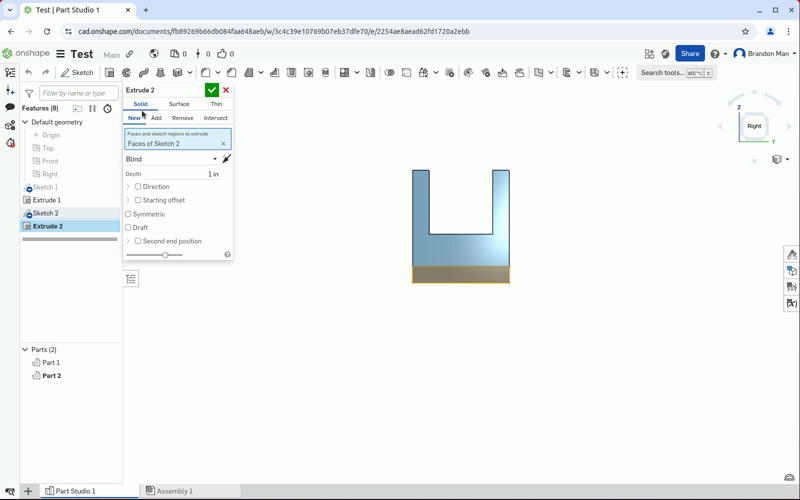
mouse_move(137, 120)
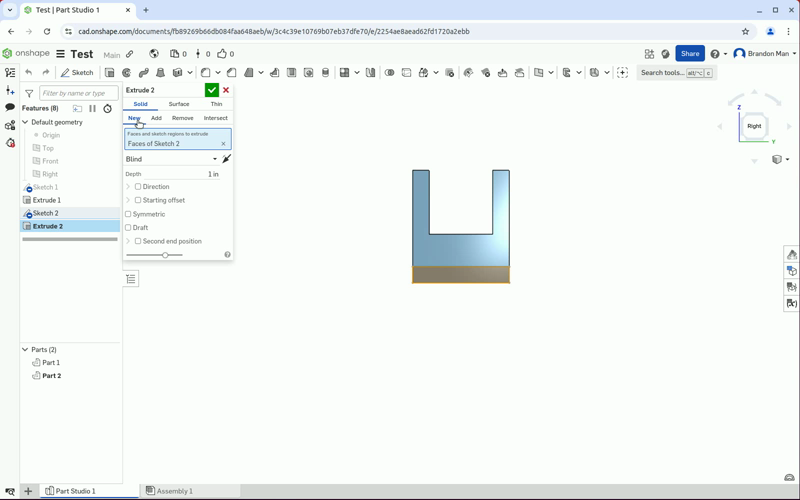
click(137, 120)
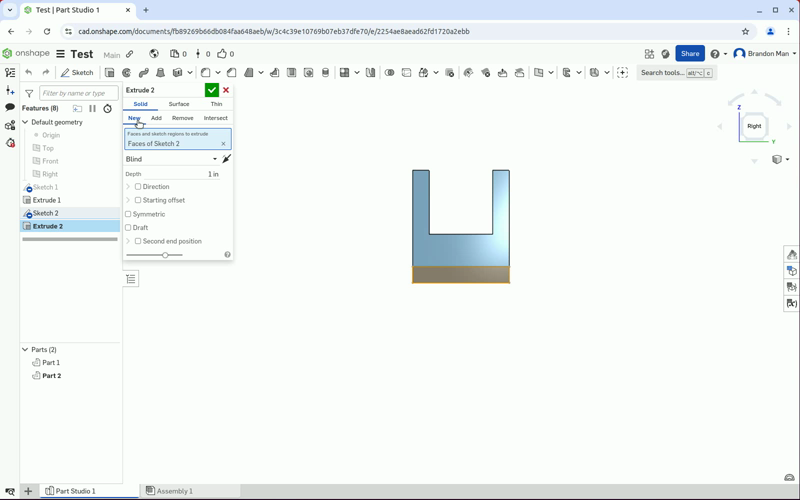
key(tab, 4)
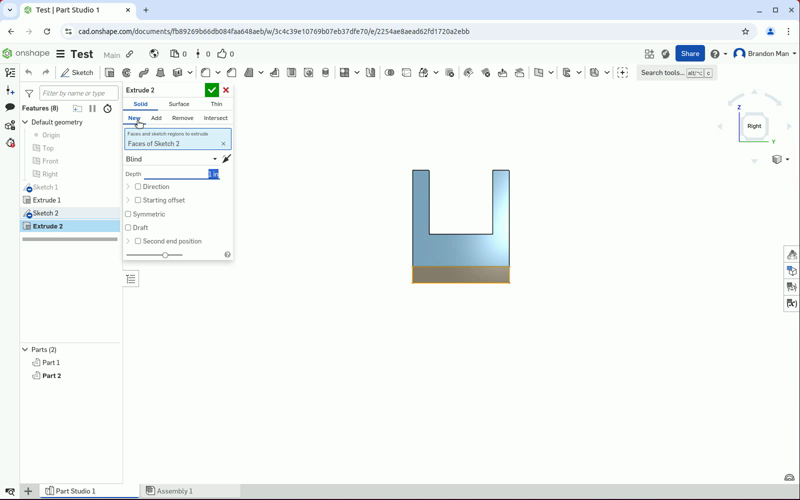
text(-2.648)
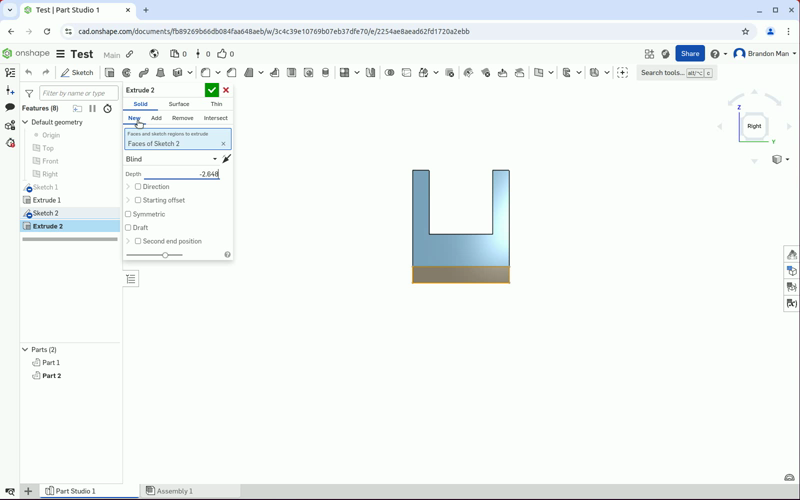
key(enter)
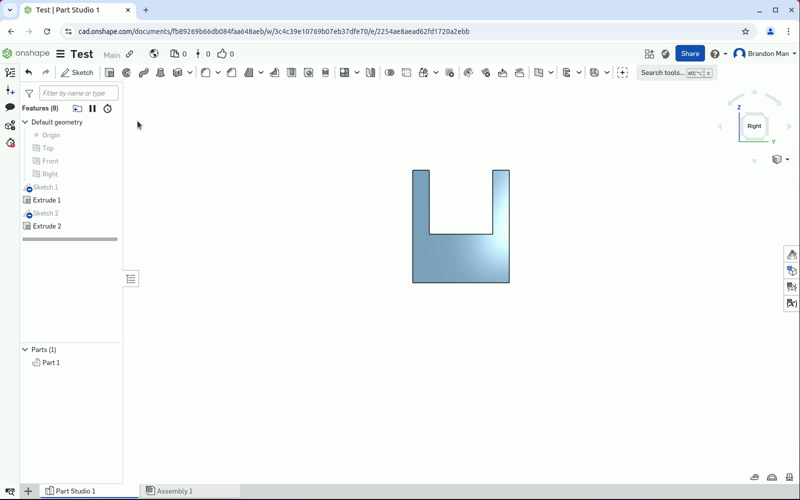
key(shift+h)
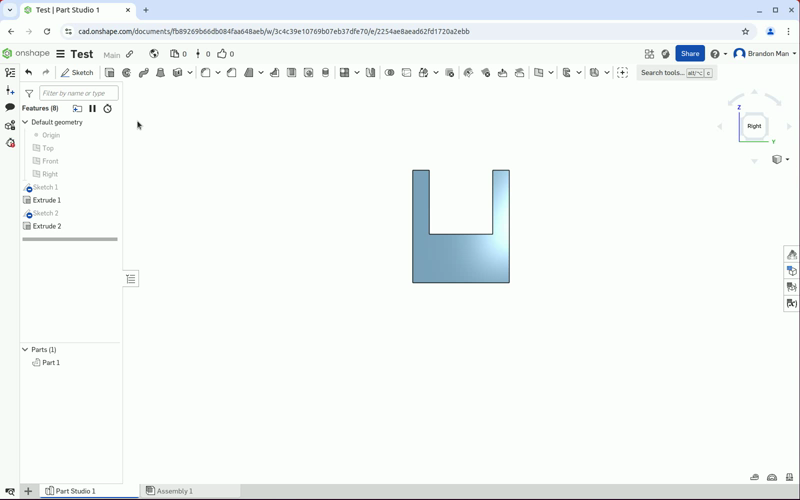
key(shift+h)
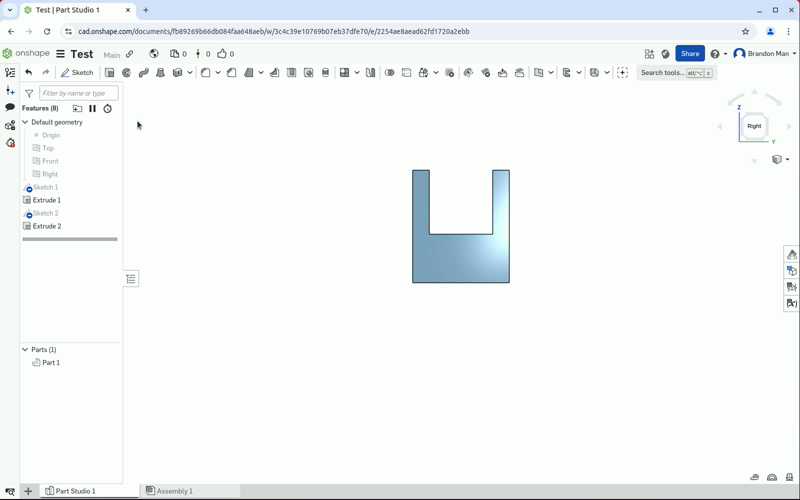
mouse_move(73, 189)
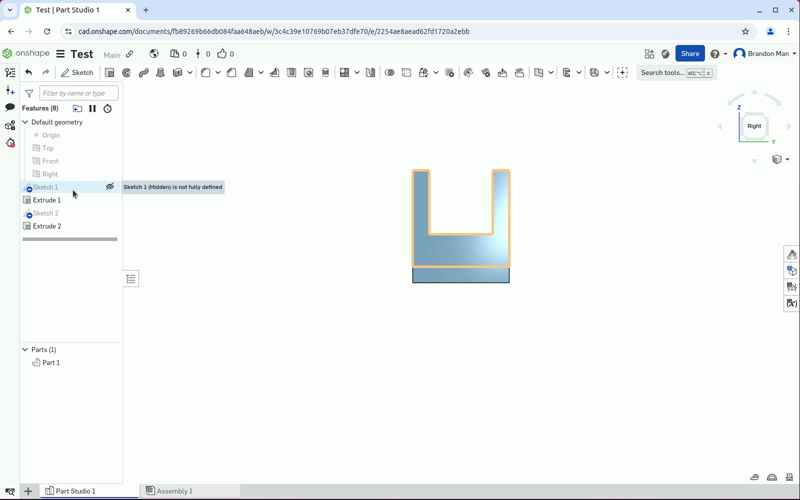
click(73, 189)
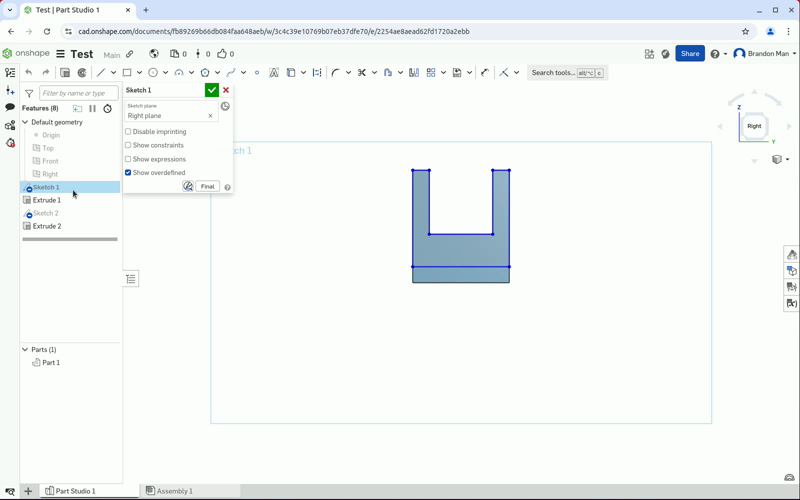
mouse_move(229, 92)
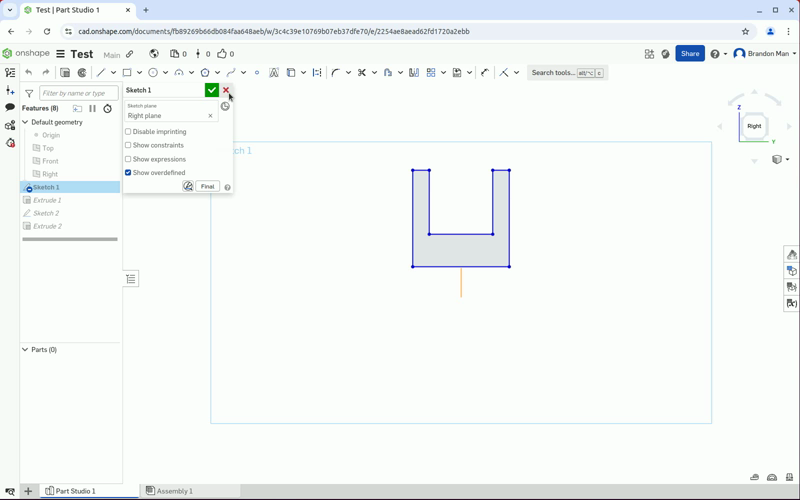
click(229, 92)
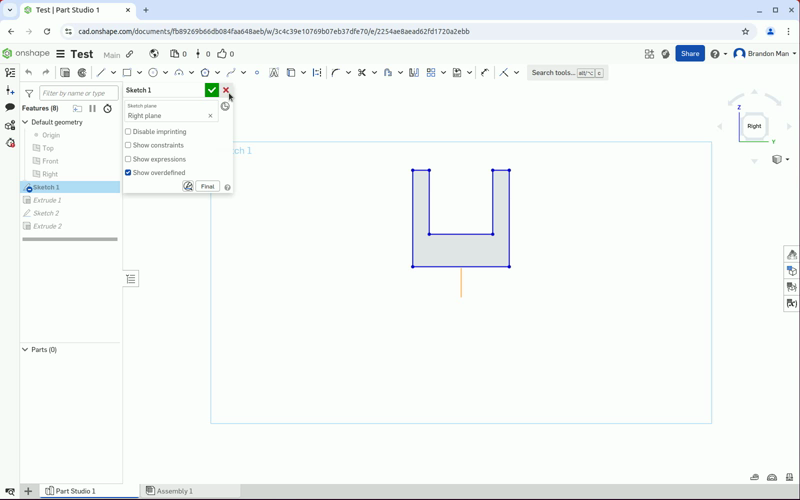
key(shift+s)
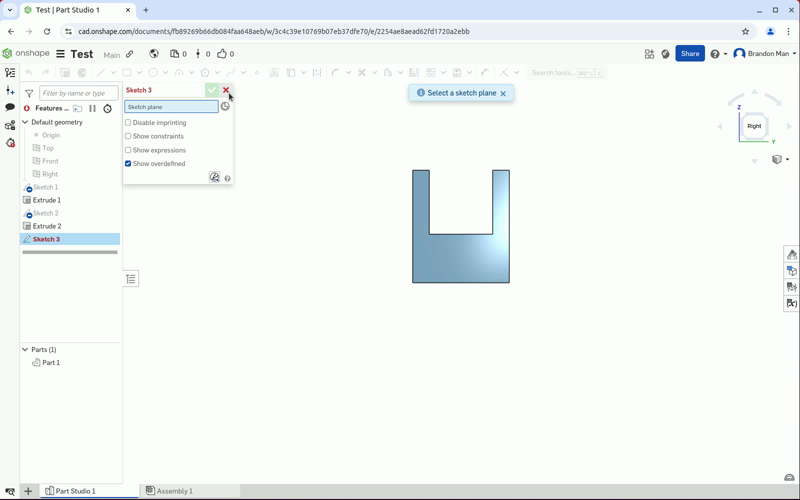
mouse_move(73, 176)
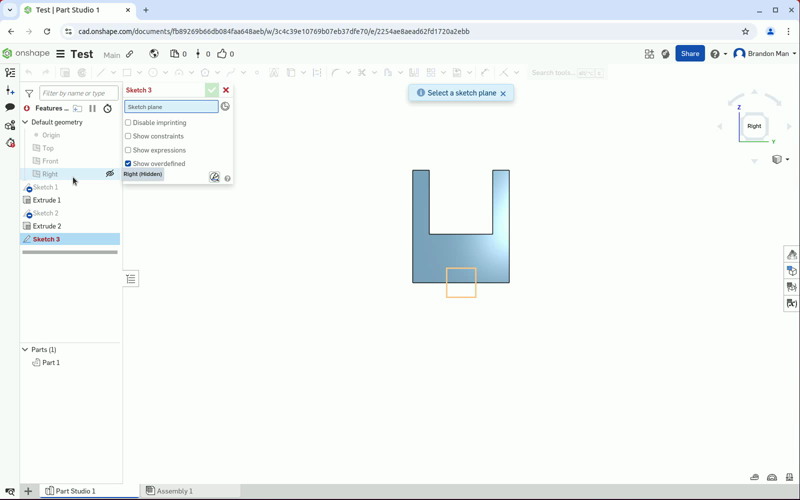
click(73, 176)
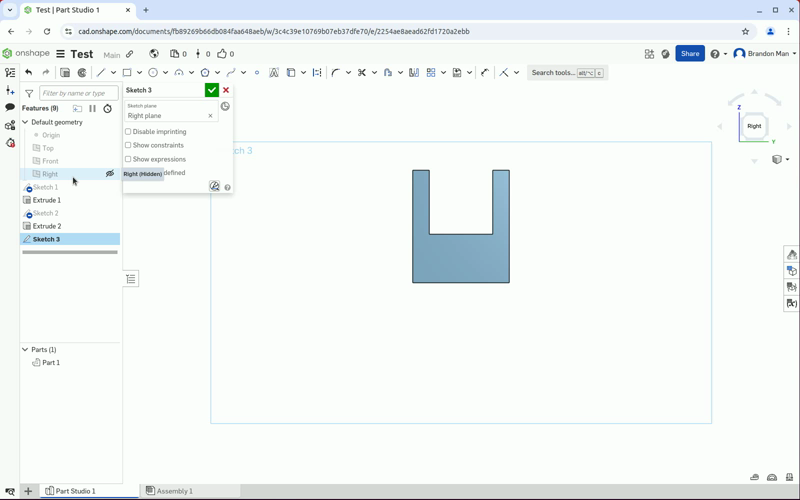
mouse_move(73, 352)
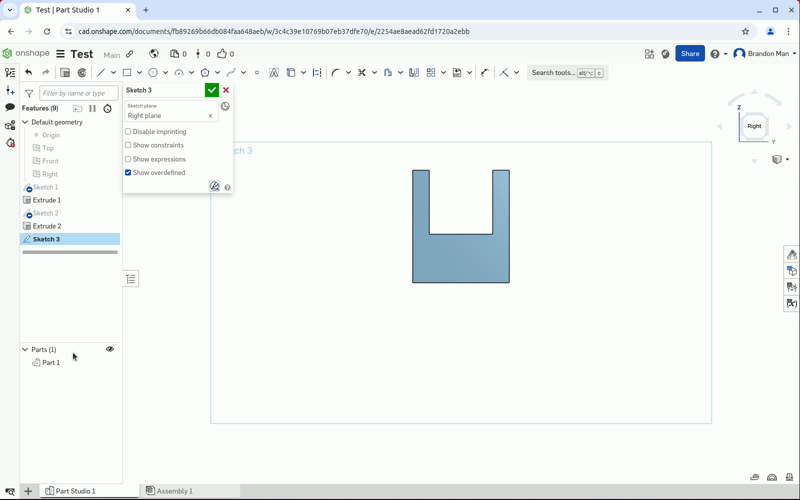
key(y)
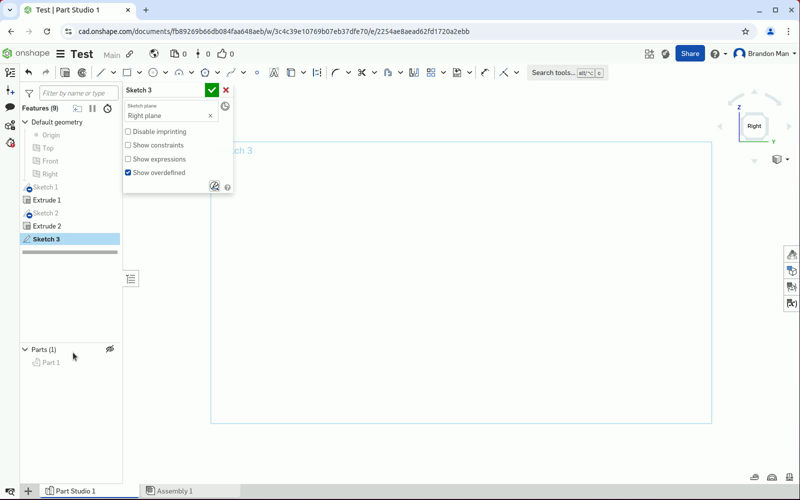
key(l)
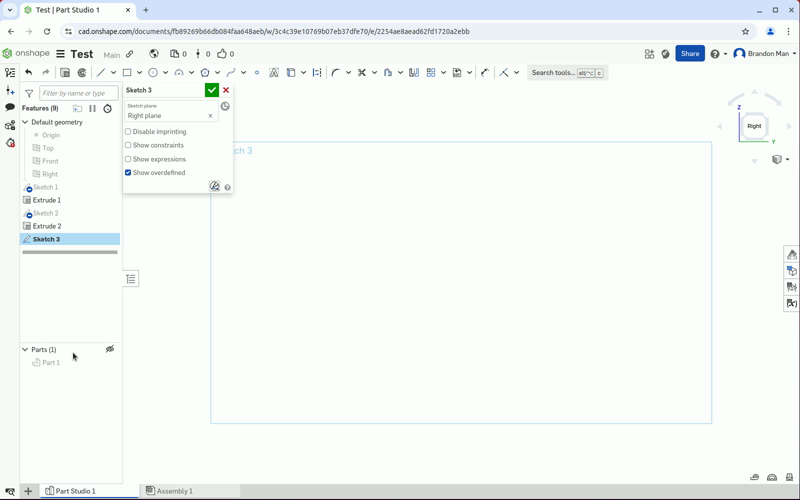
key_down(shift)
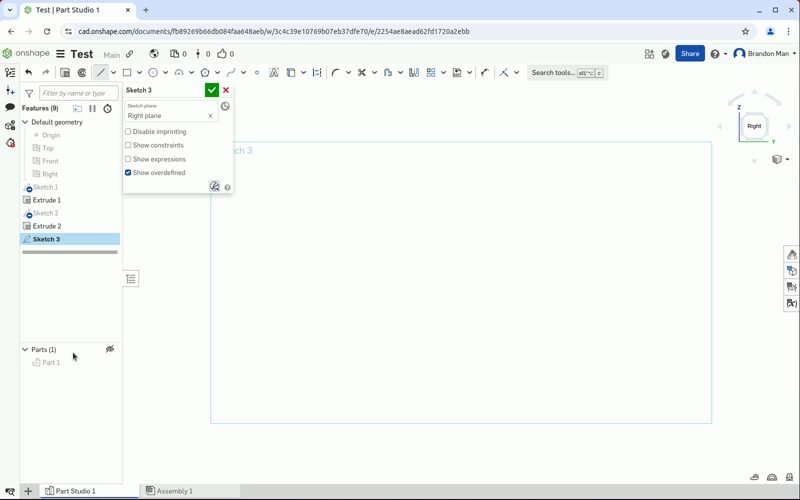
mouse_move(412, 282)
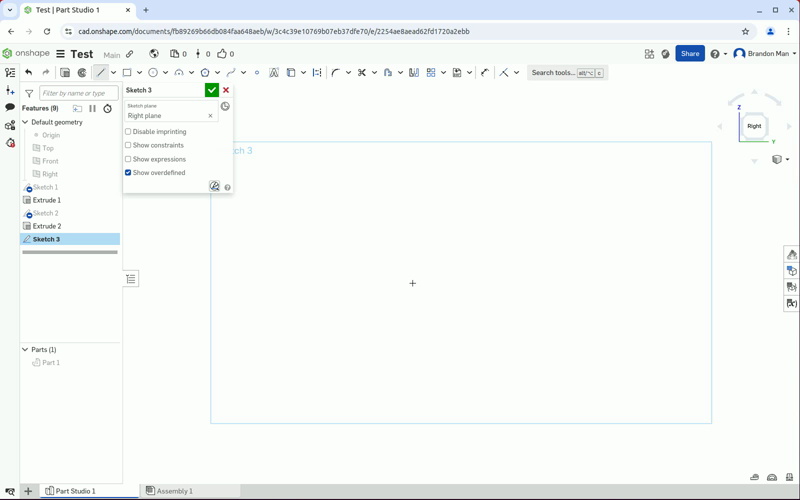
click(412, 282)
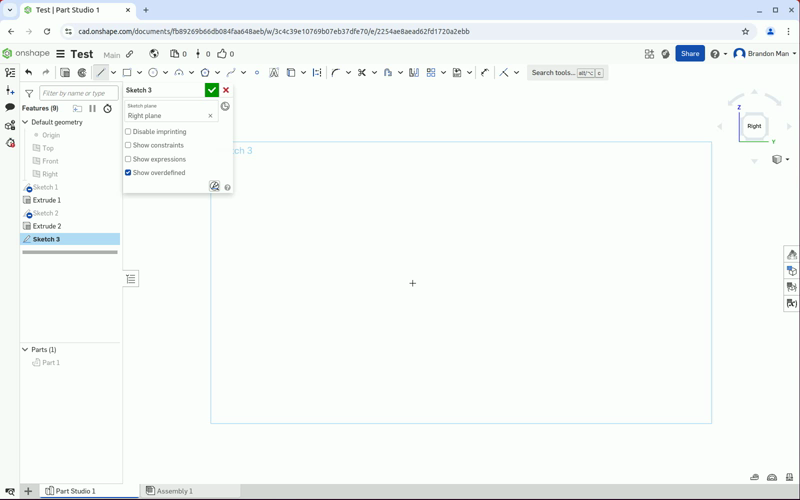
key_up(shift)
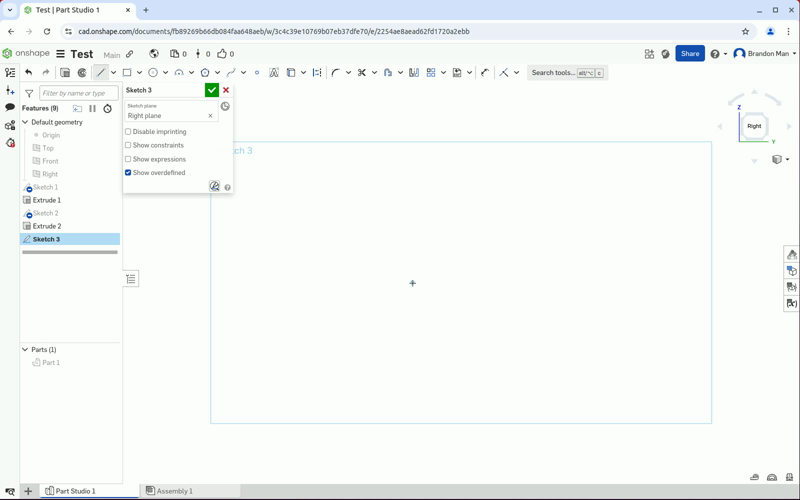
key_down(shift)
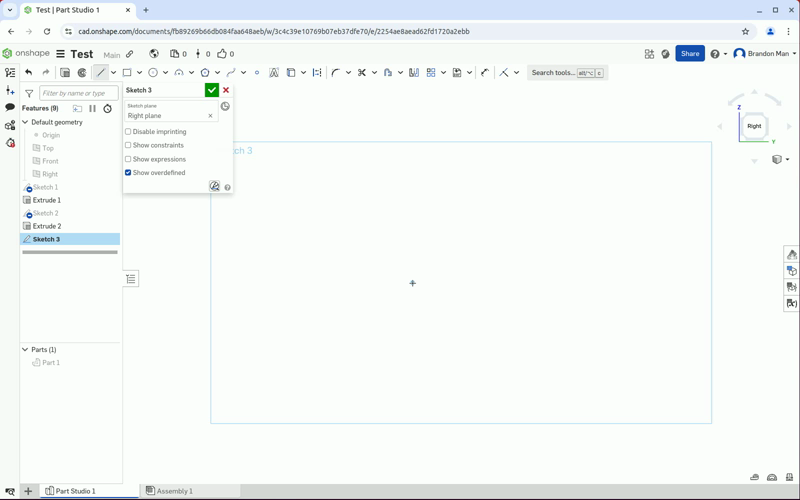
mouse_move(509, 282)
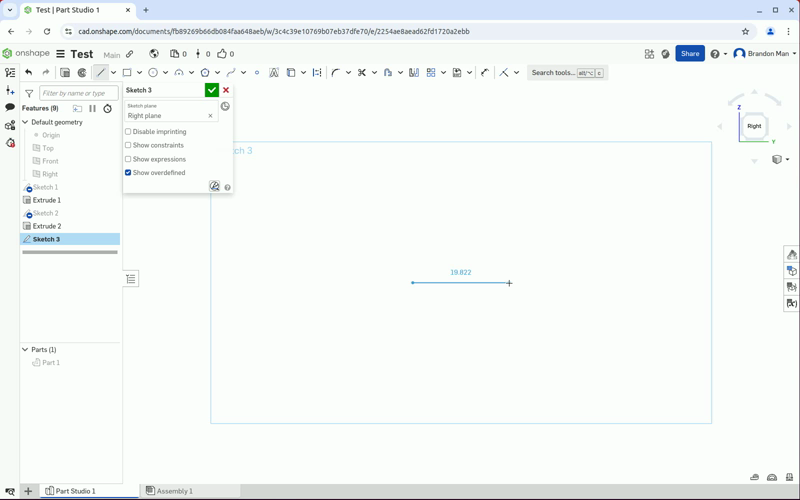
click(509, 282)
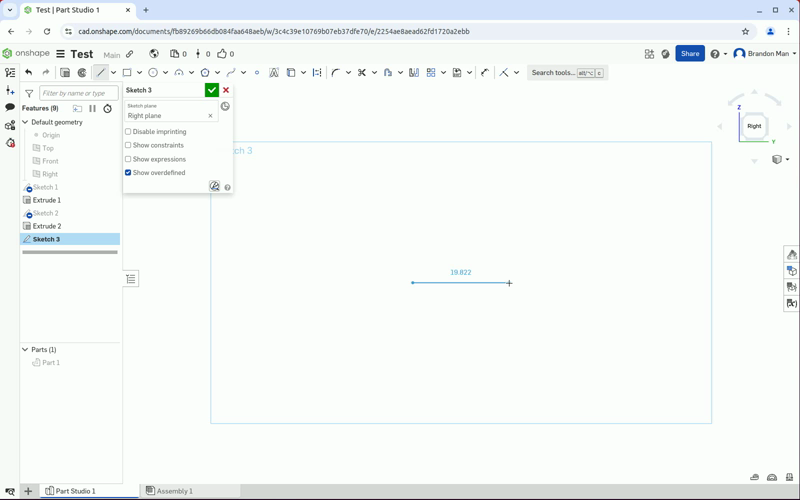
key_up(shift)
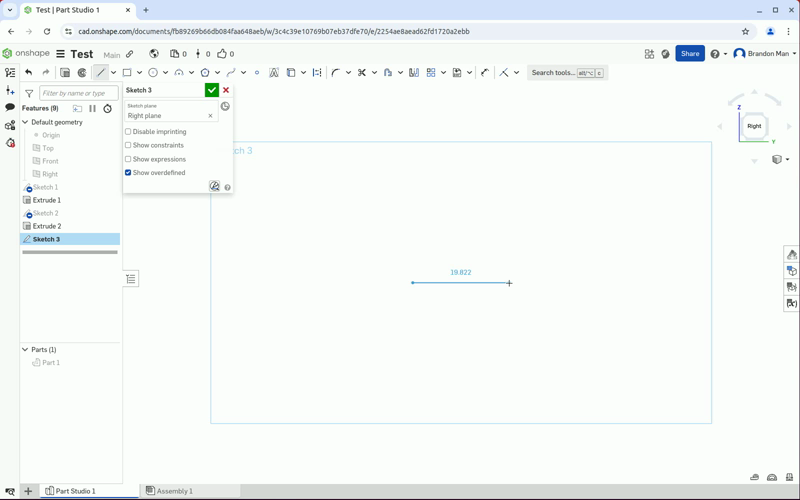
key_down(shift)
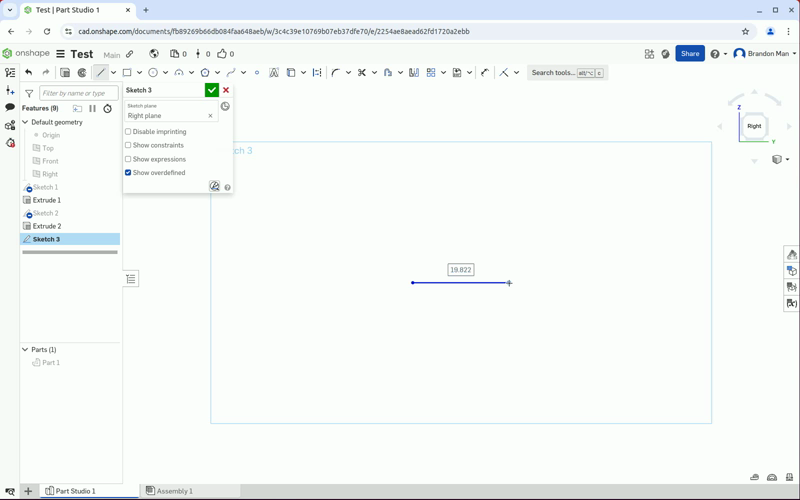
mouse_move(539, 282)
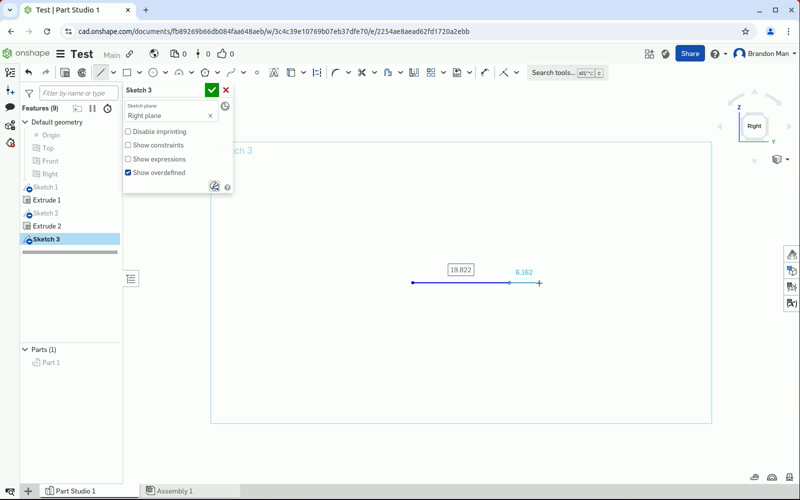
mouse_move(509, 266)
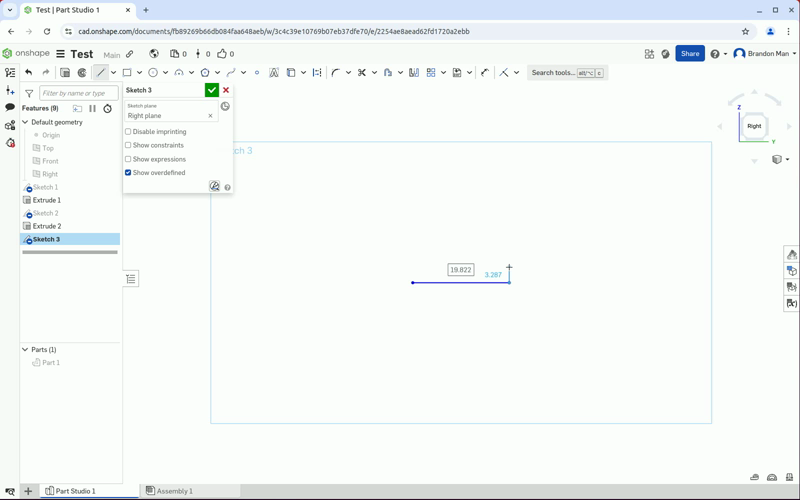
click(509, 266)
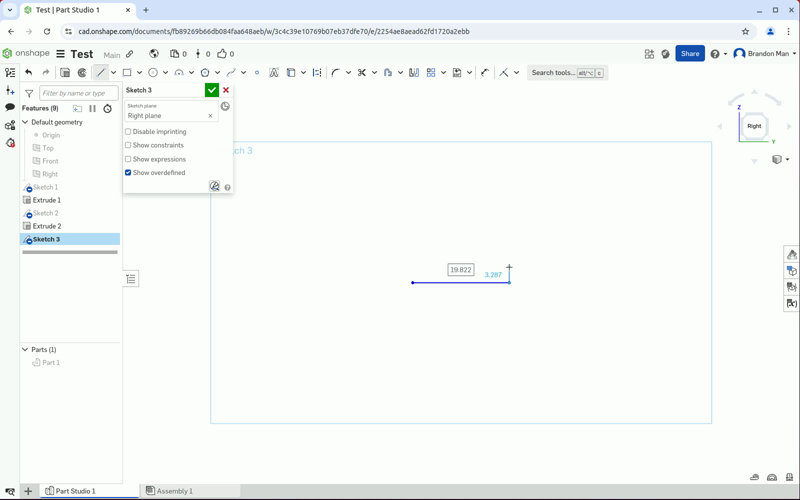
key_up(shift)
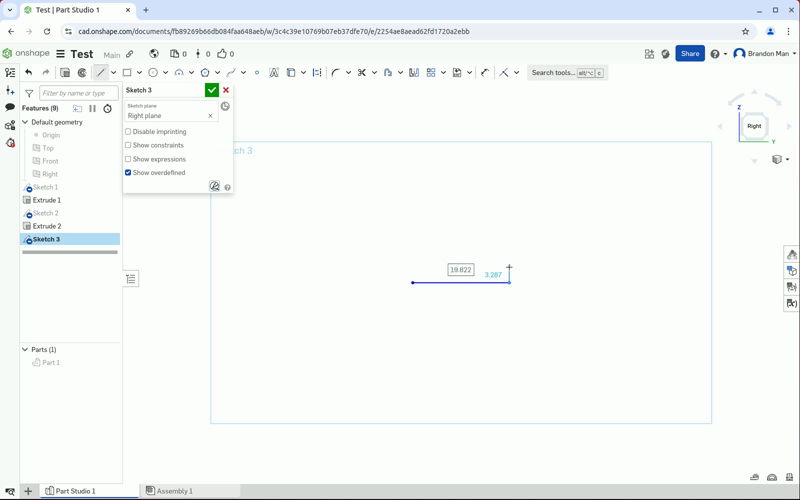
key_down(shift)
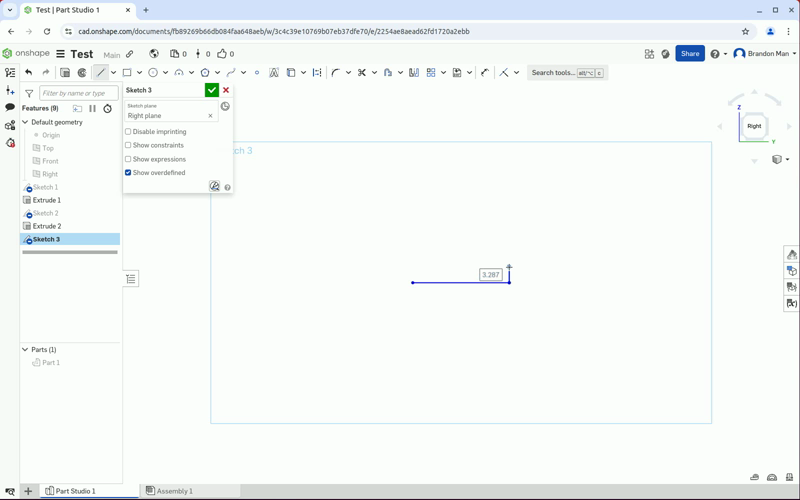
mouse_move(412, 266)
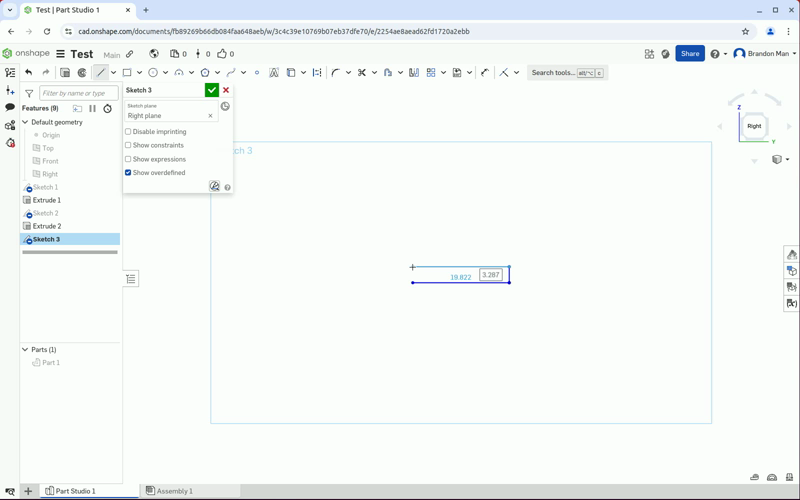
click(412, 266)
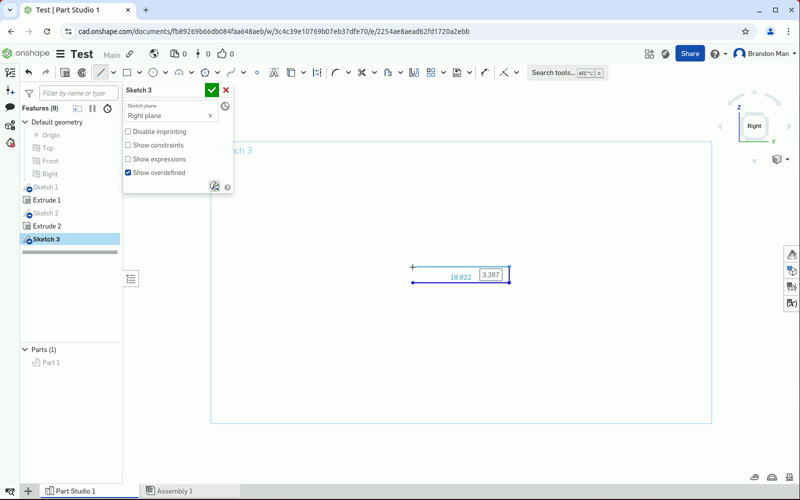
key_up(shift)
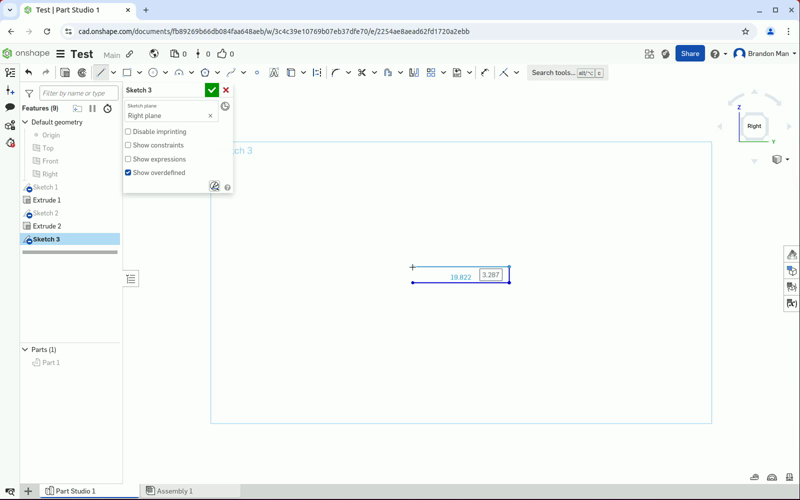
mouse_move(442, 266)
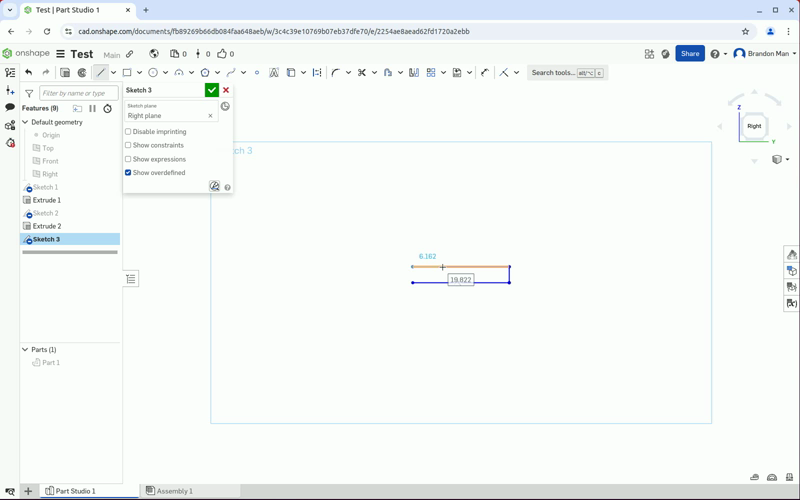
key_down(shift)
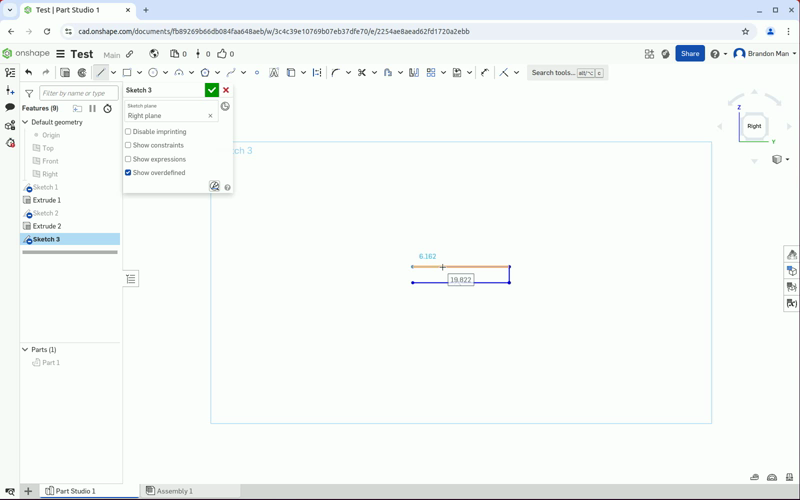
mouse_move(412, 282)
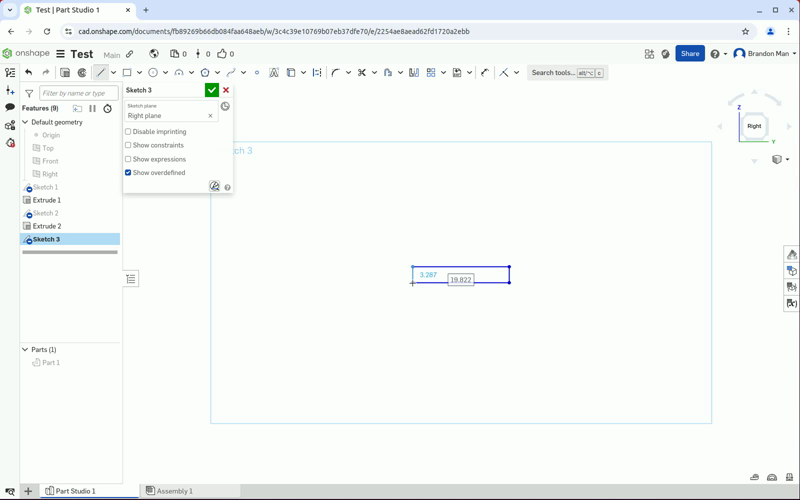
key_up(shift)
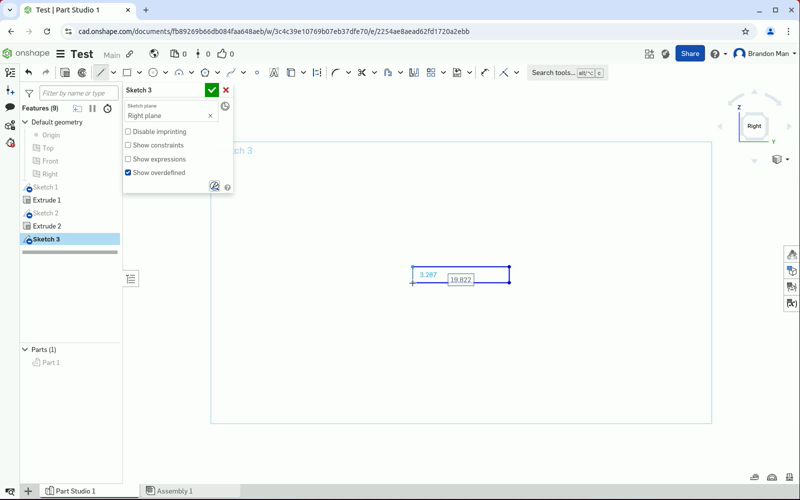
click(412, 282)
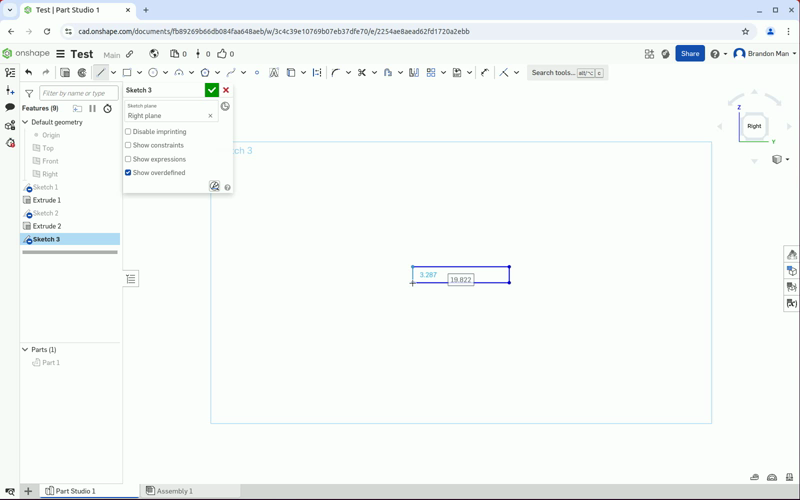
key(esc)
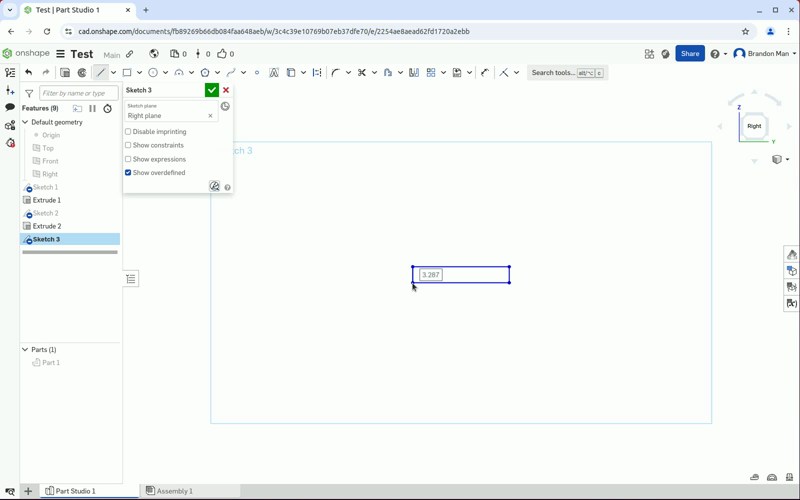
mouse_move(503, 275)
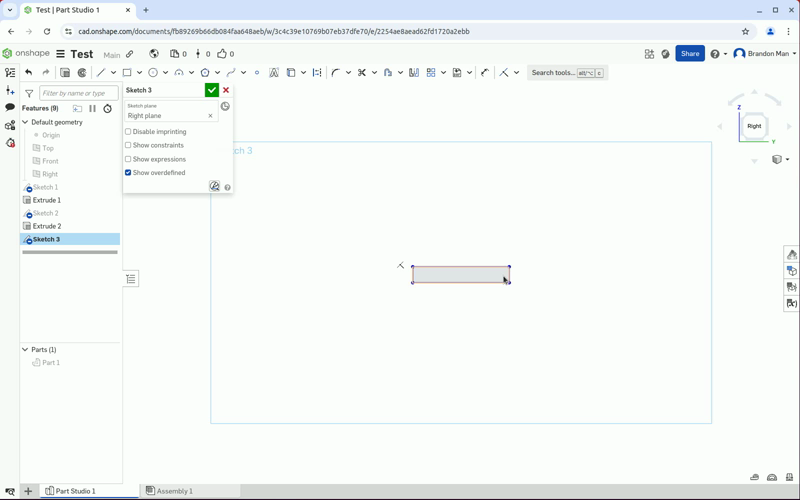
scroll(6)
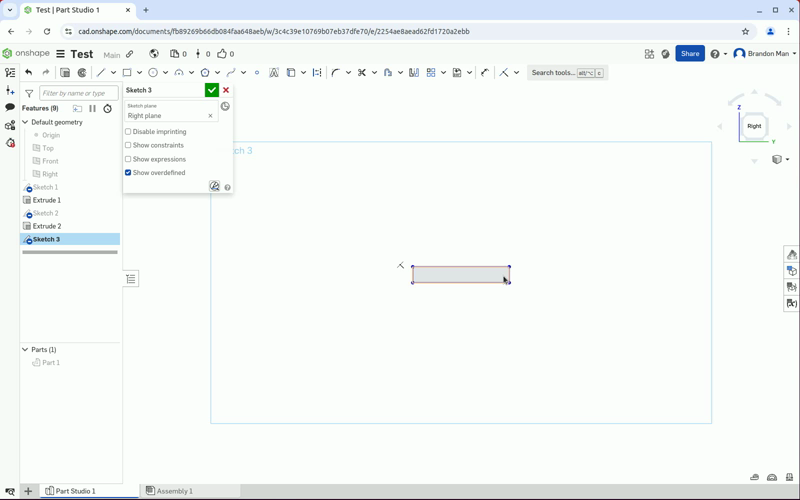
scroll(6)
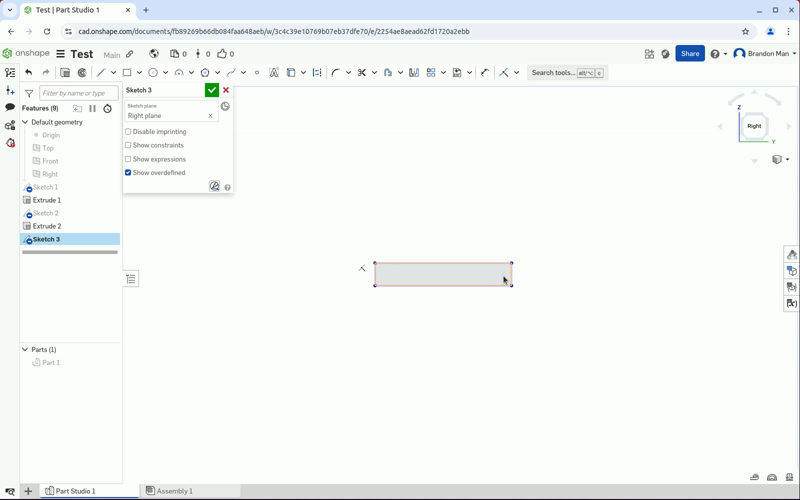
scroll(6)
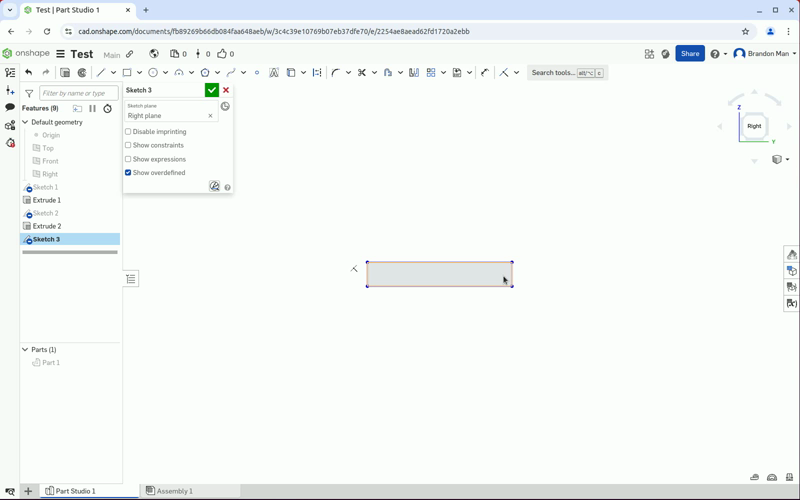
scroll(6)
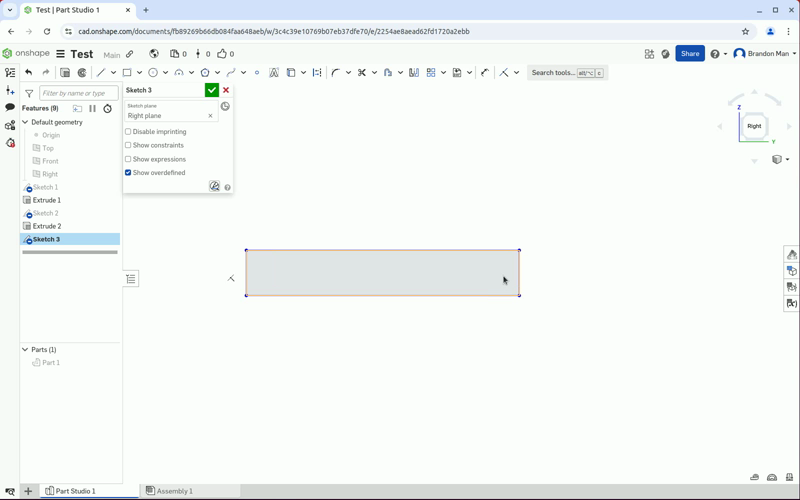
scroll(6)
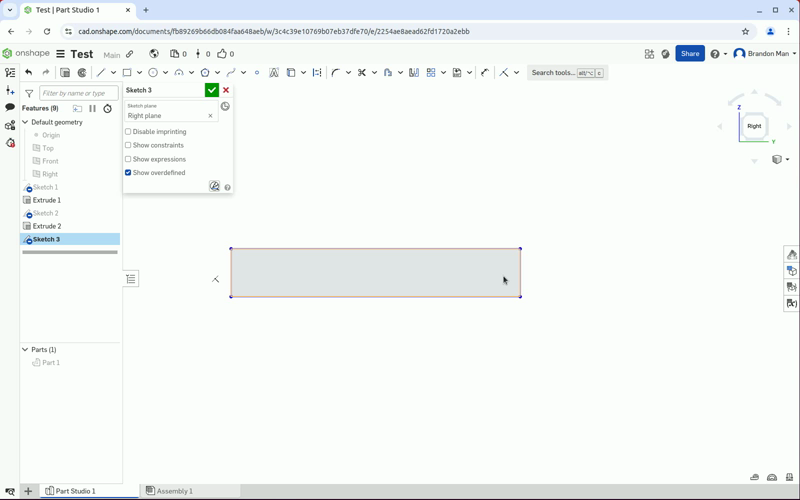
scroll(6)
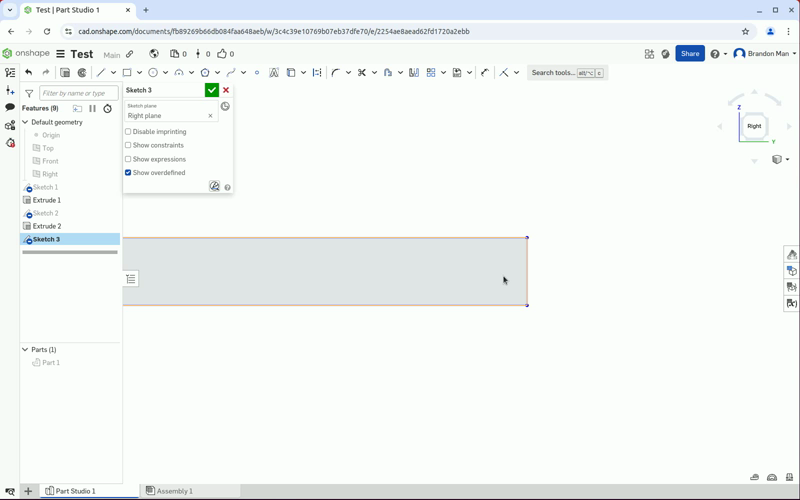
scroll(6)
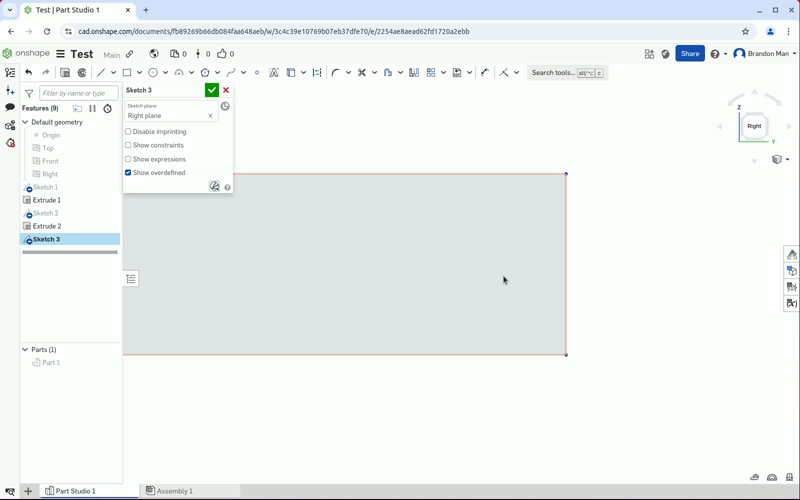
click(503, 275)
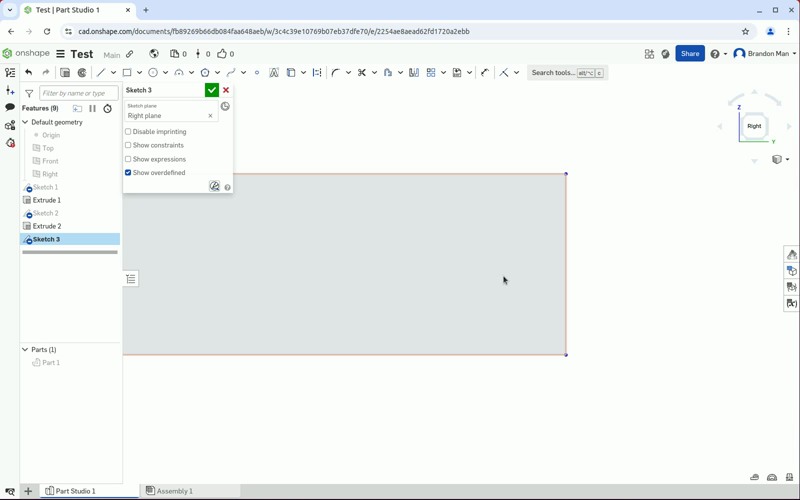
scroll(-6)
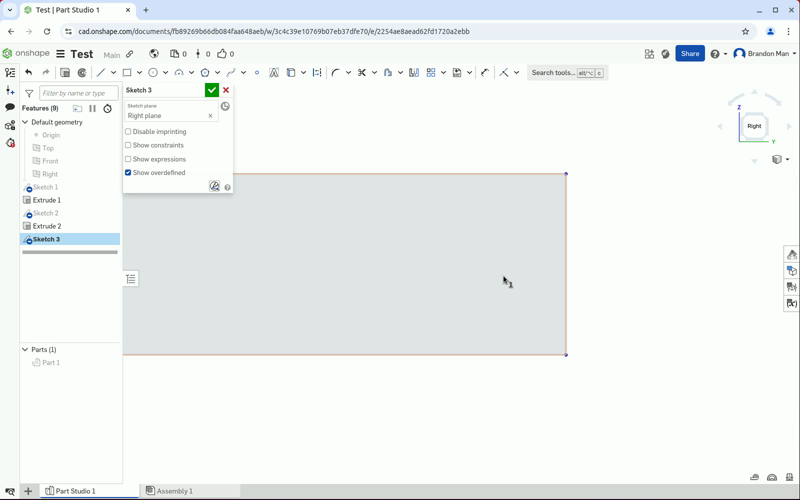
scroll(-6)
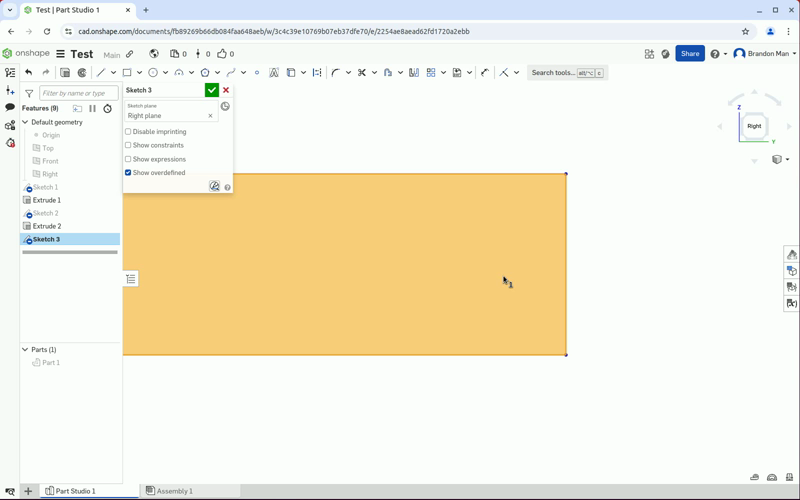
scroll(-6)
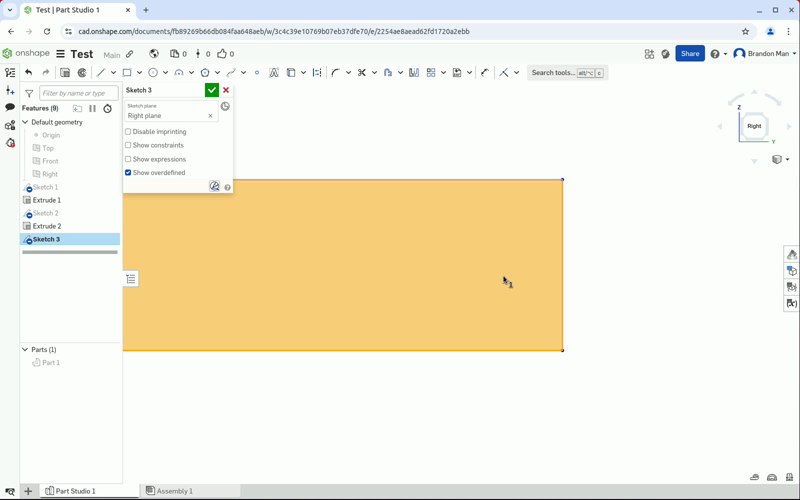
scroll(-6)
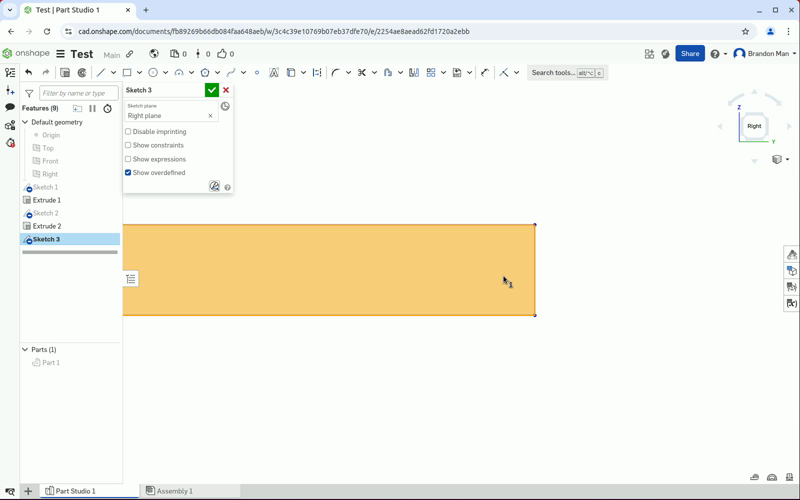
scroll(-6)
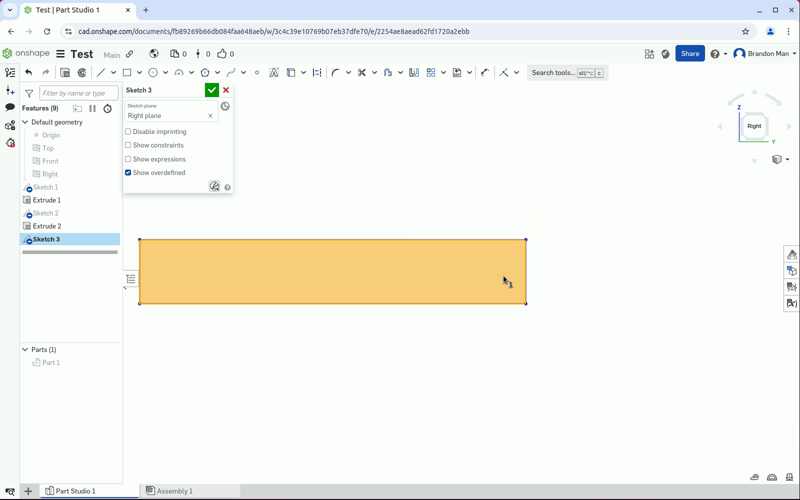
scroll(-6)
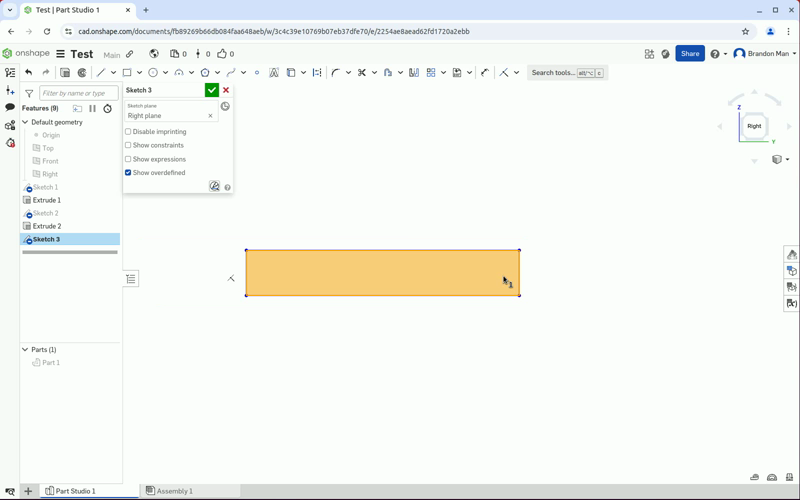
scroll(-6)
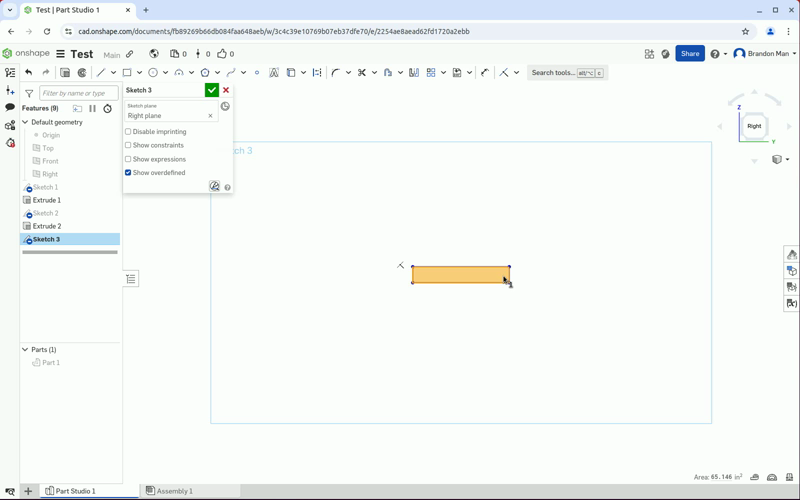
mouse_move(73, 352)
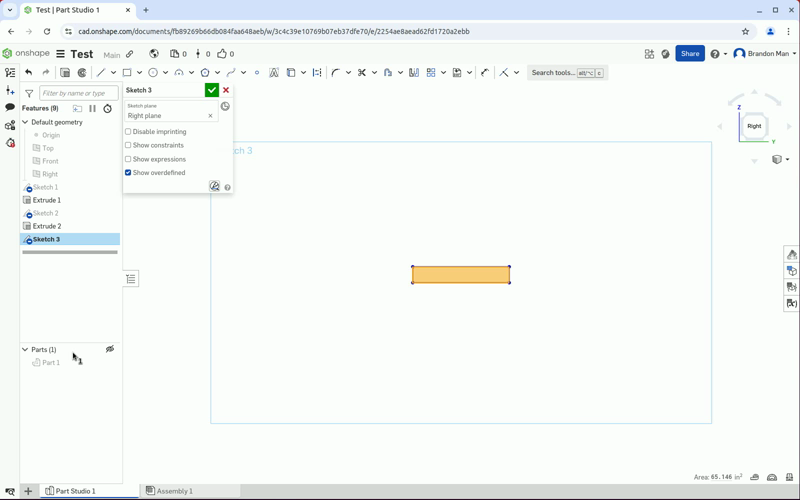
key(shift+y)
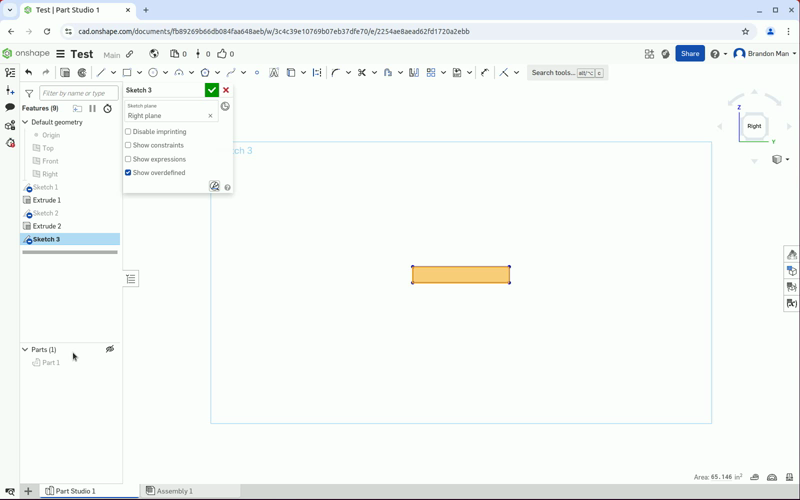
key(shift+e)
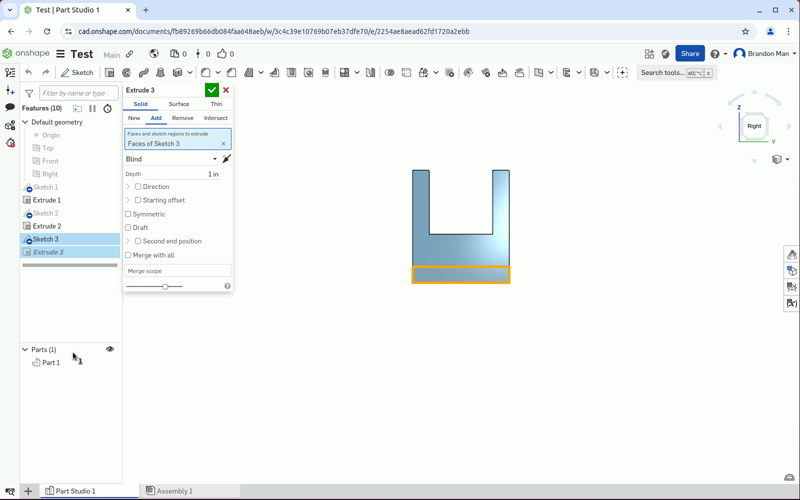
mouse_move(143, 106)
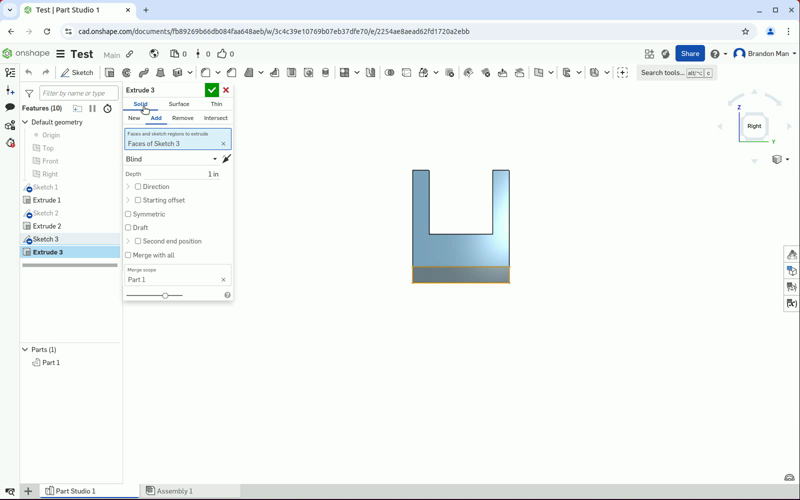
click(143, 106)
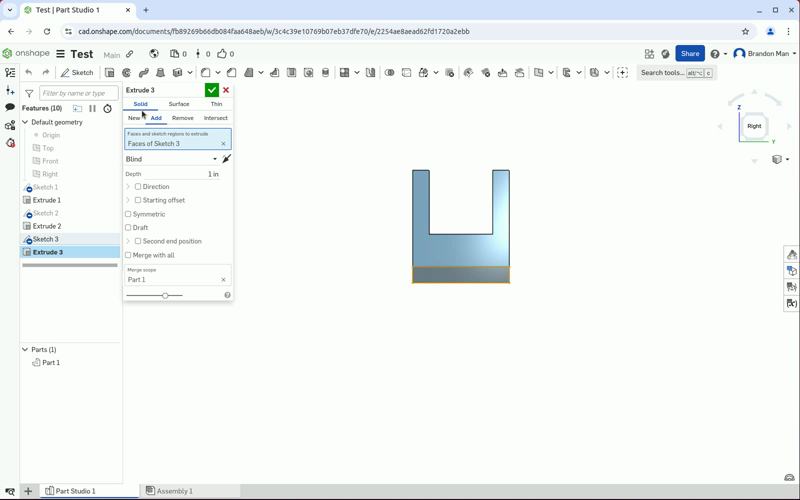
mouse_move(137, 120)
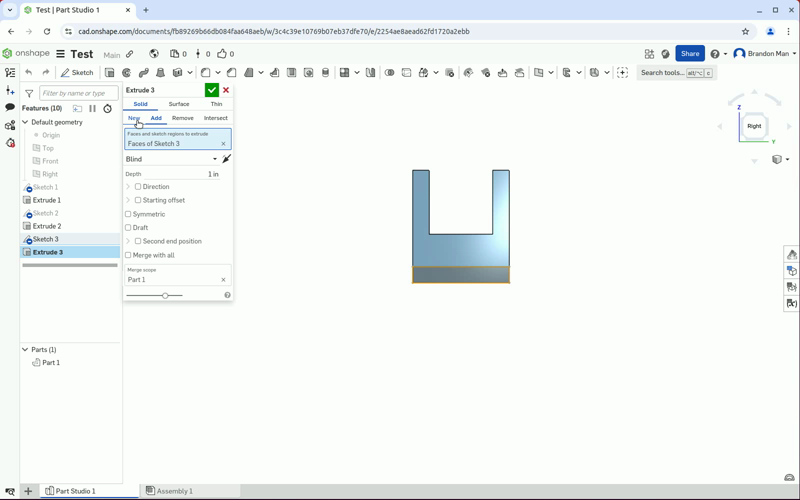
click(137, 120)
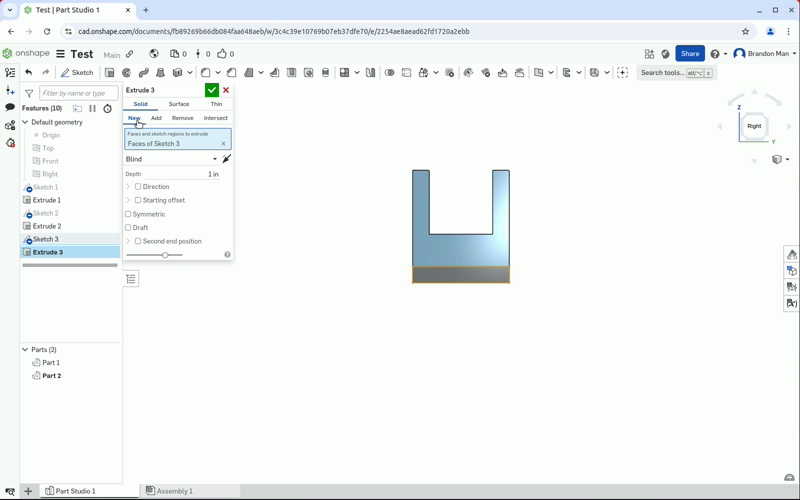
key(tab, 4)
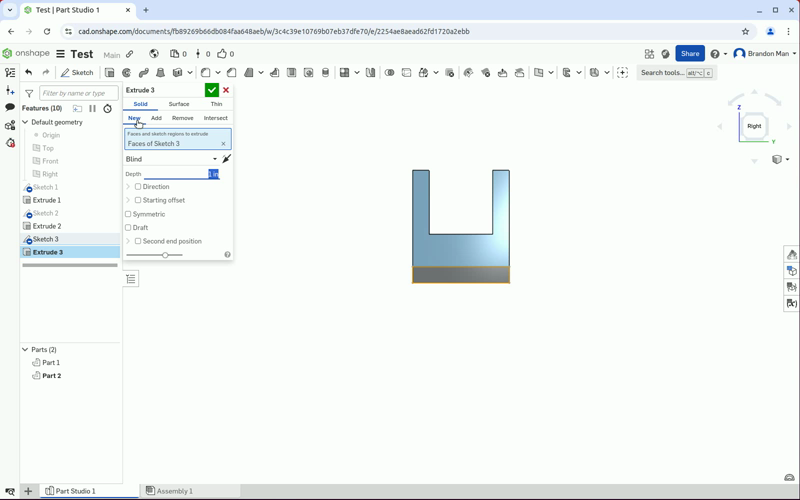
text(2.648)
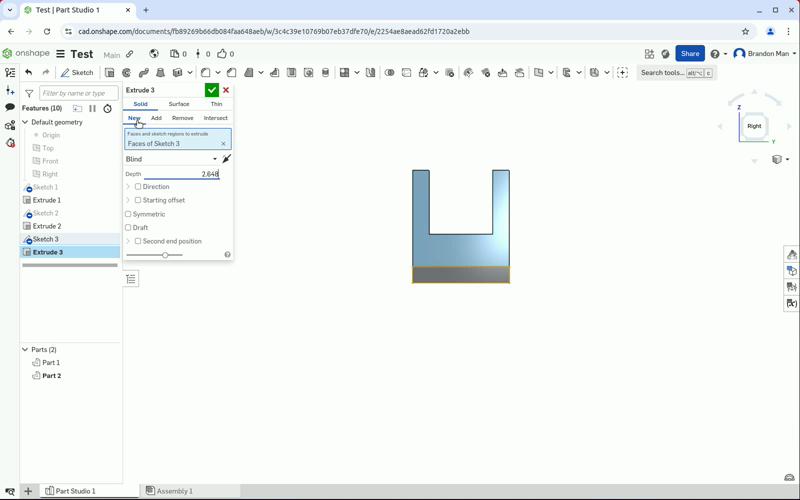
key(enter)
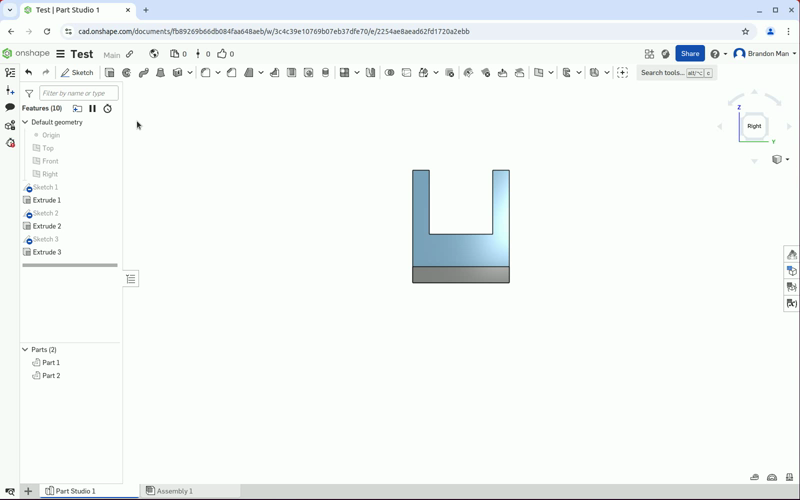
key(shift+h)
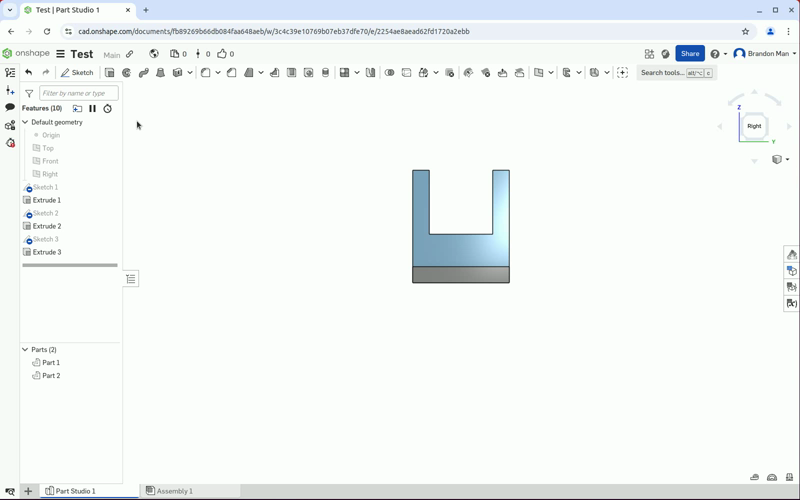
key(shift+h)
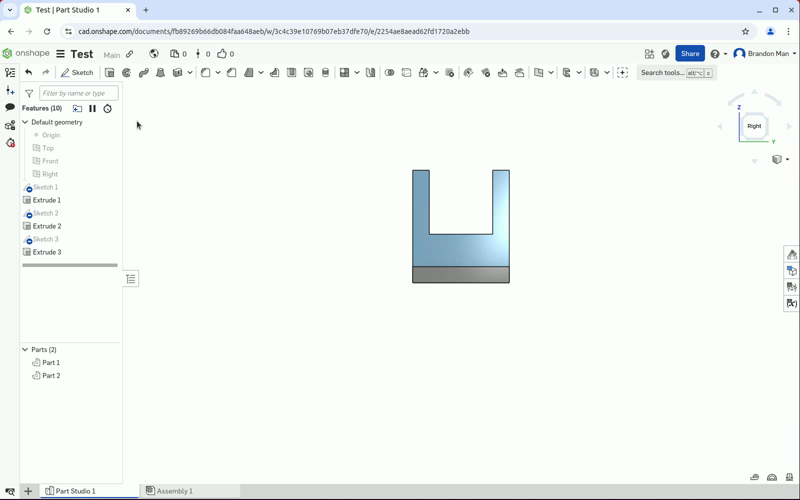
mouse_move(73, 189)
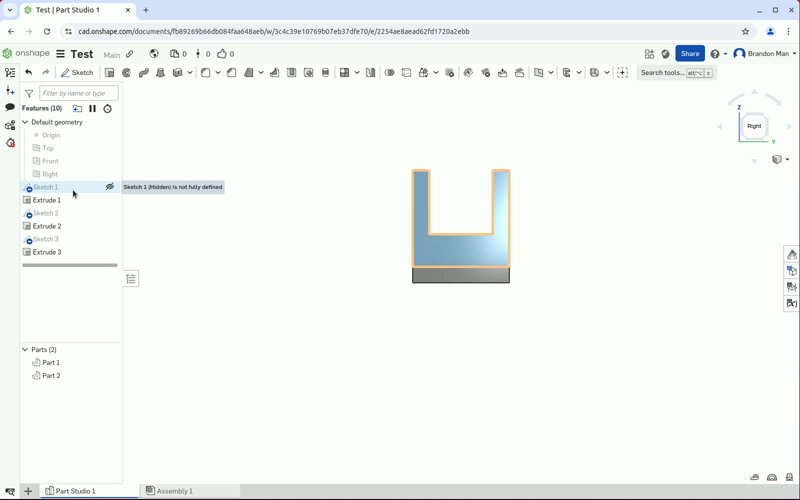
click(73, 189)
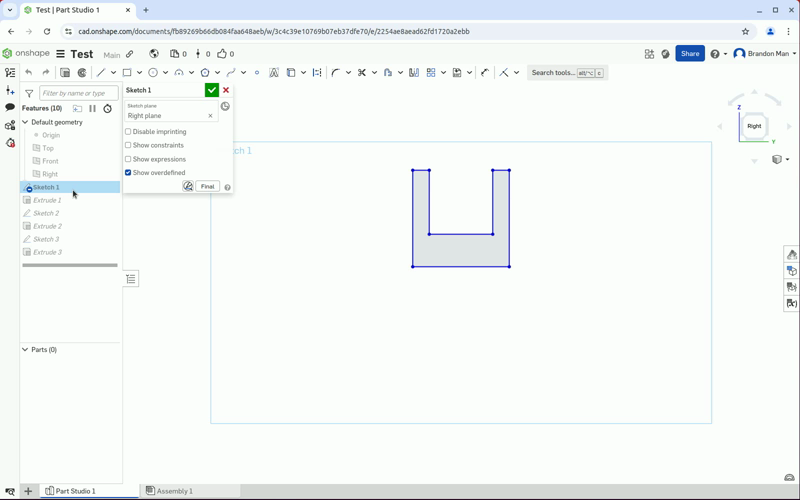
mouse_move(229, 92)
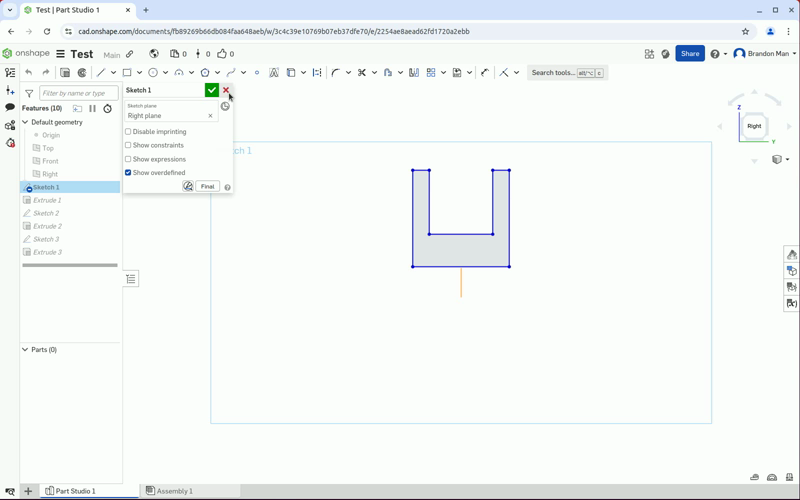
click(229, 92)
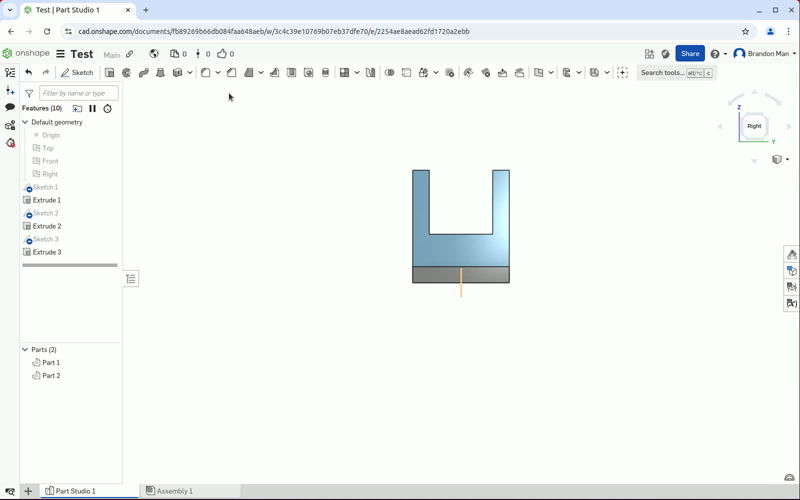
mouse_move(541, 75)
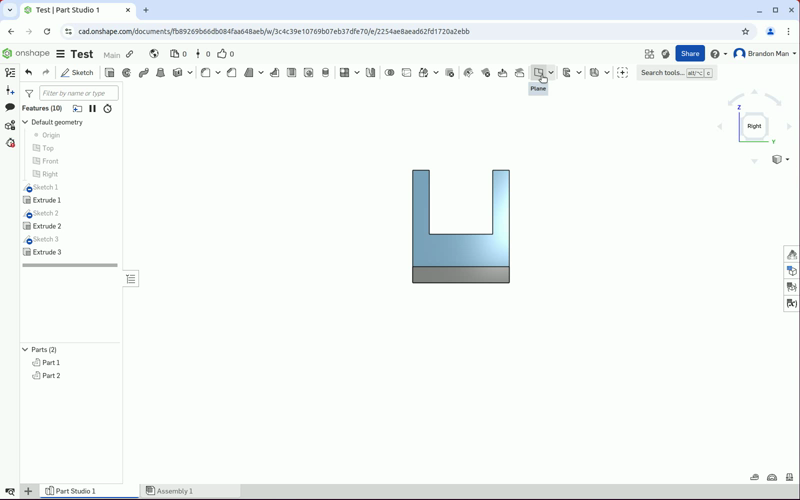
click(541, 75)
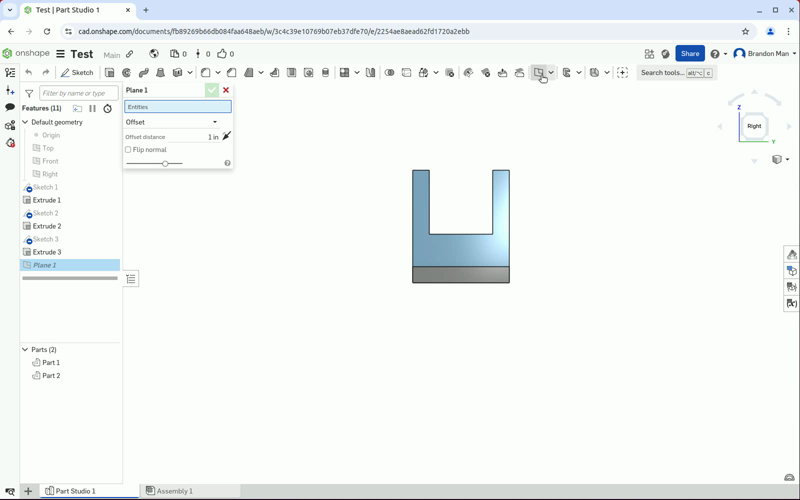
mouse_move(73, 176)
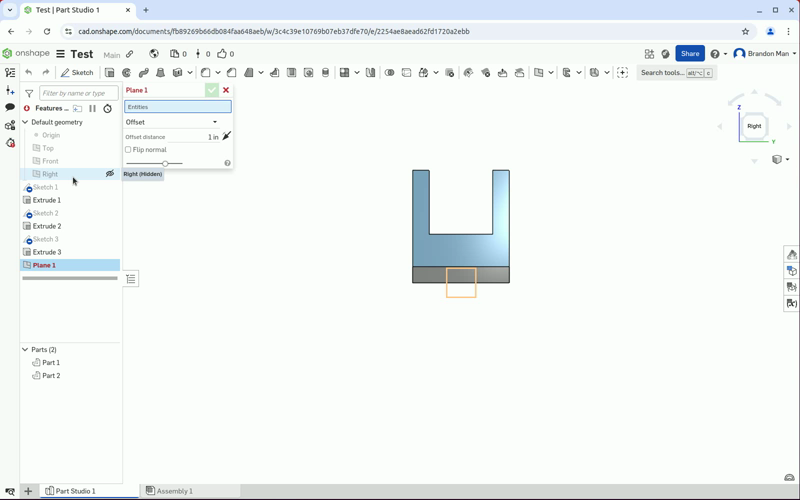
click(73, 176)
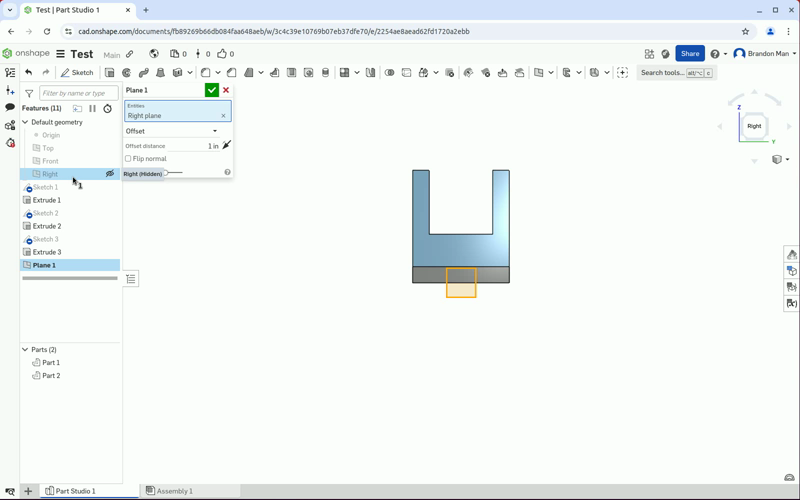
key(tab, 2)
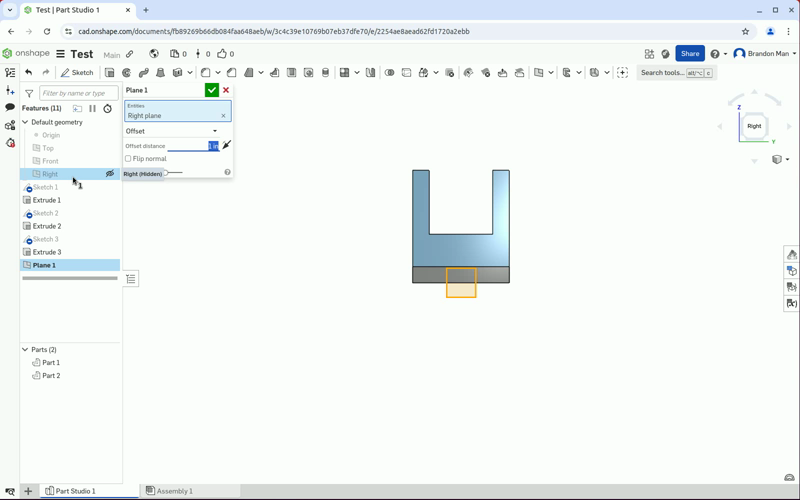
text(2.65)
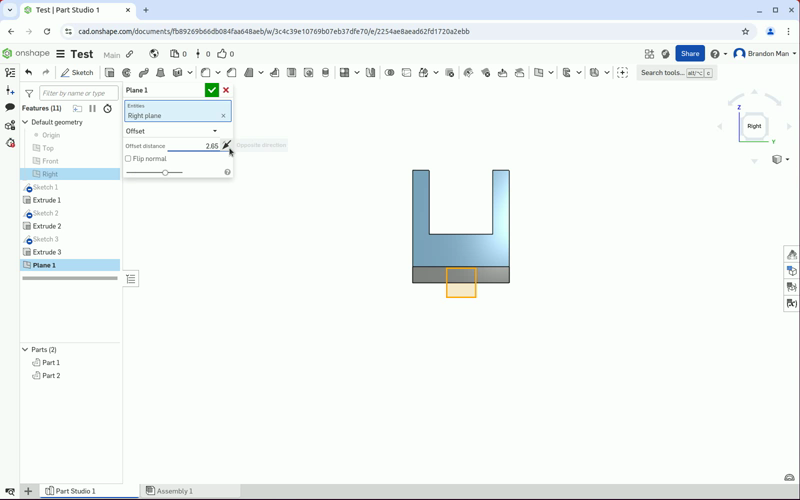
mouse_move(229, 147)
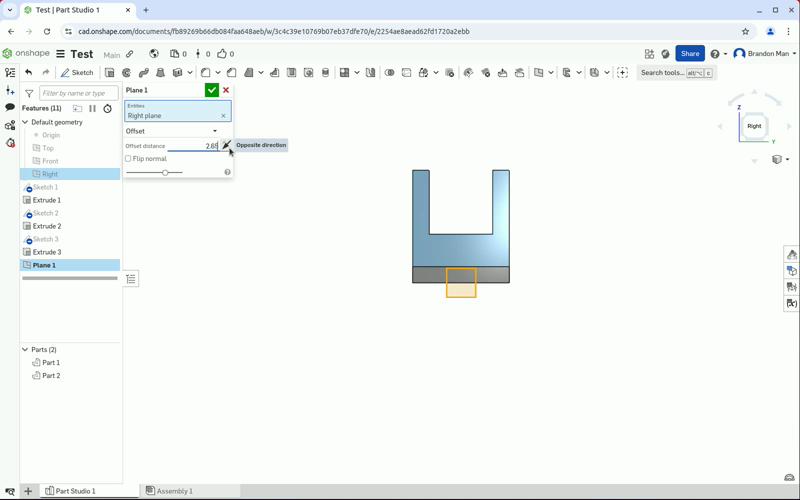
click(229, 147)
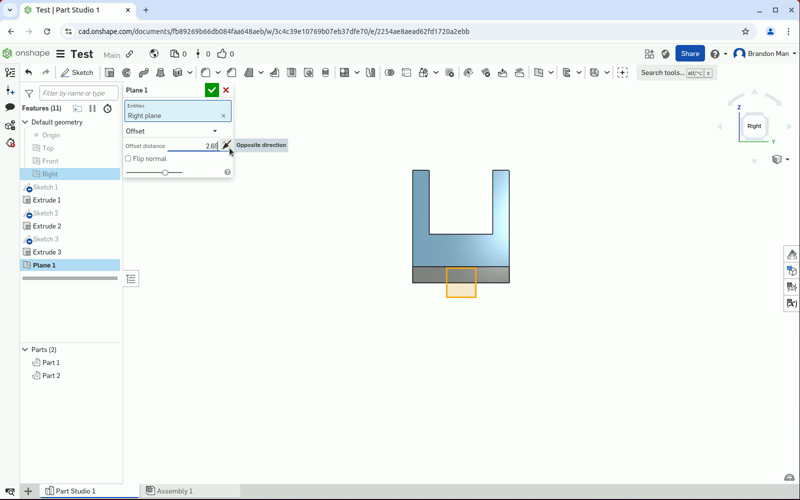
key(enter, 2)
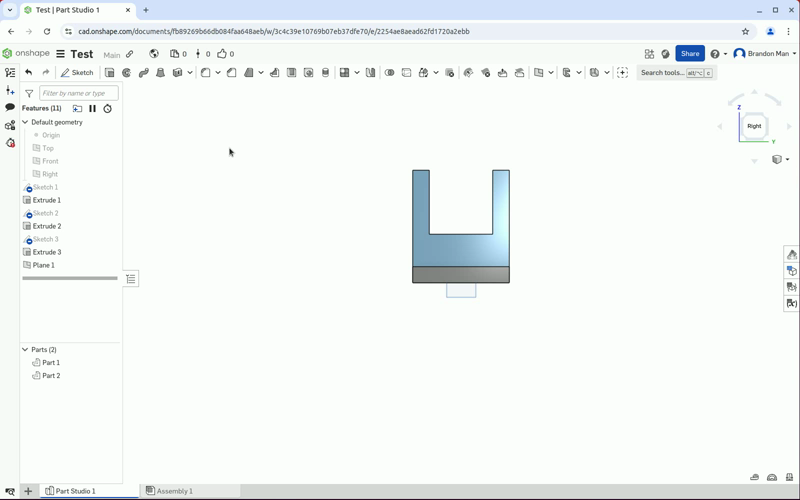
key(shift+s)
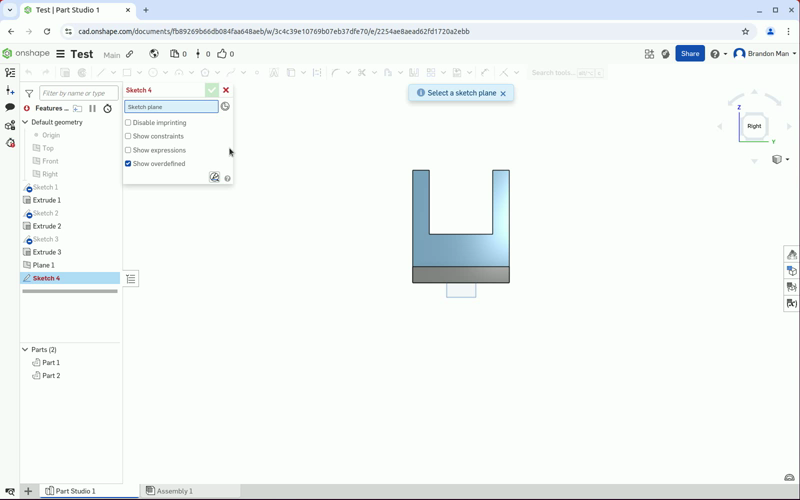
mouse_move(73, 267)
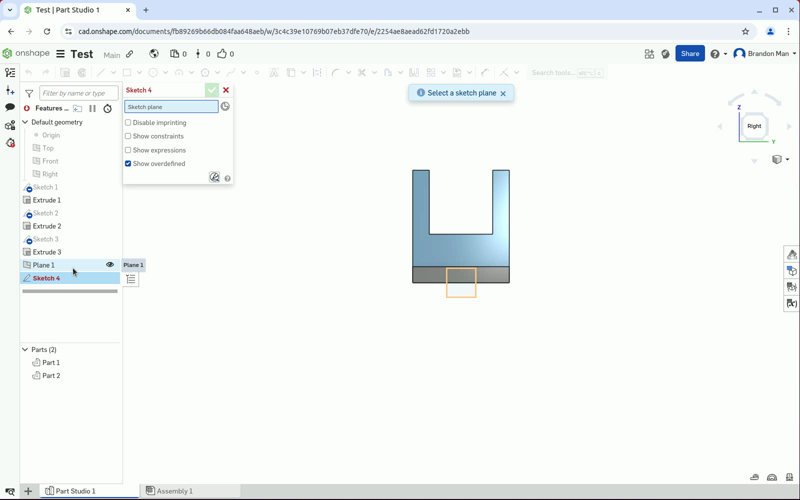
click(73, 267)
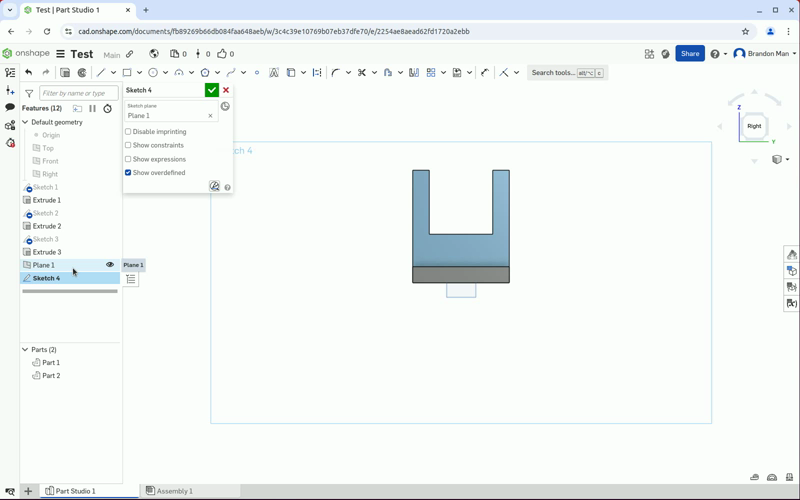
mouse_move(73, 352)
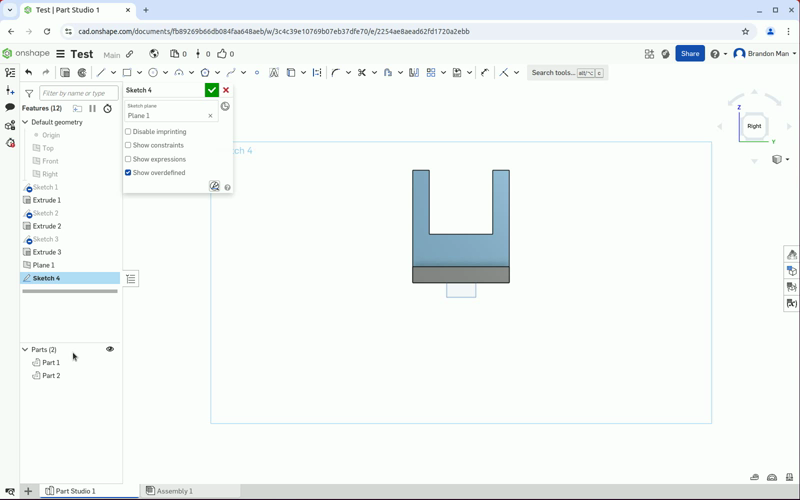
key(y)
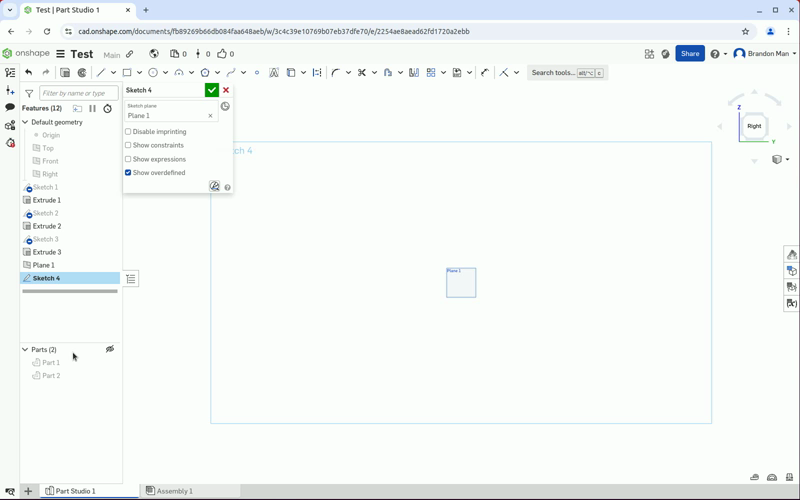
key(l)
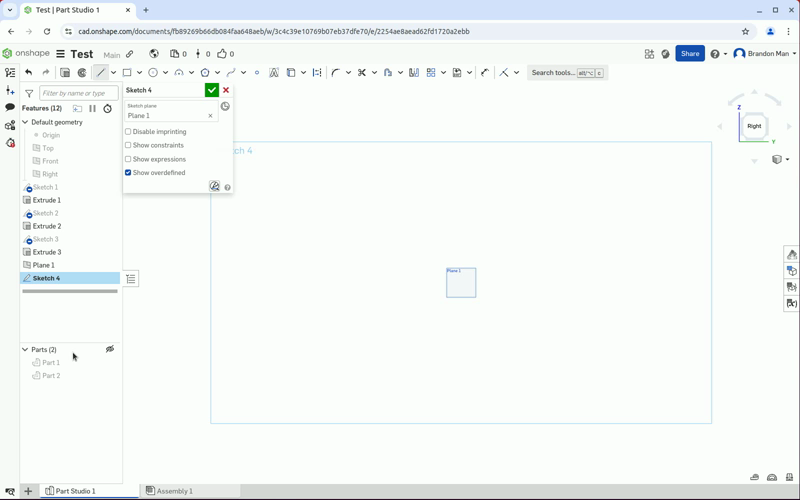
key_down(shift)
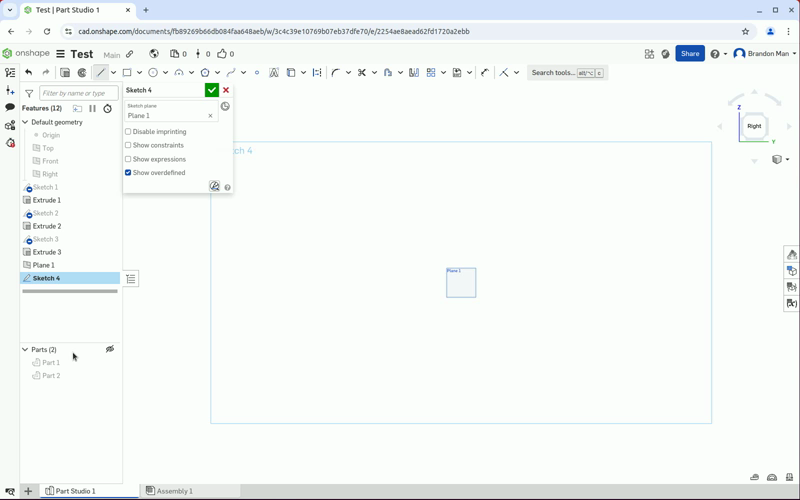
mouse_move(359, 251)
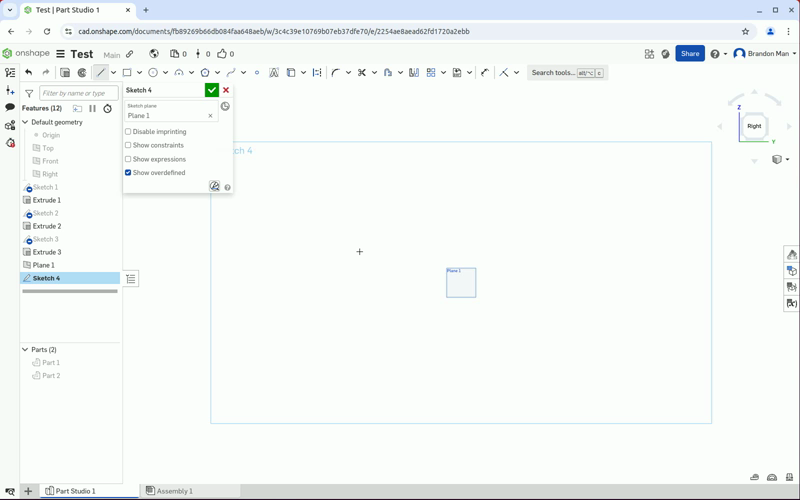
click(359, 251)
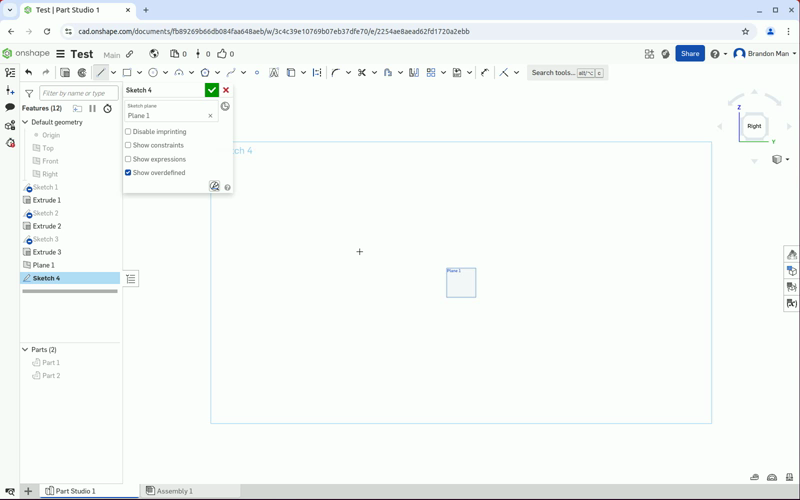
key_up(shift)
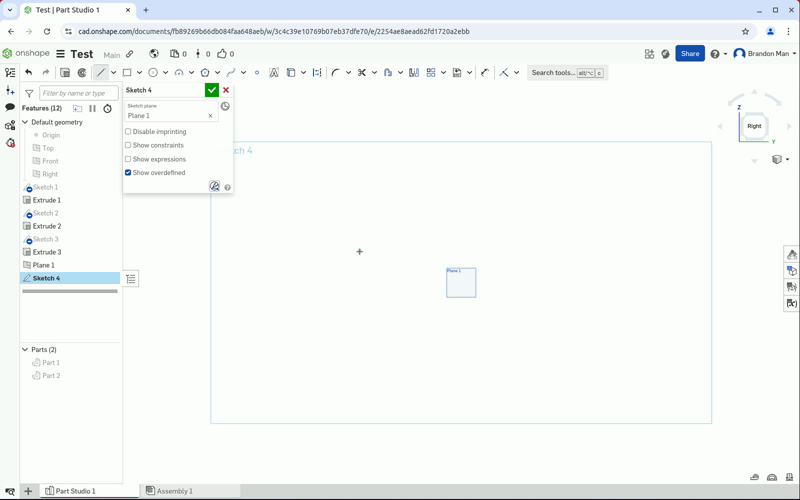
key_down(shift)
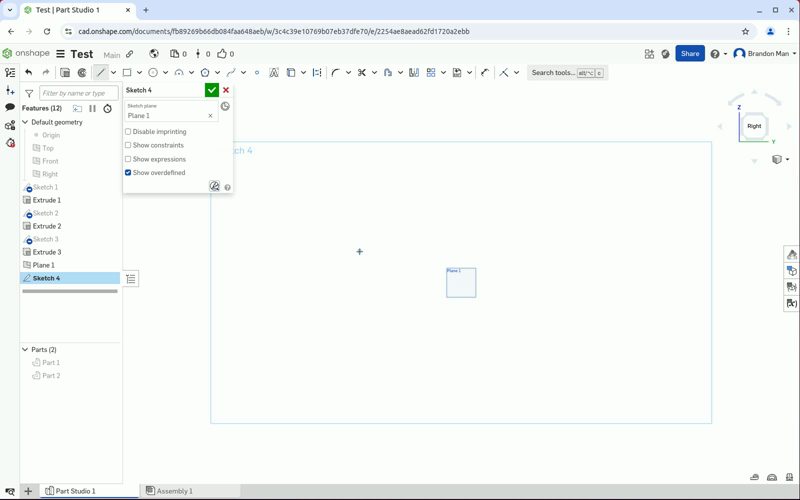
mouse_move(389, 251)
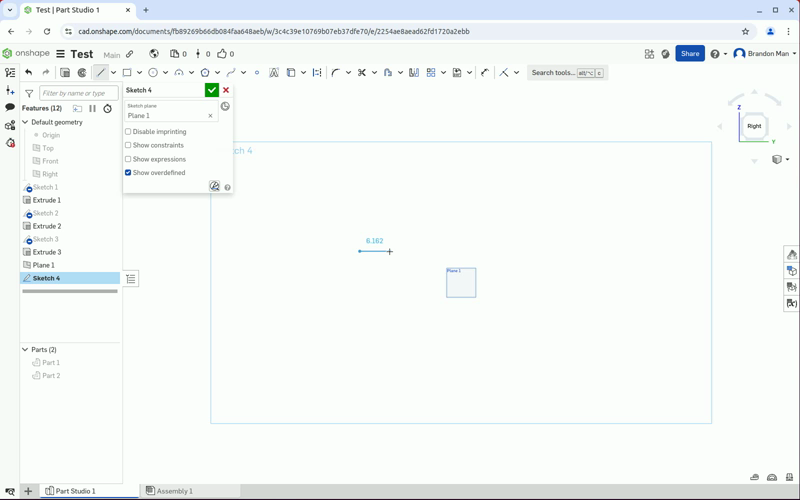
mouse_move(400, 251)
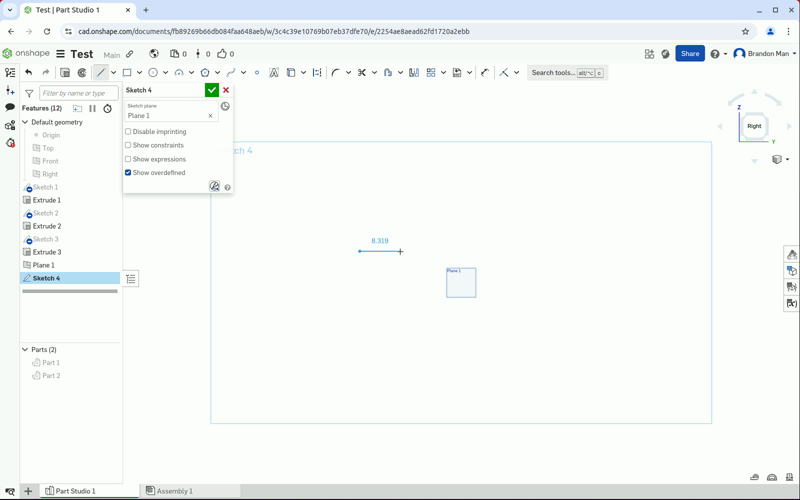
click(400, 251)
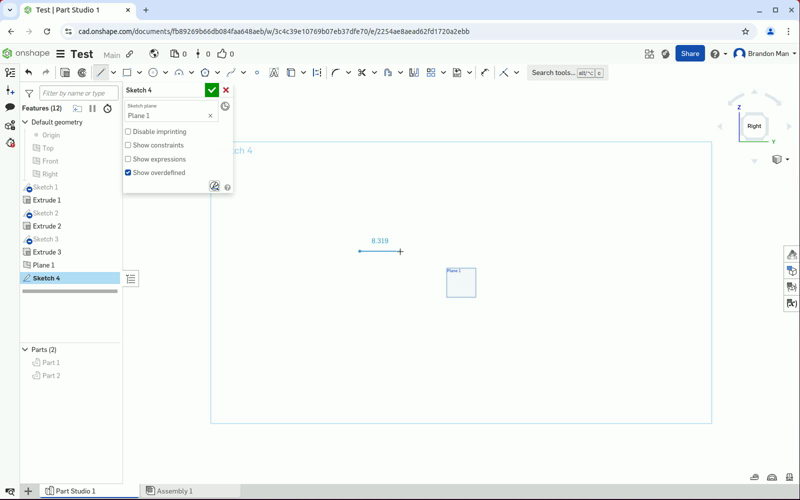
key_up(shift)
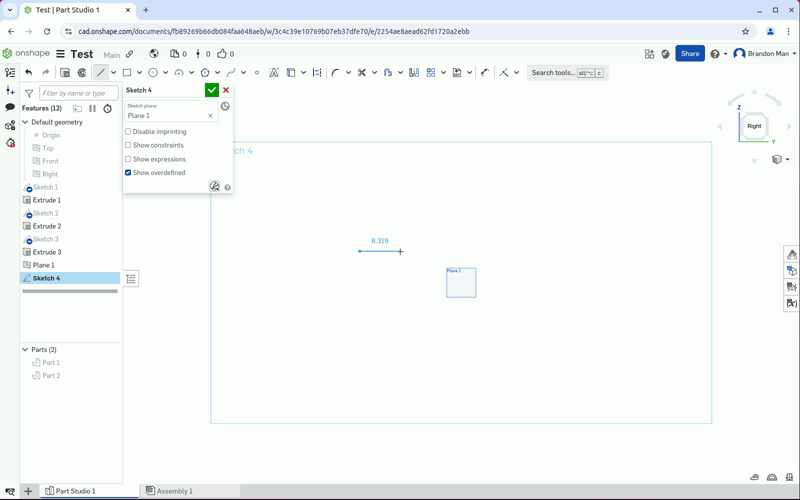
key_down(shift)
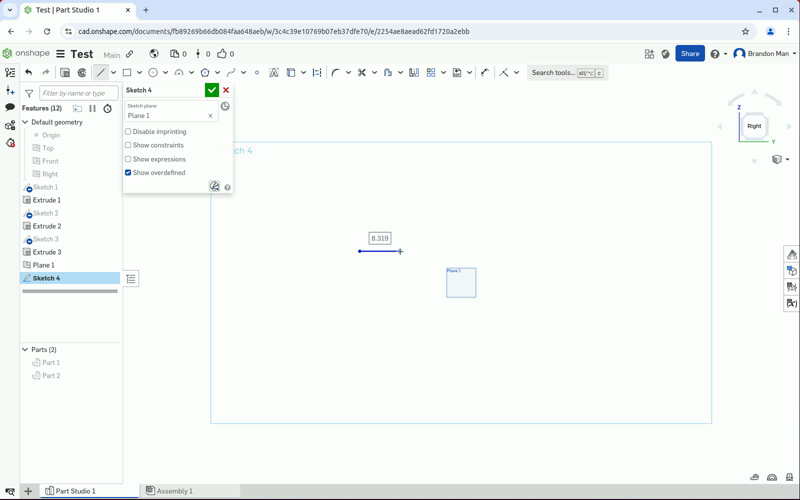
mouse_move(430, 251)
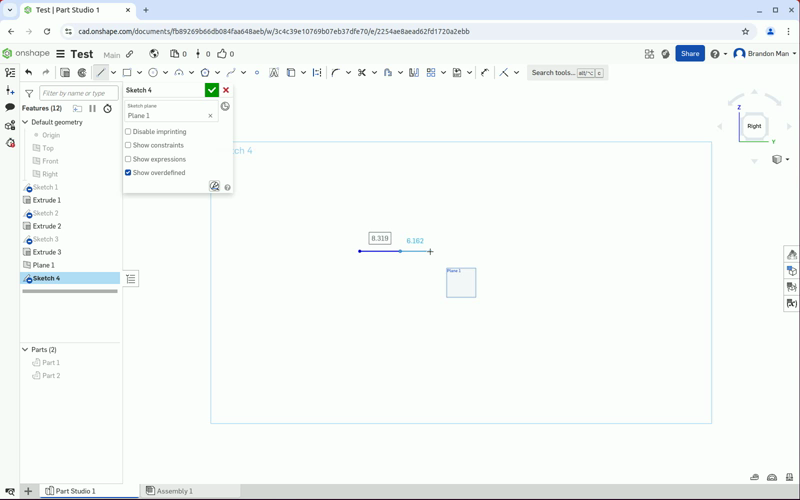
mouse_move(400, 234)
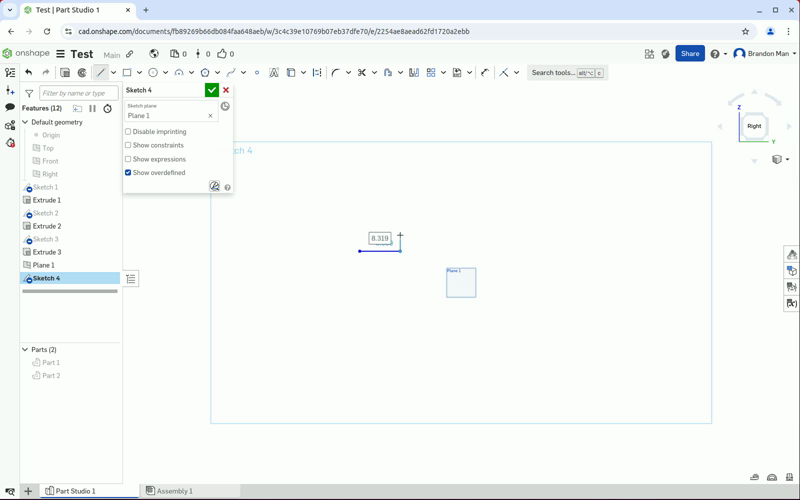
click(400, 234)
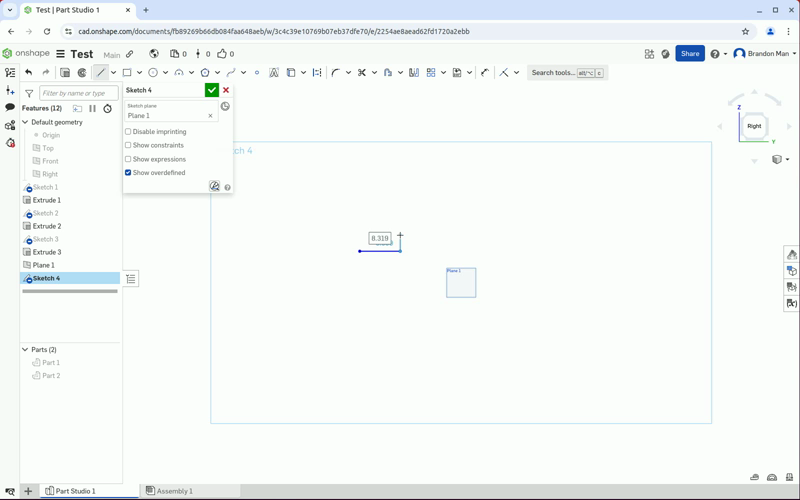
key_up(shift)
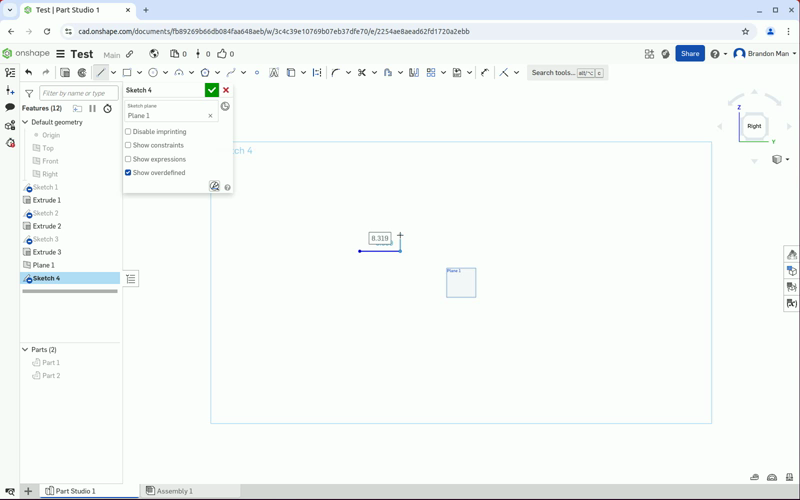
key_down(shift)
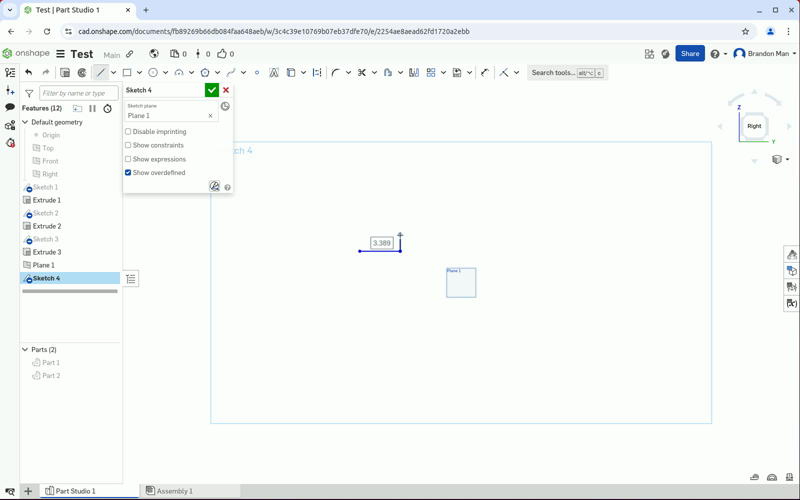
mouse_move(430, 234)
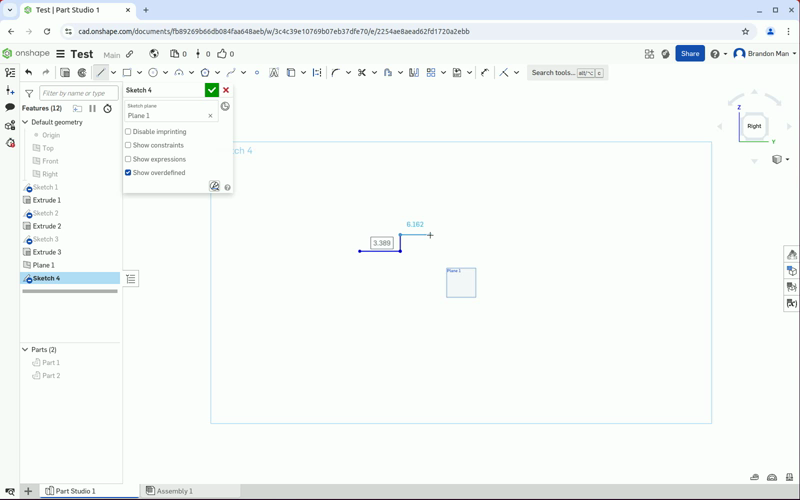
mouse_move(359, 234)
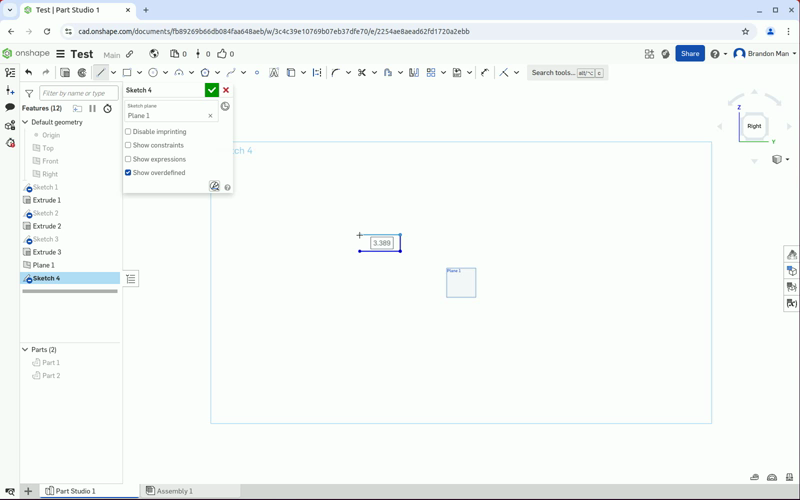
click(359, 234)
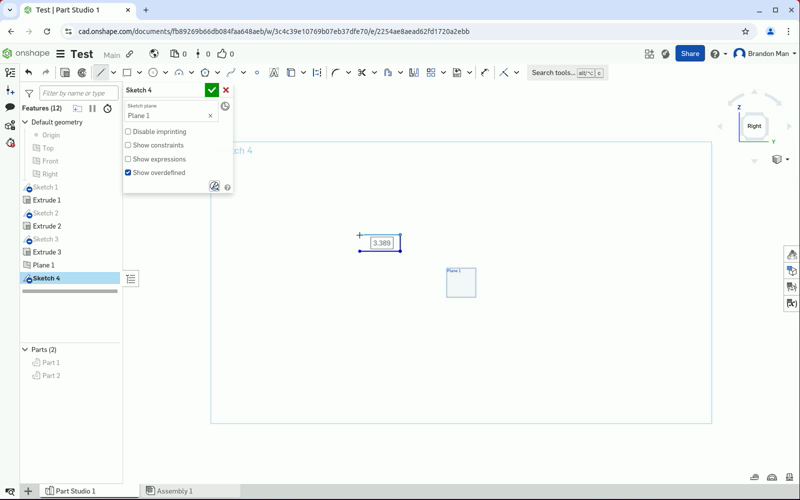
key_up(shift)
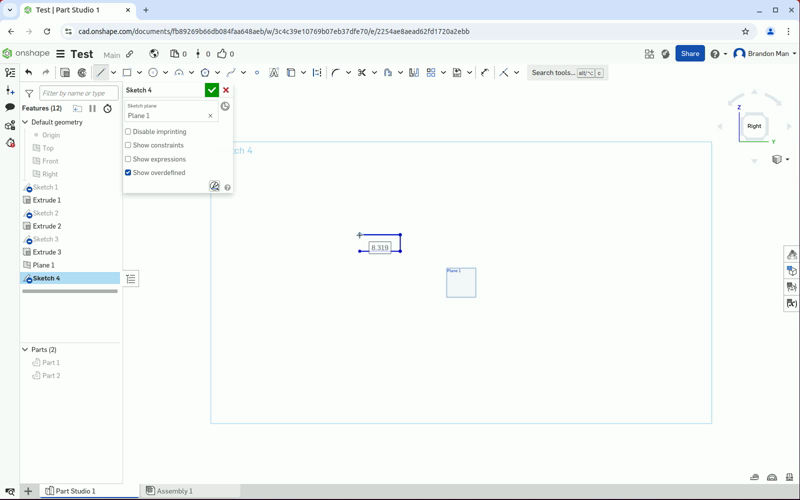
mouse_move(389, 234)
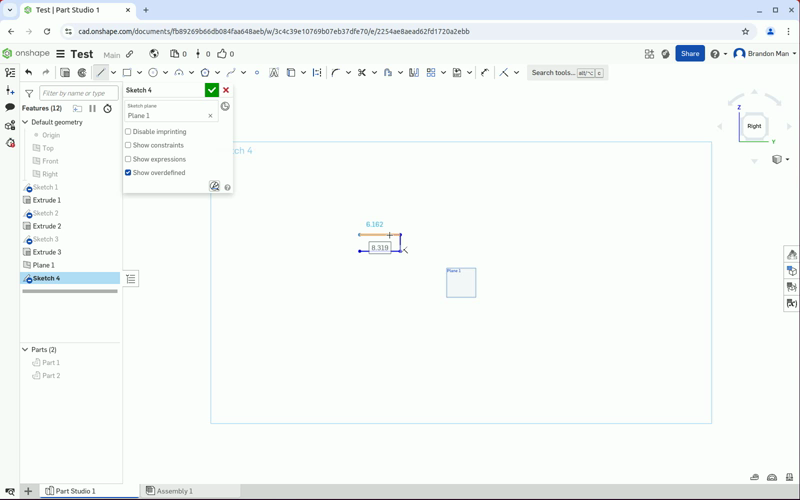
key_down(shift)
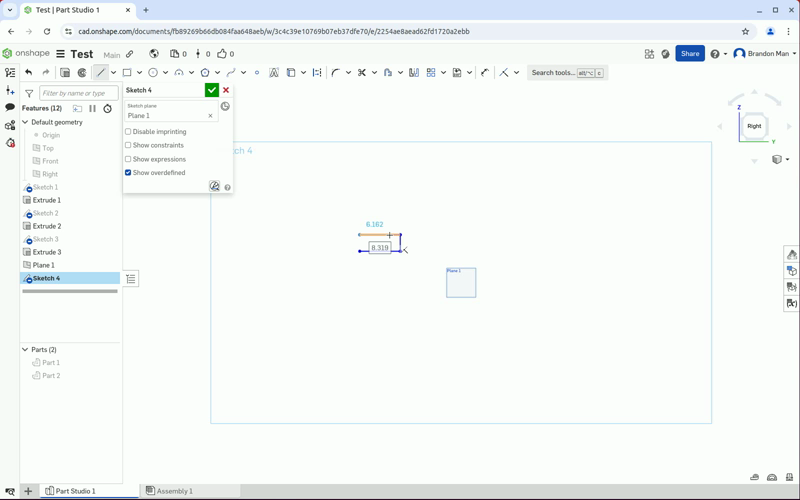
mouse_move(359, 251)
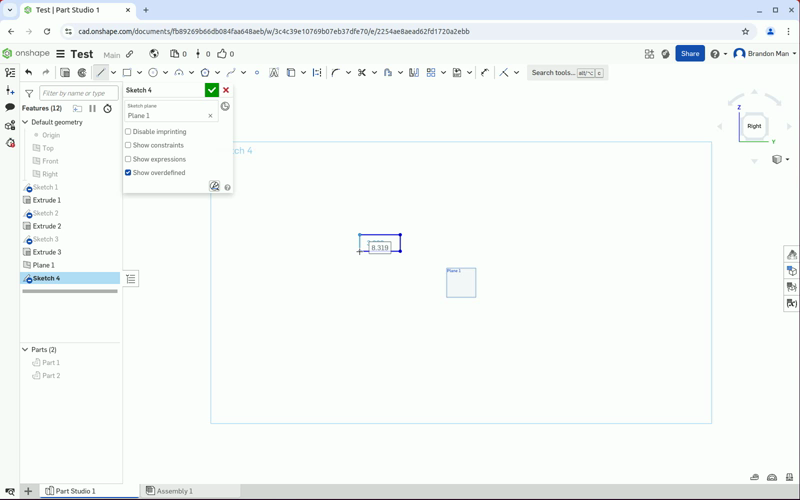
key_up(shift)
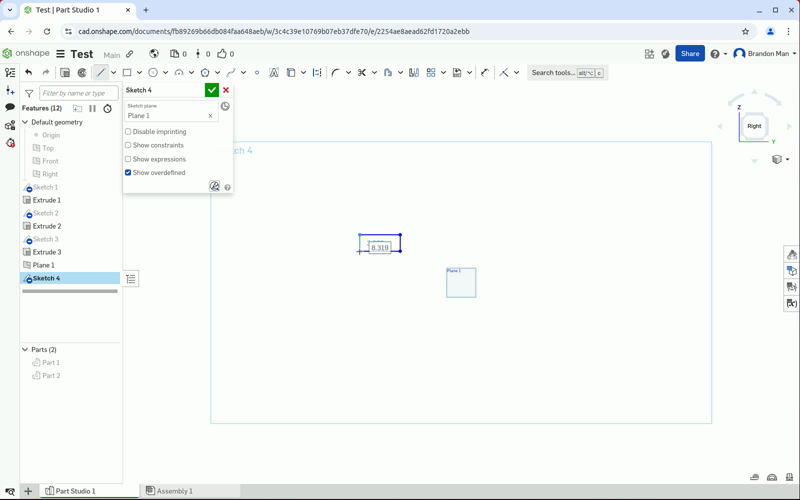
click(359, 251)
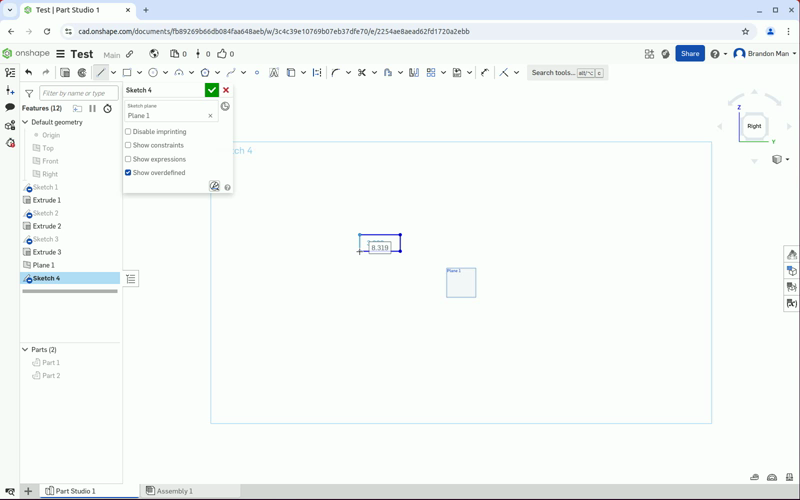
key(esc)
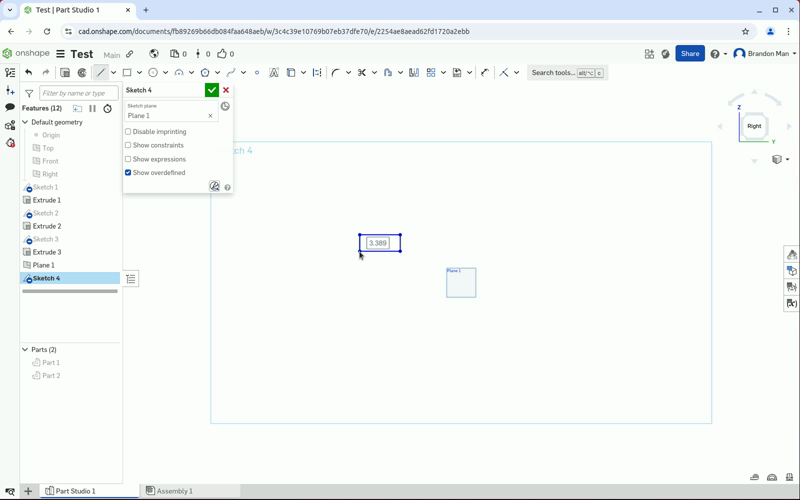
mouse_move(394, 245)
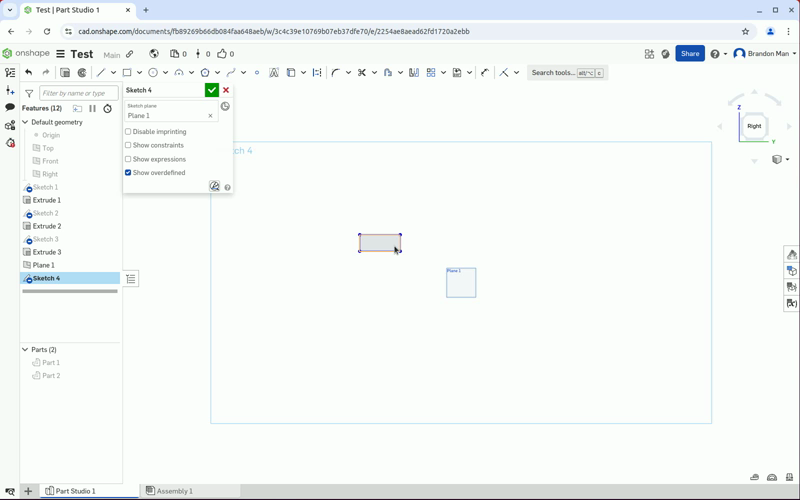
scroll(6)
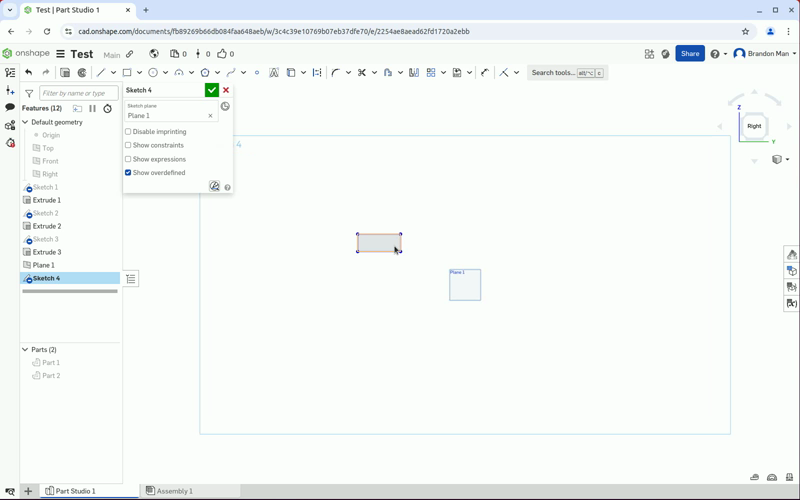
scroll(6)
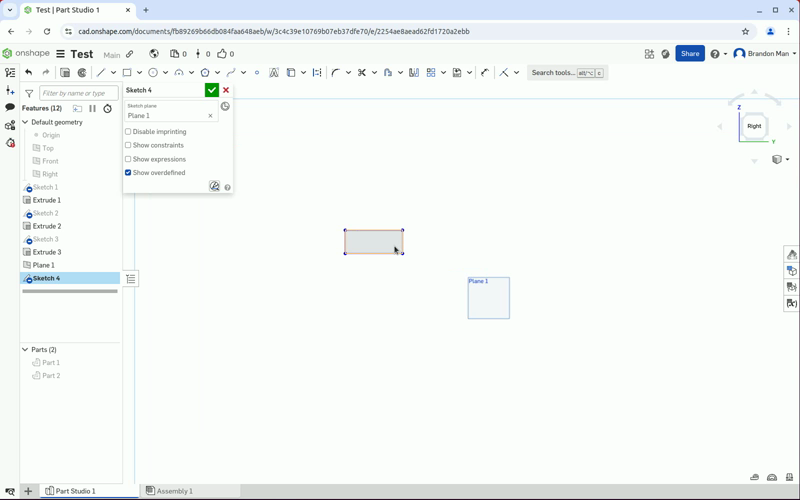
scroll(6)
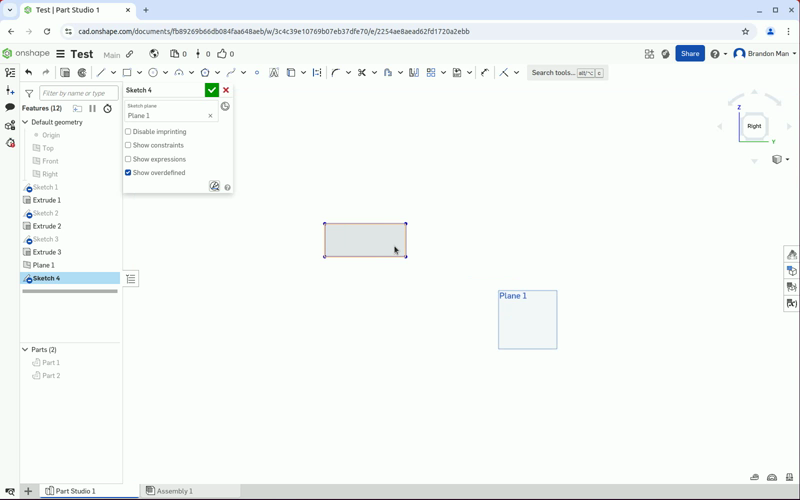
scroll(6)
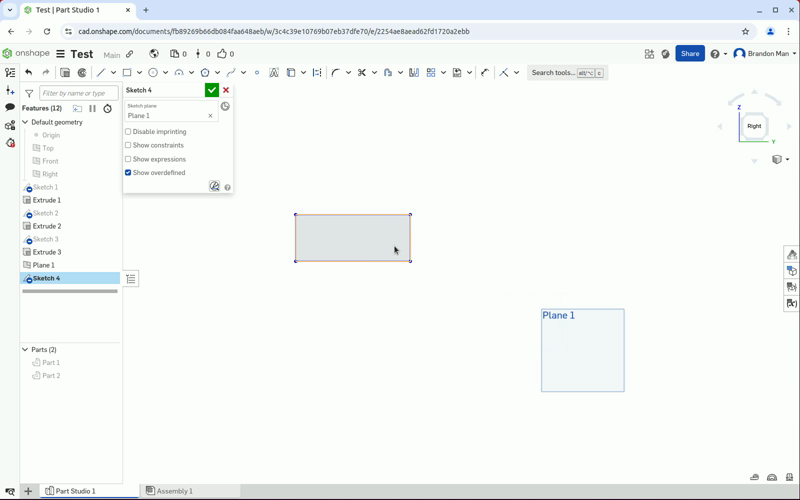
scroll(6)
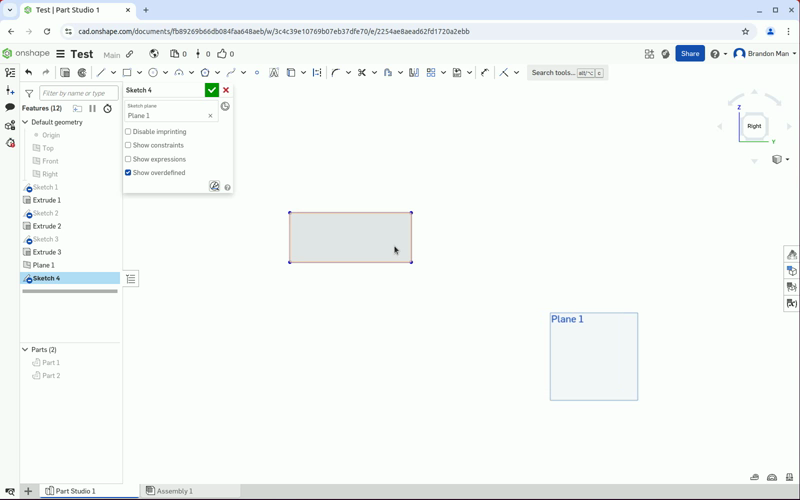
scroll(6)
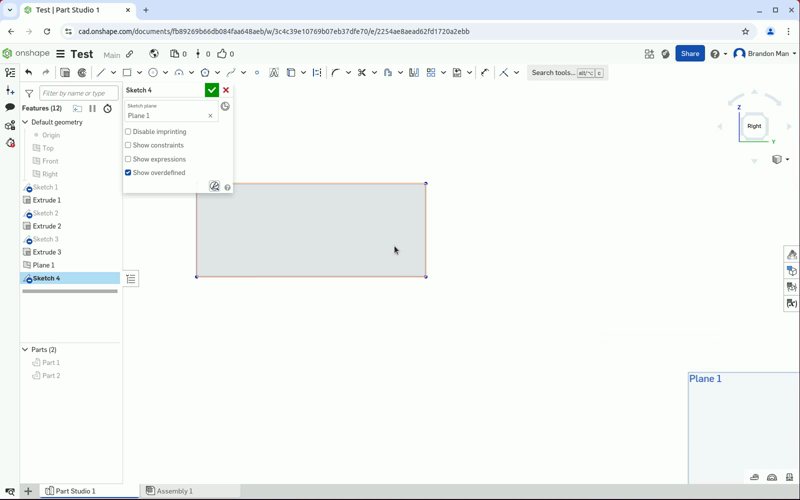
scroll(6)
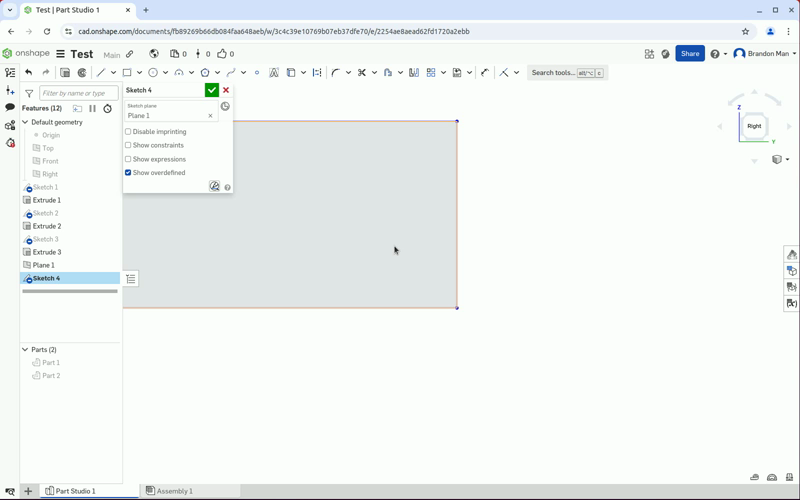
click(394, 245)
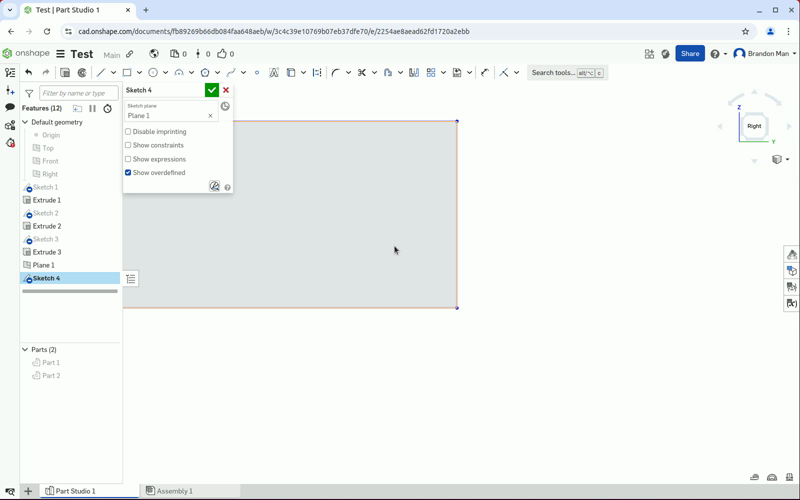
scroll(-6)
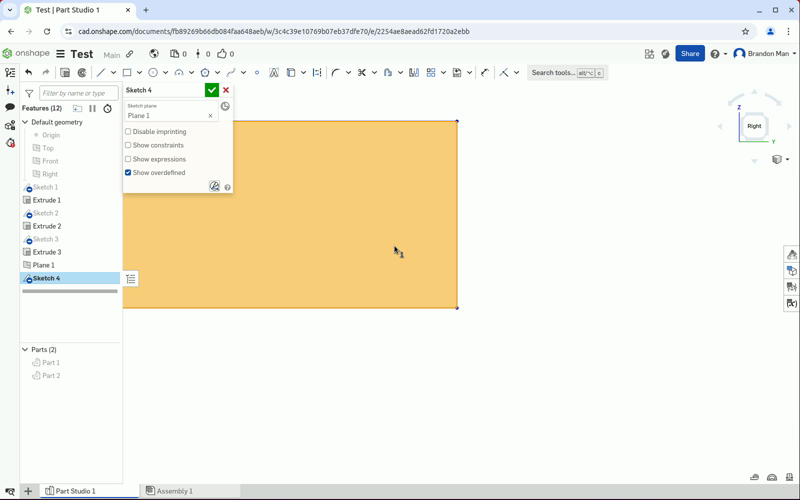
scroll(-6)
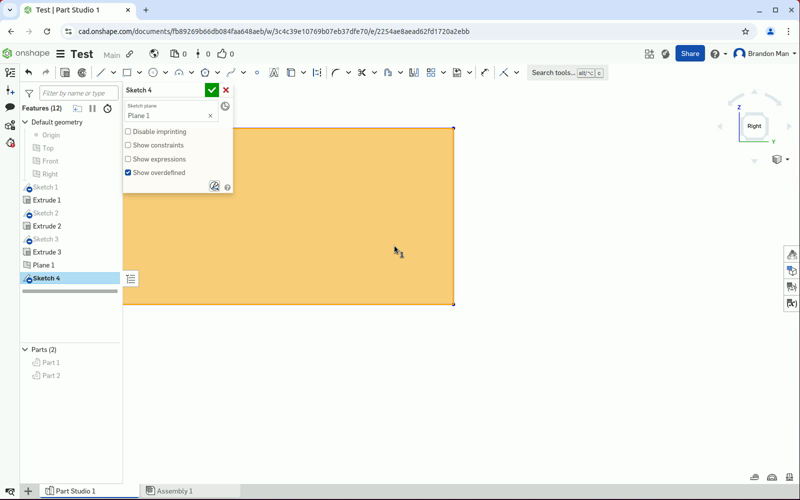
scroll(-6)
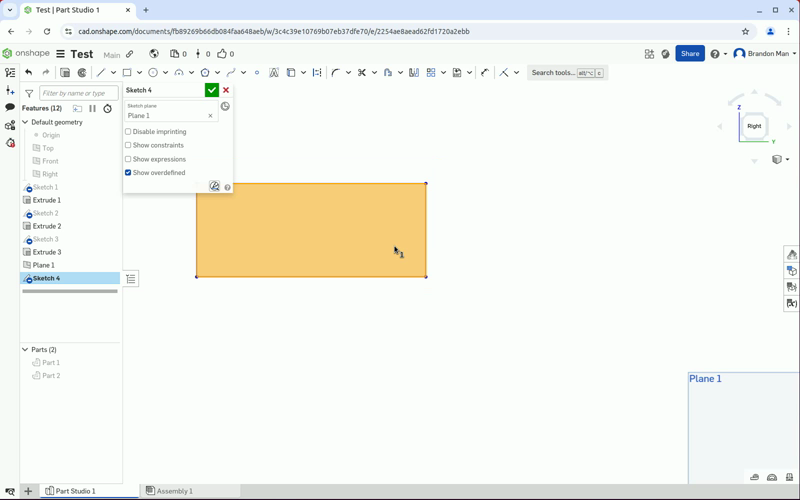
scroll(-6)
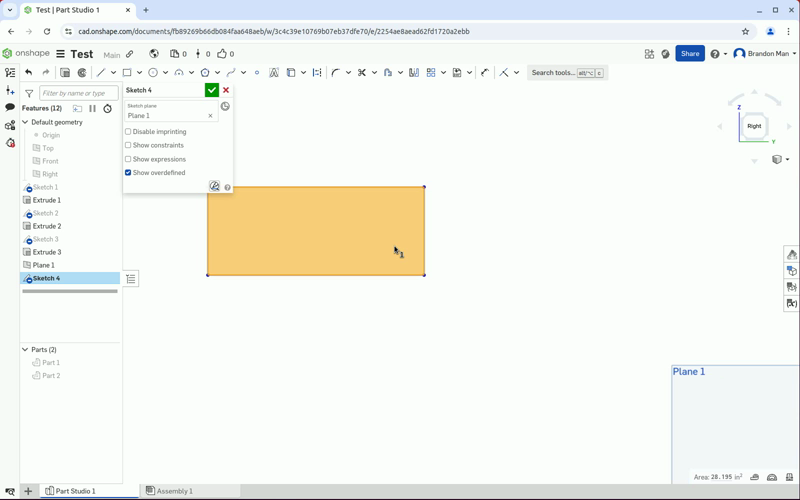
scroll(-6)
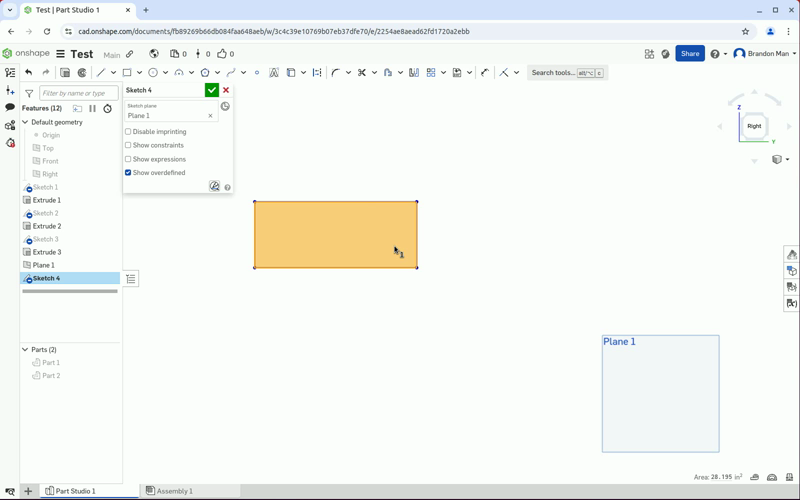
scroll(-6)
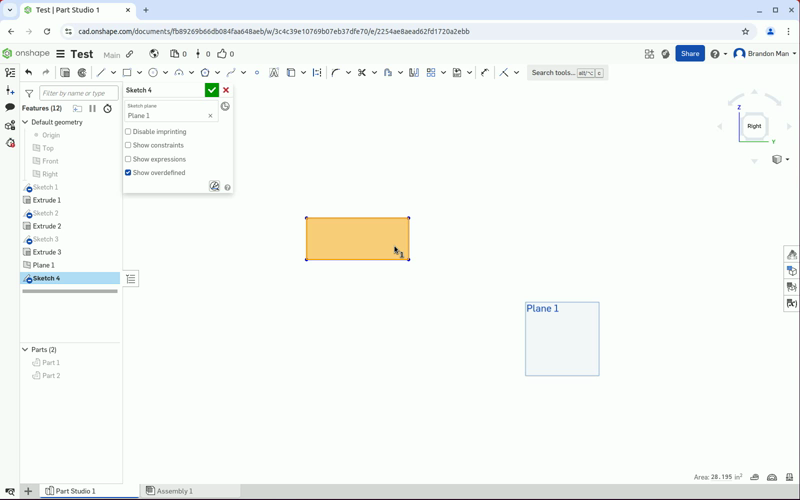
scroll(-6)
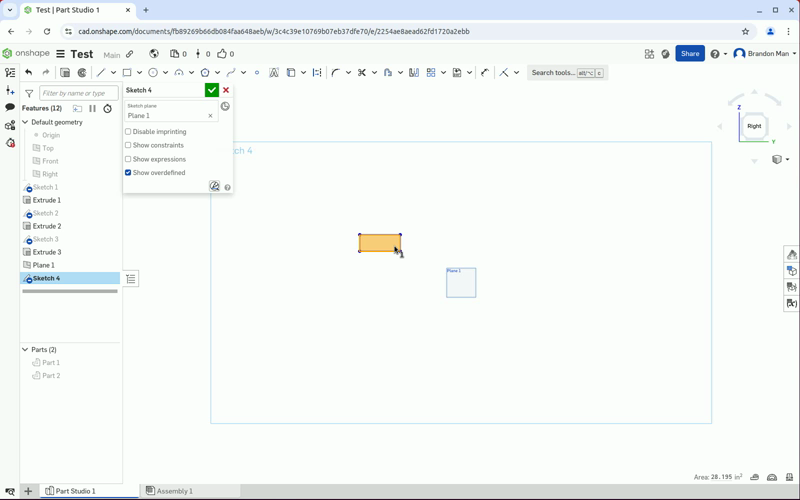
mouse_move(73, 352)
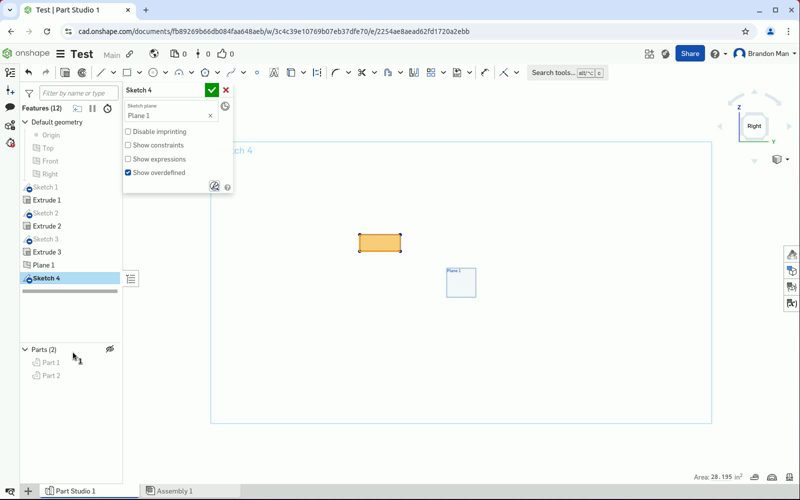
key(shift+y)
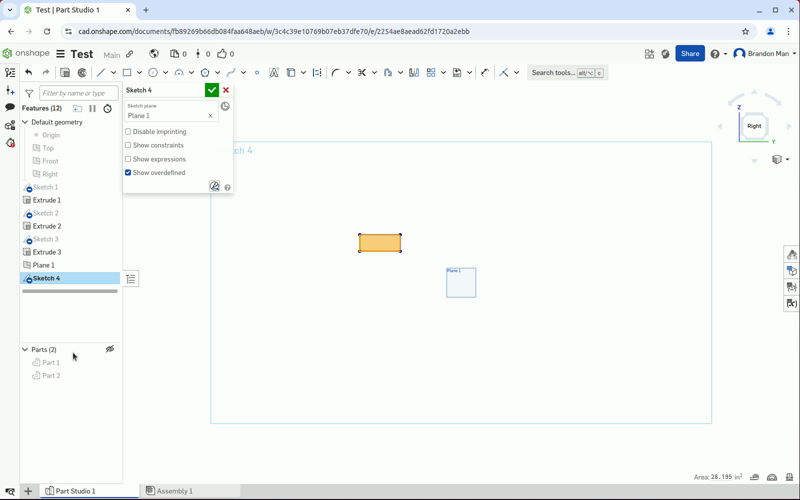
key(shift+e)
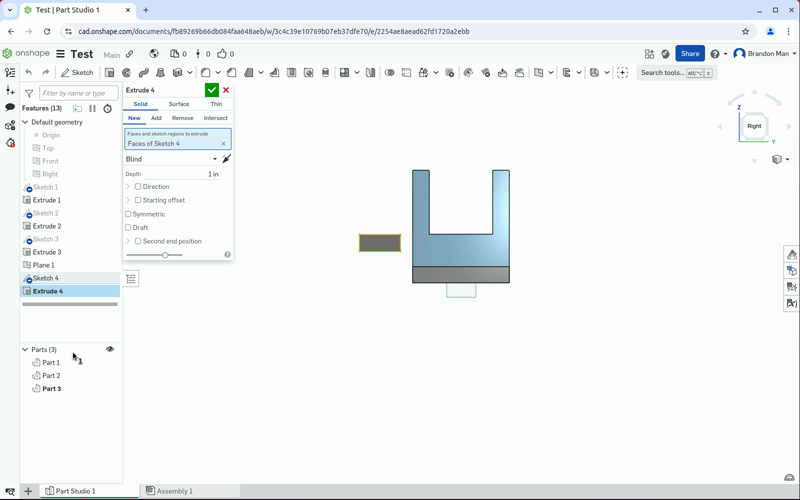
mouse_move(143, 106)
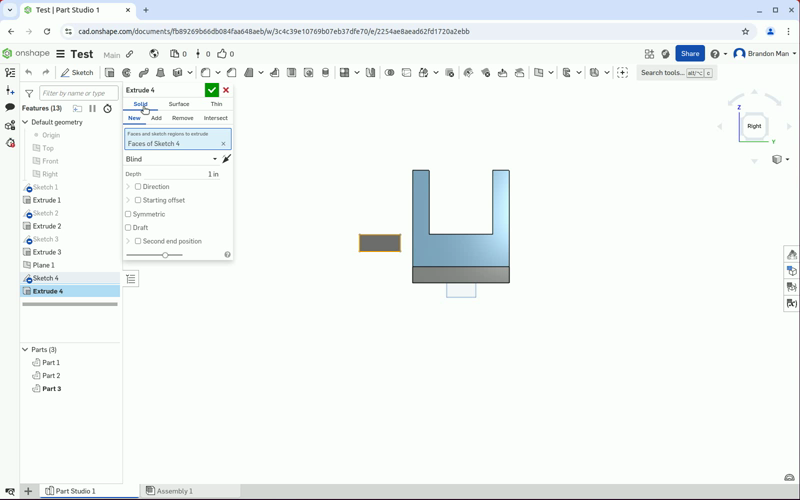
click(143, 106)
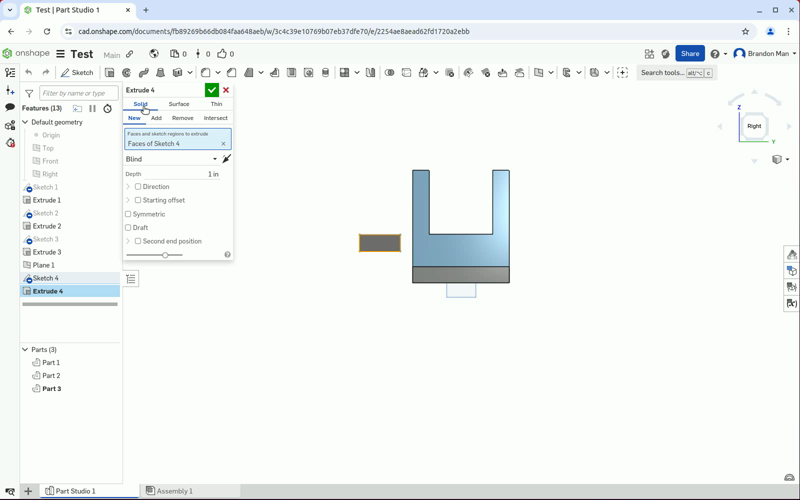
mouse_move(186, 120)
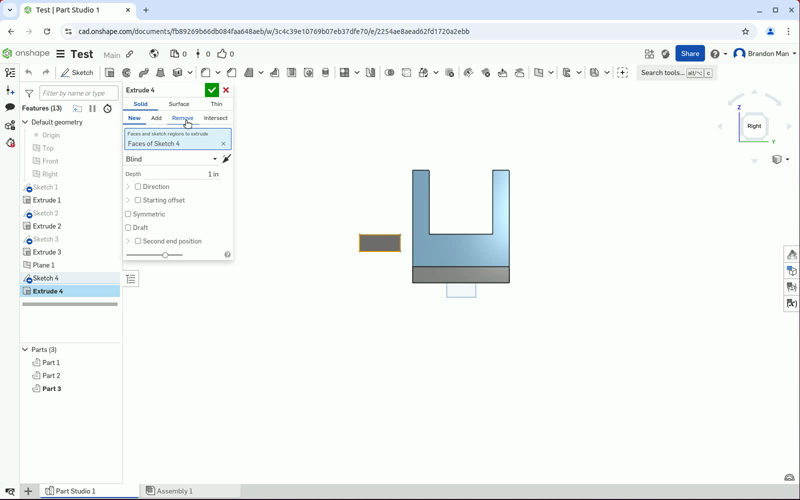
click(186, 120)
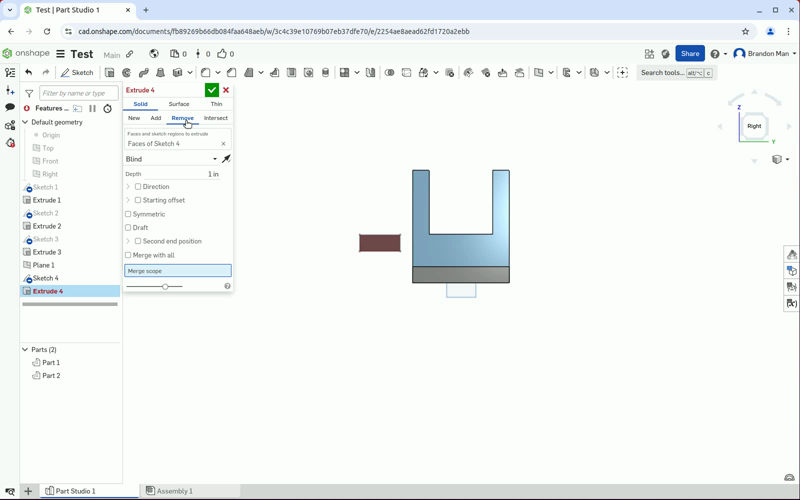
key(tab, 4)
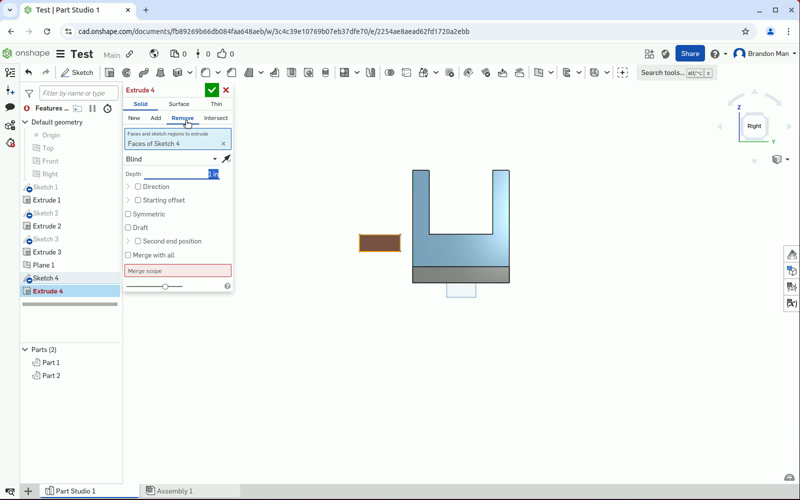
text(0.963)
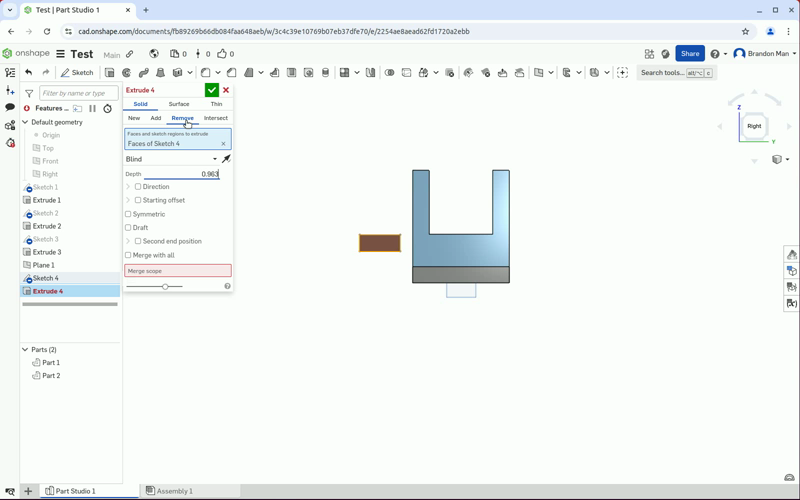
key(tab, 6)
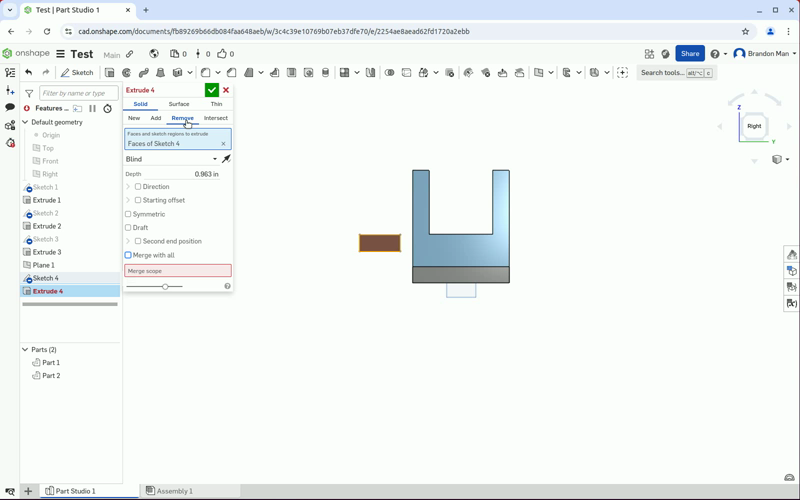
key(space)
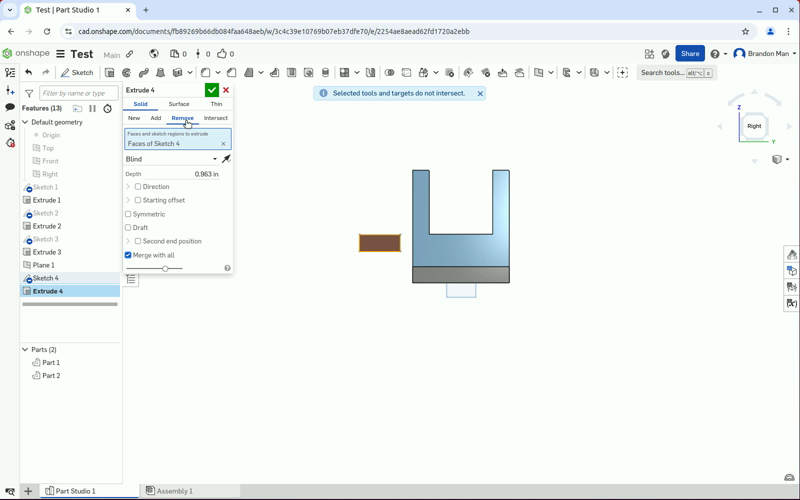
key(enter)
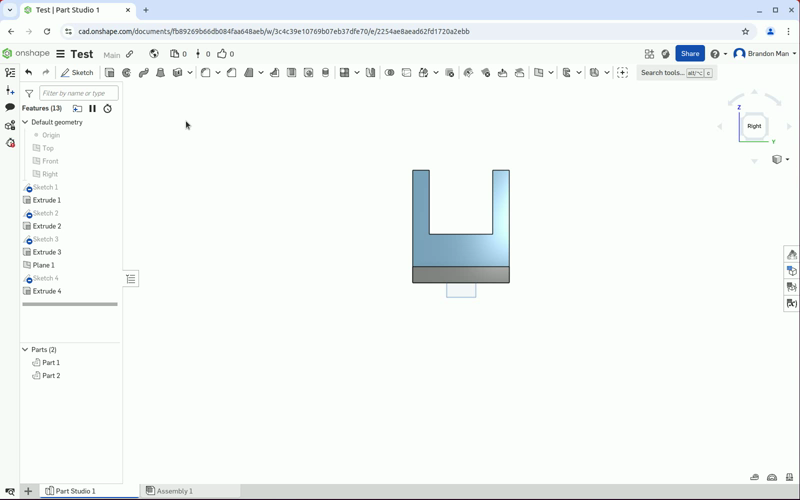
key(shift+h)
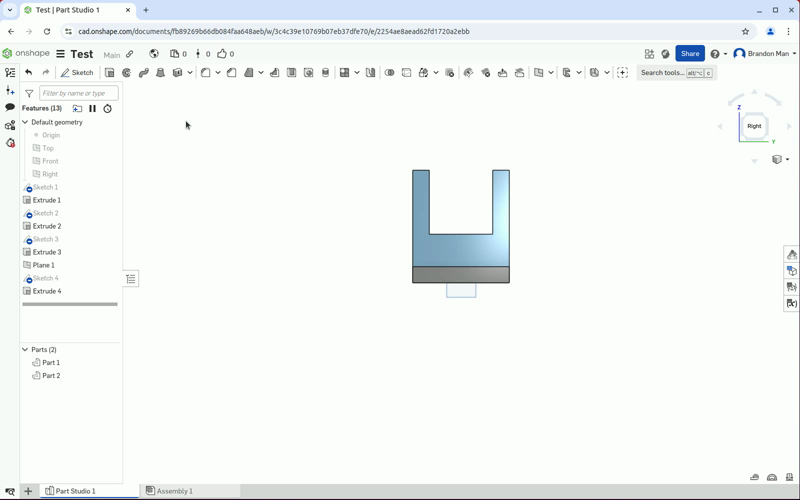
key(shift+h)
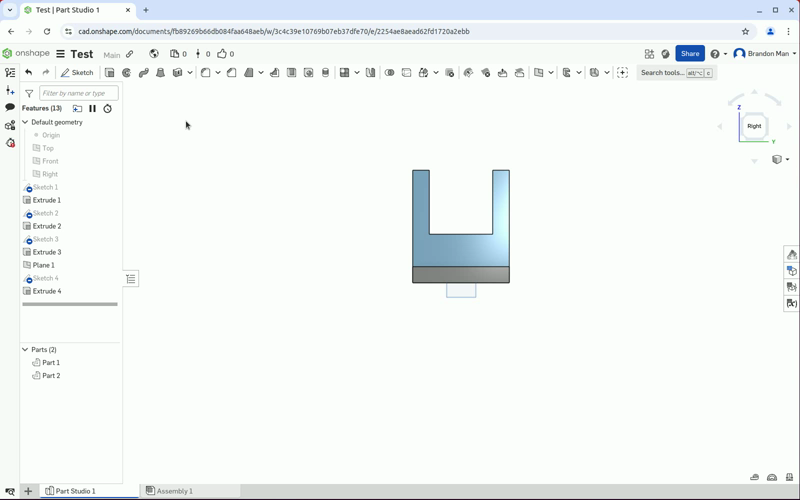
mouse_move(73, 189)
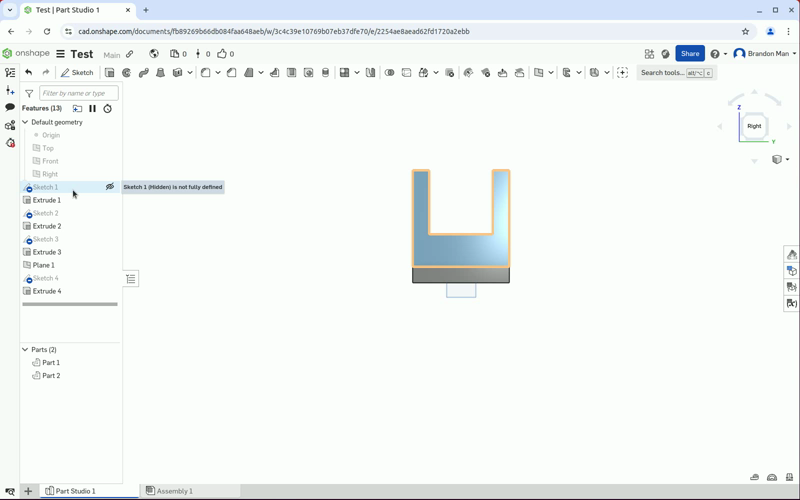
click(73, 189)
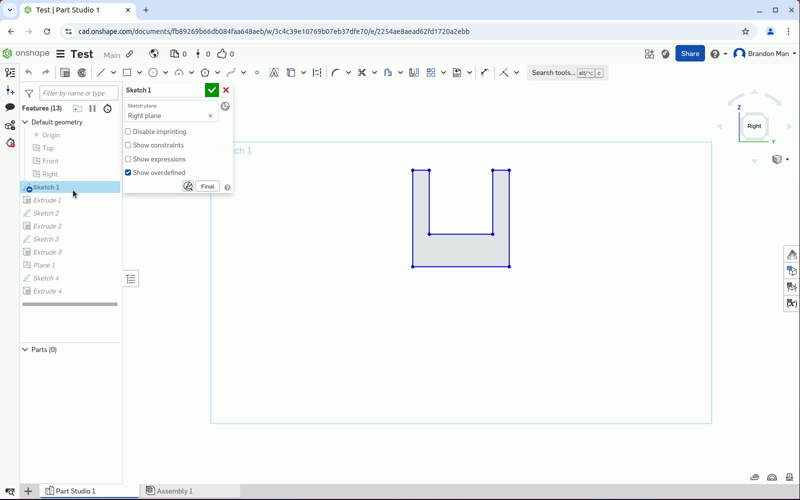
mouse_move(229, 92)
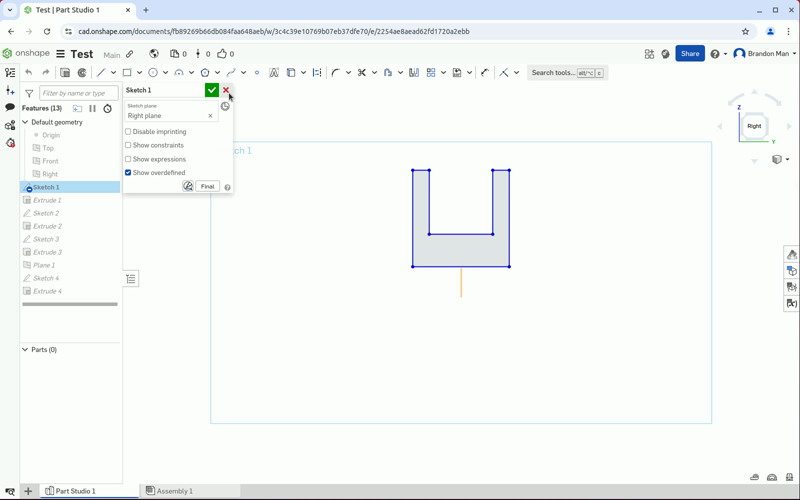
click(229, 92)
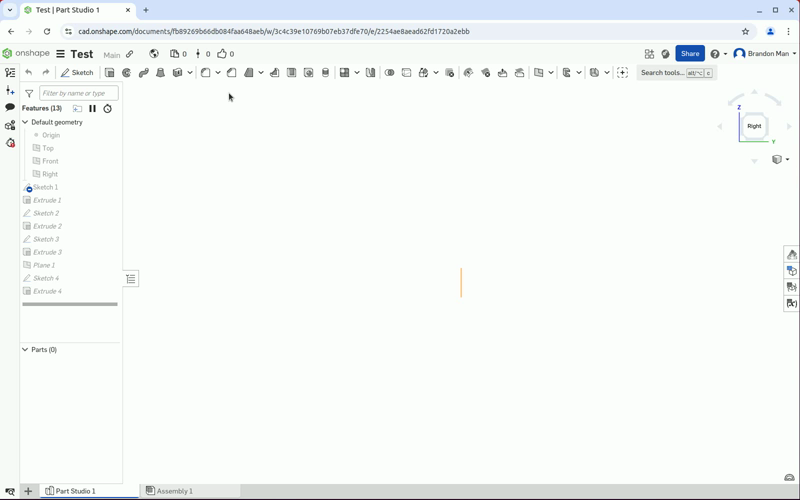
key(shift+s)
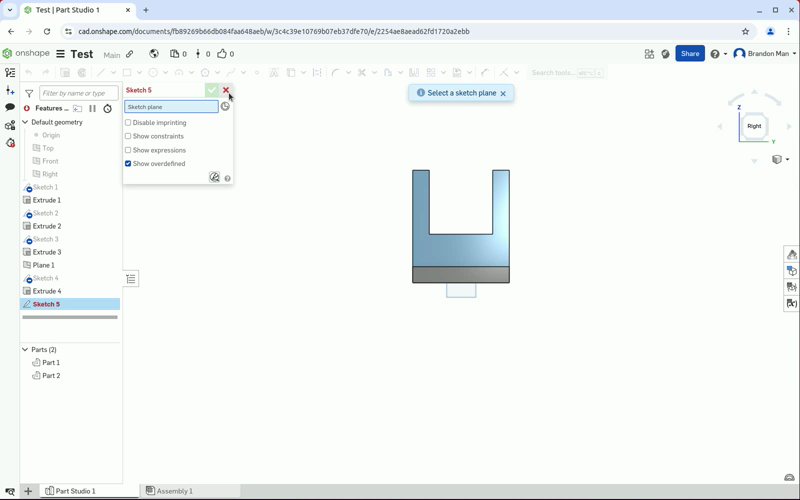
mouse_move(73, 267)
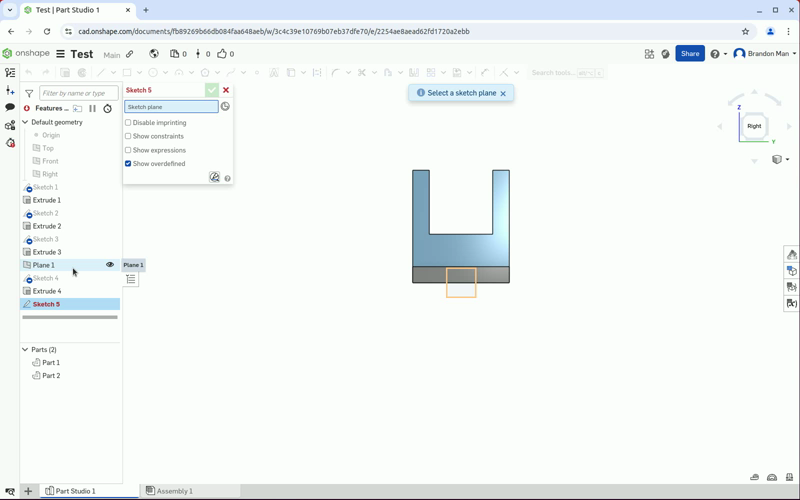
click(73, 267)
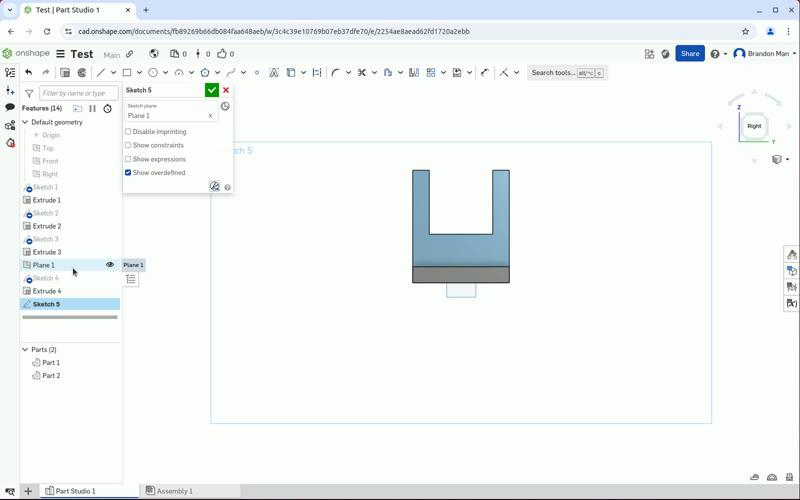
mouse_move(73, 352)
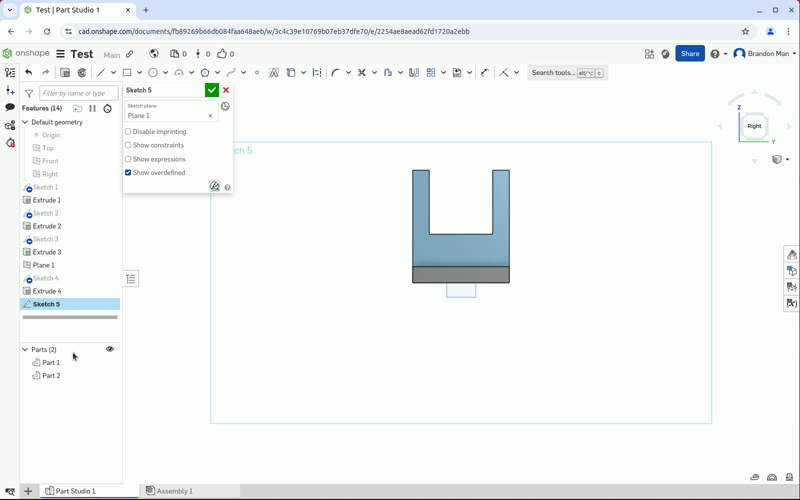
key(y)
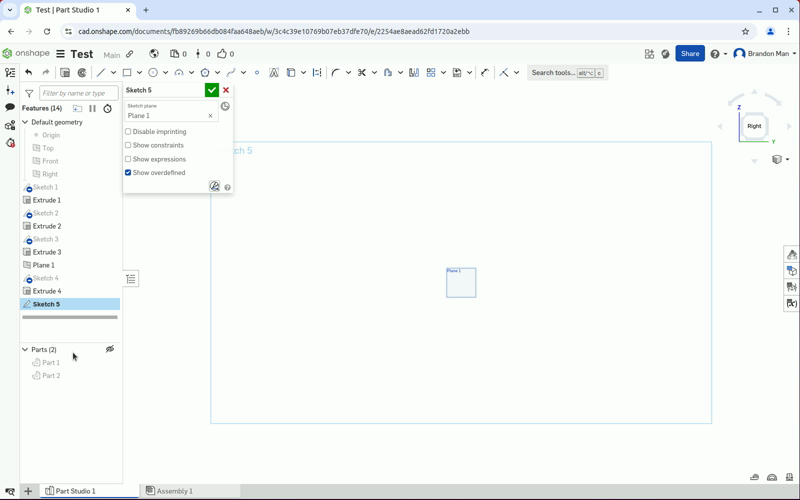
key(l)
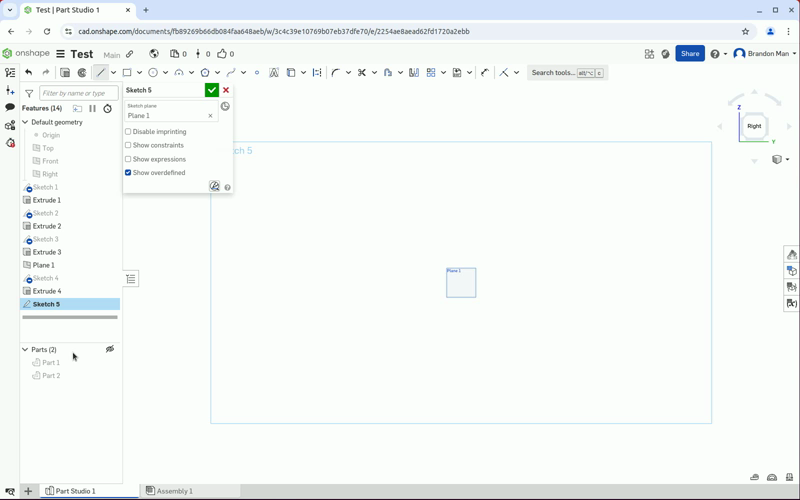
key_down(shift)
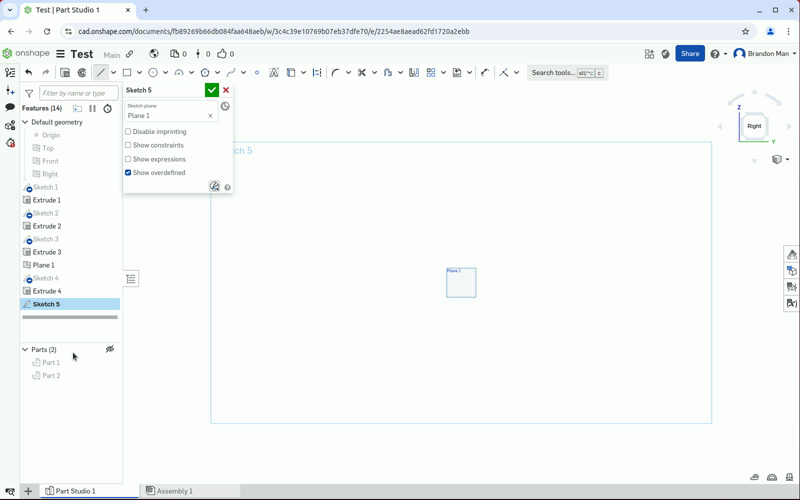
mouse_move(331, 218)
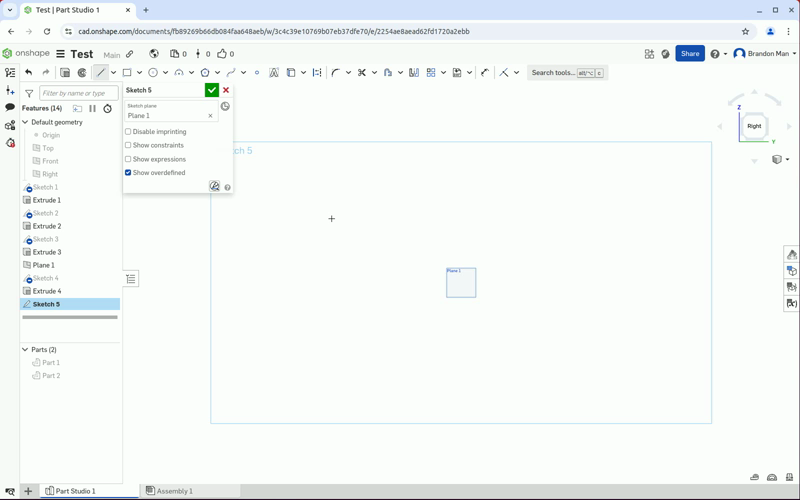
click(331, 218)
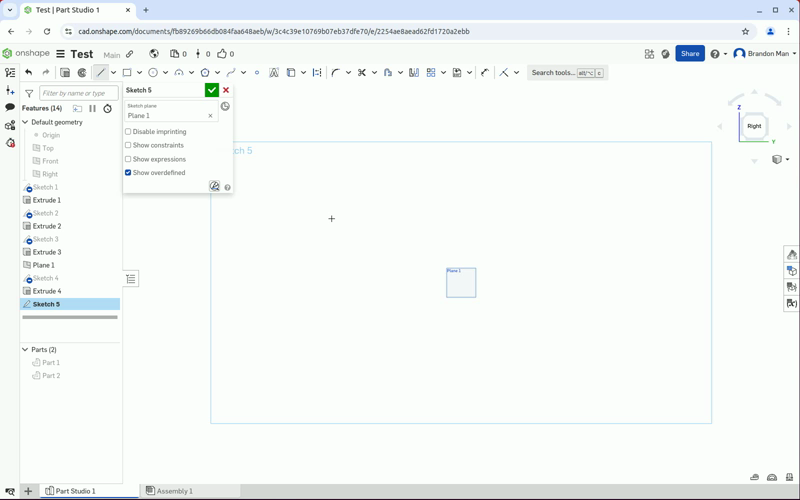
key_up(shift)
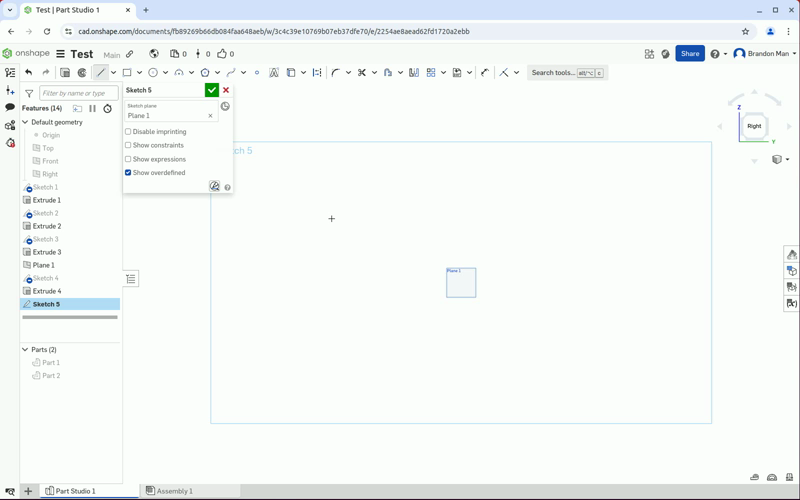
key_down(shift)
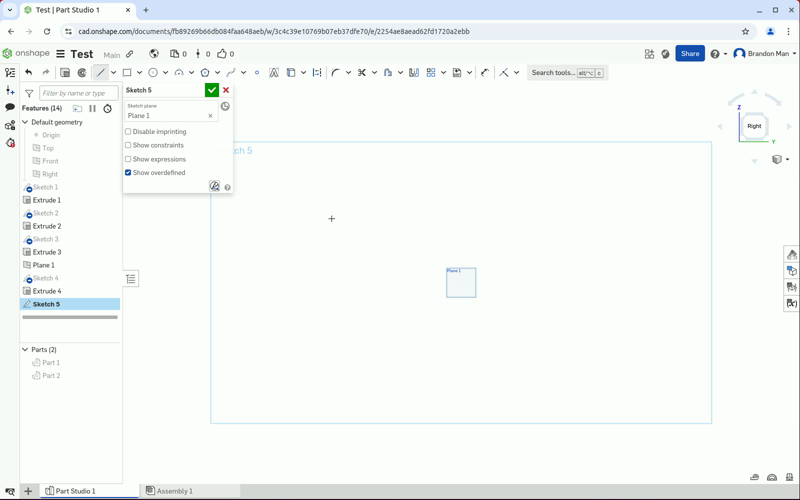
mouse_move(361, 218)
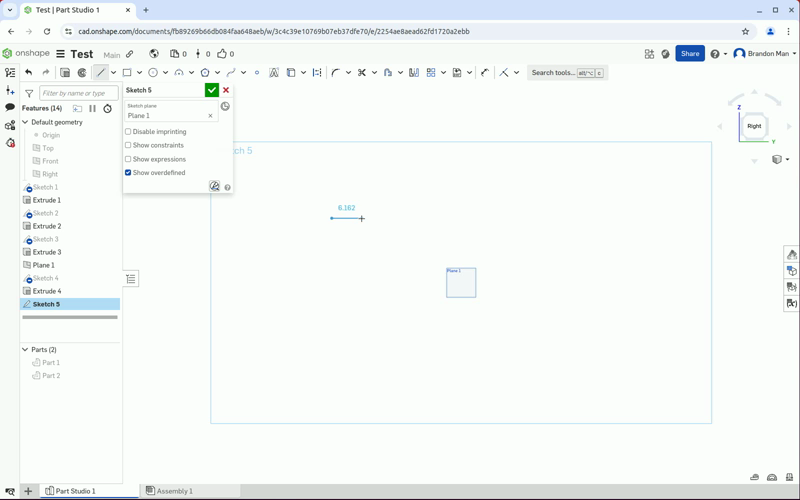
mouse_move(348, 218)
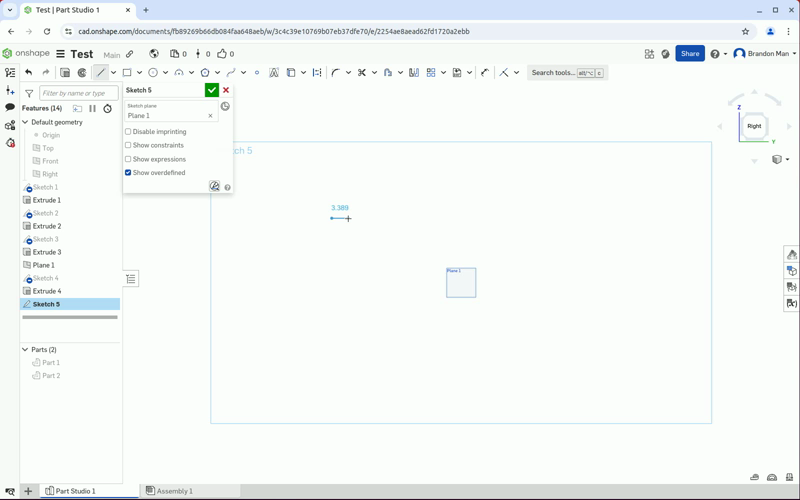
click(348, 218)
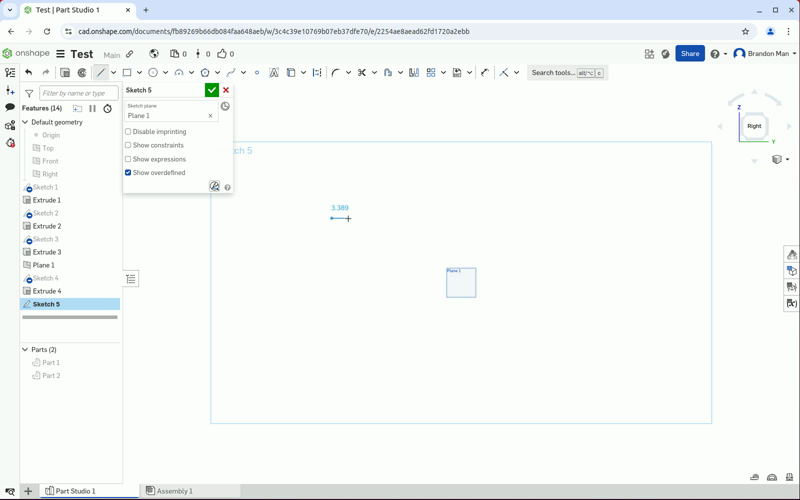
key_up(shift)
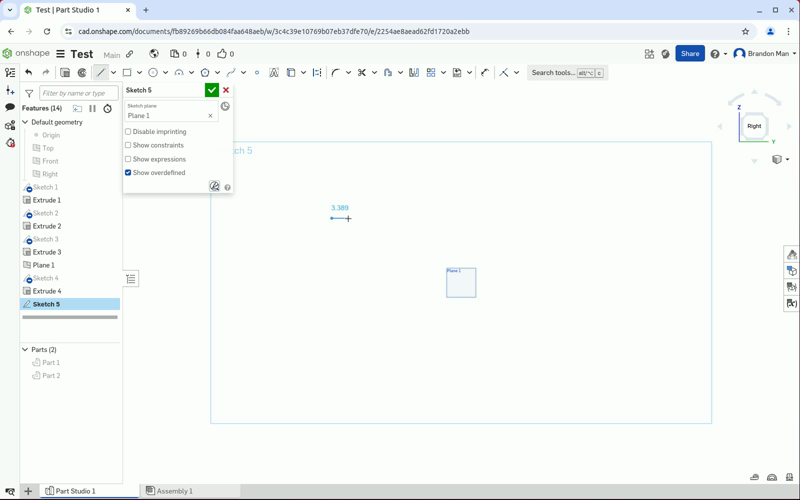
key_down(shift)
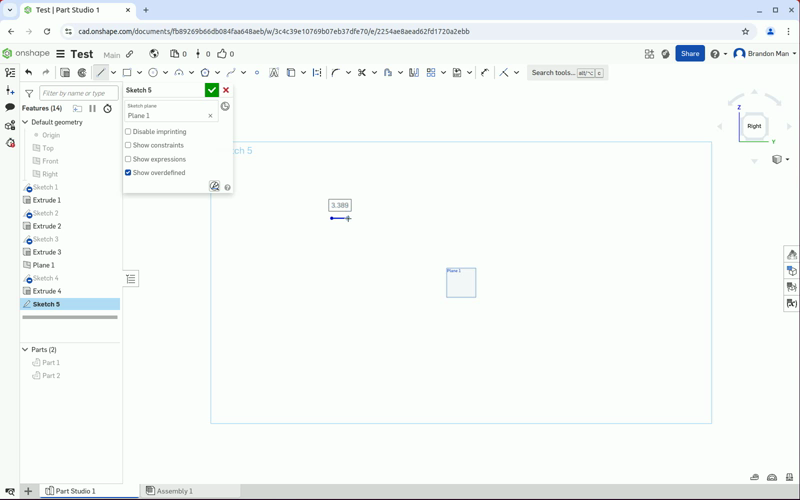
mouse_move(378, 218)
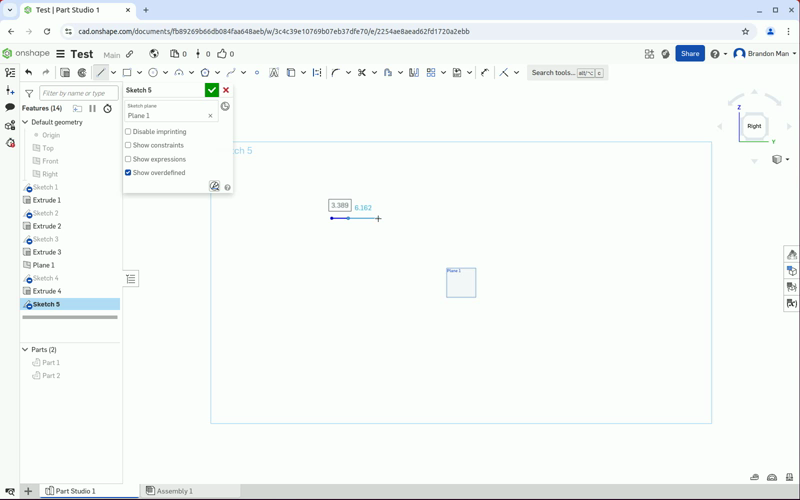
mouse_move(348, 177)
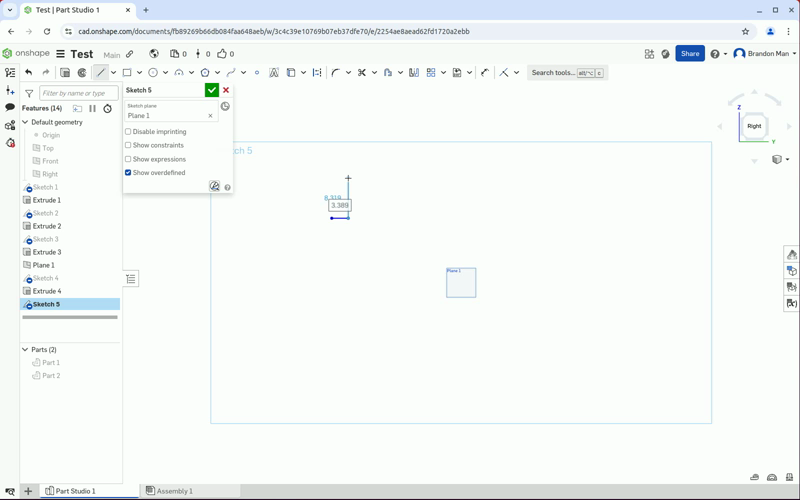
click(348, 177)
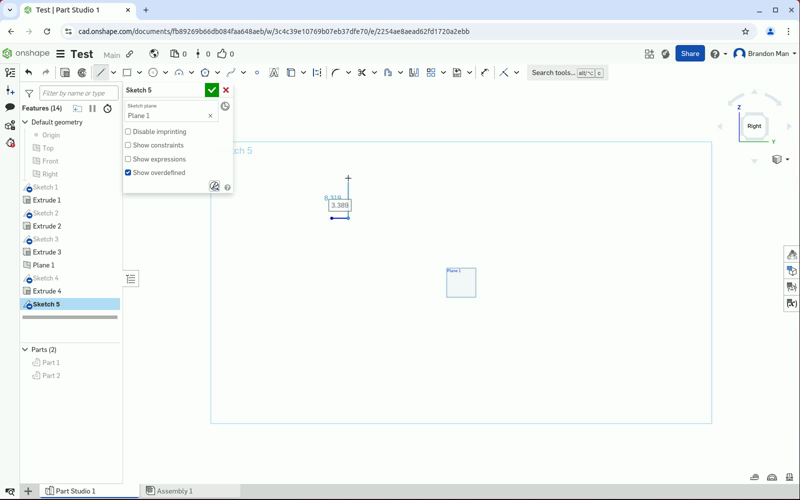
key_up(shift)
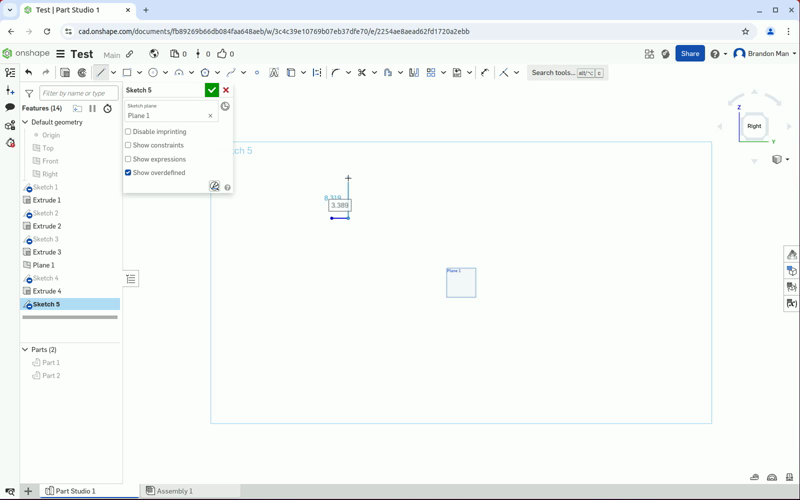
key_down(shift)
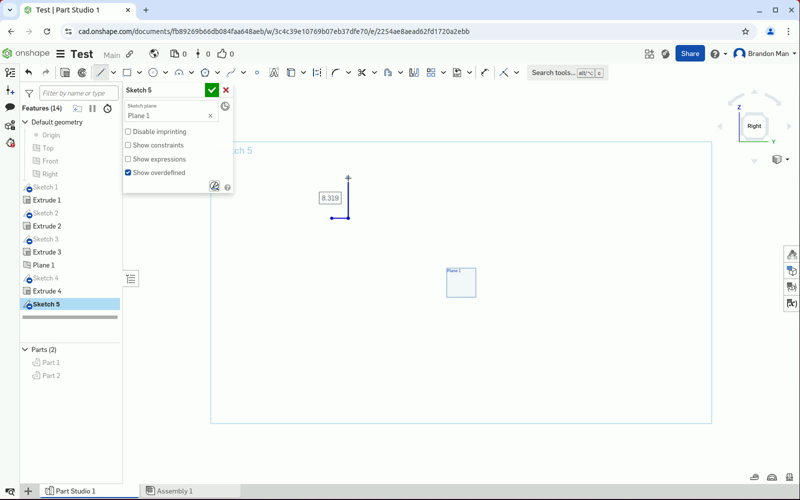
mouse_move(378, 177)
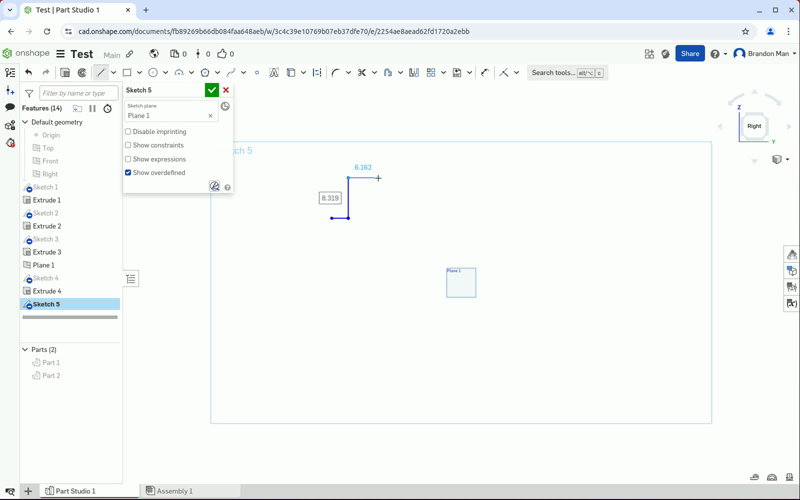
mouse_move(331, 177)
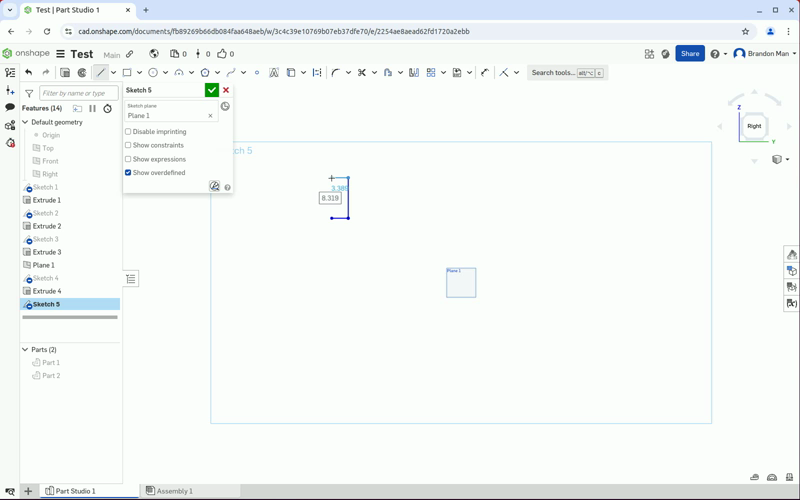
click(331, 177)
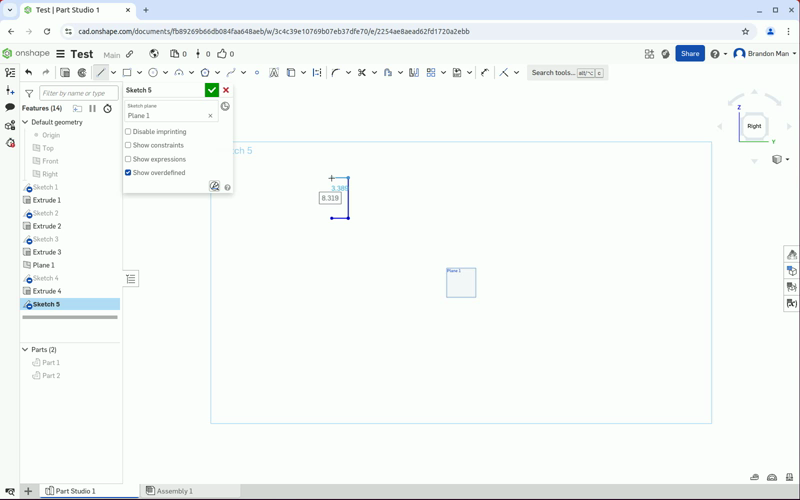
key_up(shift)
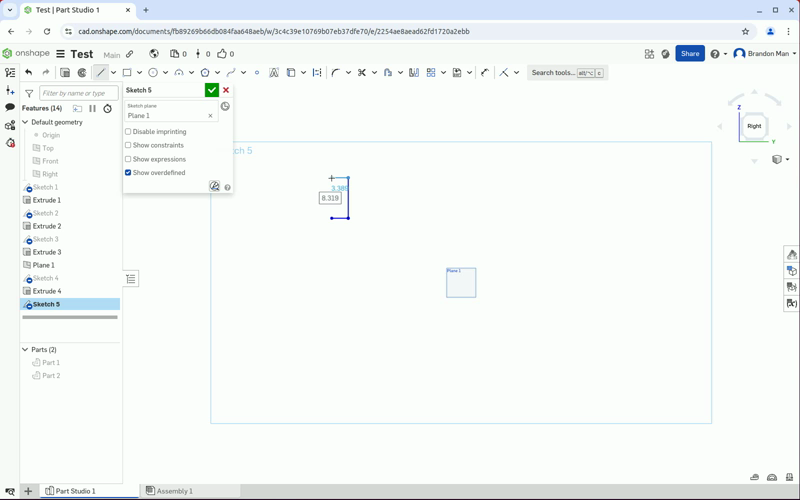
mouse_move(361, 177)
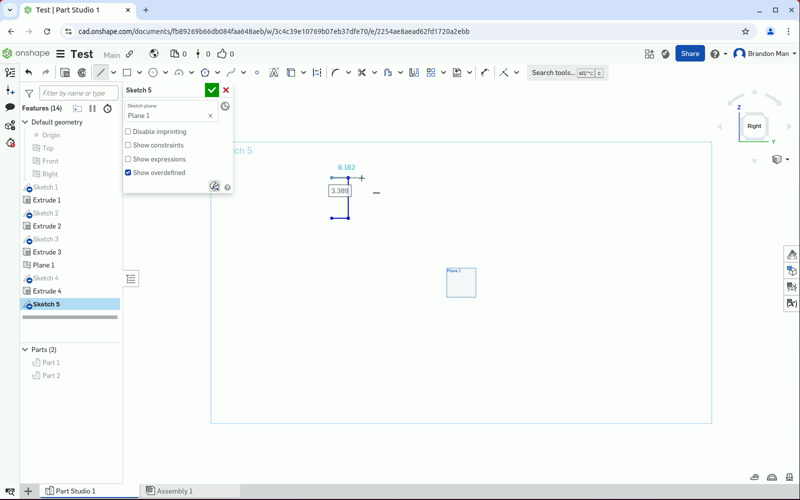
key_down(shift)
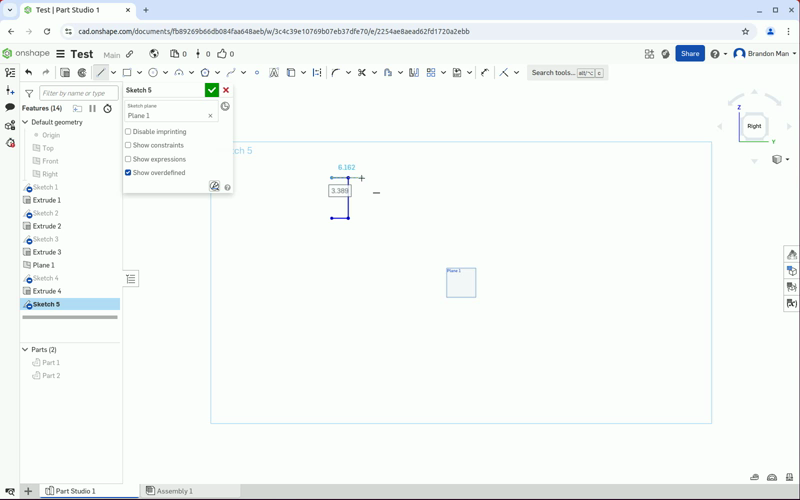
mouse_move(331, 218)
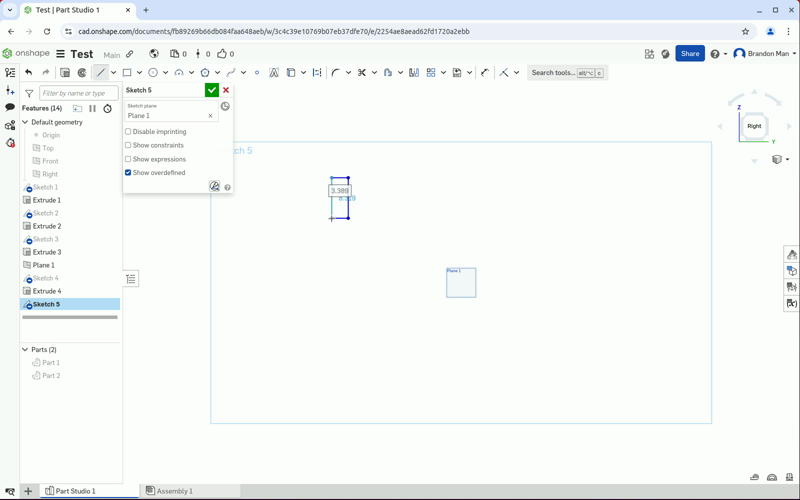
key_up(shift)
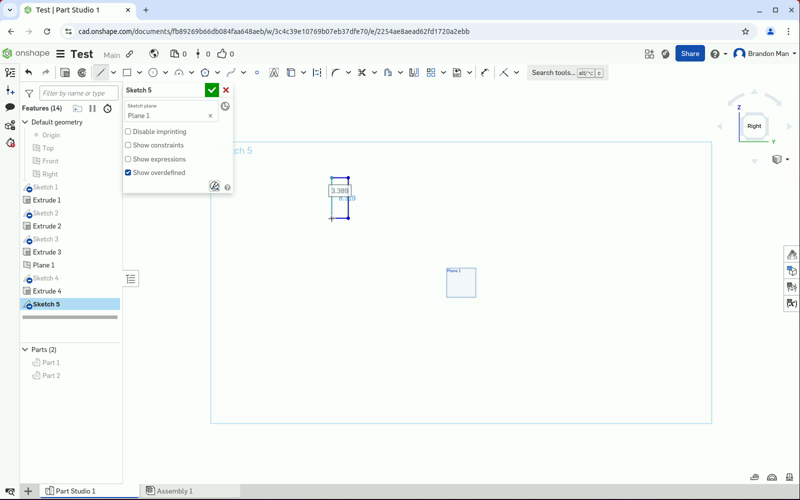
click(331, 218)
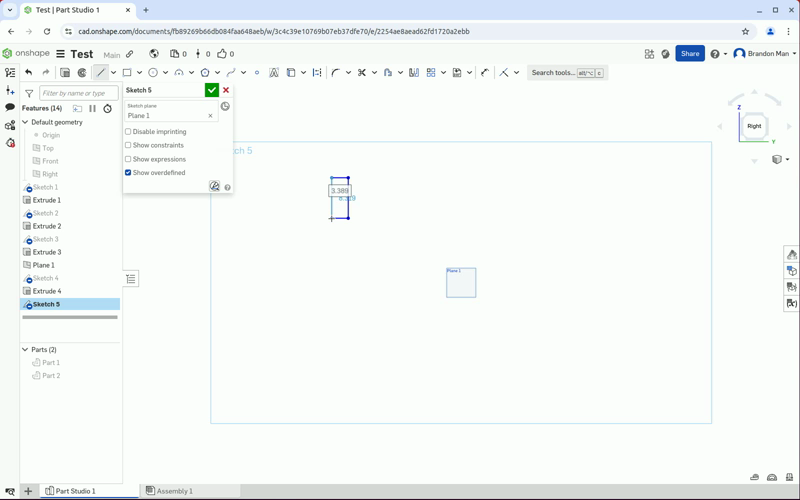
key(esc)
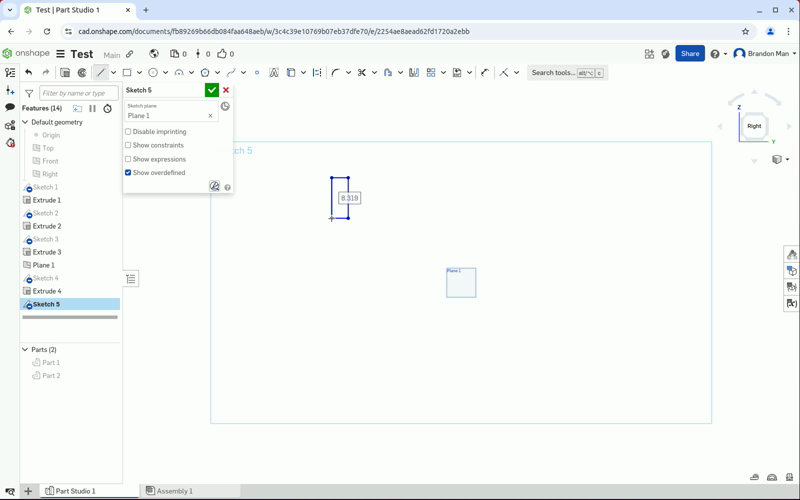
mouse_move(336, 202)
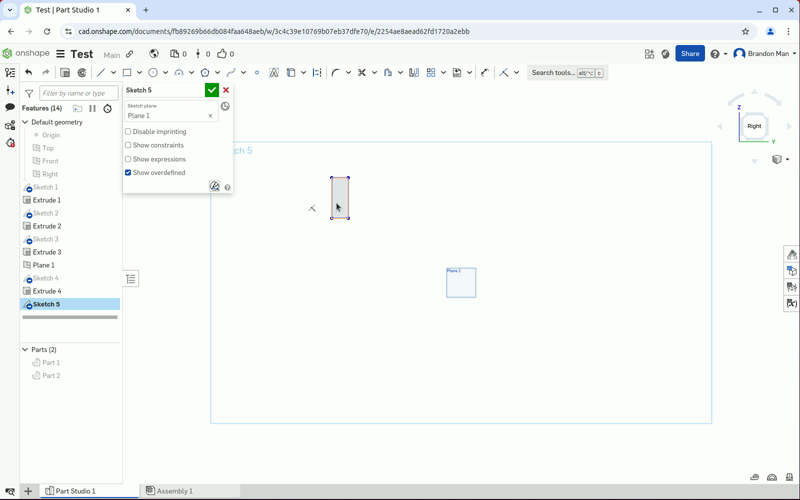
scroll(6)
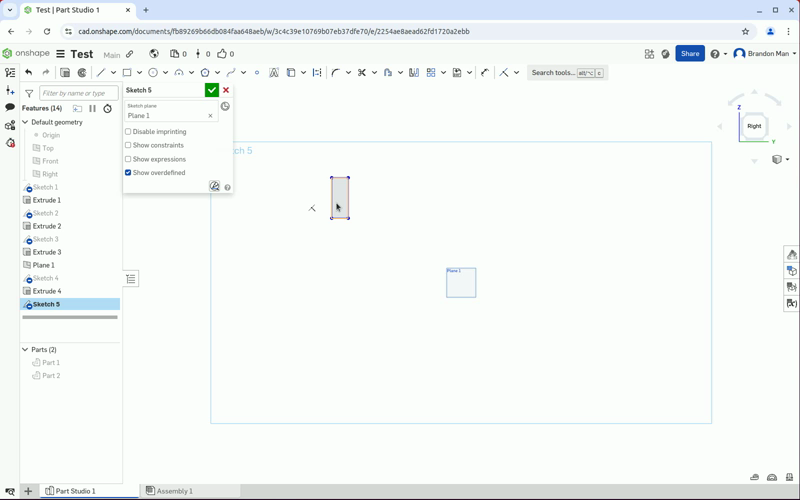
scroll(6)
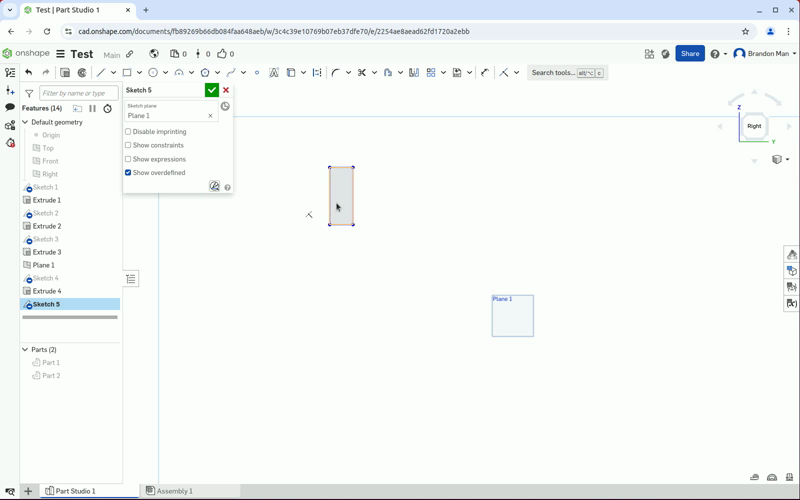
scroll(6)
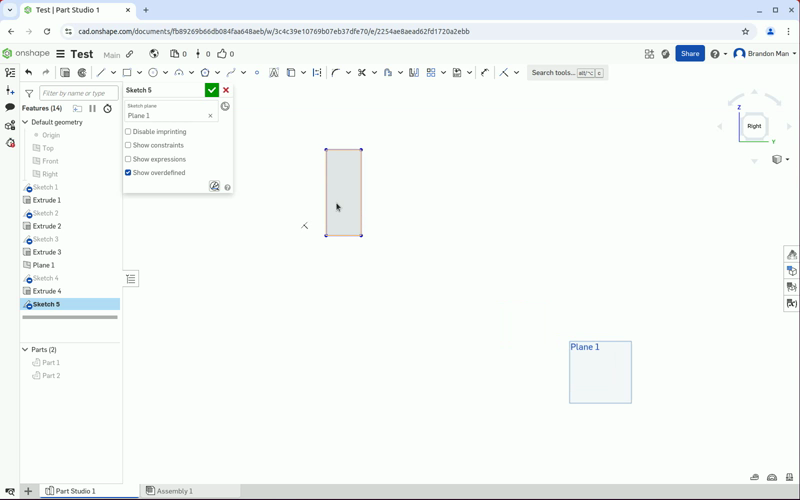
scroll(6)
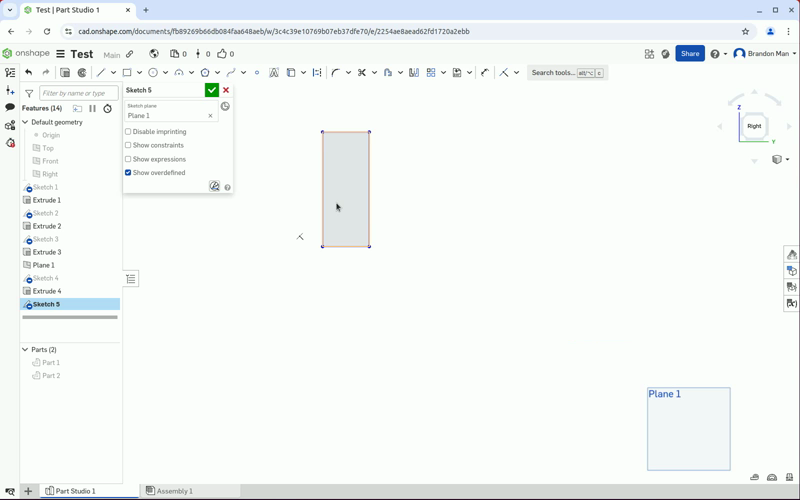
scroll(6)
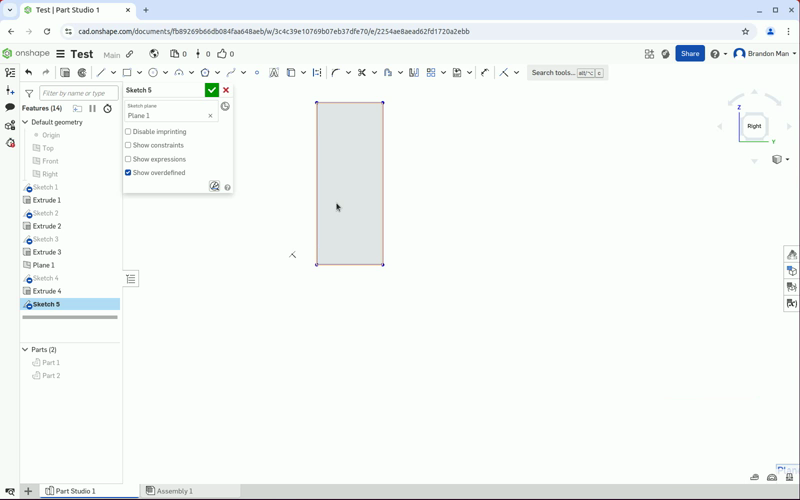
scroll(6)
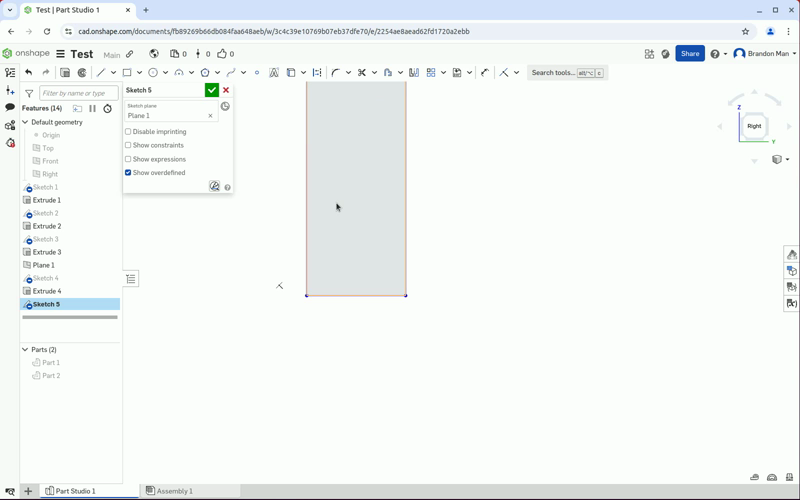
scroll(6)
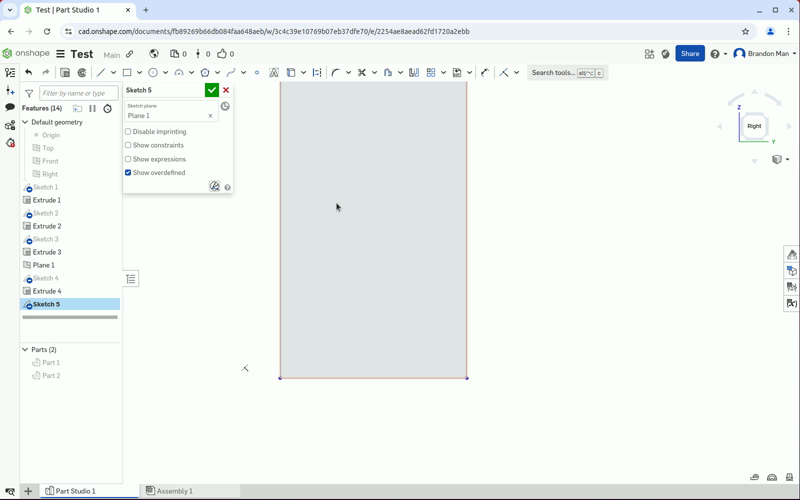
click(336, 202)
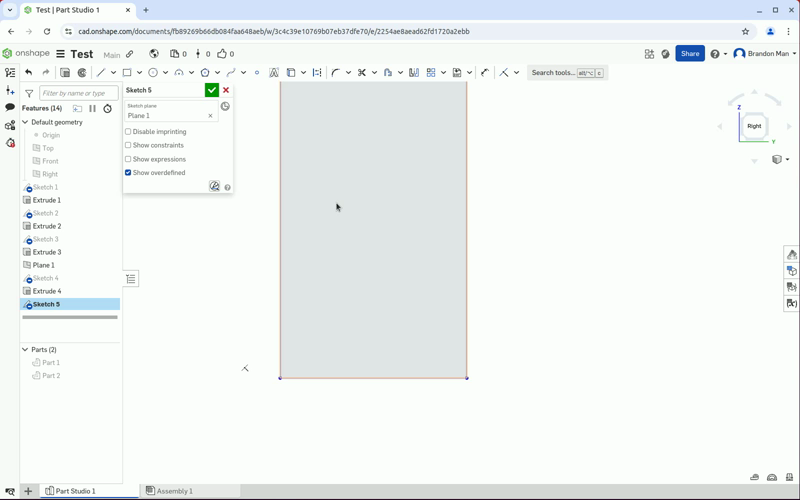
scroll(-6)
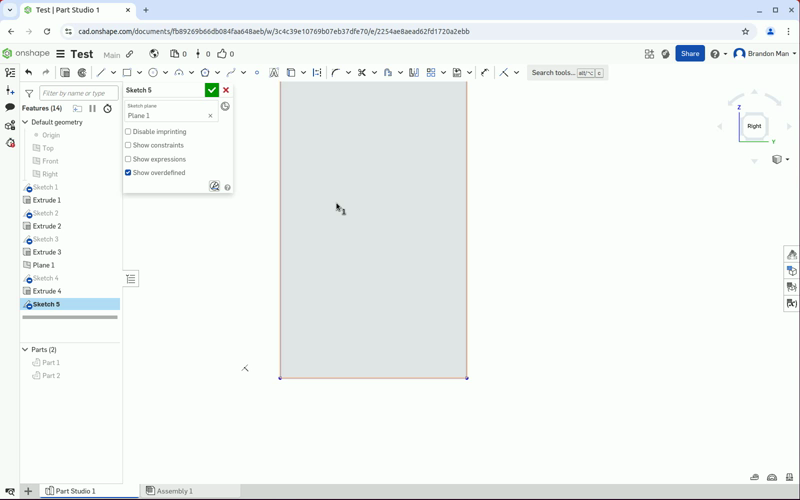
scroll(-6)
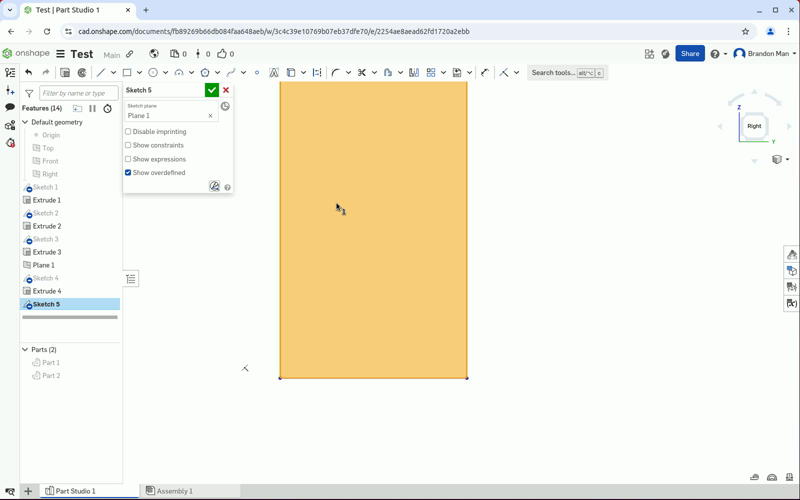
scroll(-6)
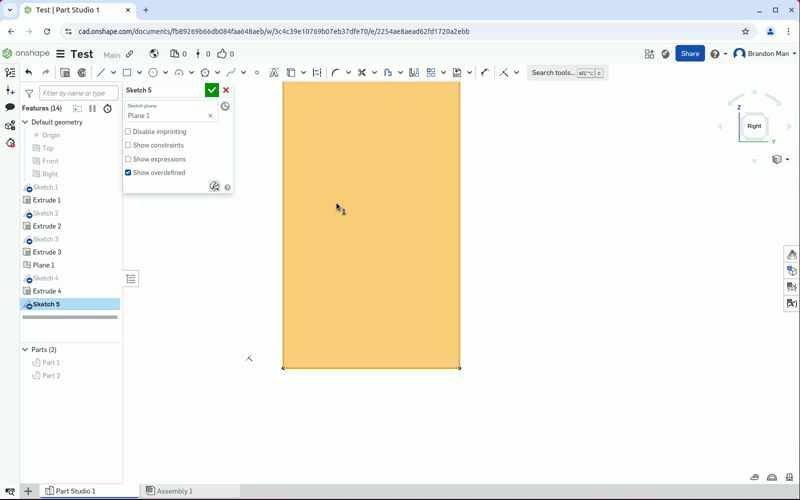
scroll(-6)
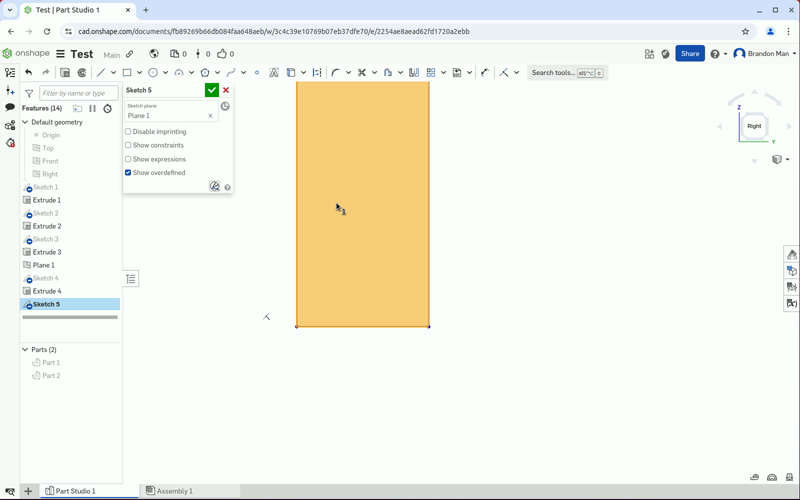
scroll(-6)
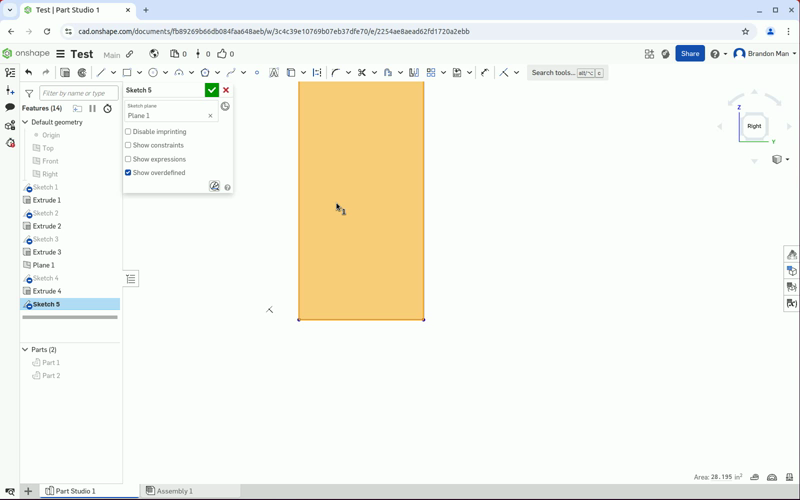
scroll(-6)
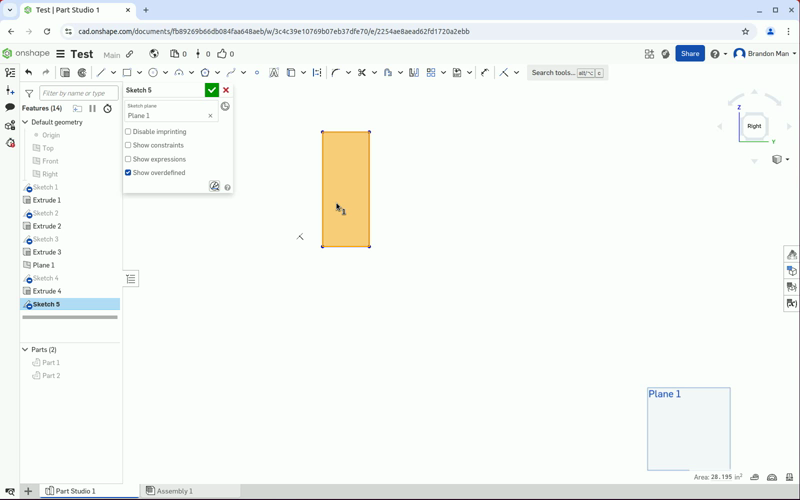
scroll(-6)
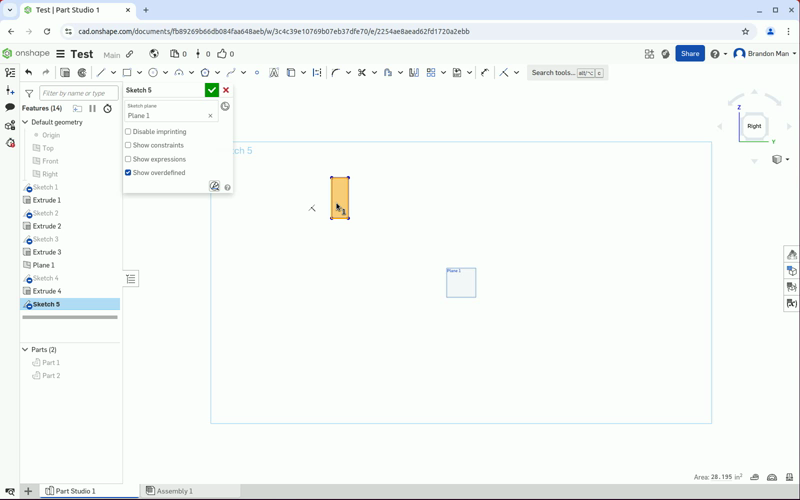
mouse_move(73, 352)
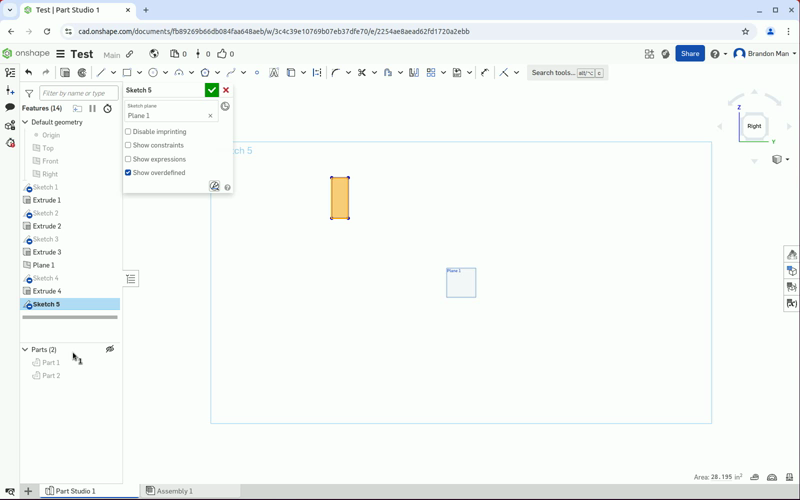
key(shift+y)
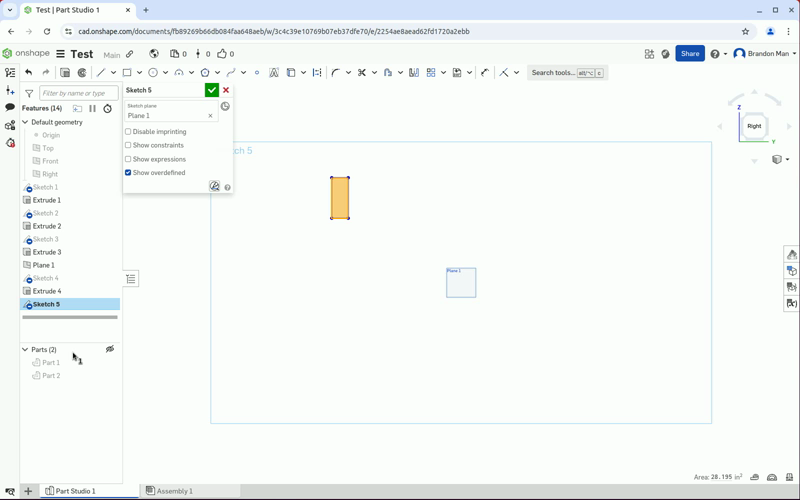
key(shift+e)
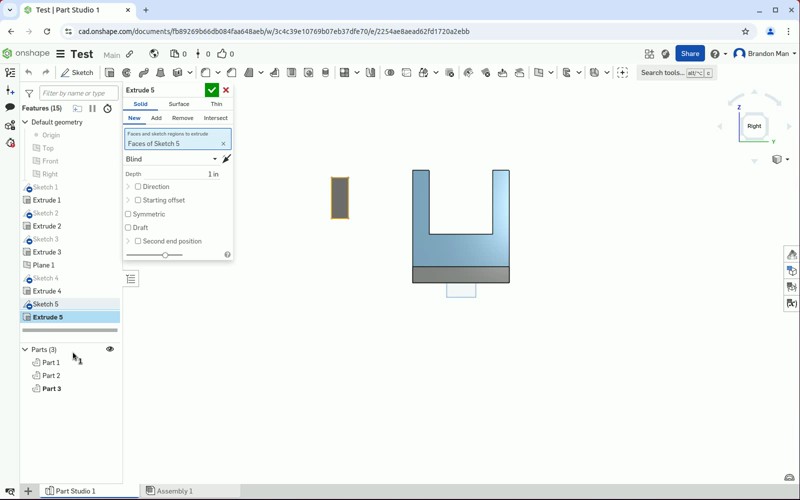
mouse_move(143, 106)
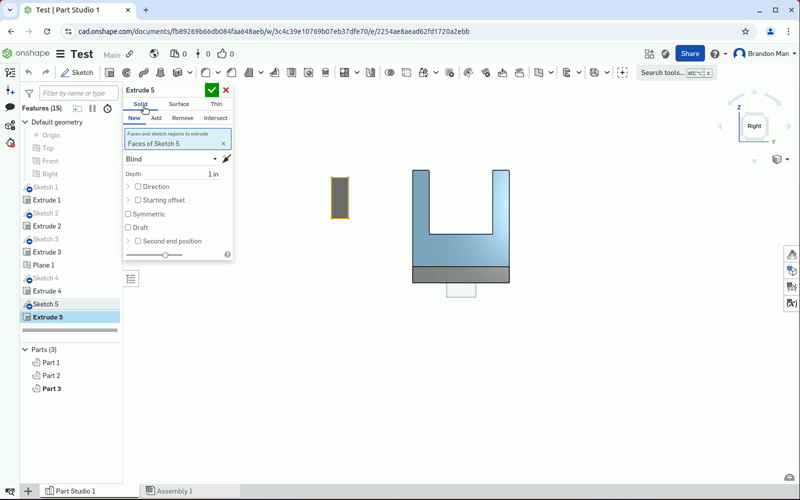
click(143, 106)
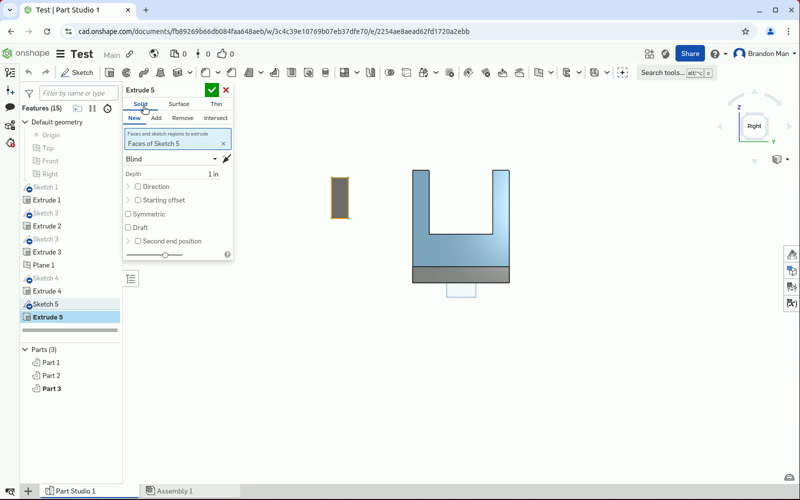
mouse_move(186, 120)
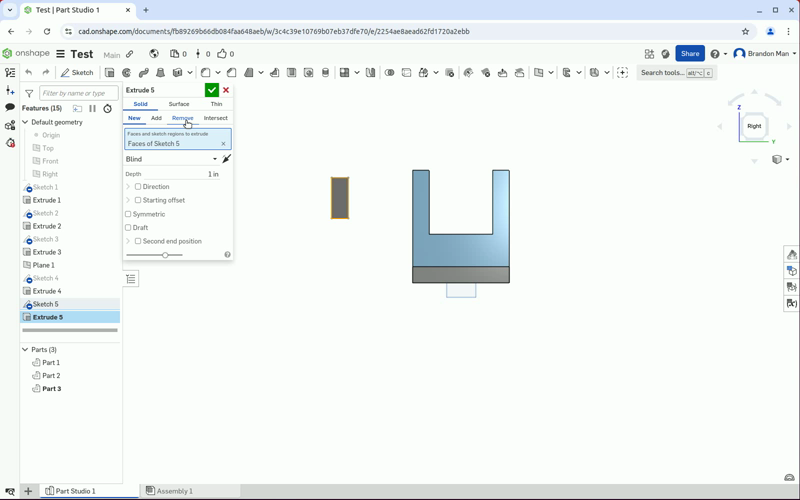
click(186, 120)
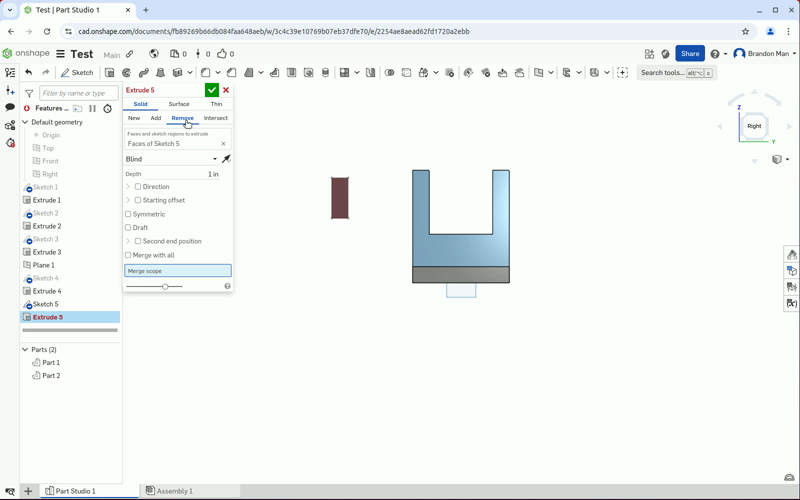
key(tab, 4)
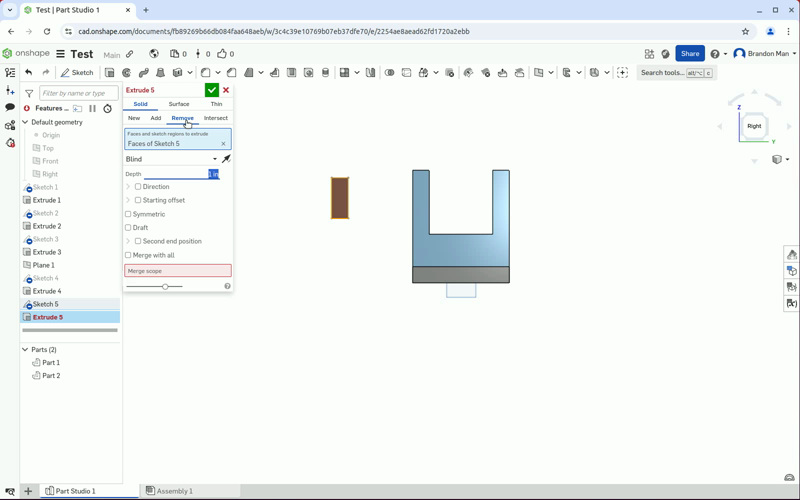
text(0.963)
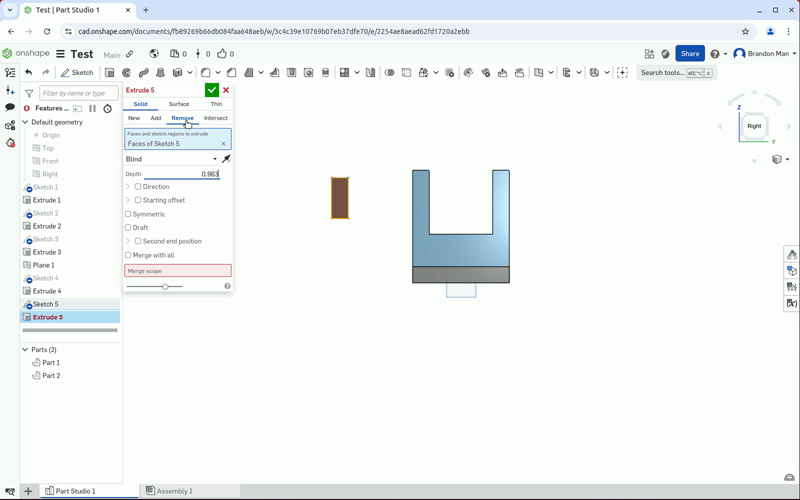
key(tab, 6)
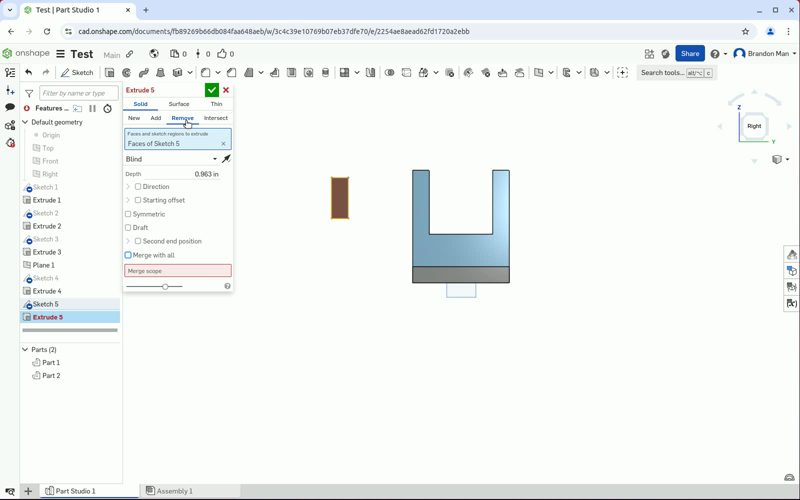
key(space)
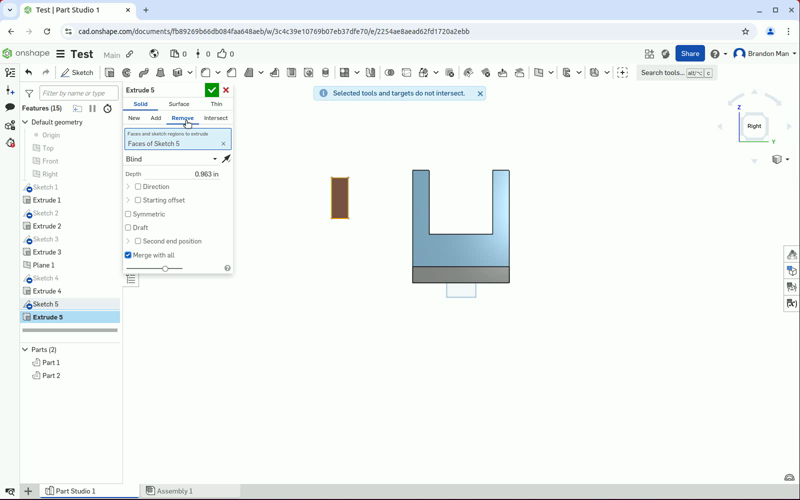
key(enter)
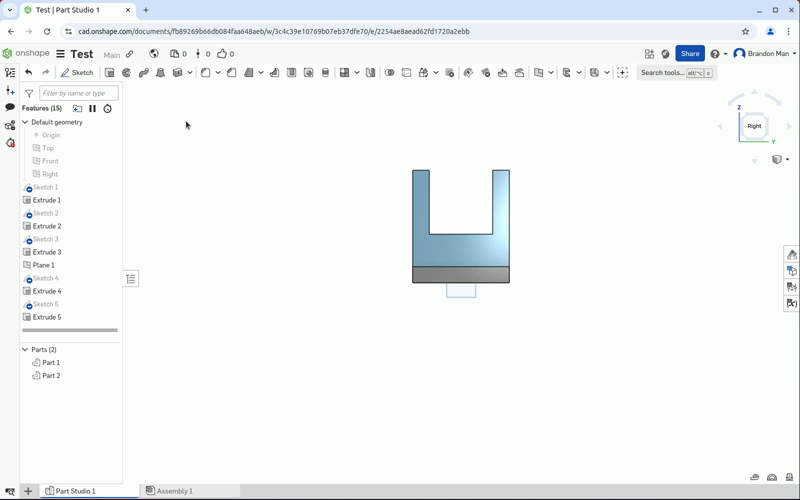
key(shift+h)
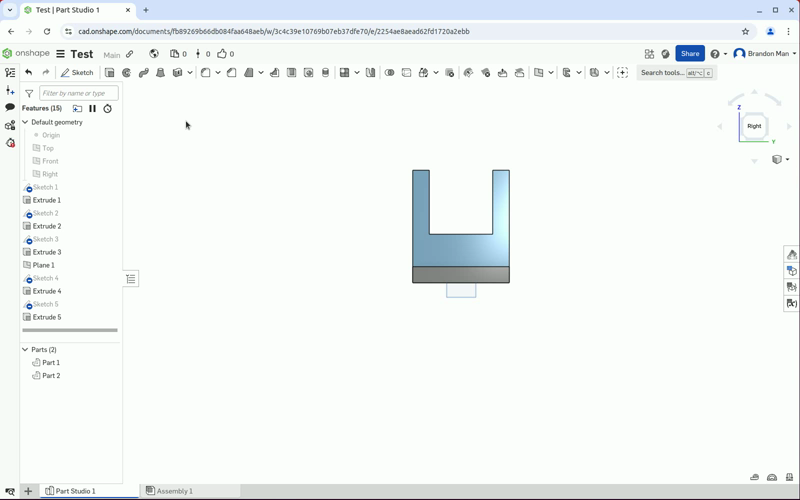
key(shift+h)
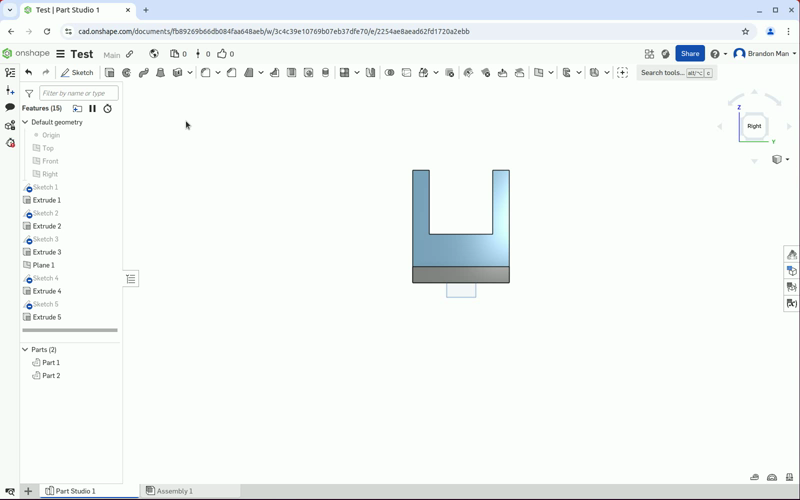
mouse_move(73, 189)
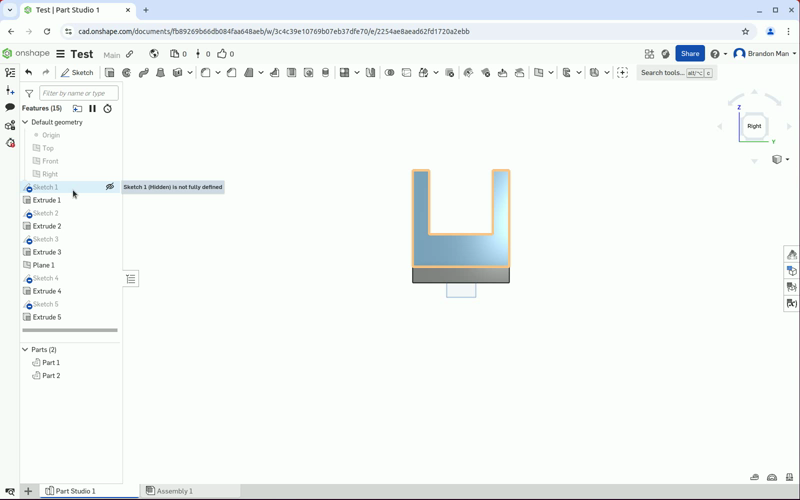
click(73, 189)
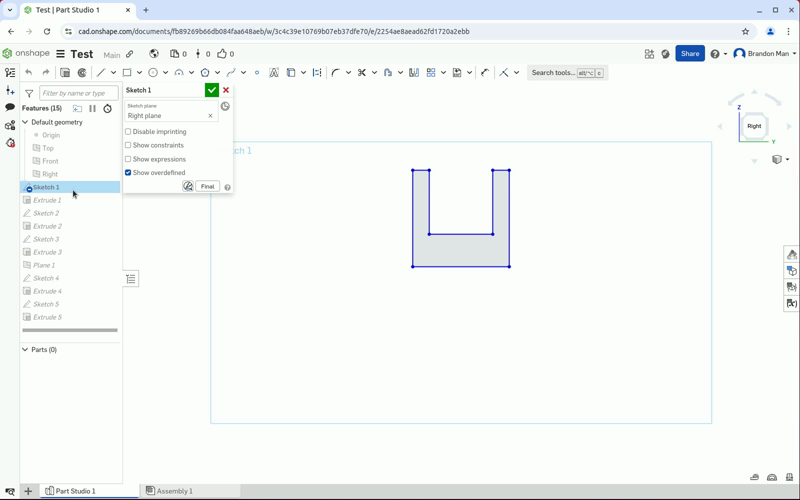
mouse_move(229, 92)
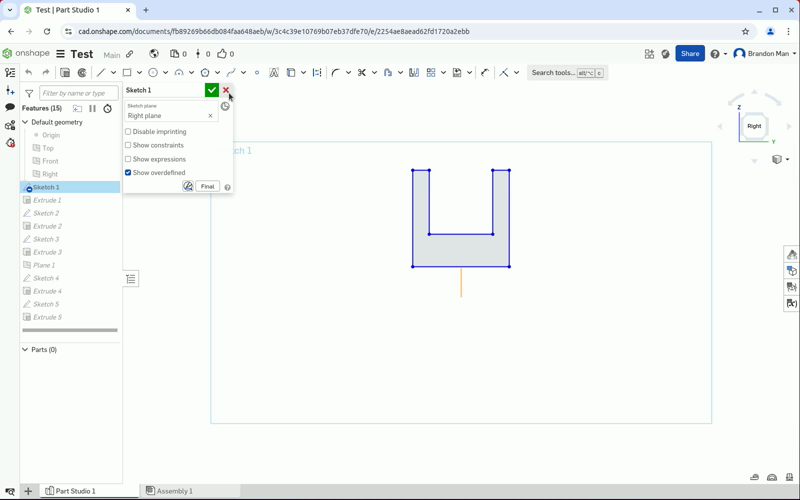
click(229, 92)
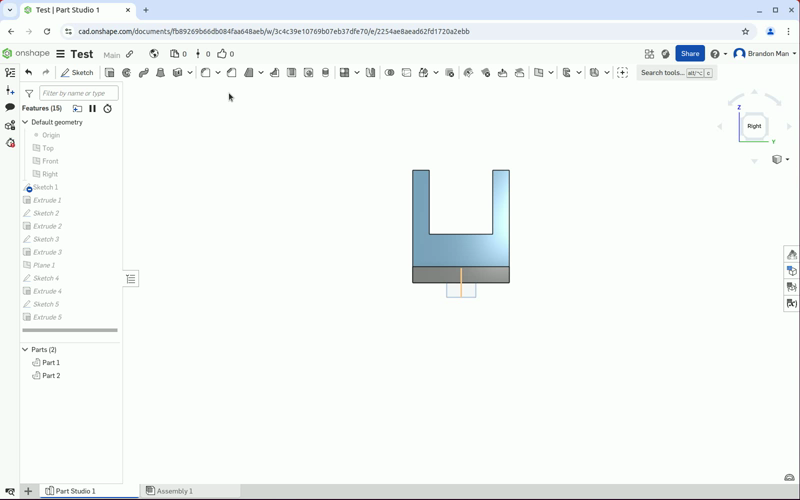
key(shift+s)
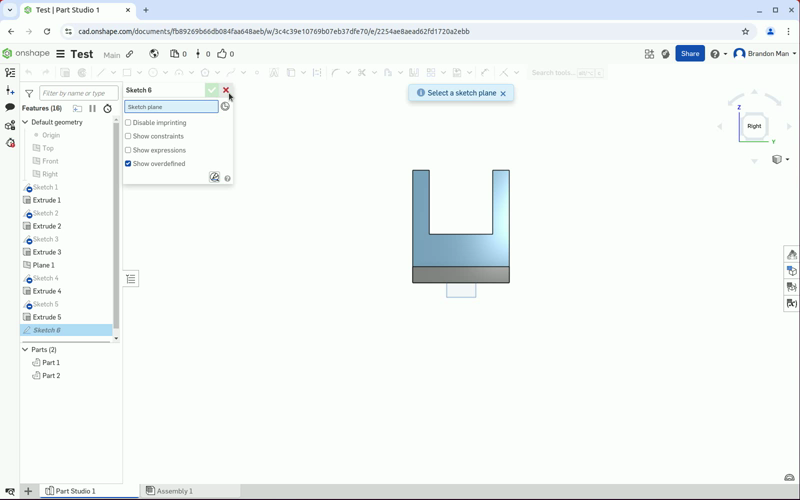
mouse_move(69, 267)
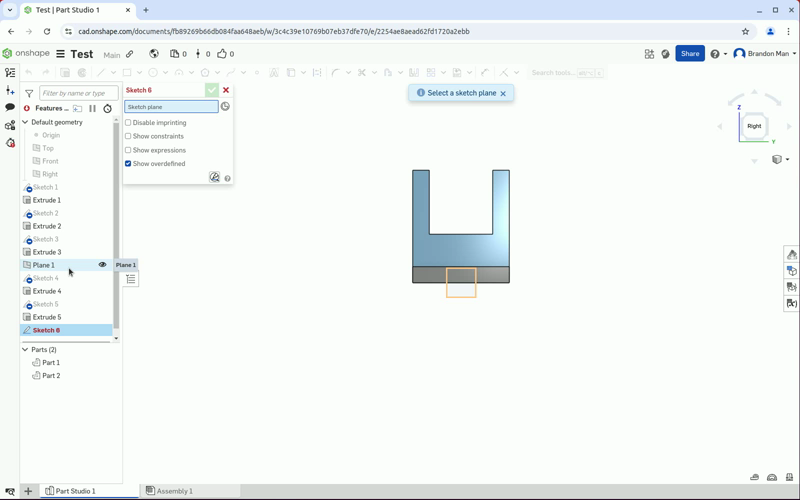
click(69, 267)
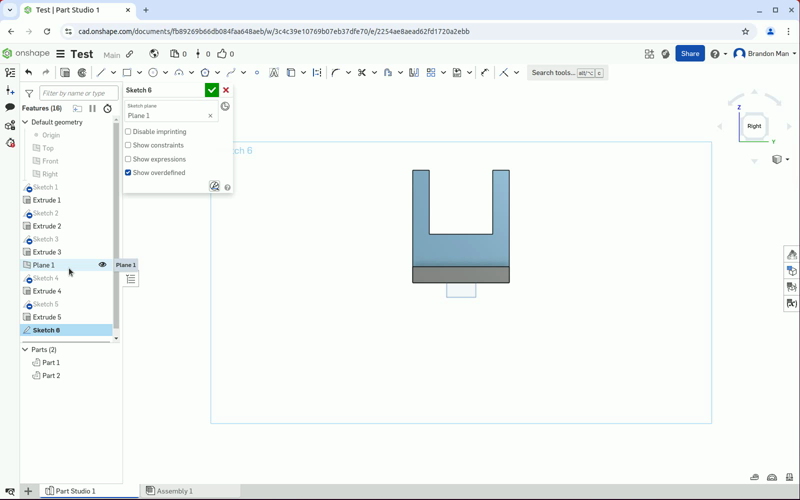
mouse_move(73, 352)
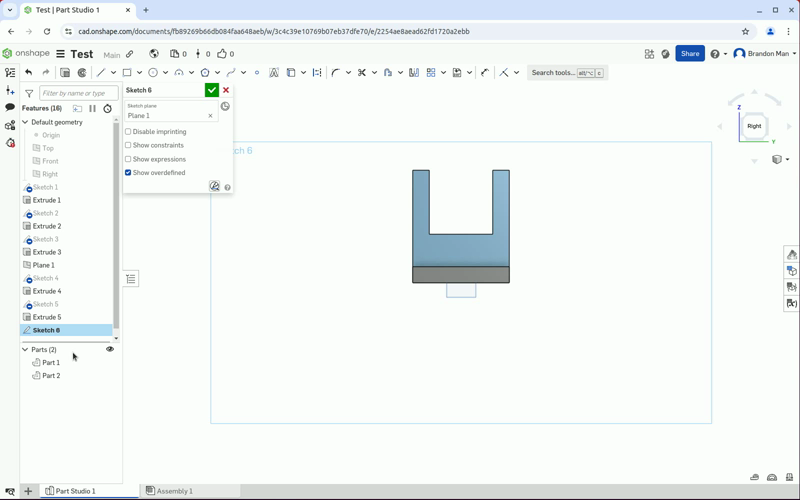
key(y)
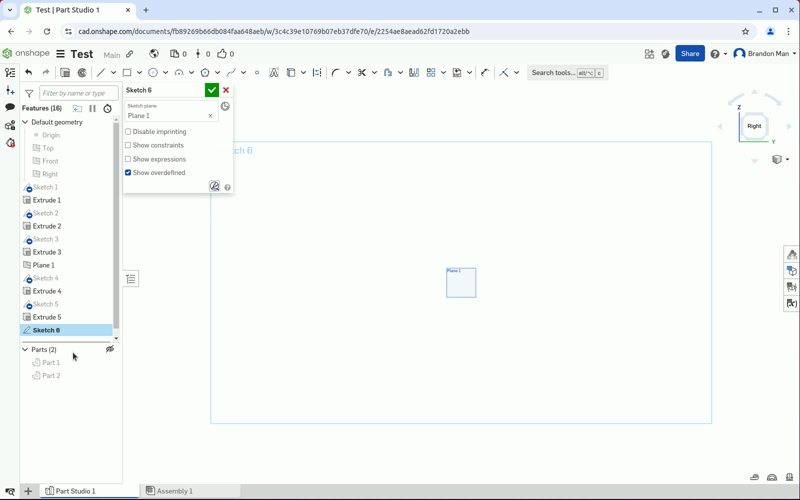
key(l)
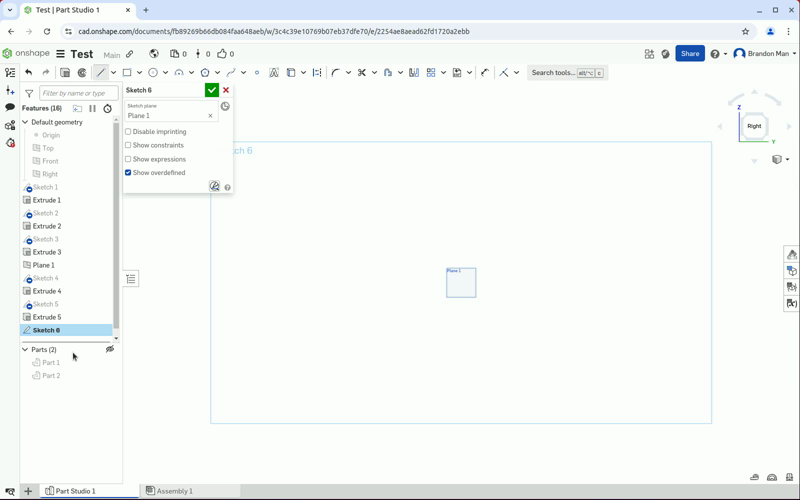
key_down(shift)
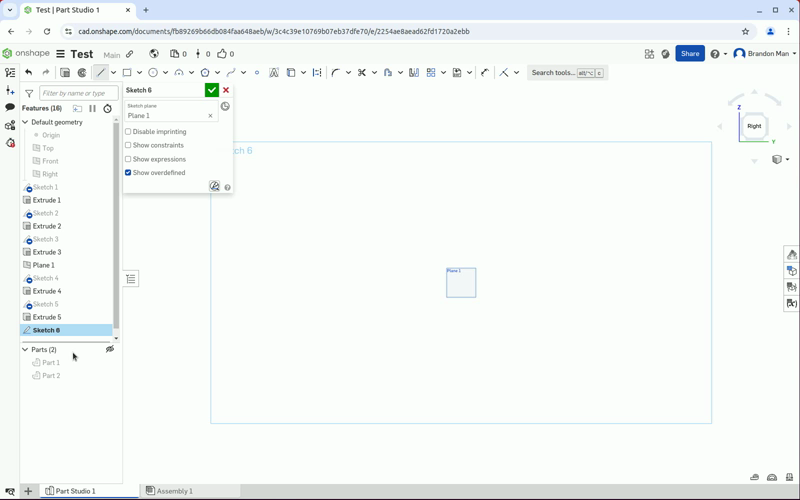
mouse_move(412, 218)
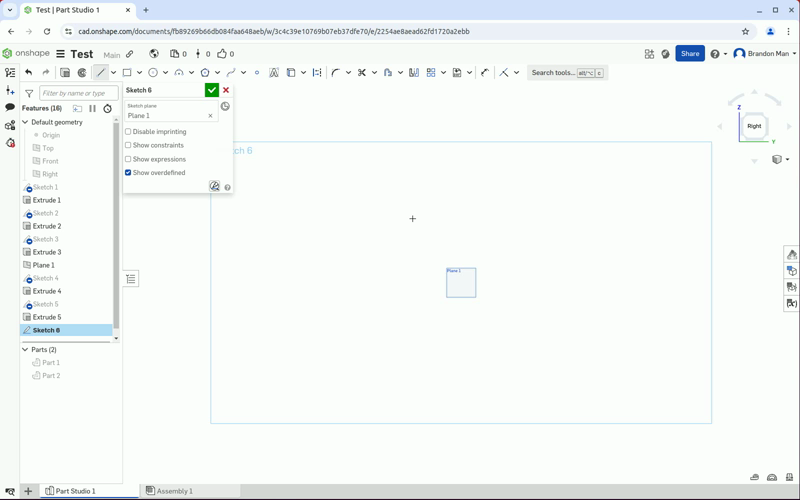
click(412, 218)
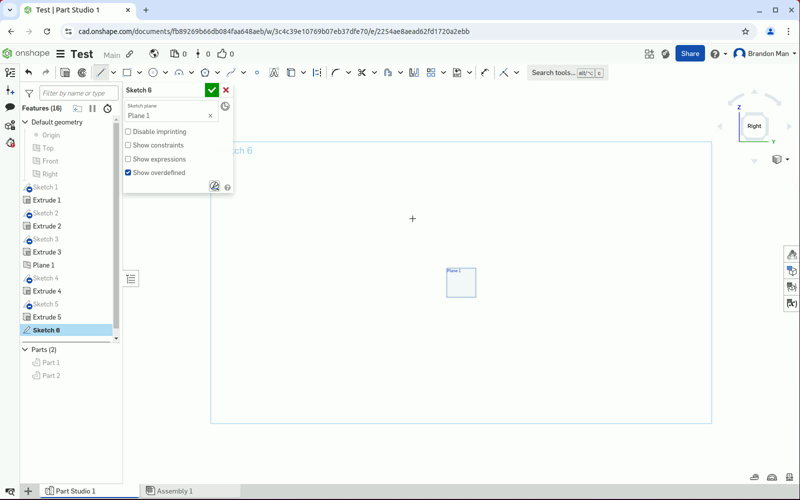
key_up(shift)
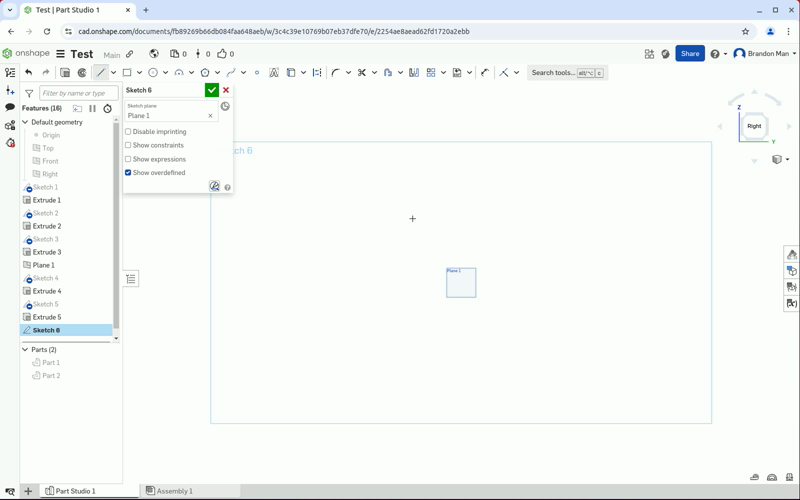
key_down(shift)
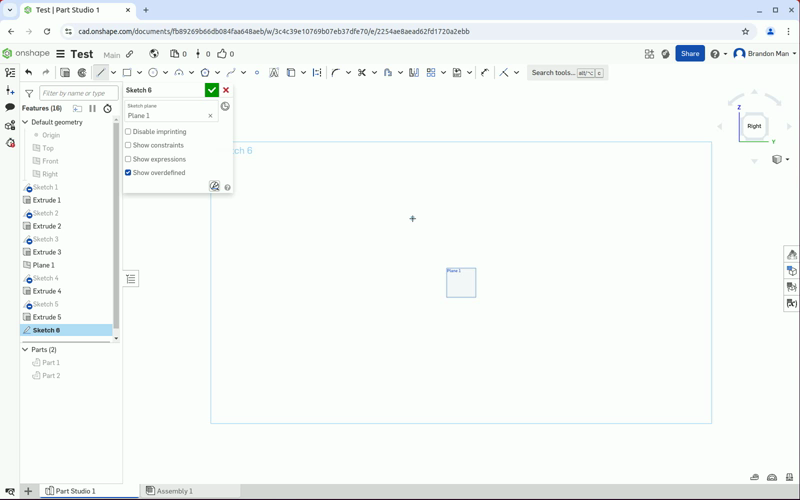
mouse_move(442, 218)
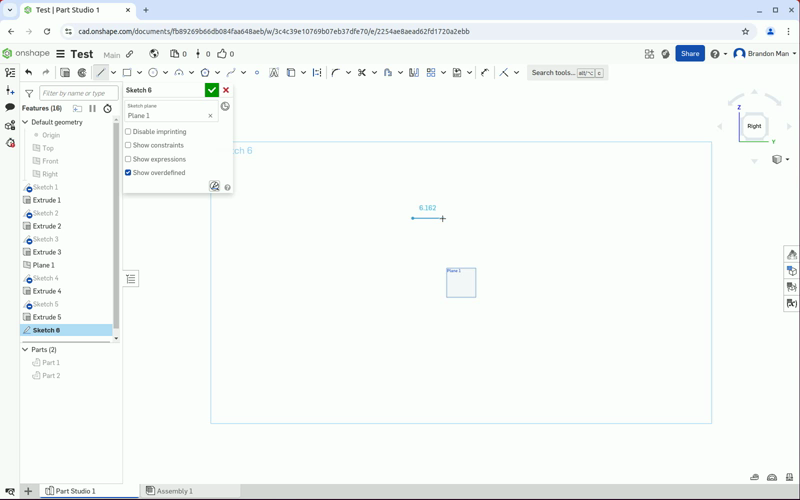
mouse_move(429, 218)
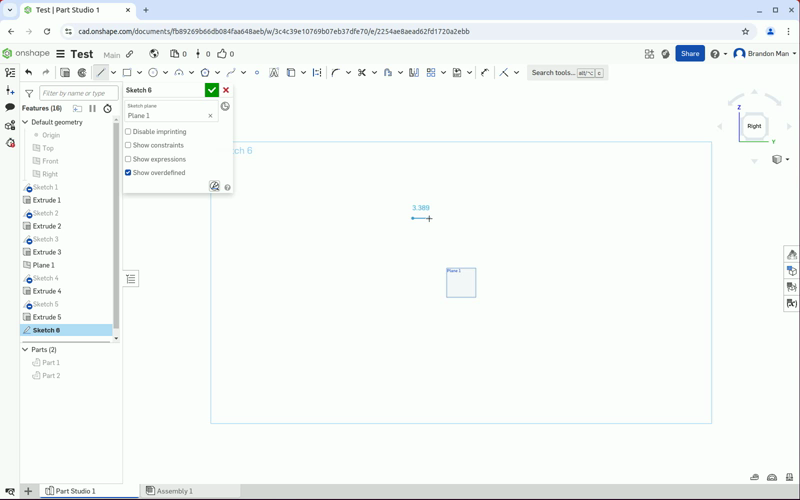
click(429, 218)
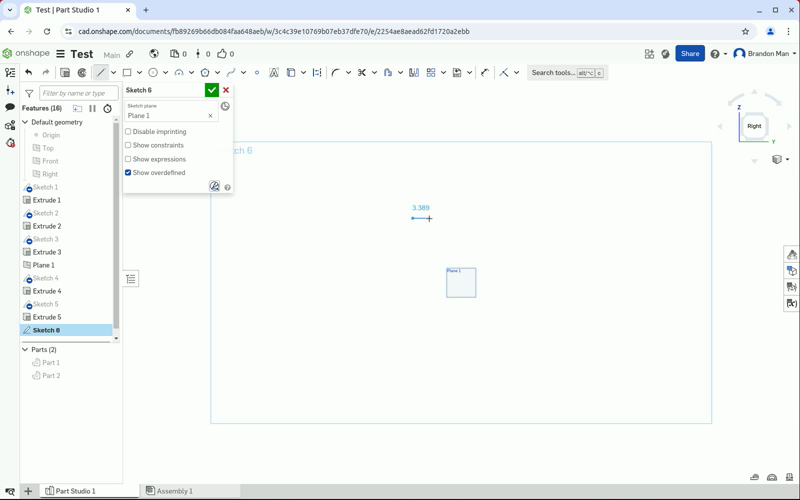
key_up(shift)
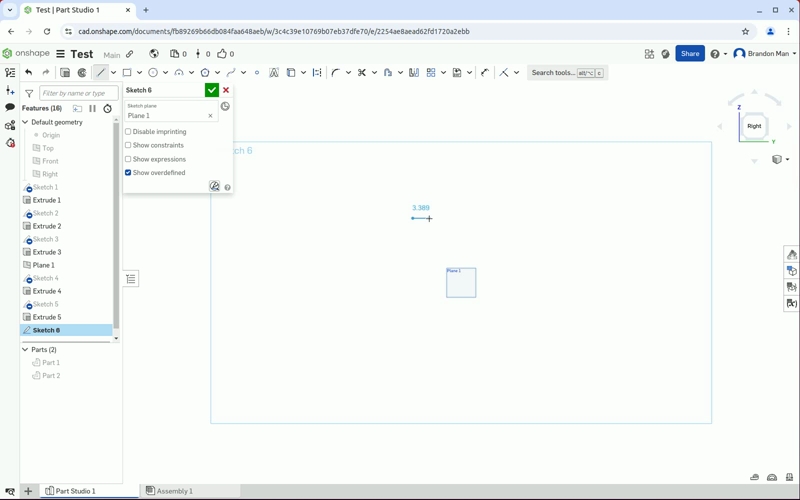
key_down(shift)
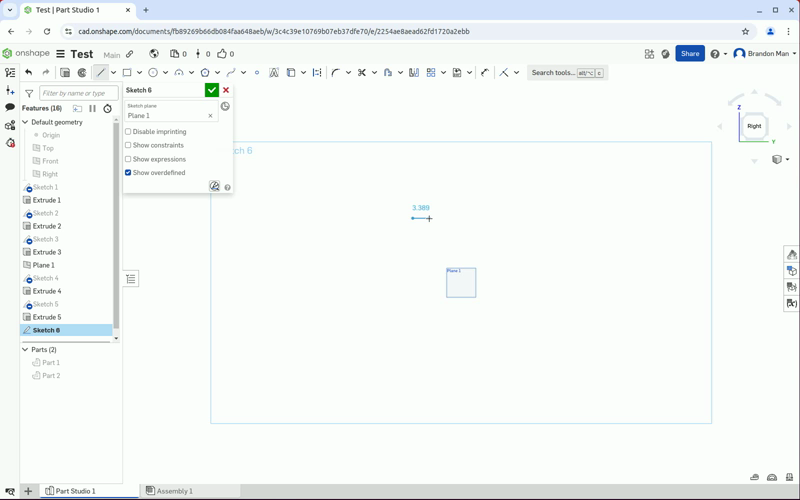
mouse_move(459, 218)
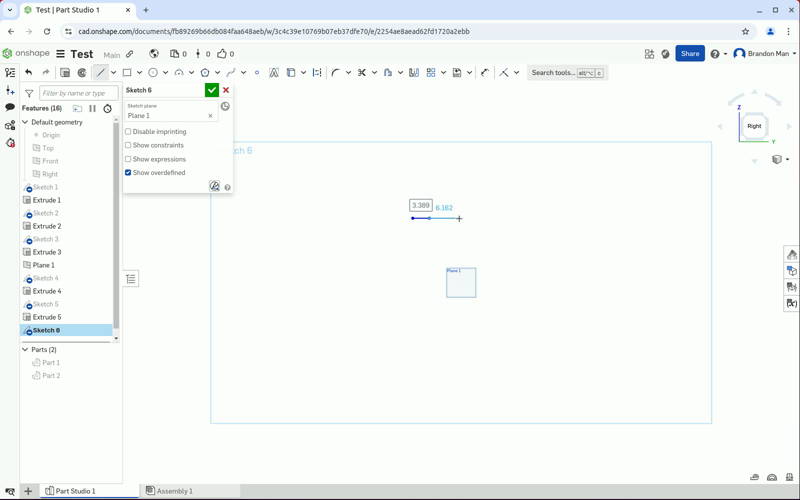
mouse_move(429, 177)
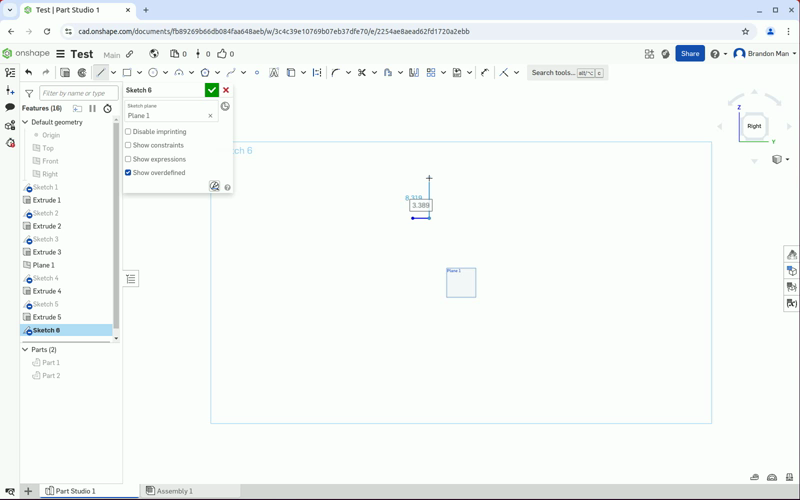
click(429, 177)
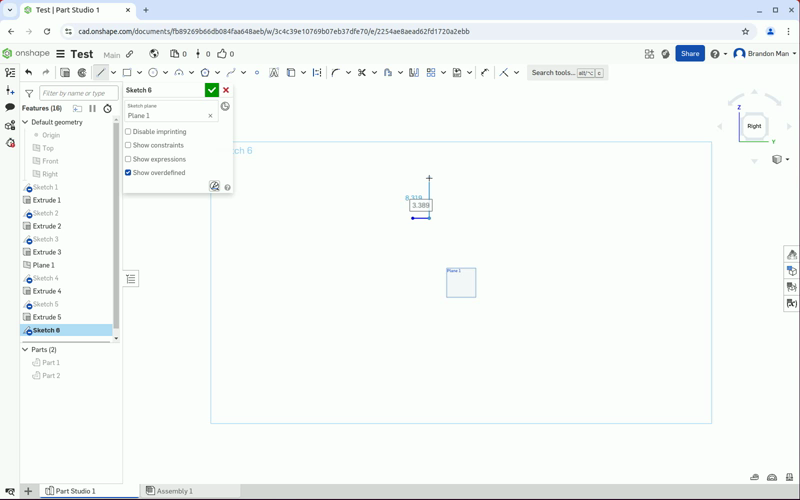
key_up(shift)
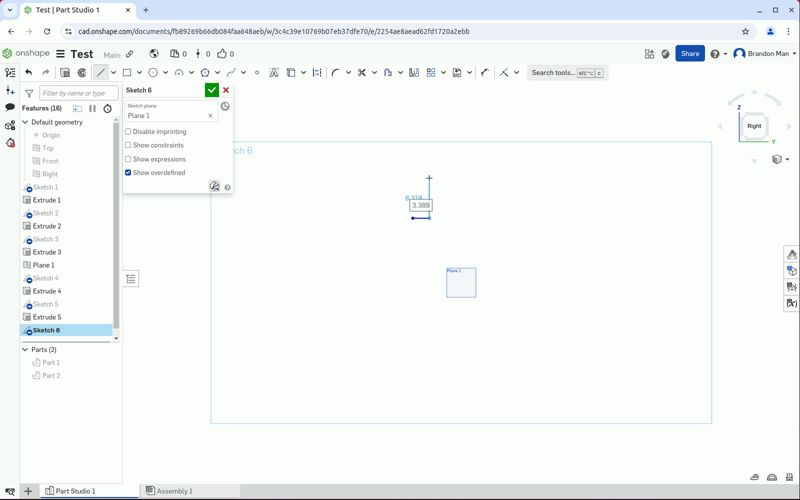
key_down(shift)
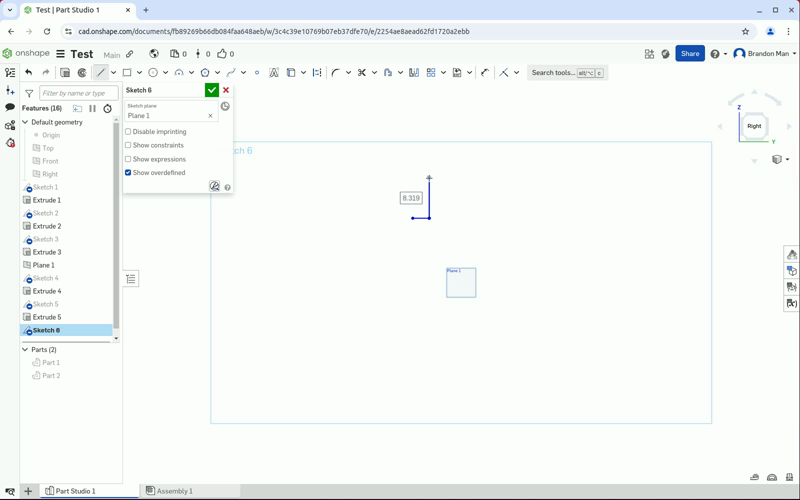
mouse_move(459, 177)
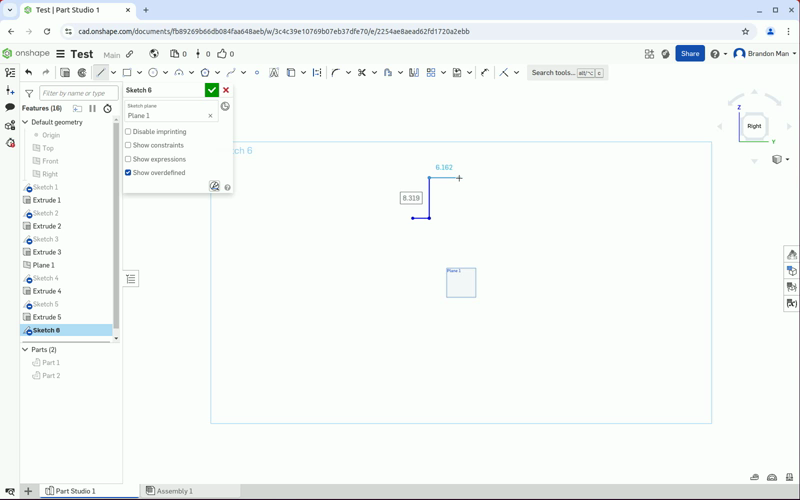
mouse_move(412, 177)
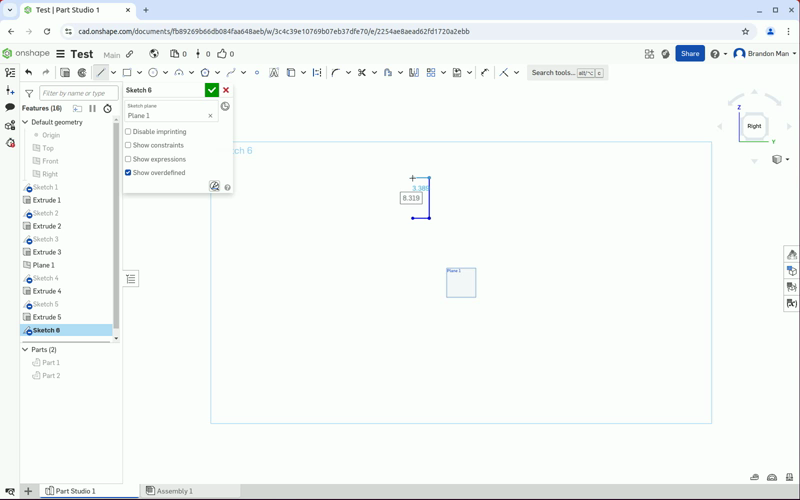
click(412, 177)
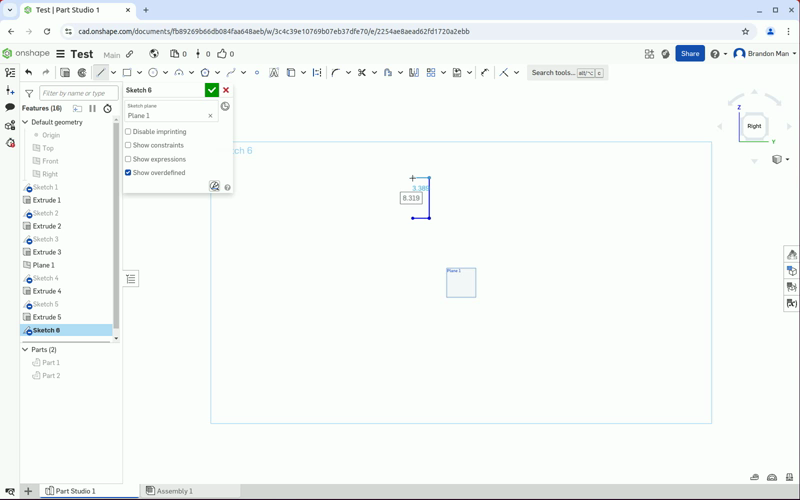
key_up(shift)
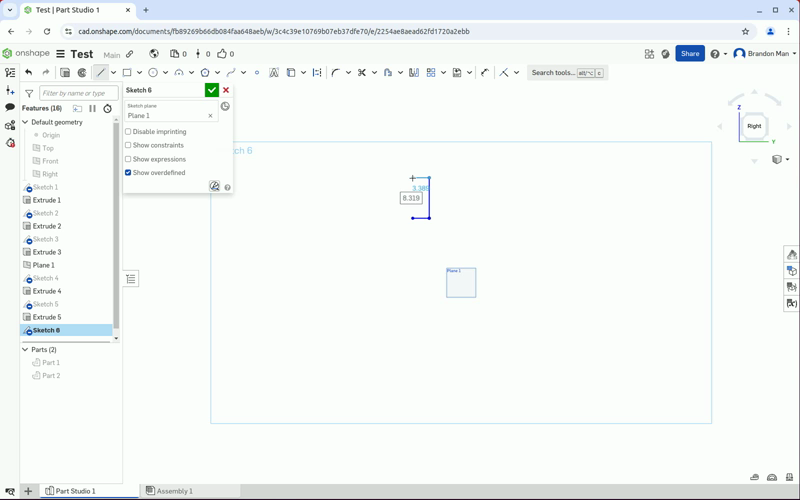
mouse_move(442, 177)
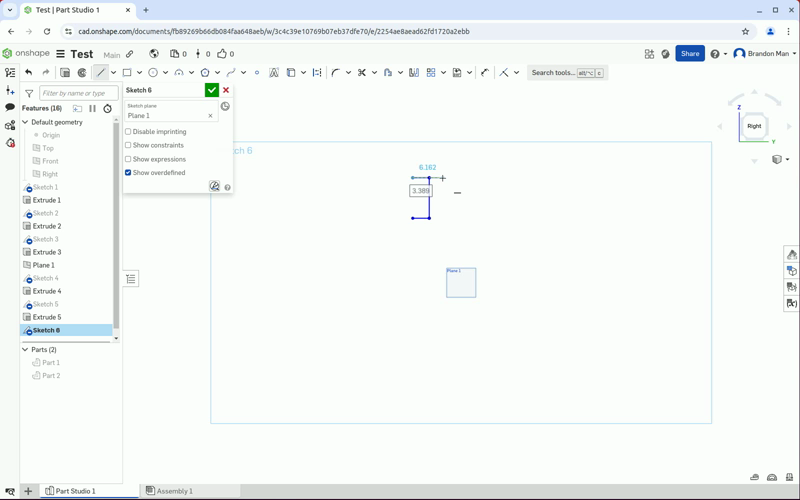
key_down(shift)
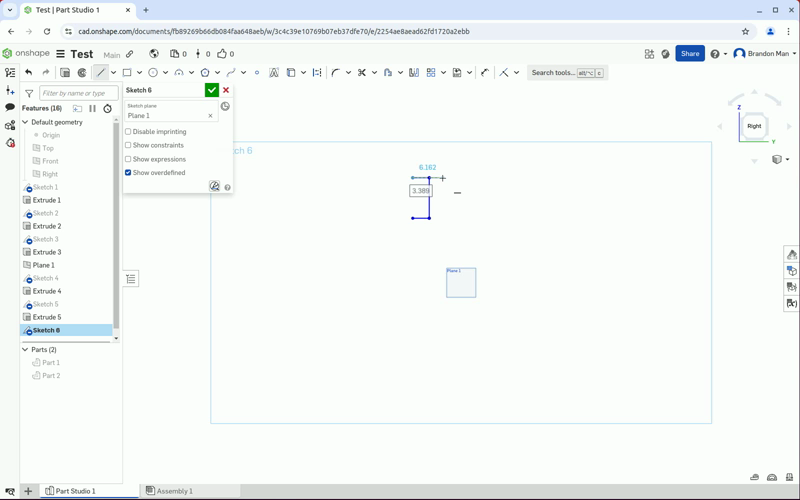
mouse_move(412, 218)
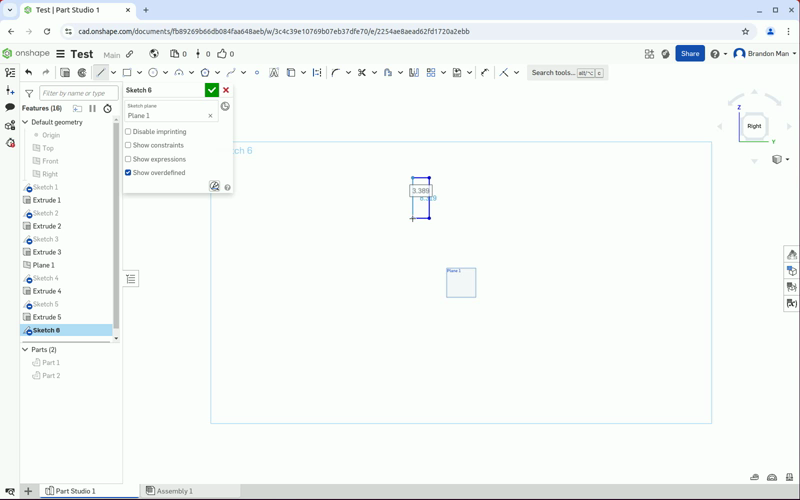
key_up(shift)
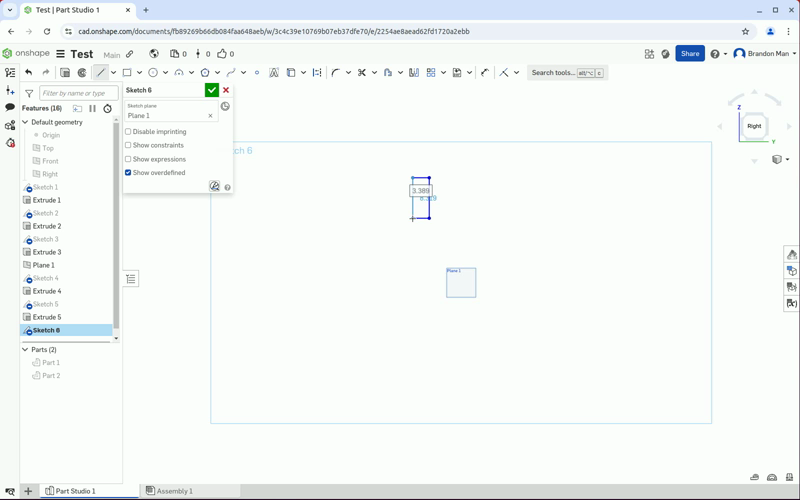
click(412, 218)
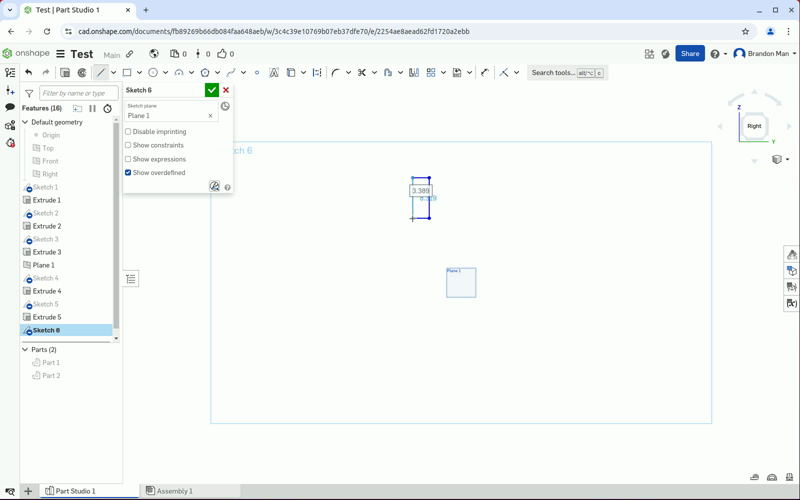
key(esc)
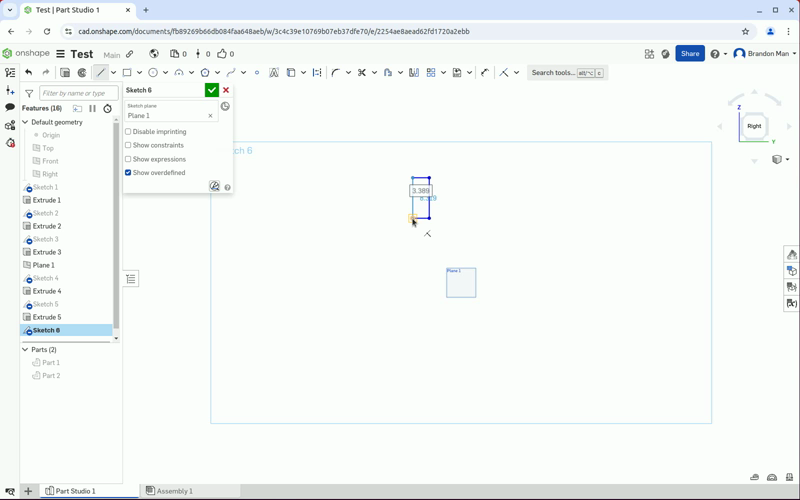
mouse_move(416, 196)
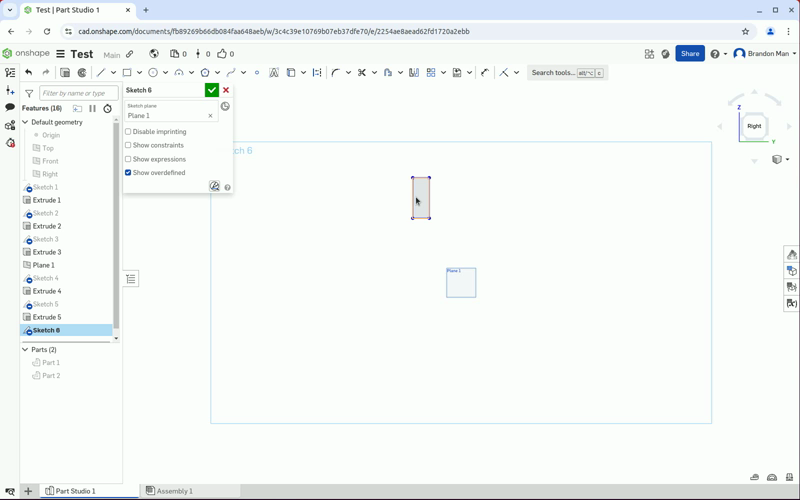
scroll(6)
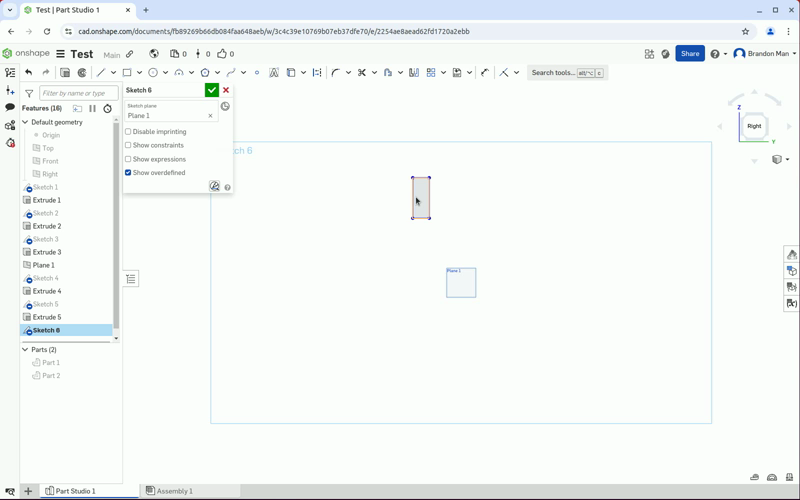
scroll(6)
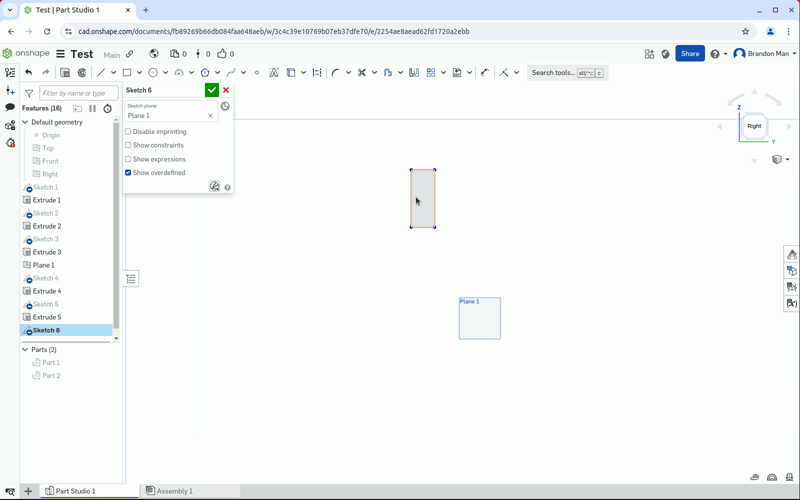
scroll(6)
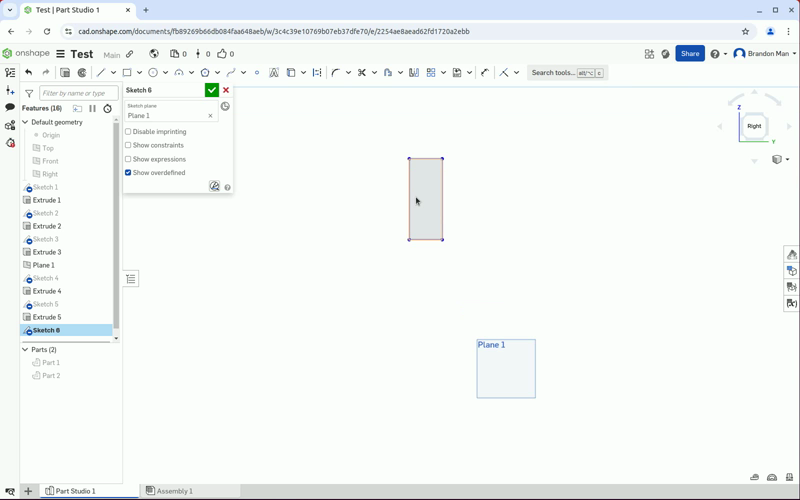
scroll(6)
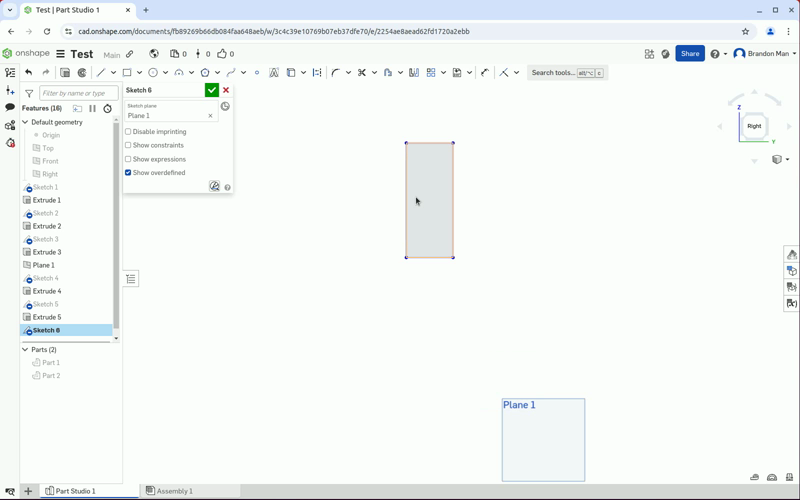
scroll(6)
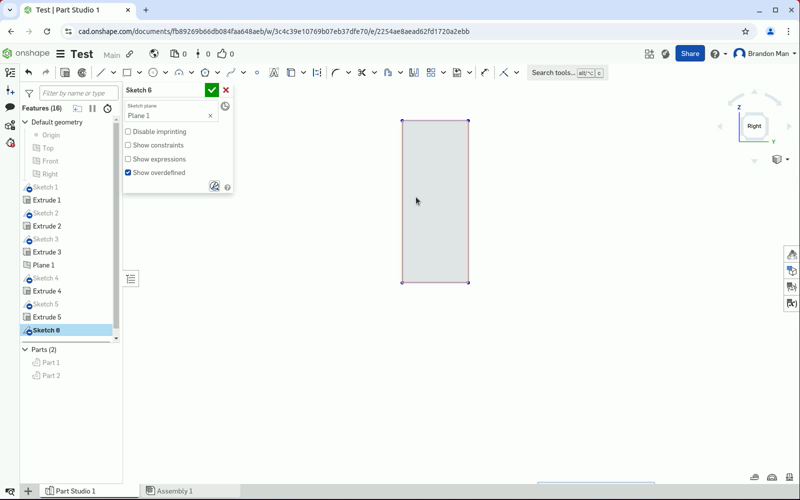
scroll(6)
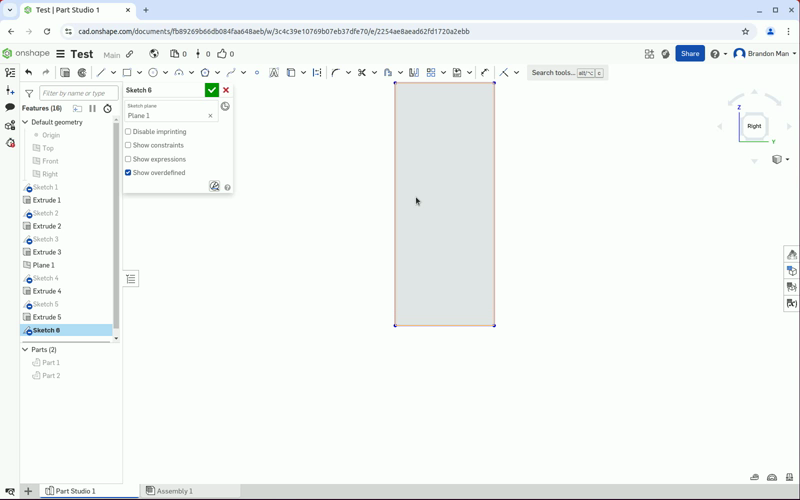
scroll(6)
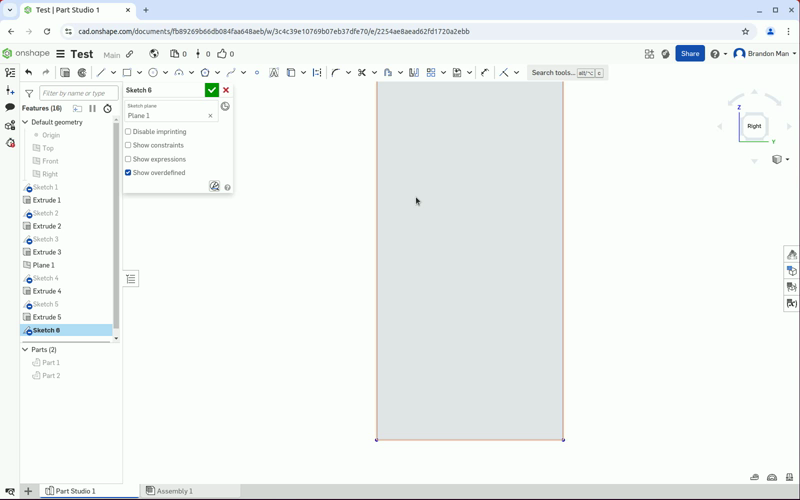
click(416, 196)
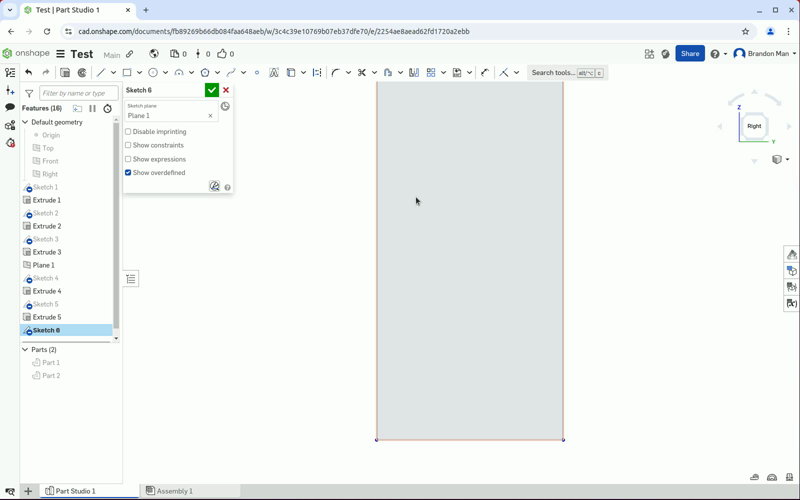
scroll(-6)
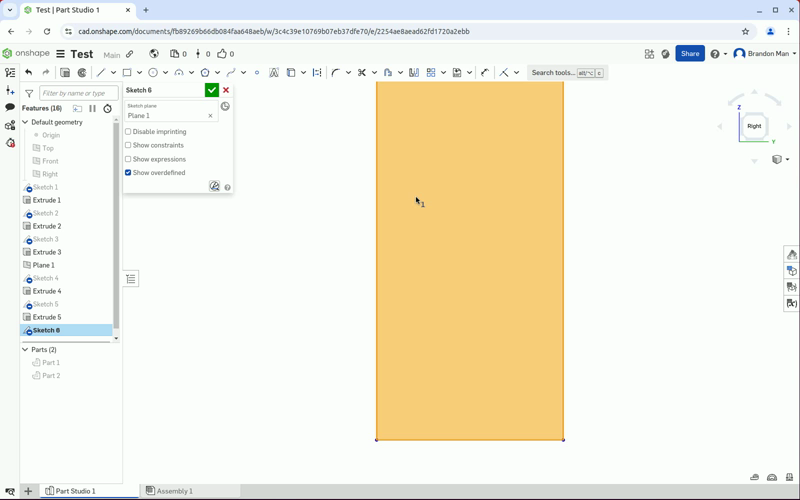
scroll(-6)
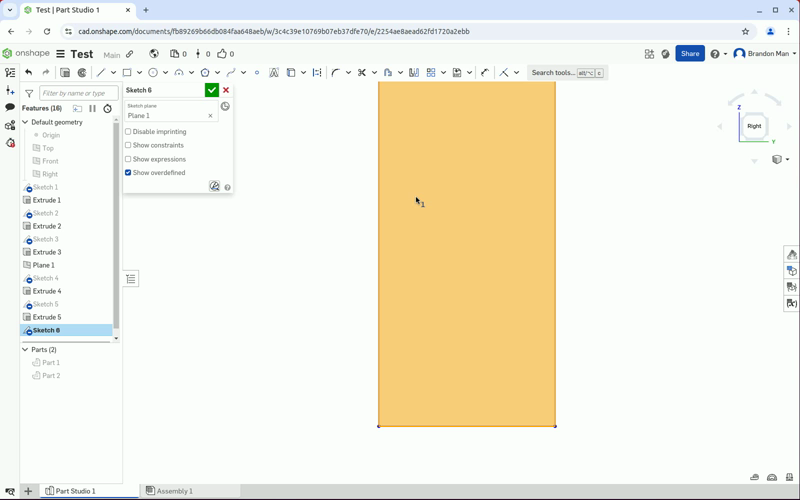
scroll(-6)
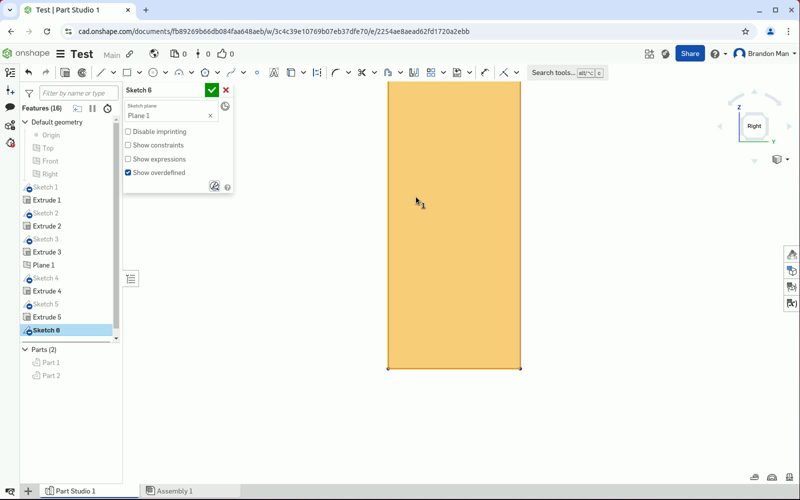
scroll(-6)
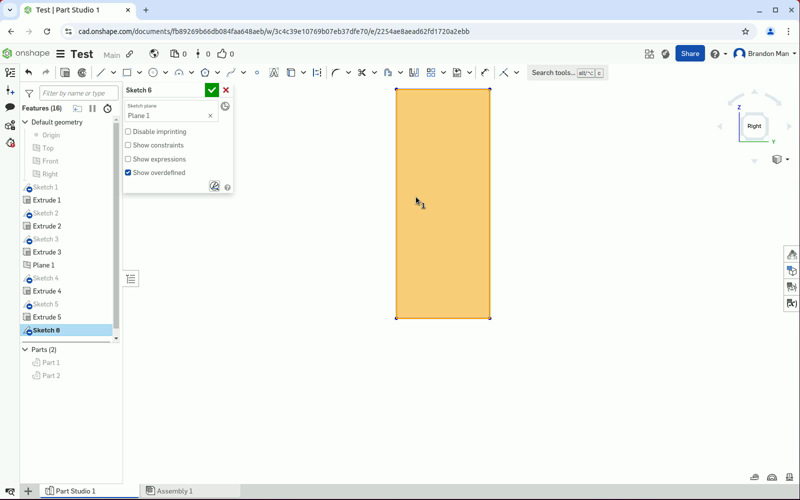
scroll(-6)
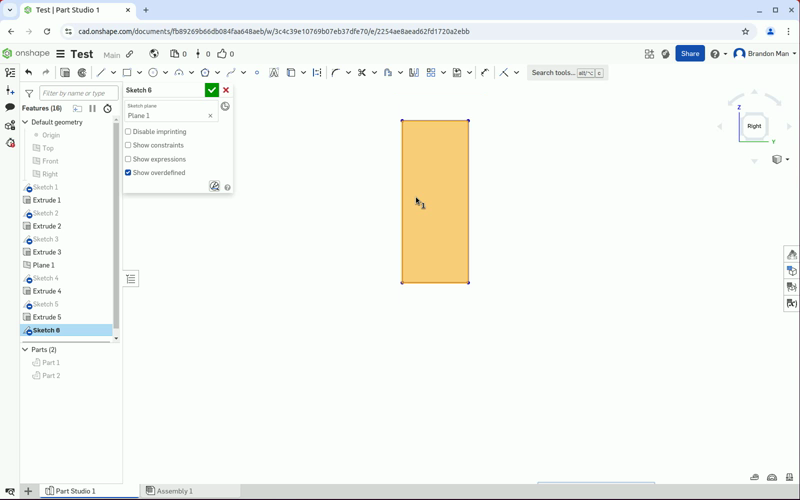
scroll(-6)
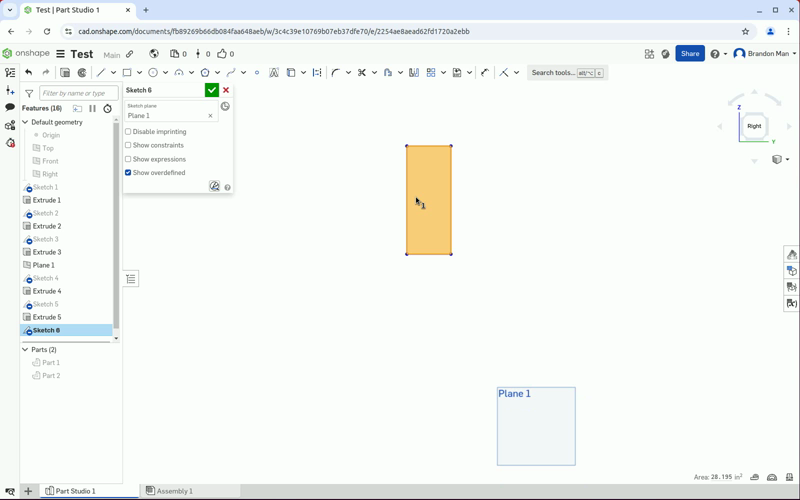
scroll(-6)
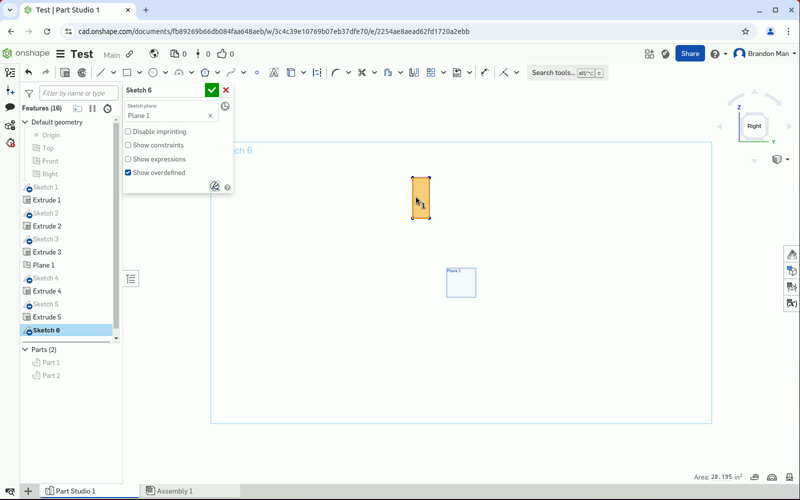
mouse_move(73, 352)
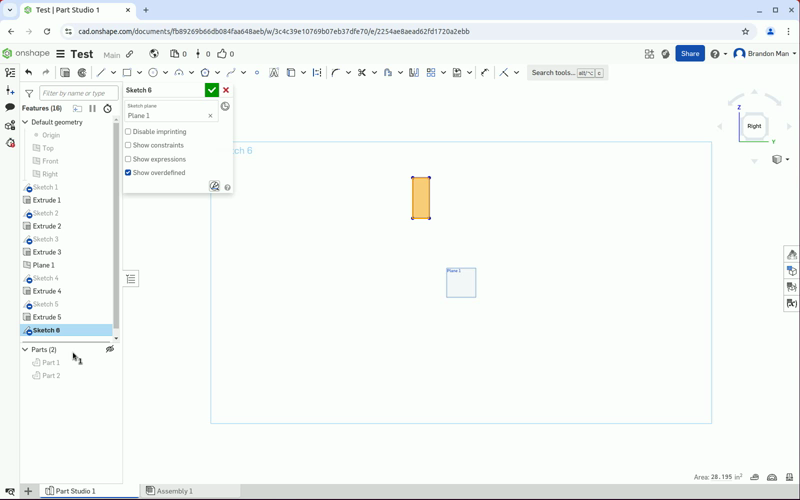
key(shift+y)
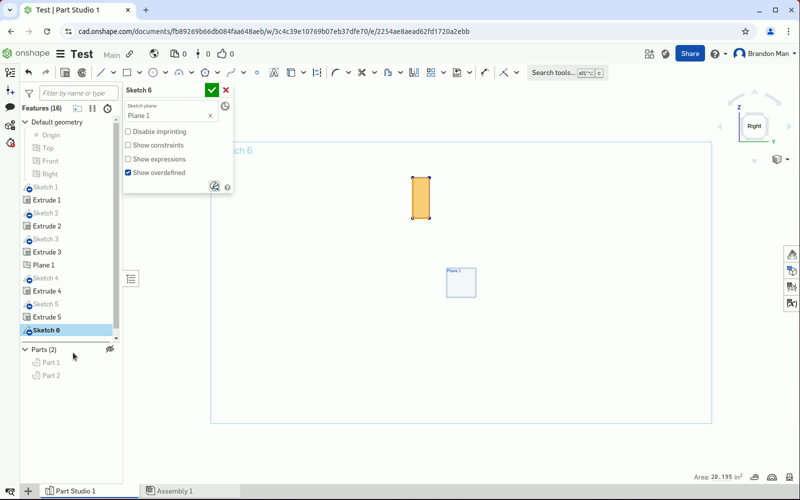
key(shift+e)
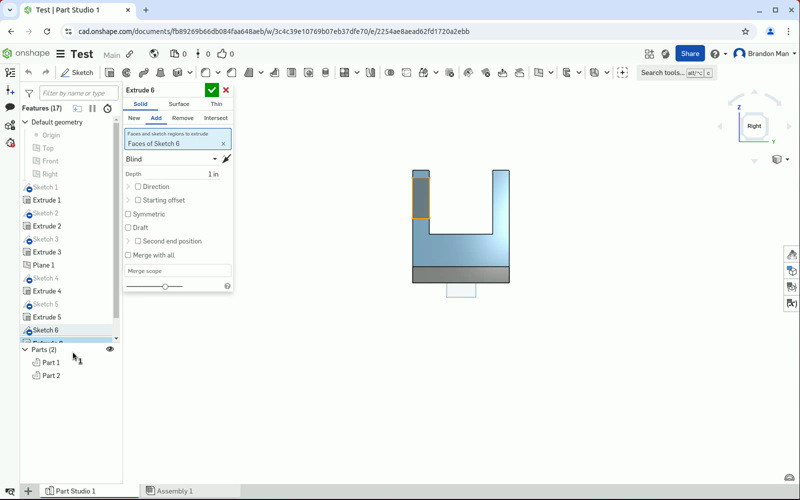
mouse_move(143, 106)
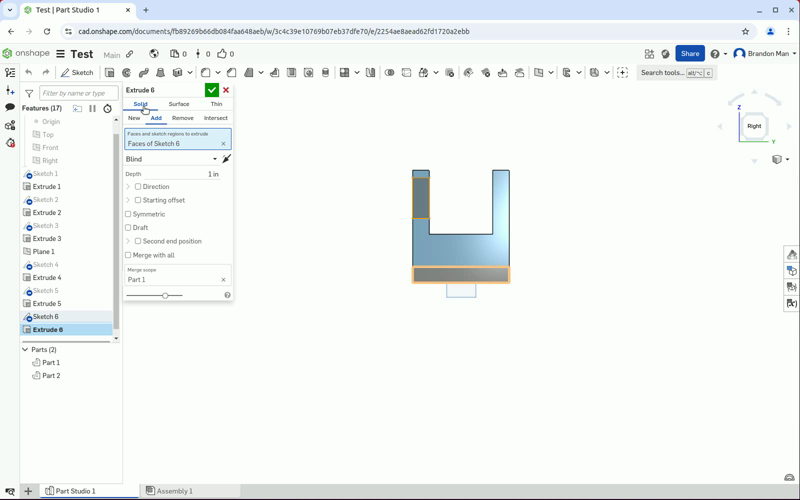
click(143, 106)
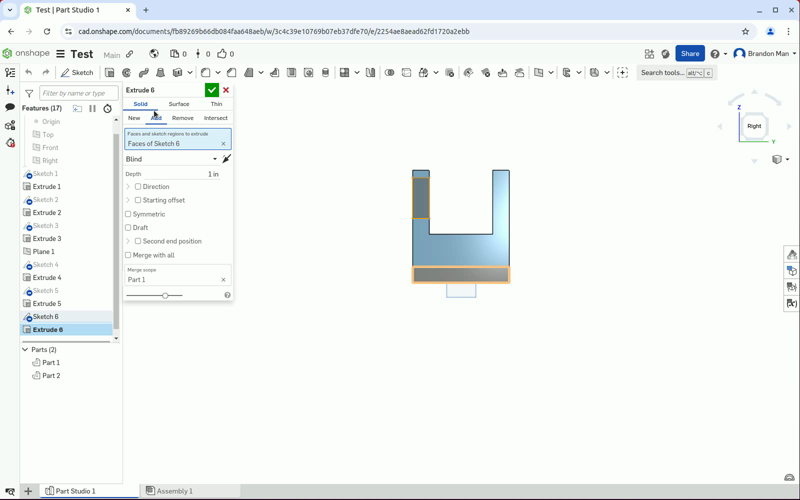
mouse_move(186, 120)
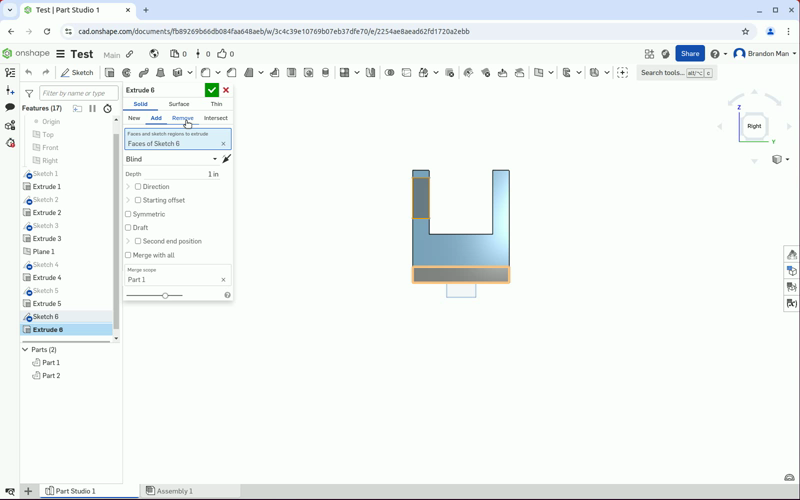
click(186, 120)
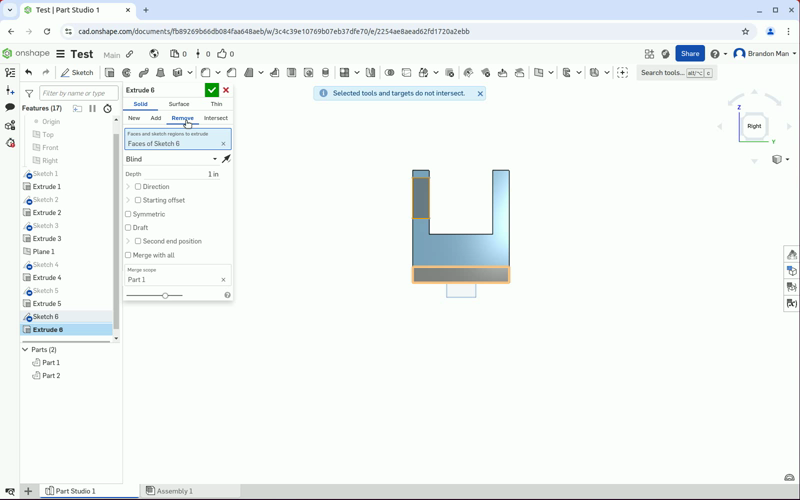
key(tab, 4)
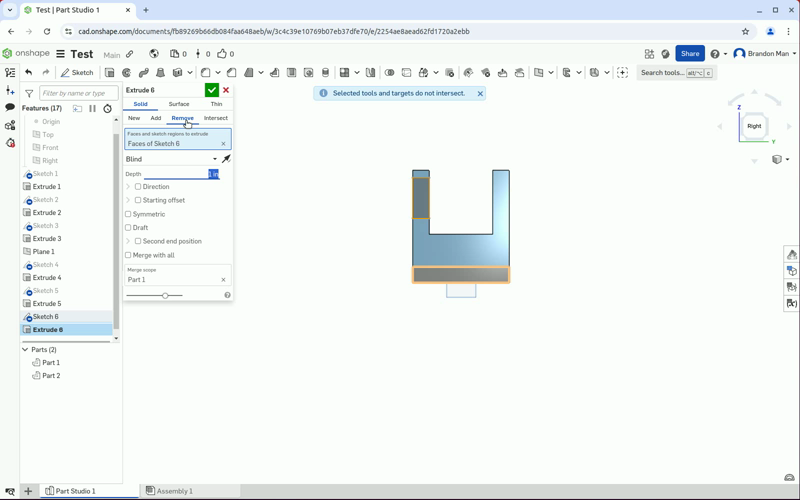
text(0.963)
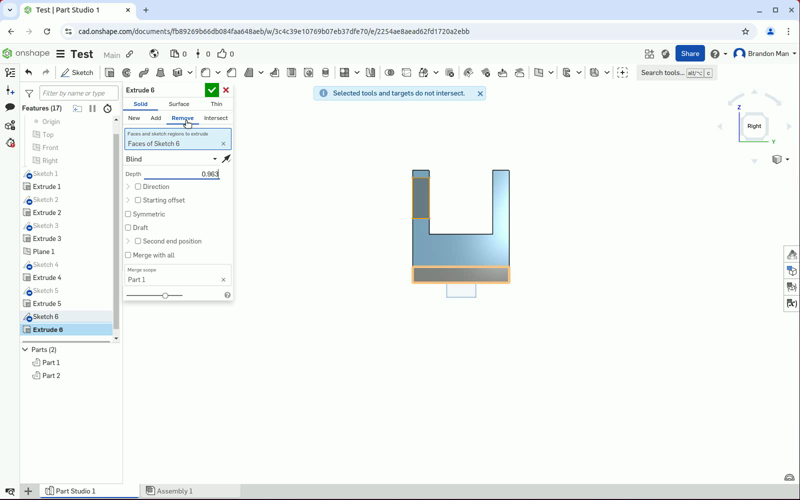
key(tab, 6)
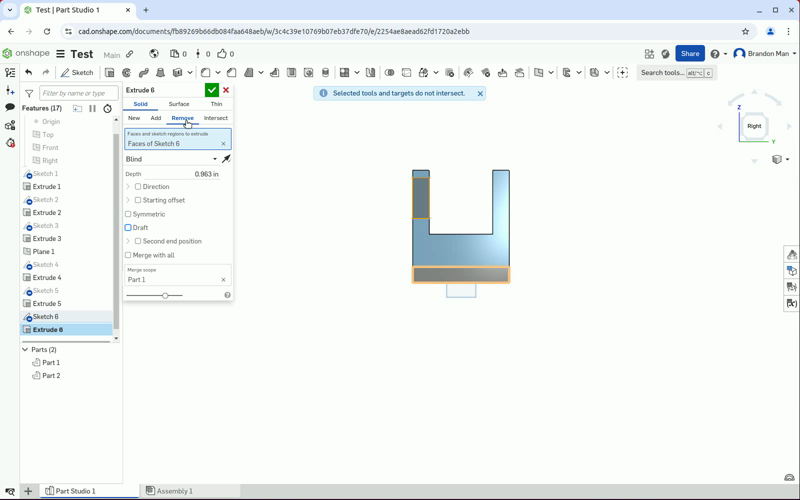
key(space)
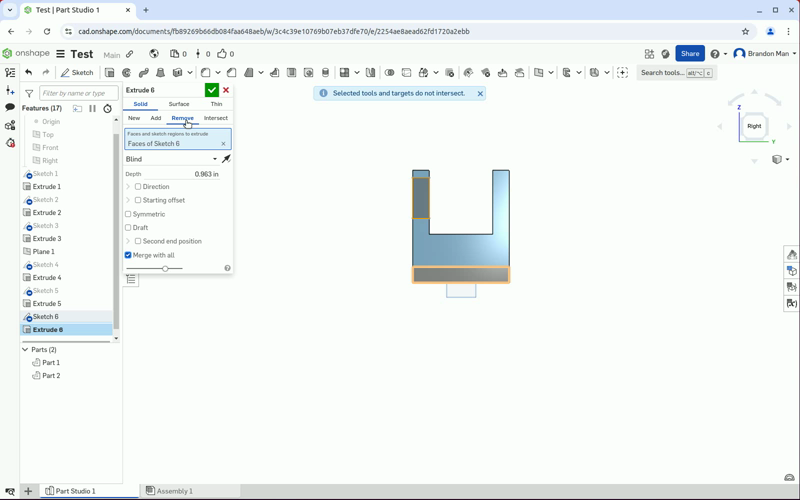
key(enter)
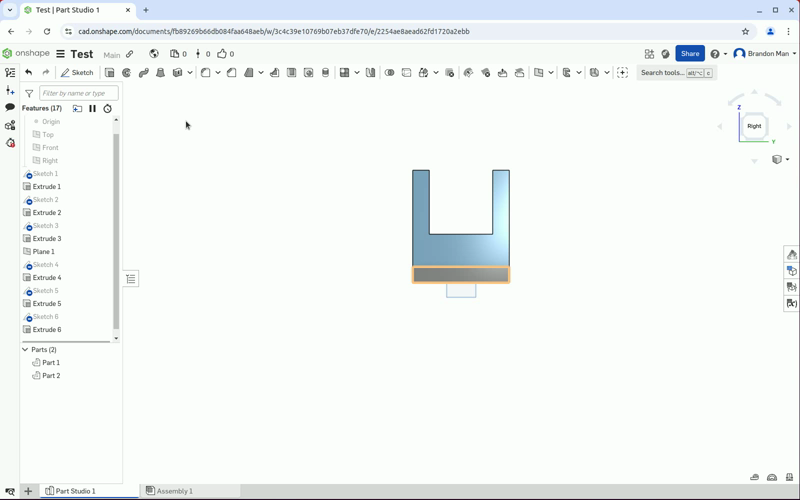
key(shift+h)
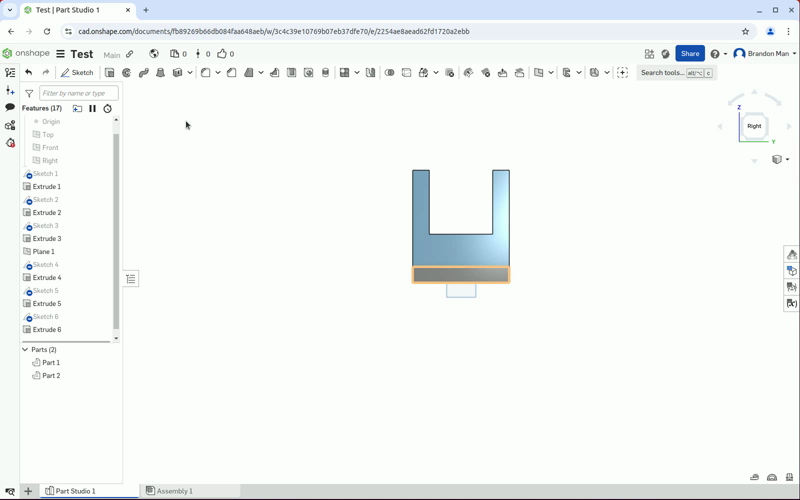
key(shift+h)
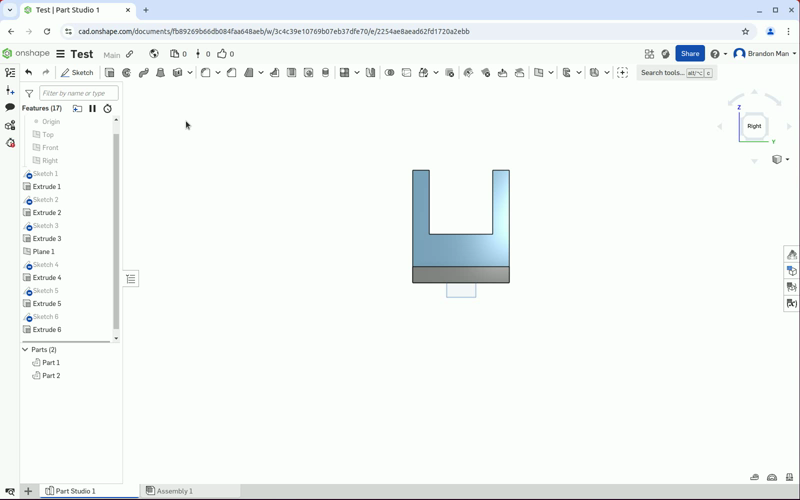
mouse_move(69, 176)
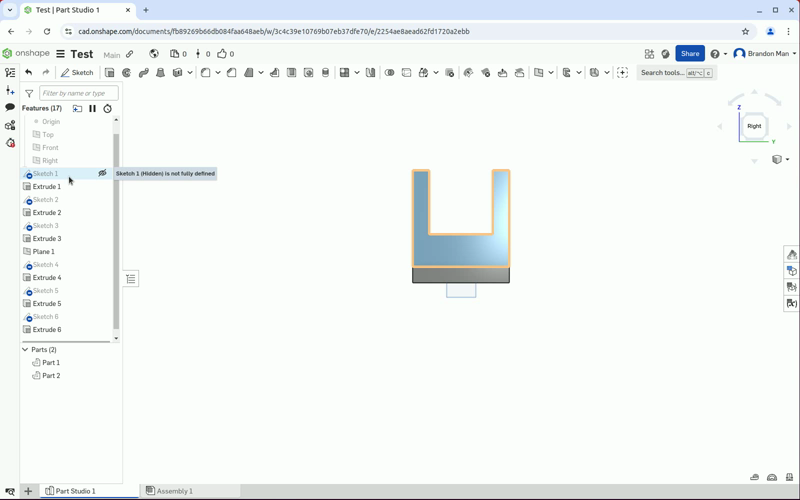
click(69, 176)
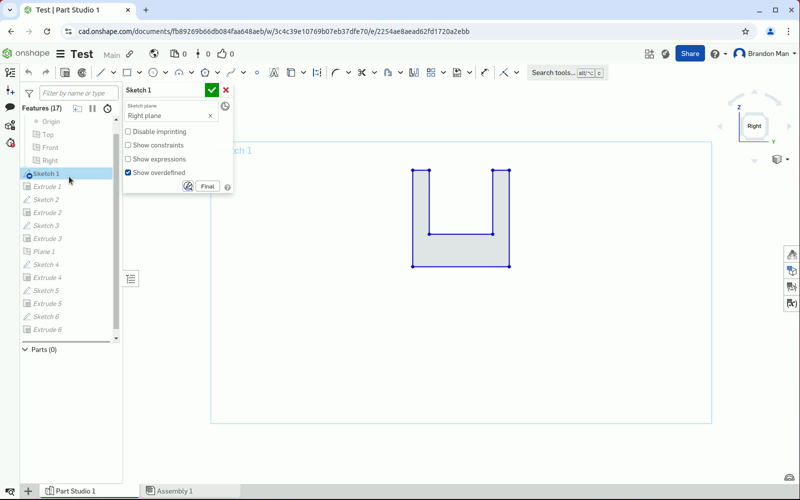
mouse_move(229, 92)
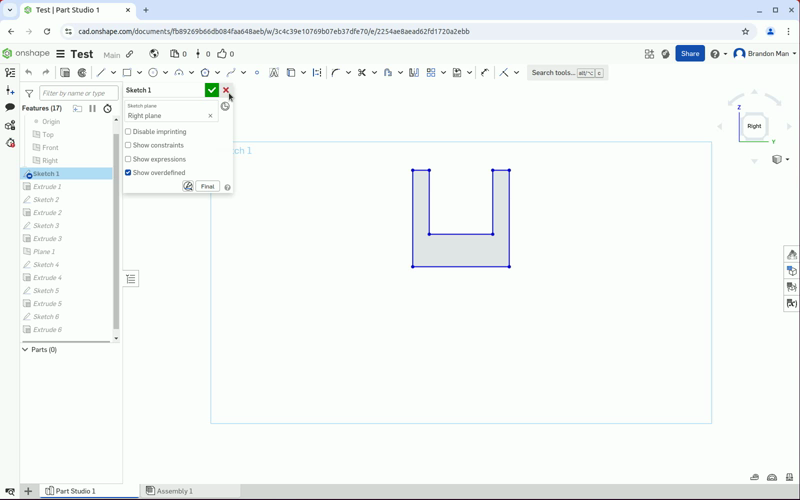
click(229, 92)
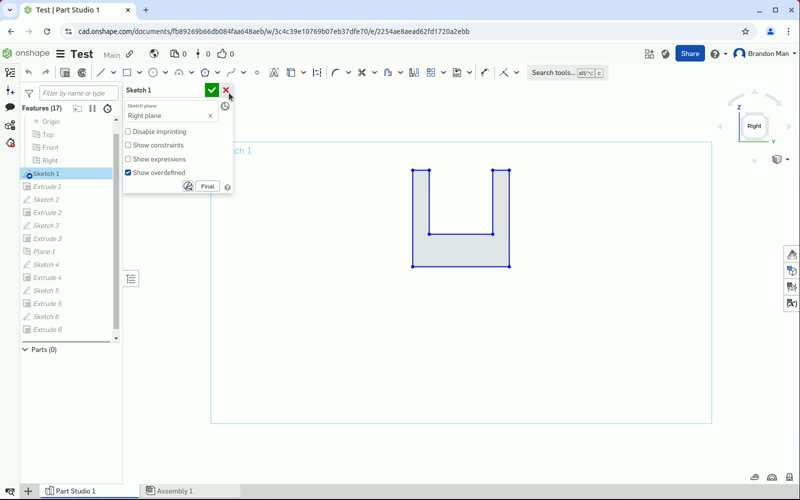
key(shift+s)
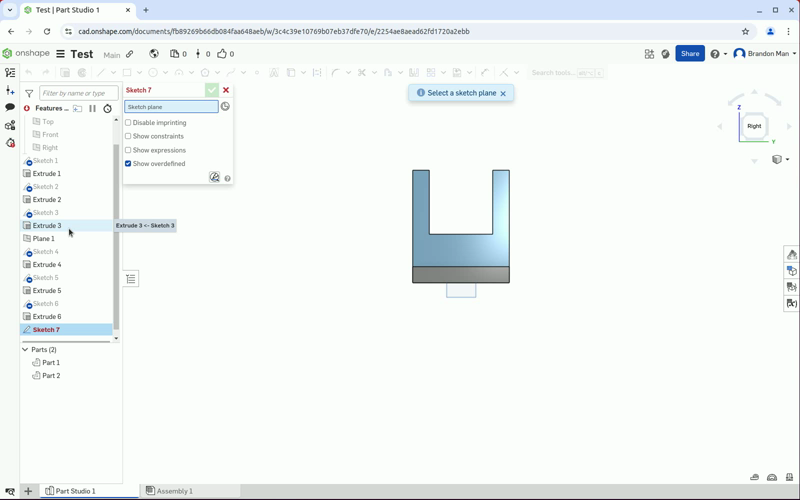
scroll(3)
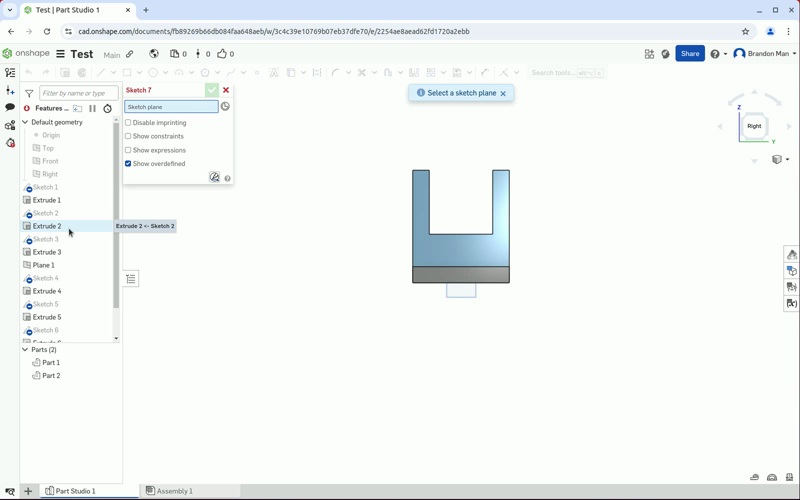
mouse_move(69, 176)
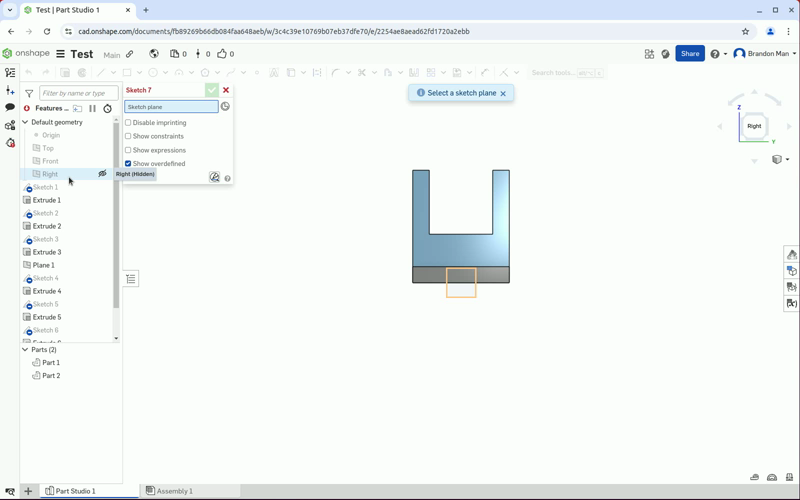
click(69, 176)
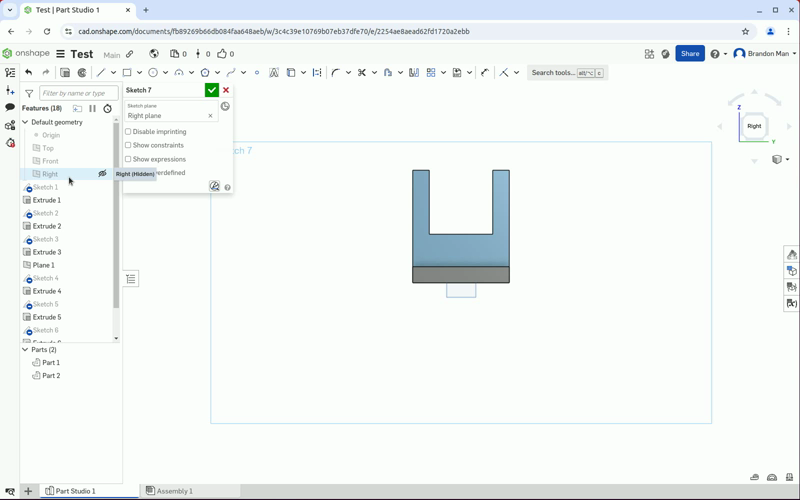
mouse_move(73, 352)
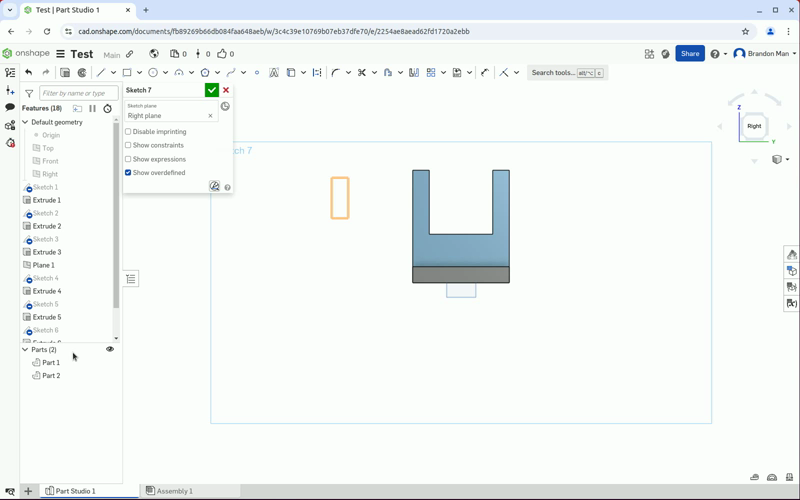
key(y)
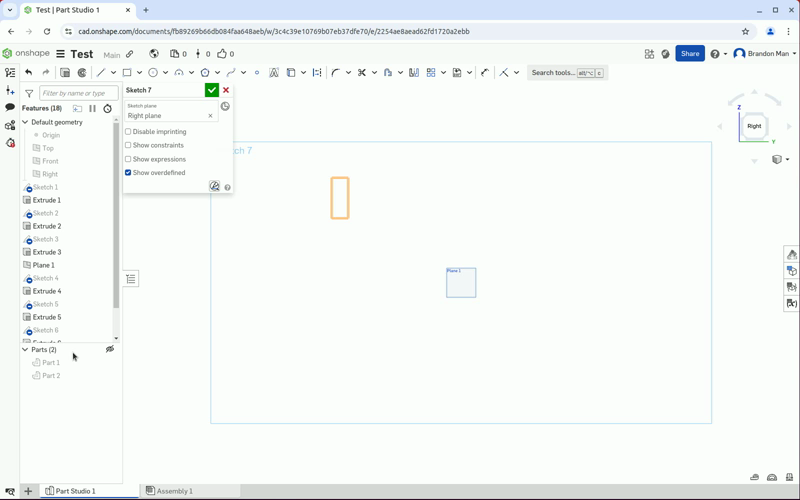
key(l)
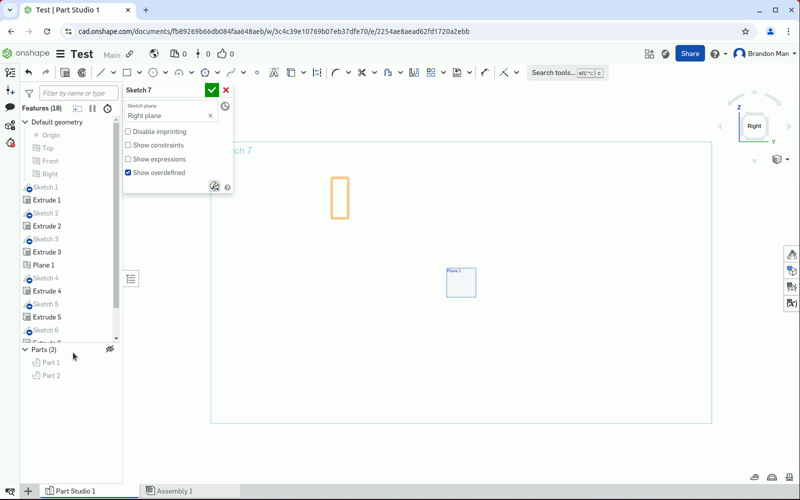
key_down(shift)
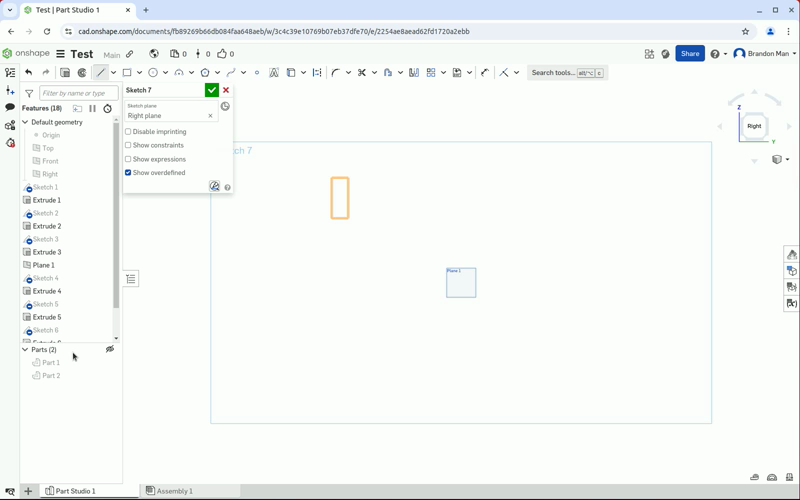
mouse_move(412, 282)
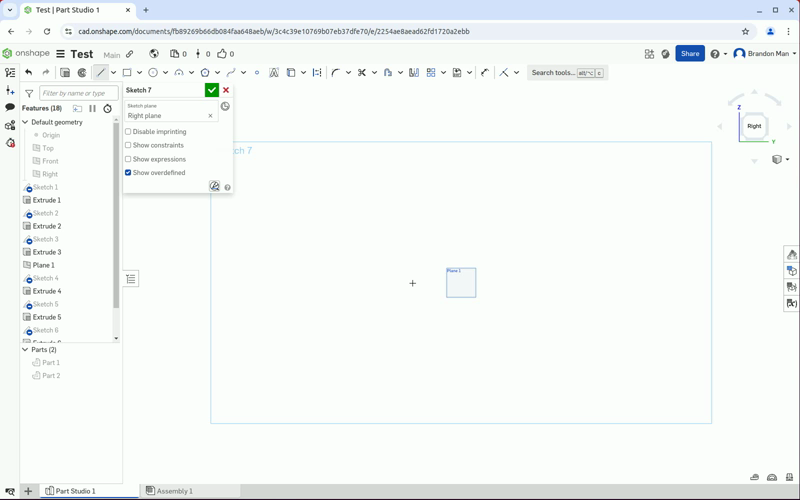
click(412, 282)
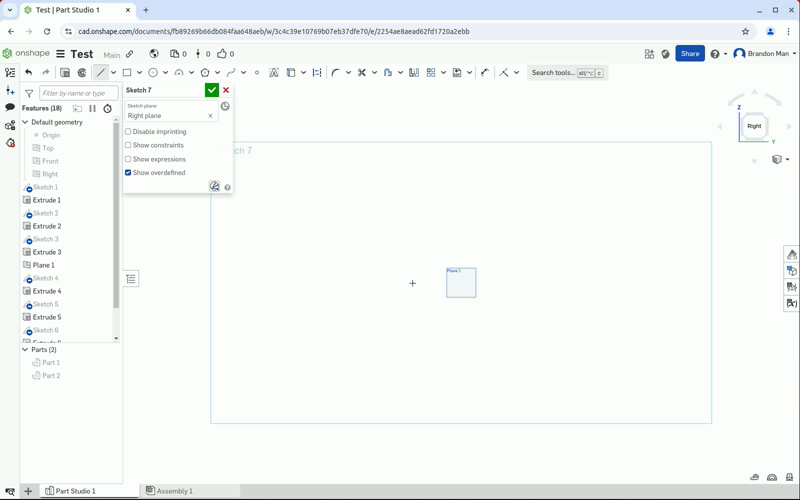
key_up(shift)
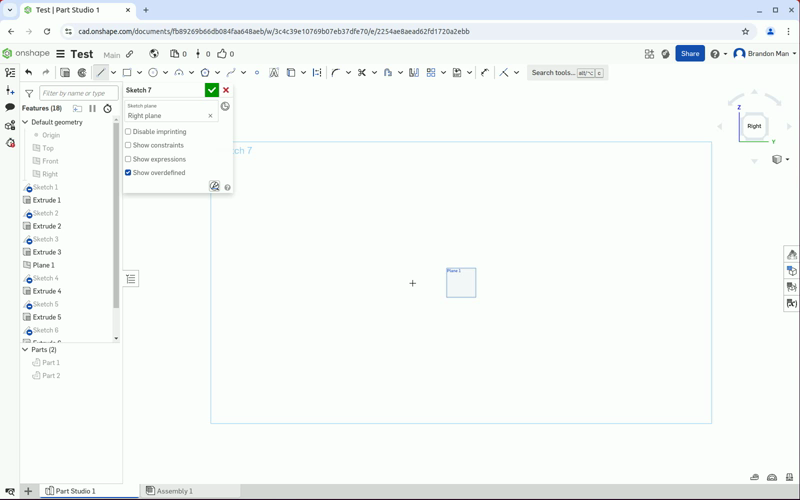
key_down(shift)
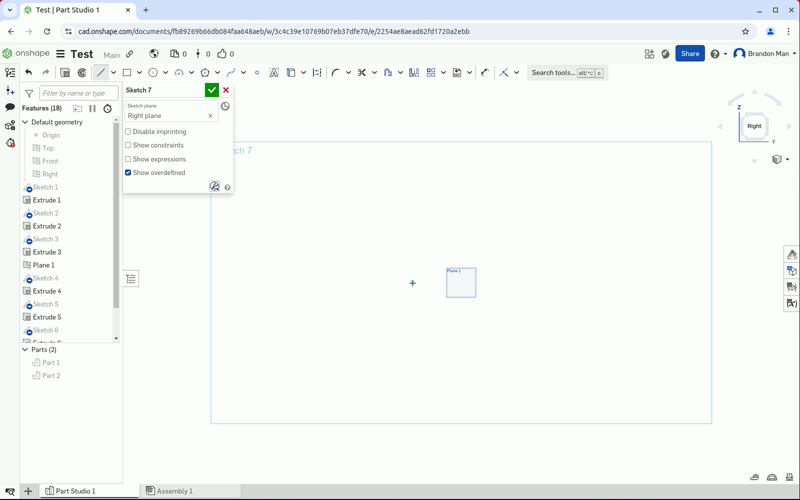
mouse_move(509, 282)
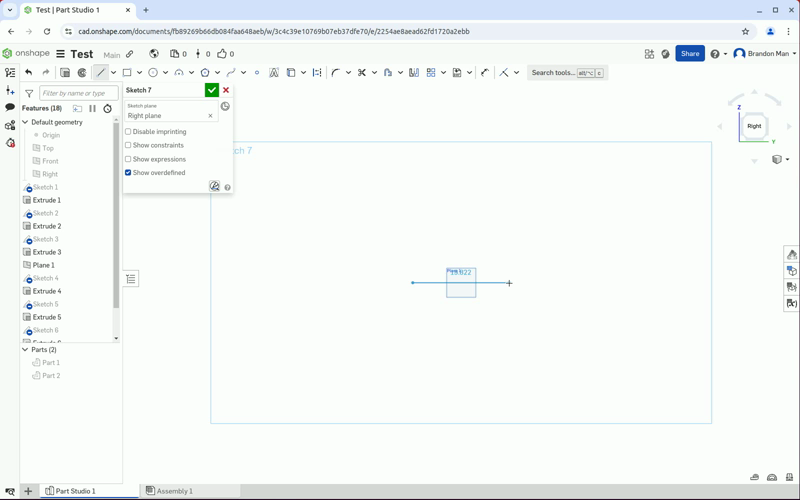
click(509, 282)
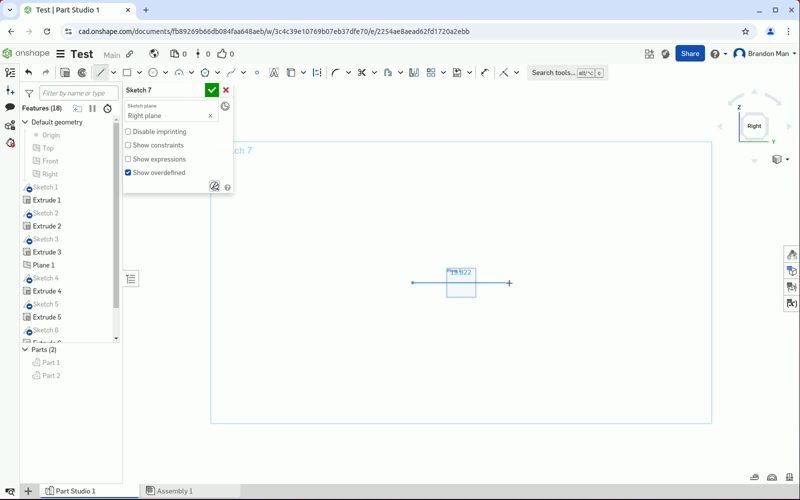
key_up(shift)
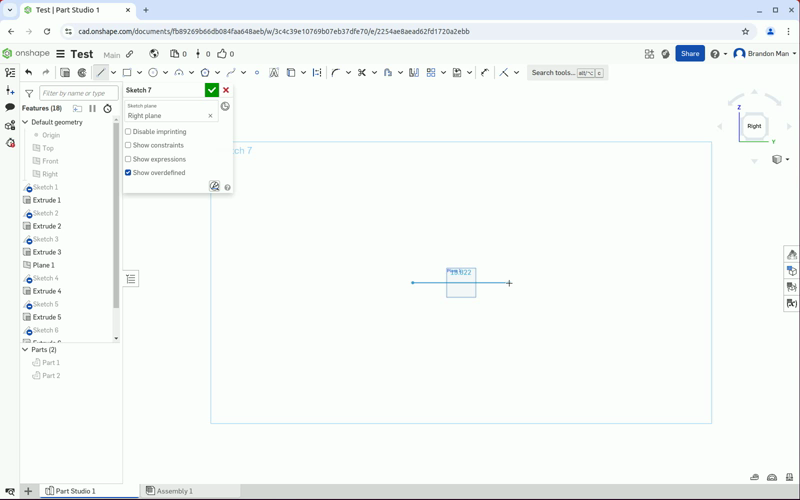
key_down(shift)
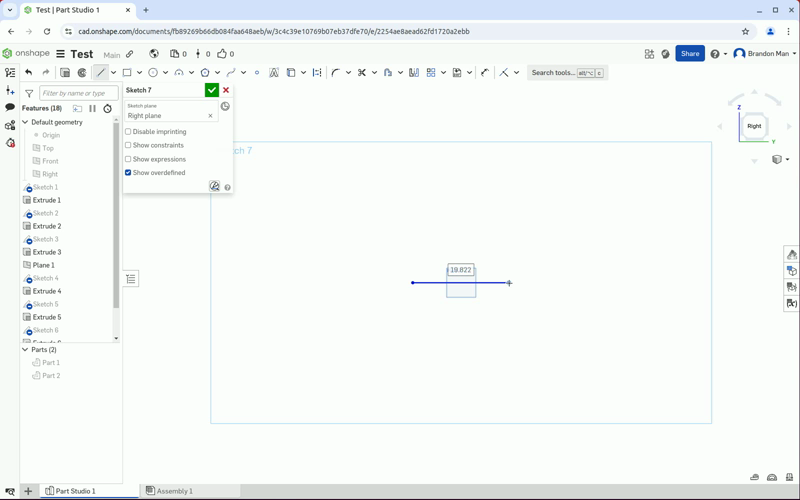
mouse_move(539, 282)
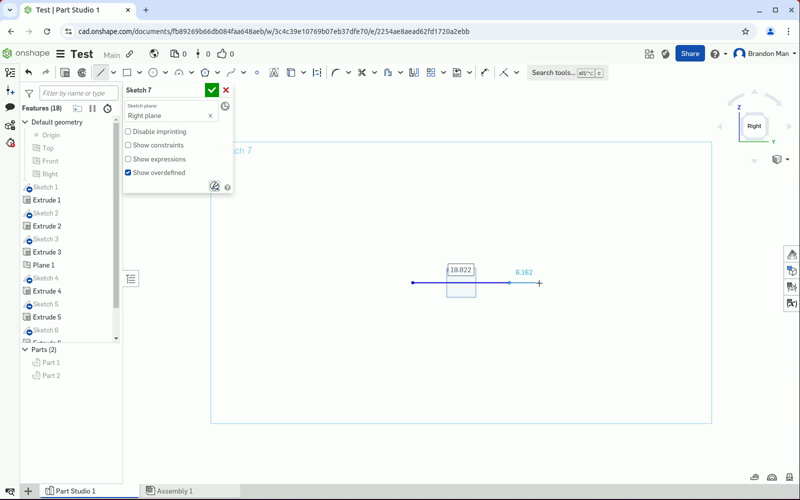
mouse_move(509, 266)
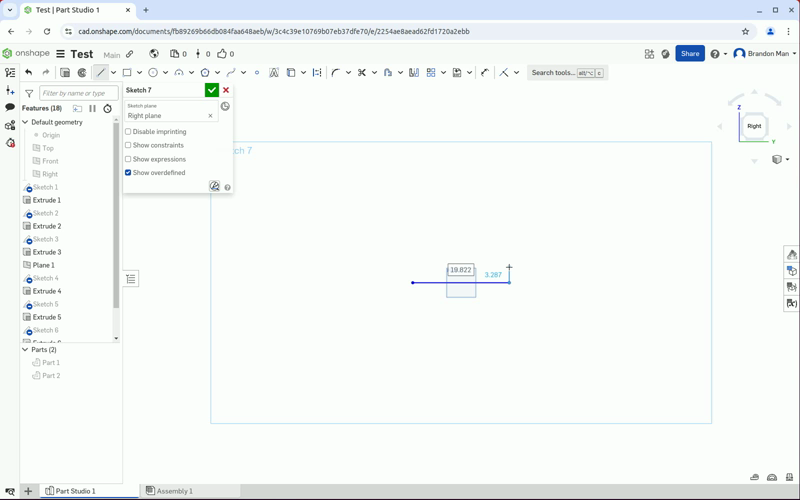
click(509, 266)
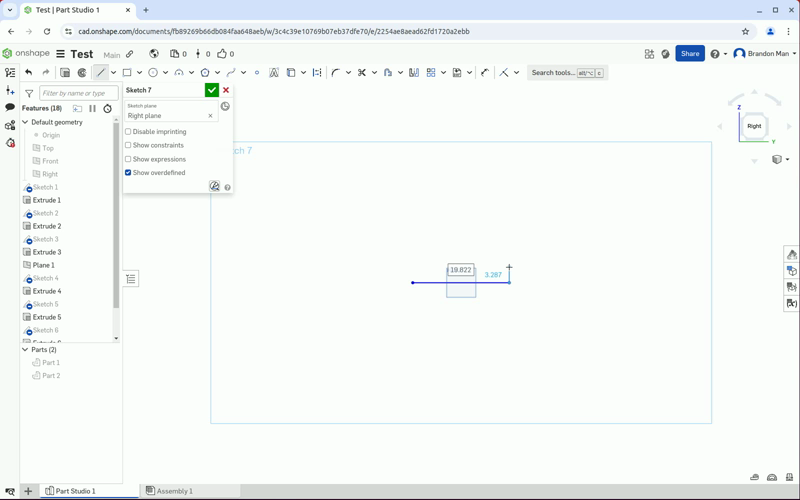
key_up(shift)
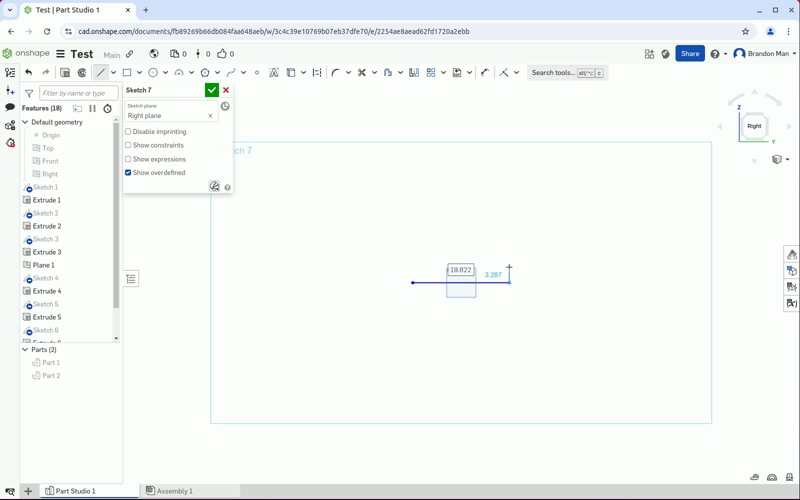
key_down(shift)
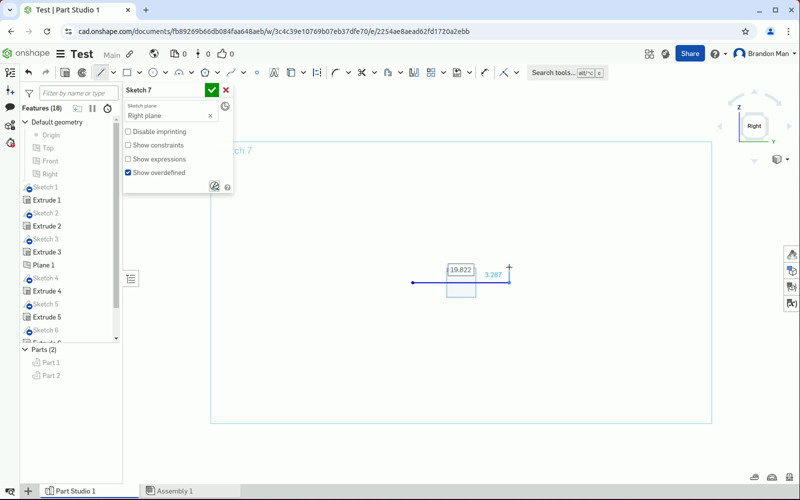
mouse_move(412, 266)
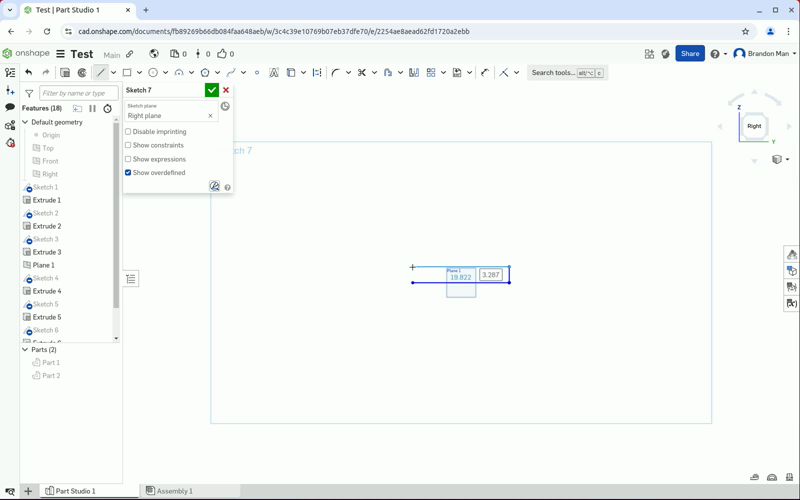
click(412, 266)
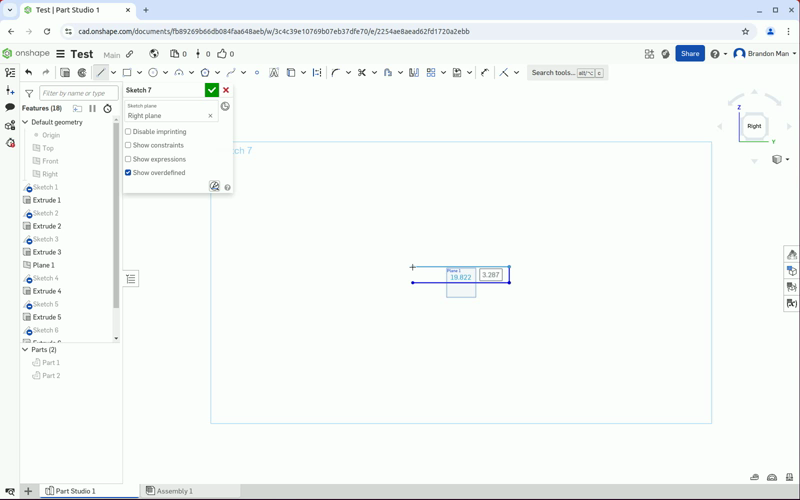
key_up(shift)
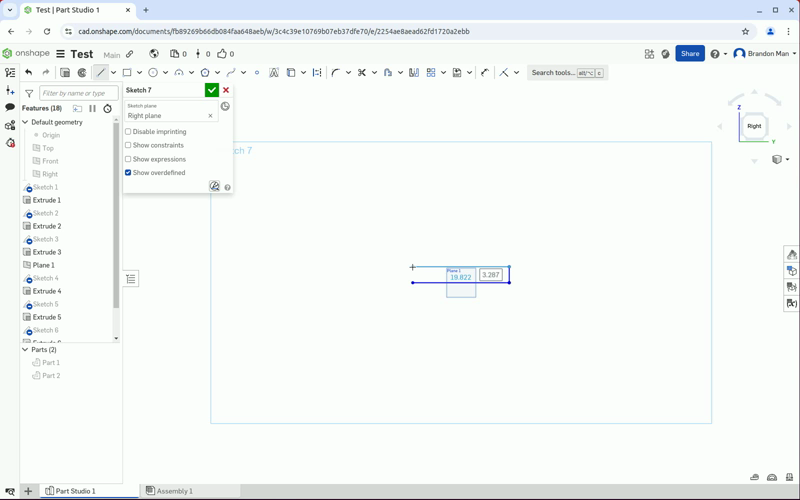
mouse_move(442, 266)
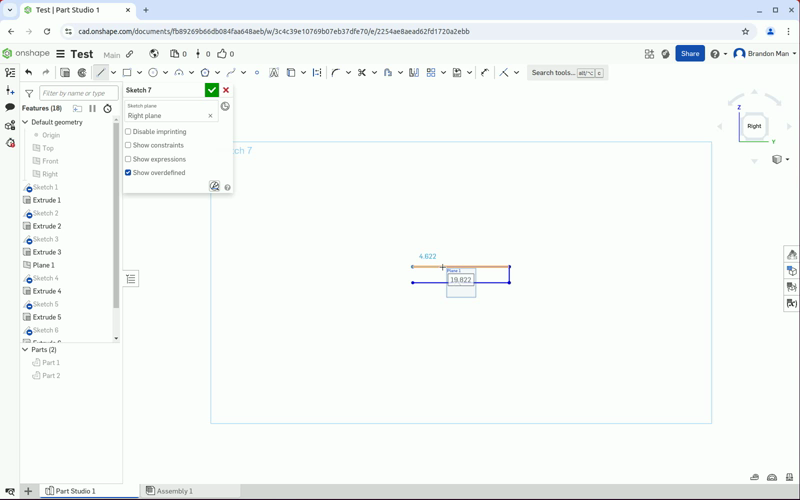
key_down(shift)
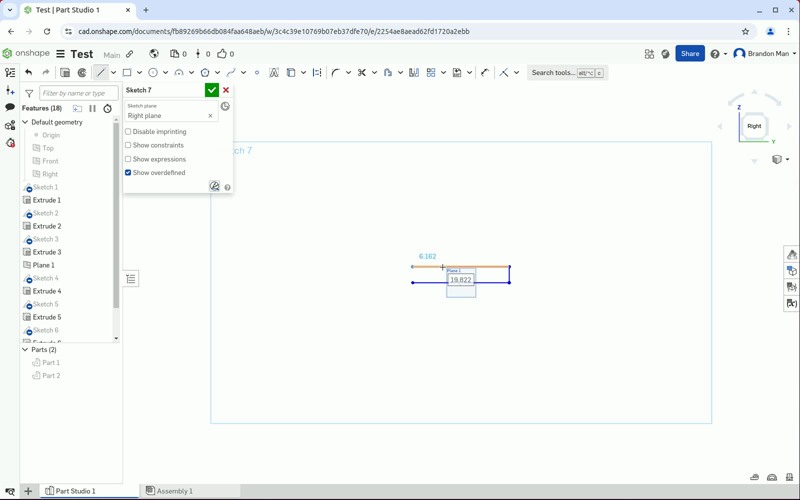
mouse_move(412, 282)
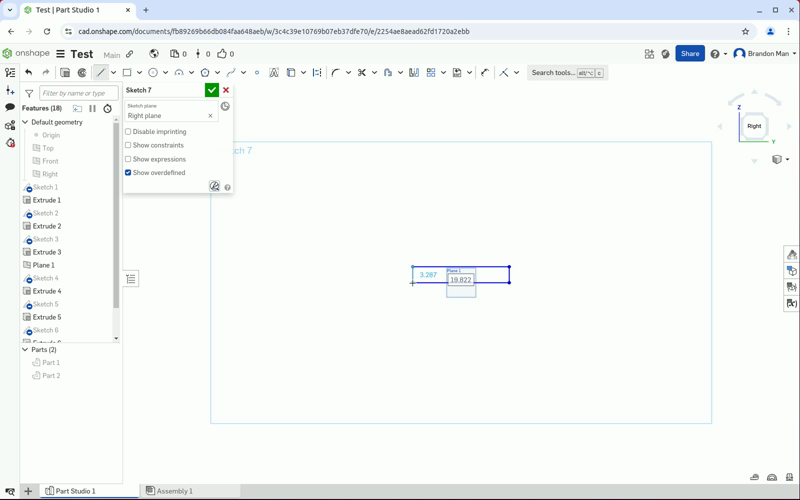
key_up(shift)
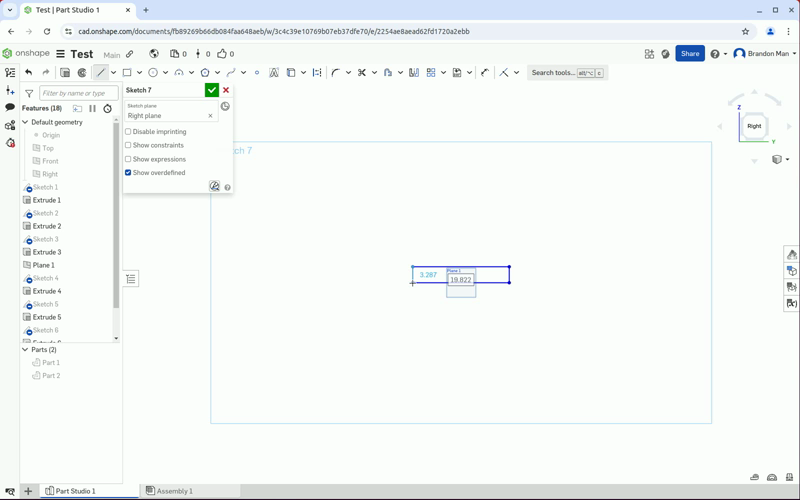
click(412, 282)
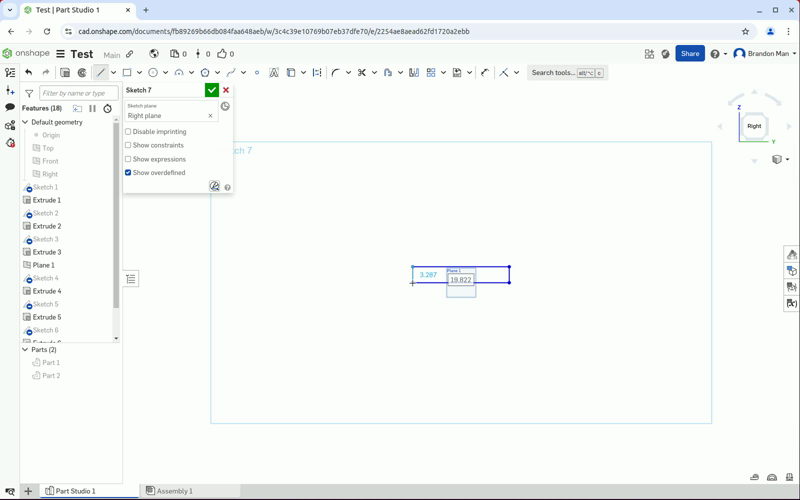
key(esc)
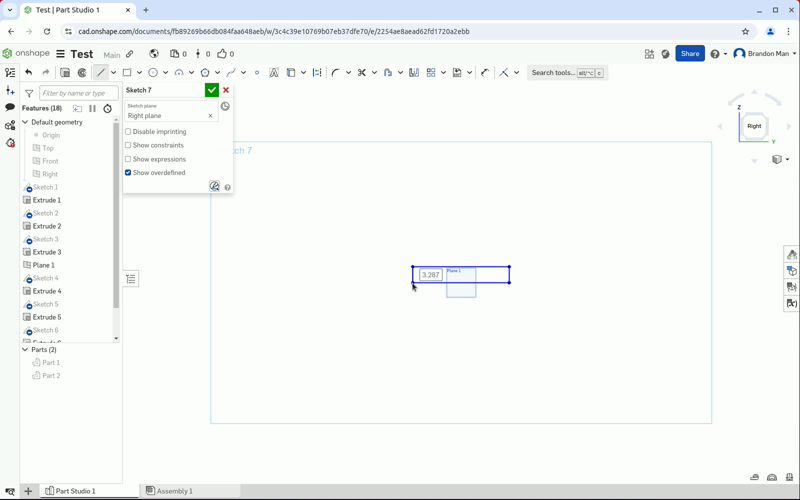
mouse_move(439, 270)
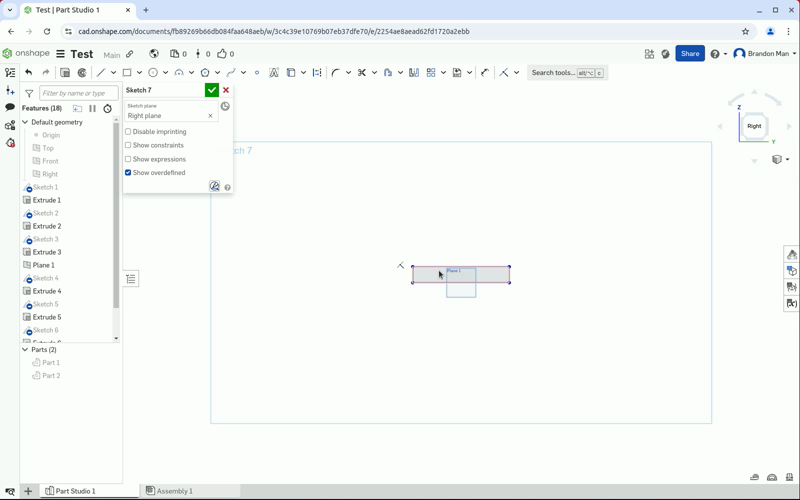
scroll(6)
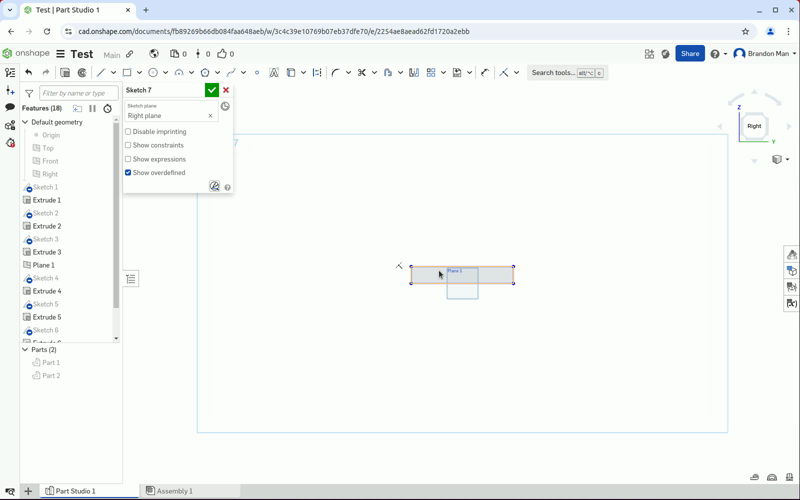
scroll(6)
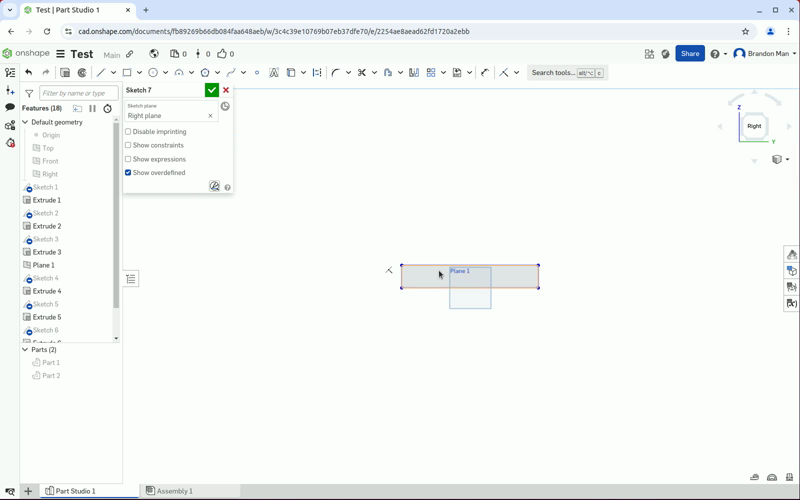
scroll(6)
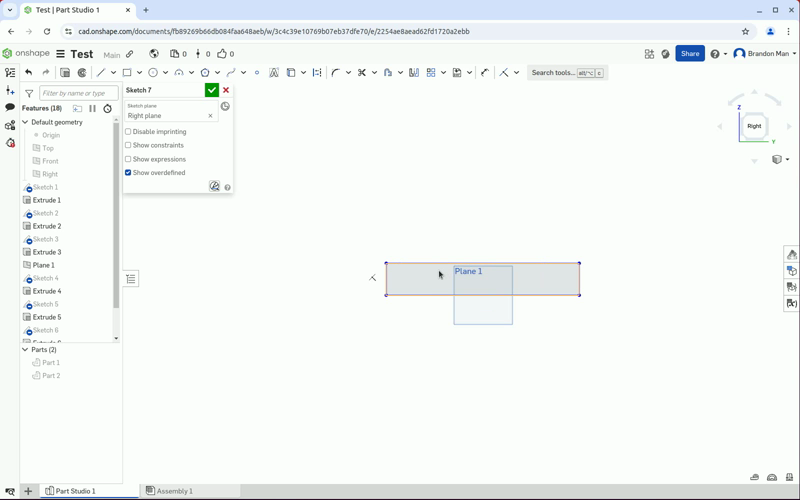
scroll(6)
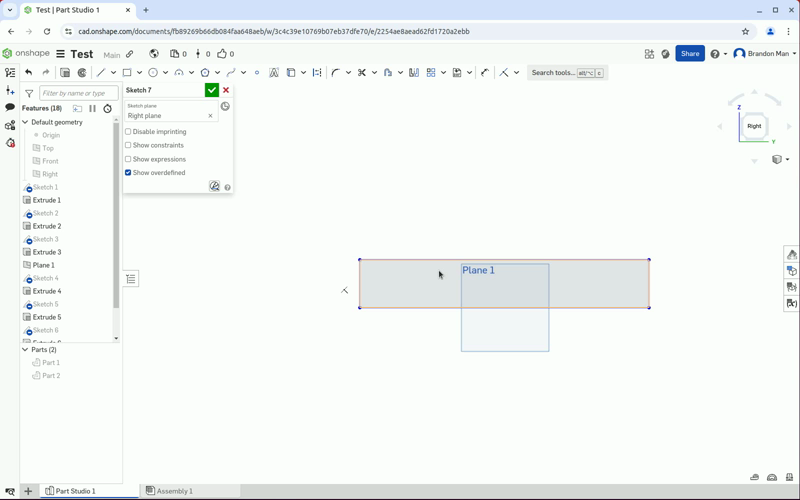
scroll(6)
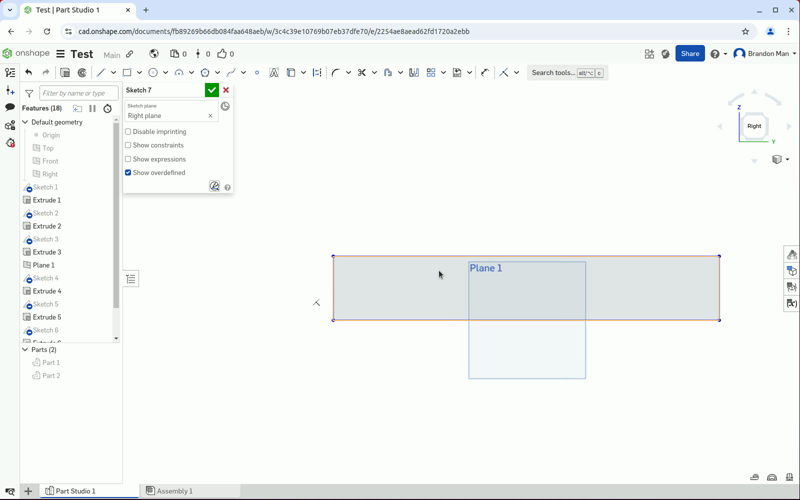
scroll(6)
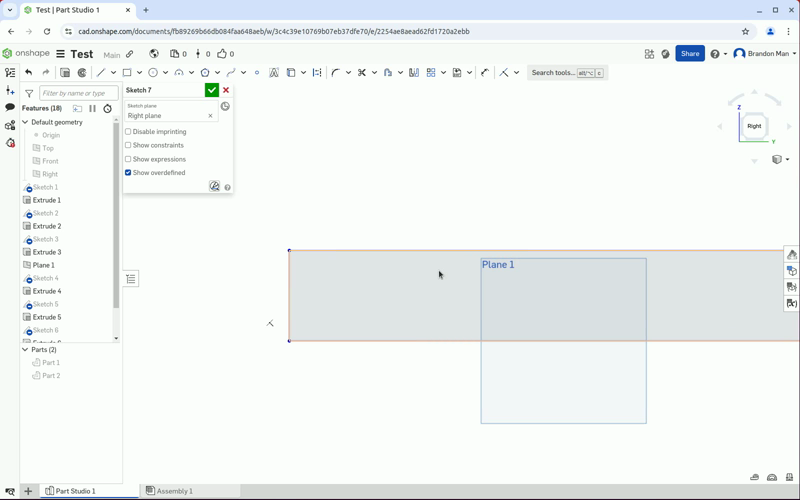
scroll(6)
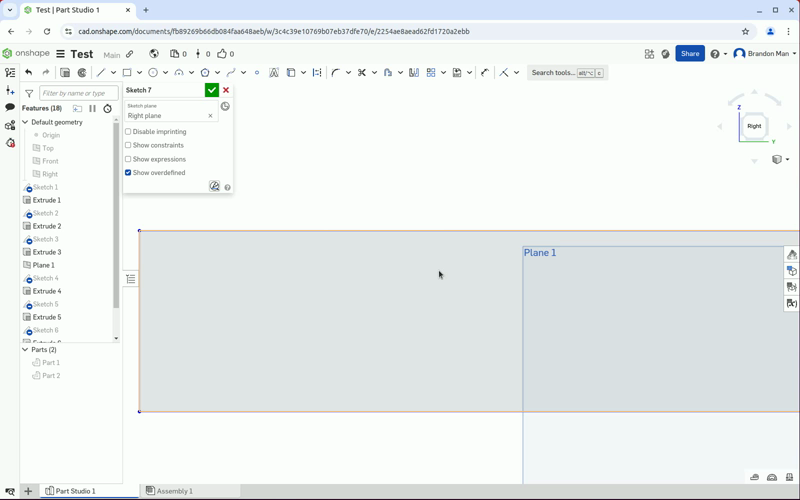
click(439, 270)
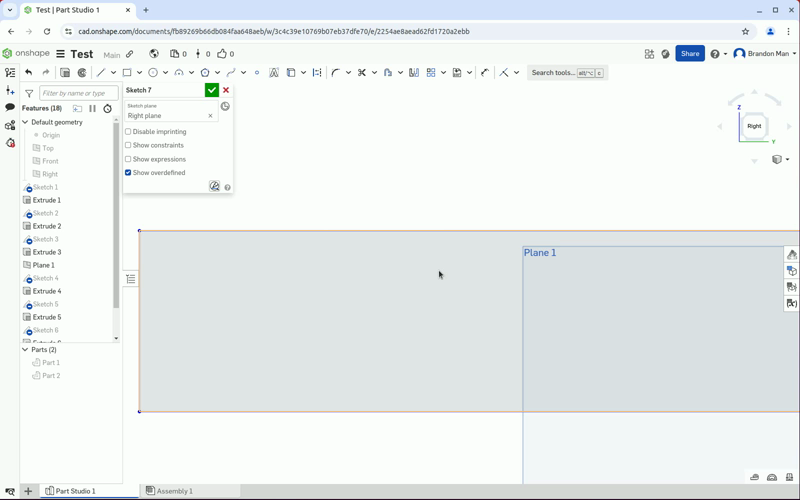
scroll(-6)
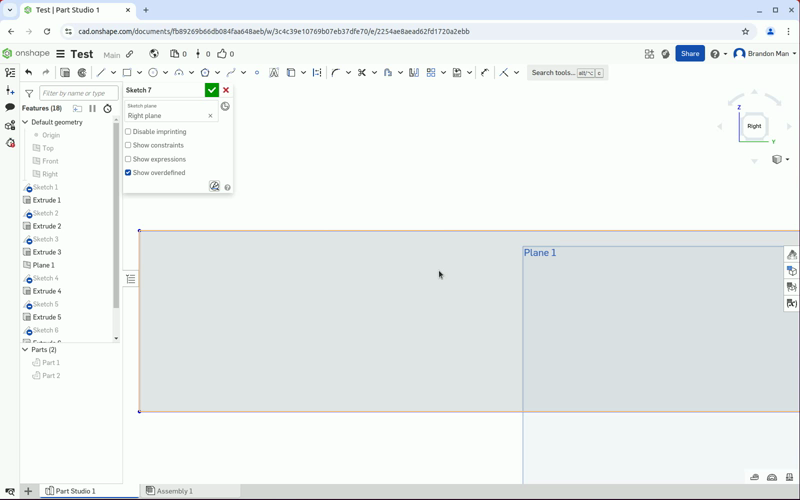
scroll(-6)
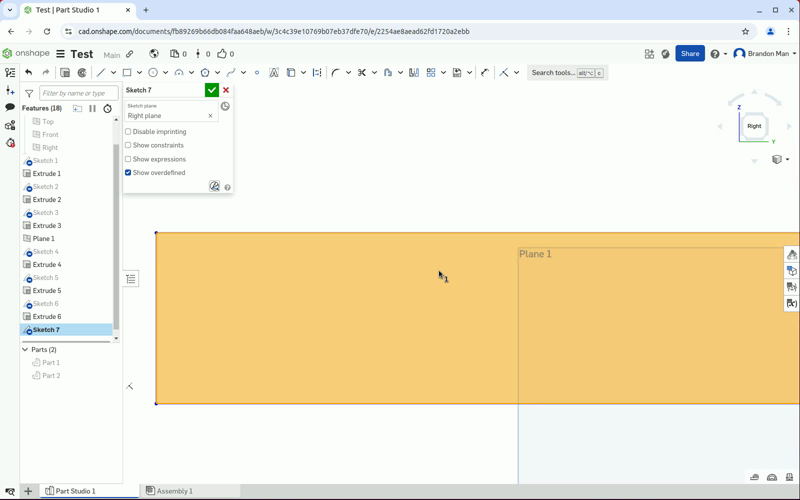
scroll(-6)
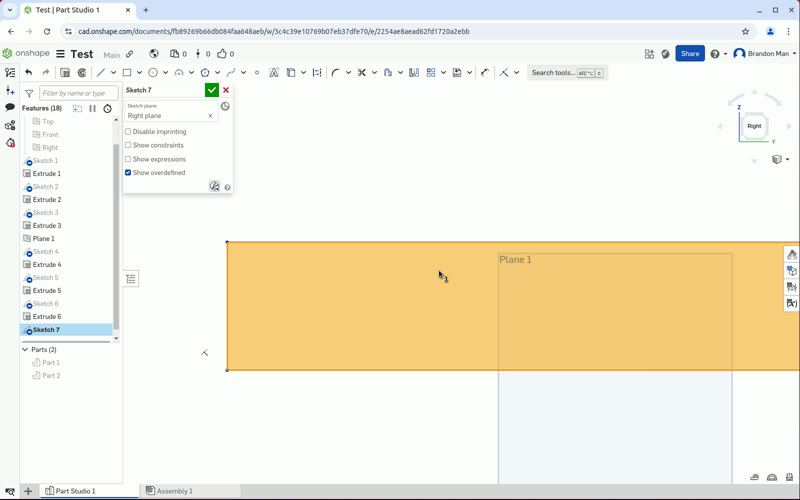
scroll(-6)
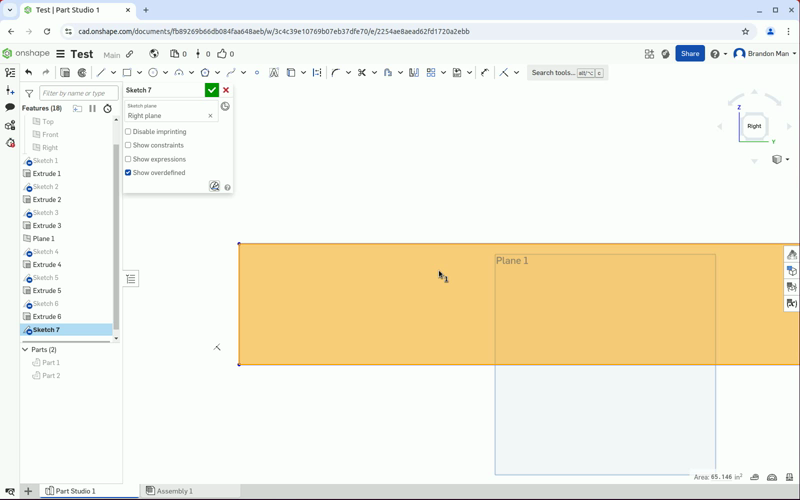
scroll(-6)
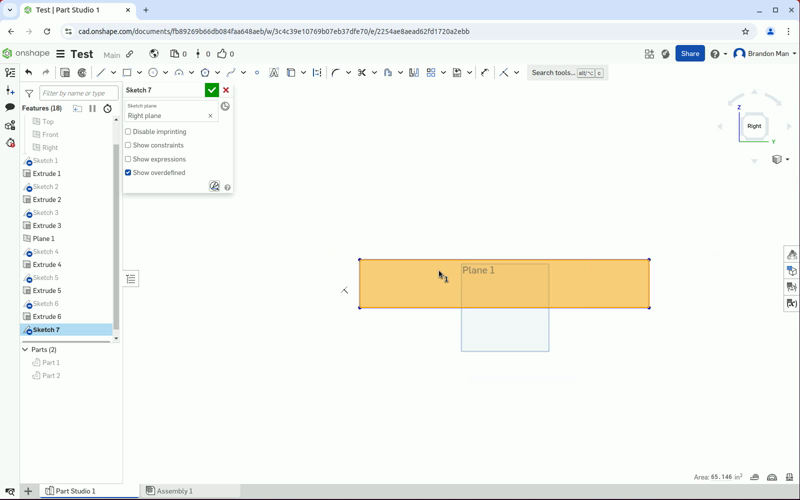
scroll(-6)
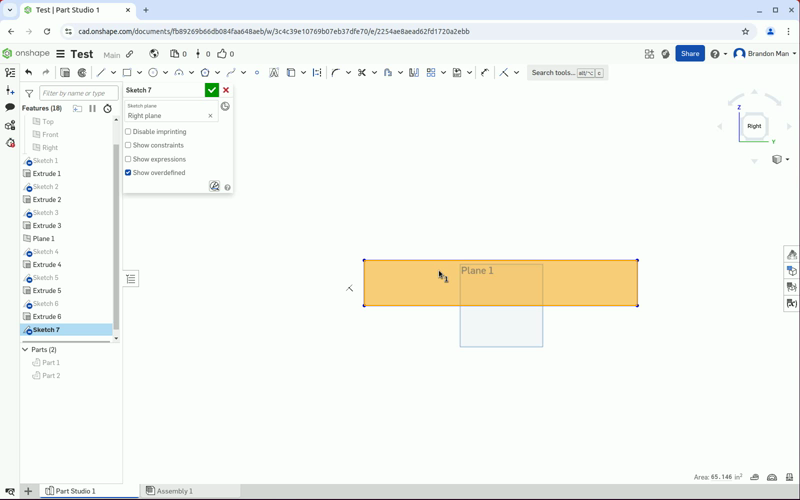
scroll(-6)
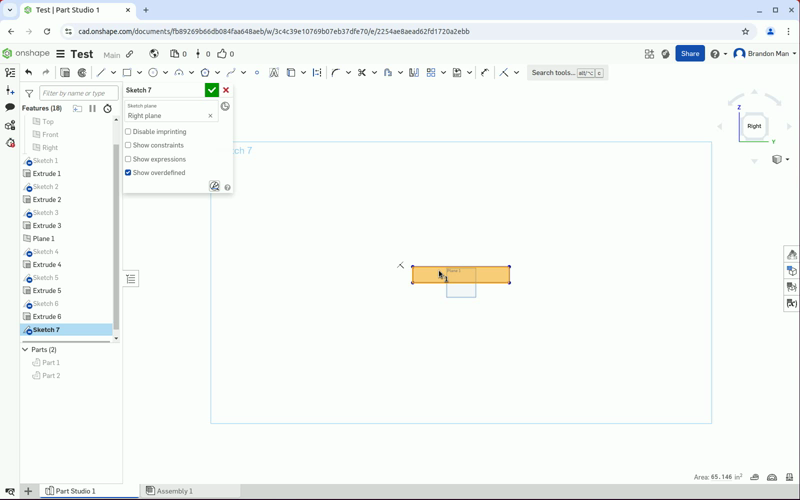
mouse_move(73, 352)
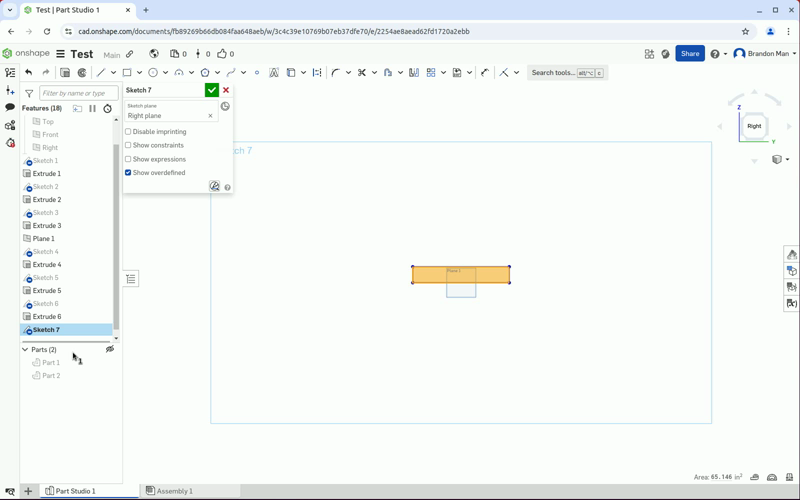
key(shift+y)
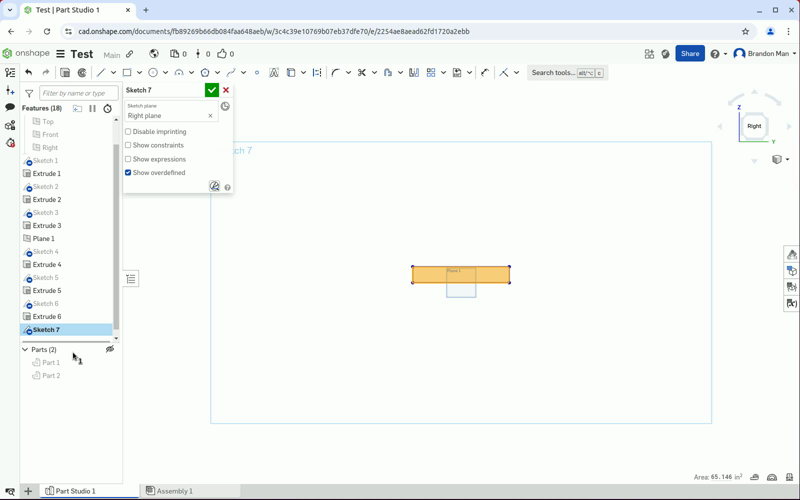
key(shift+e)
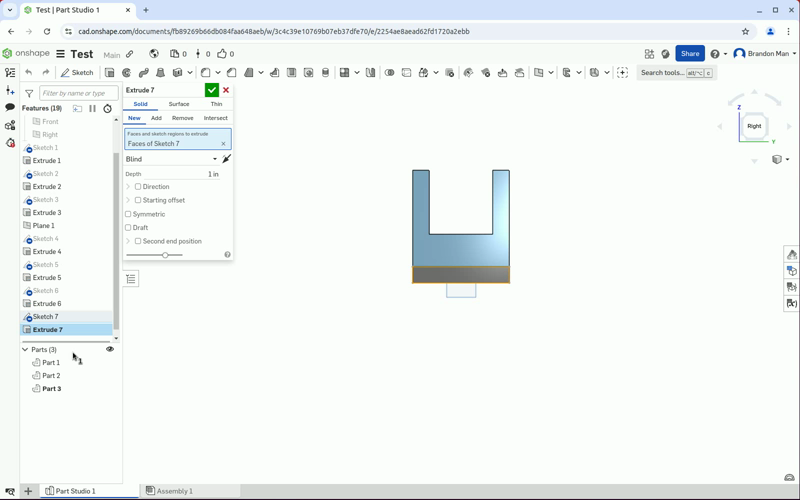
mouse_move(143, 106)
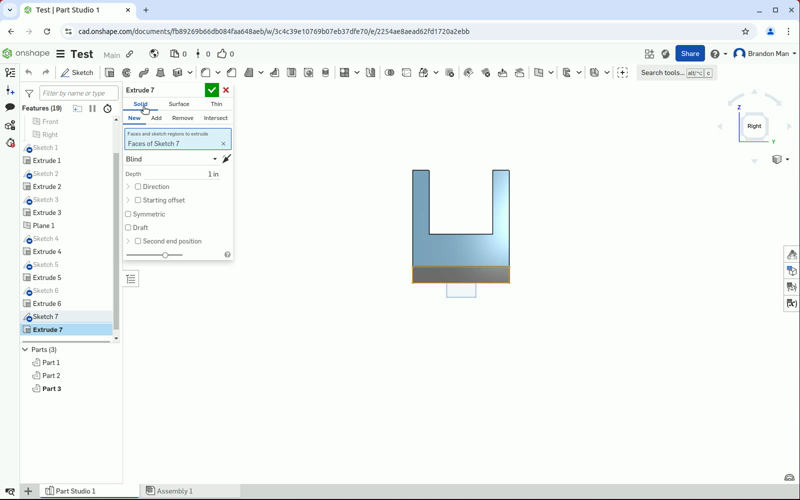
click(143, 106)
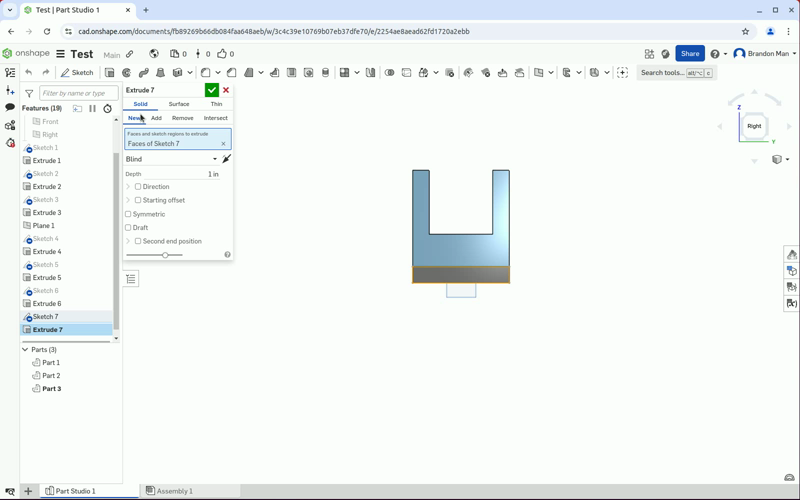
mouse_move(137, 120)
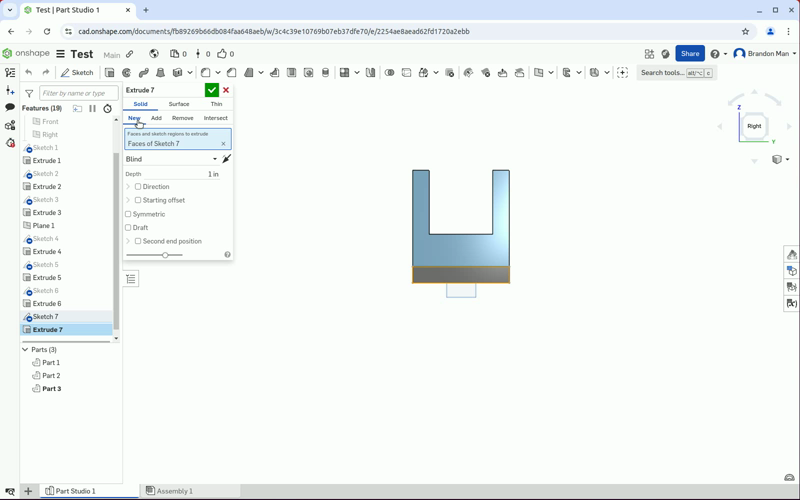
click(137, 120)
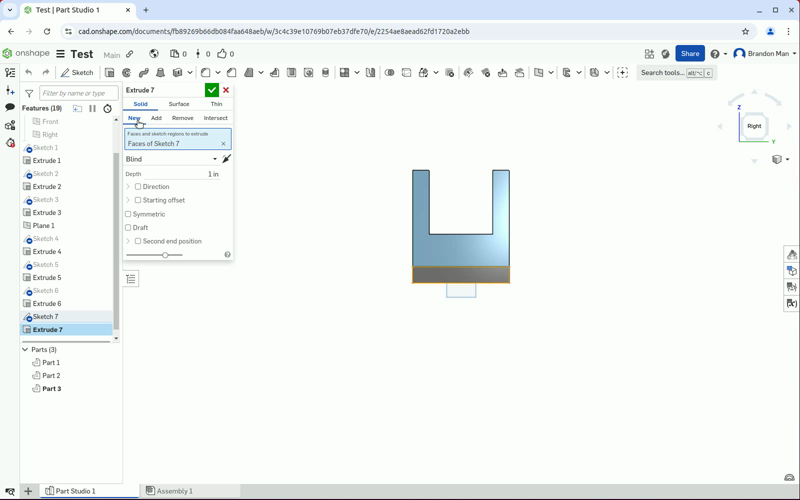
key(tab, 4)
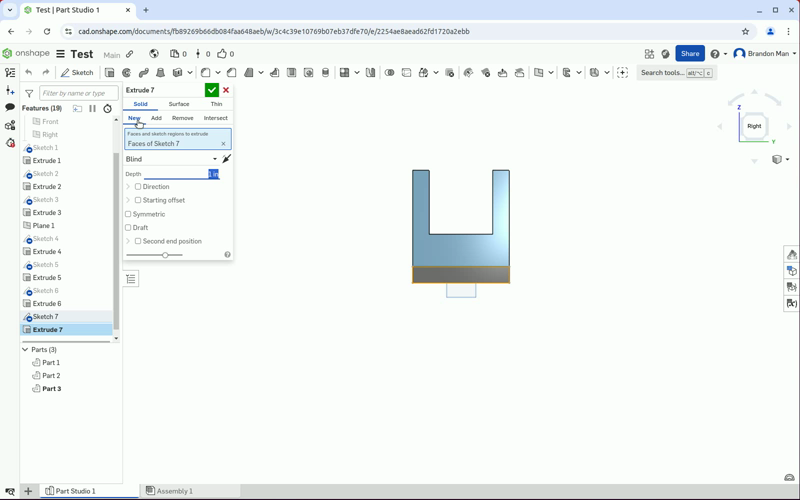
text(-5.296)
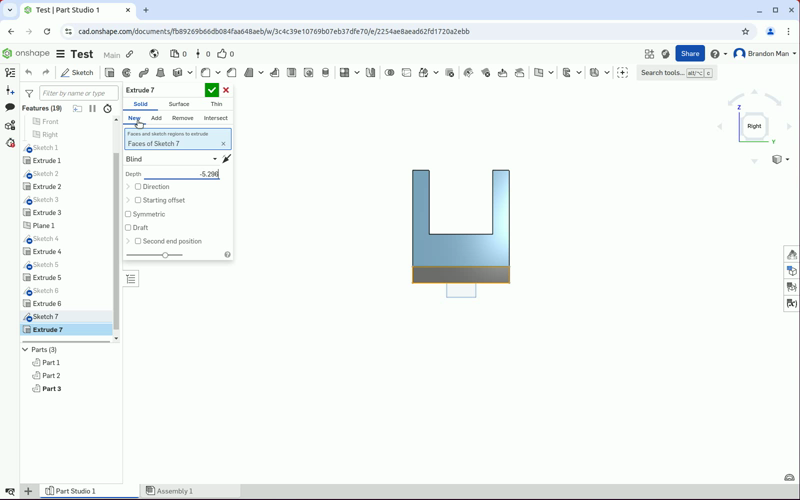
key(enter)
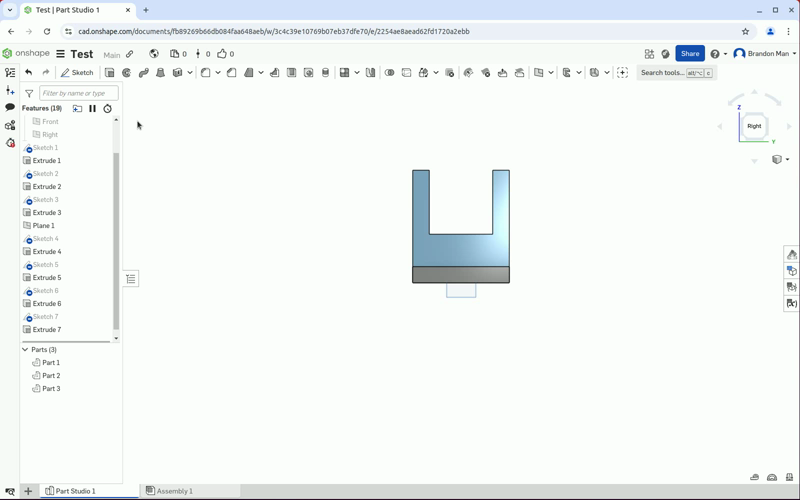
key(shift+h)
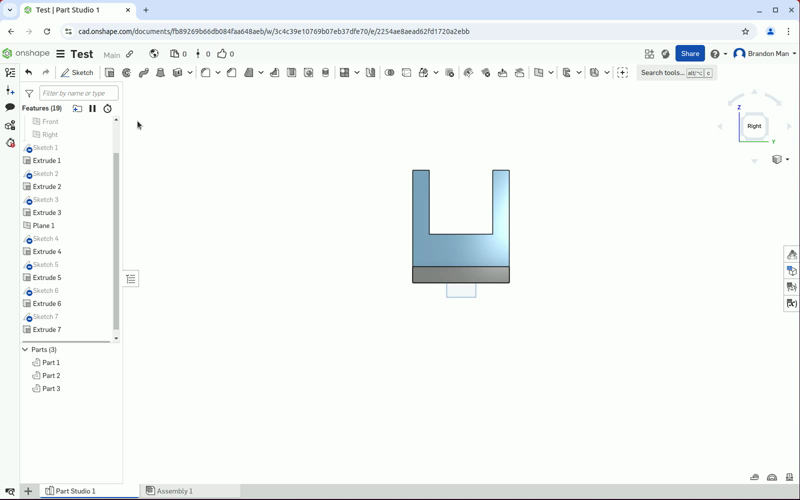
key(shift+h)
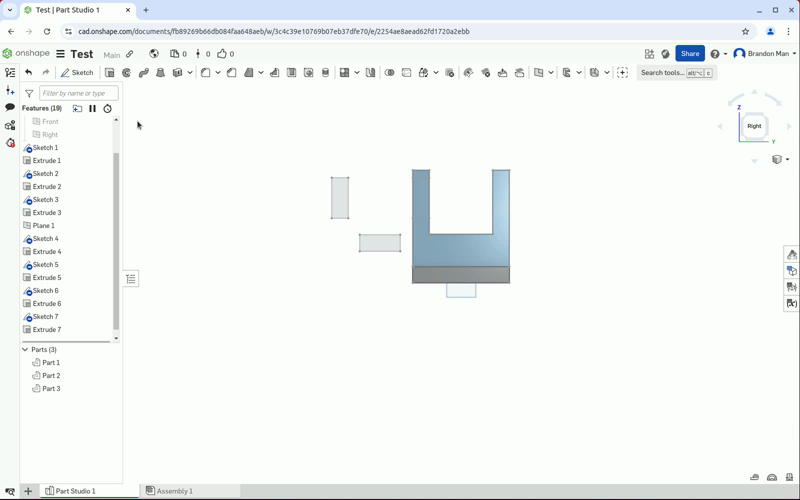
key(shift+7)
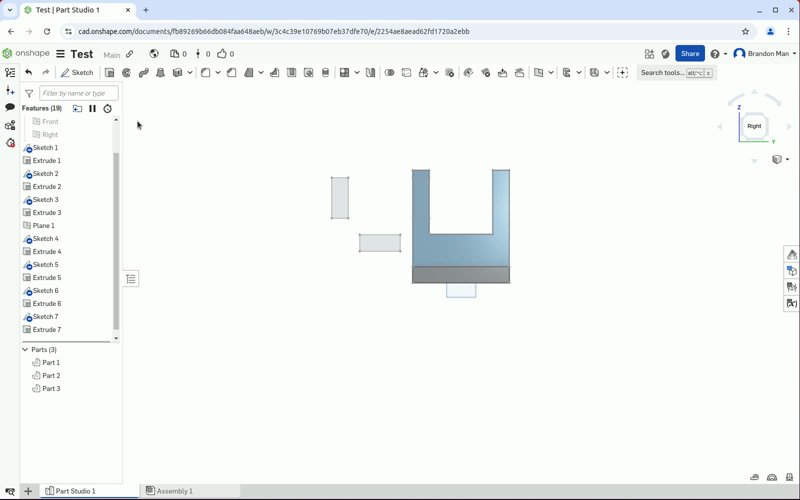
key(right, 2)
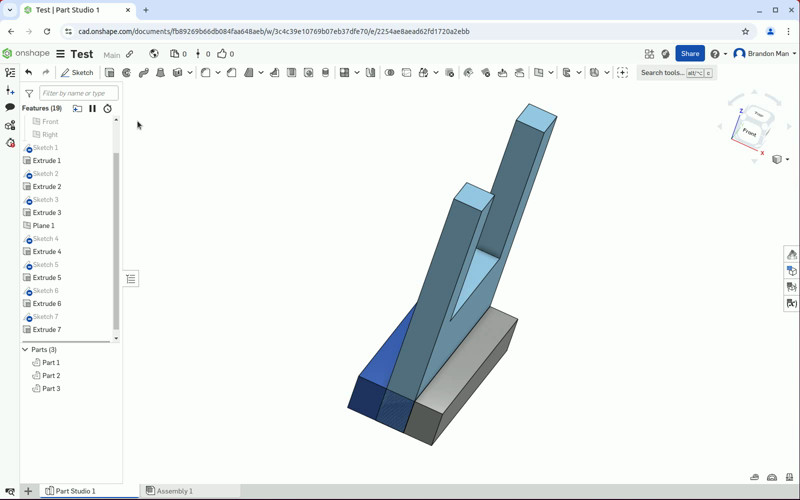
key(down, 2)
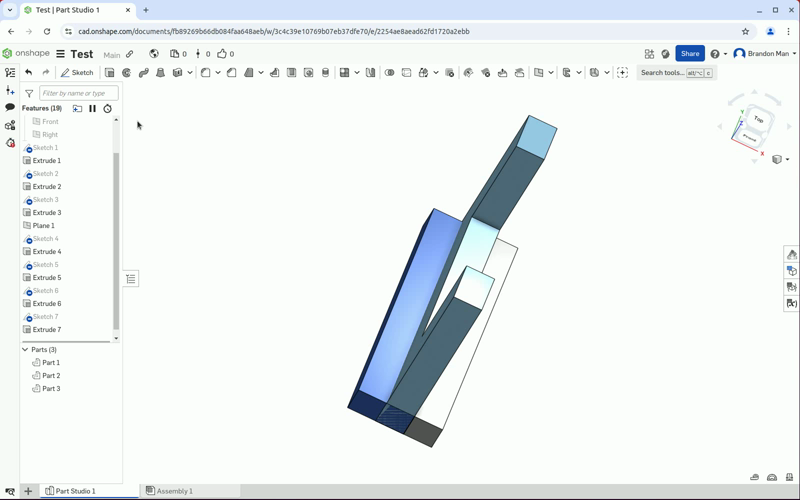
key(up, 2)
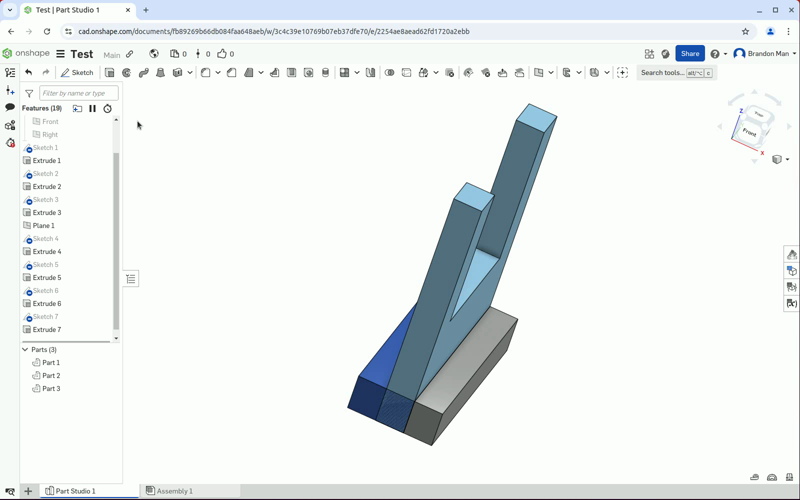
key(left, 2)
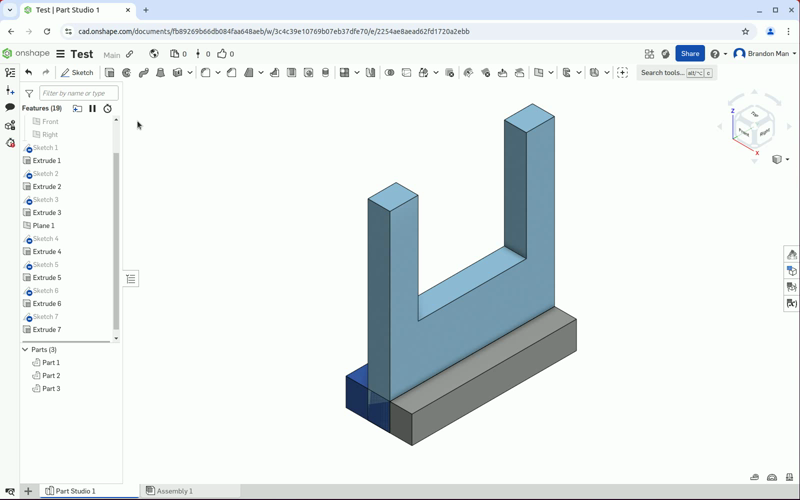
mouse_move(69, 150)
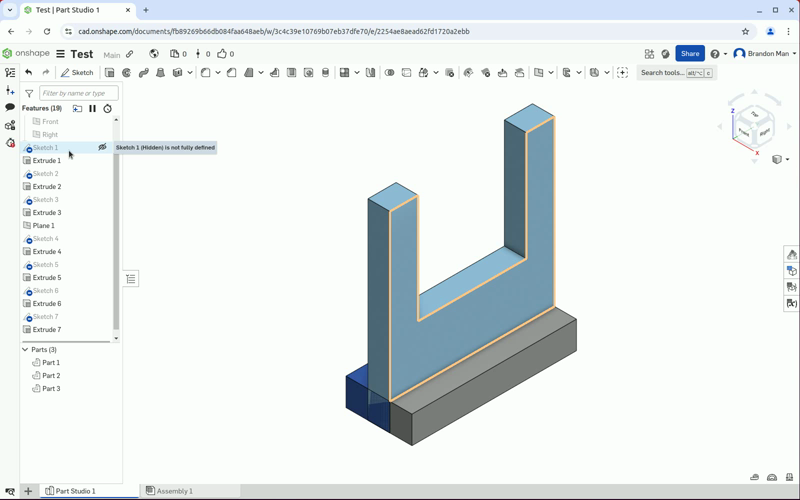
click(69, 150)